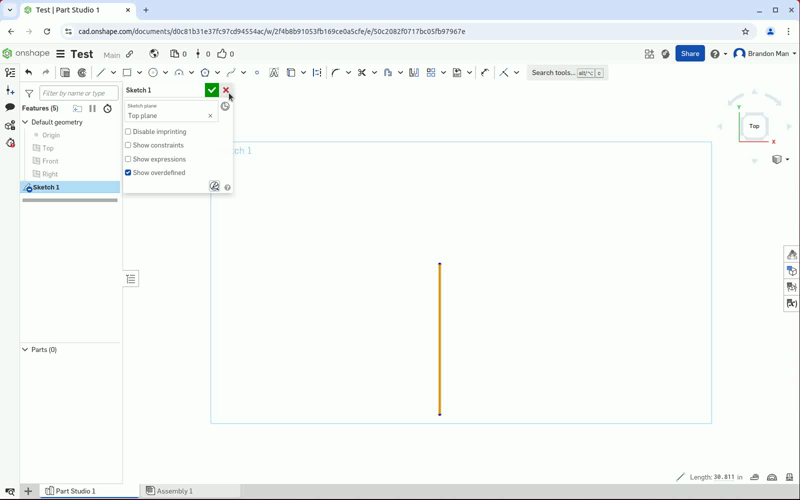
key(shift+h)
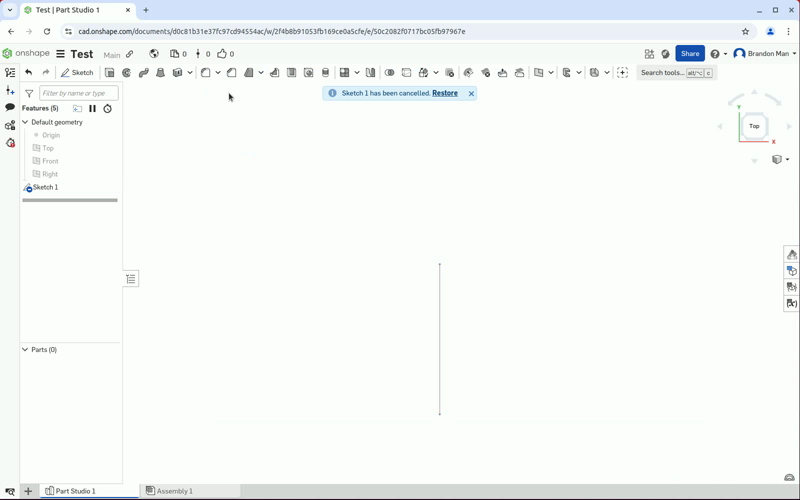
key(shift+s)
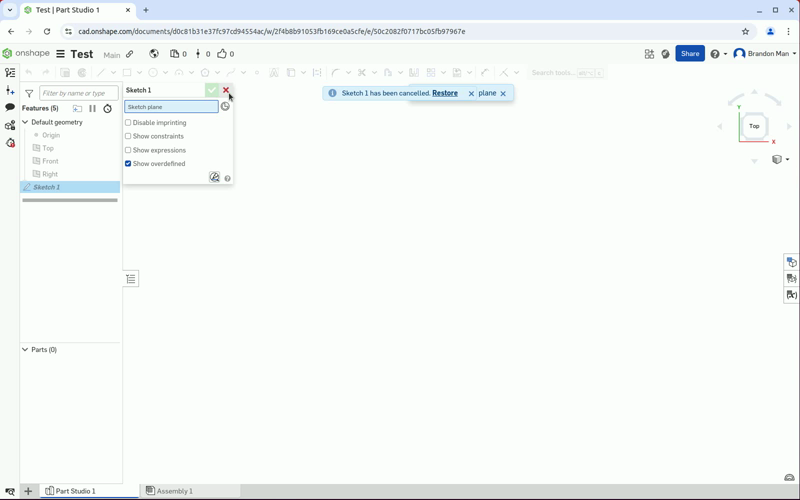
mouse_move(73, 150)
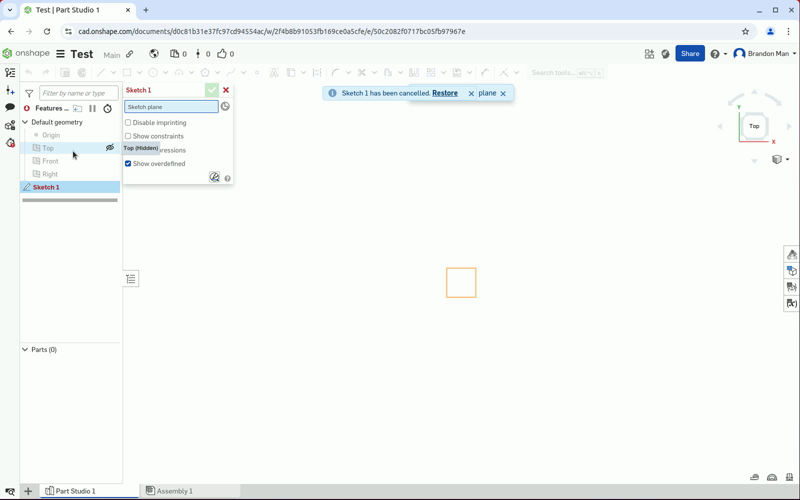
click(73, 150)
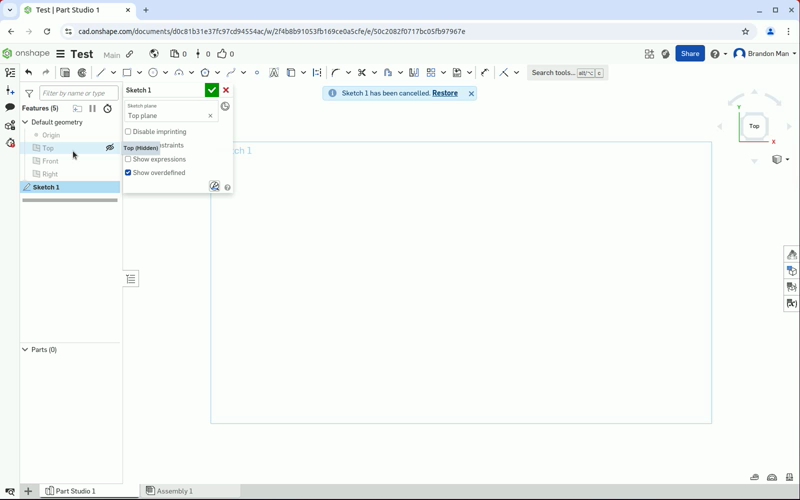
mouse_move(73, 352)
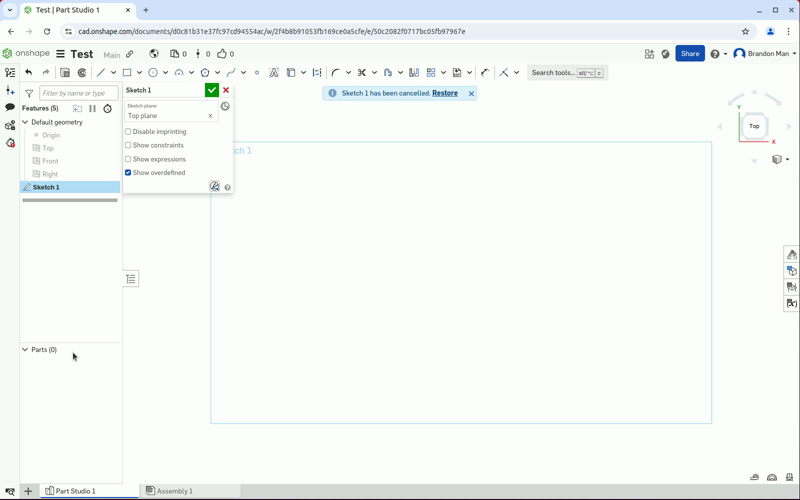
key(y)
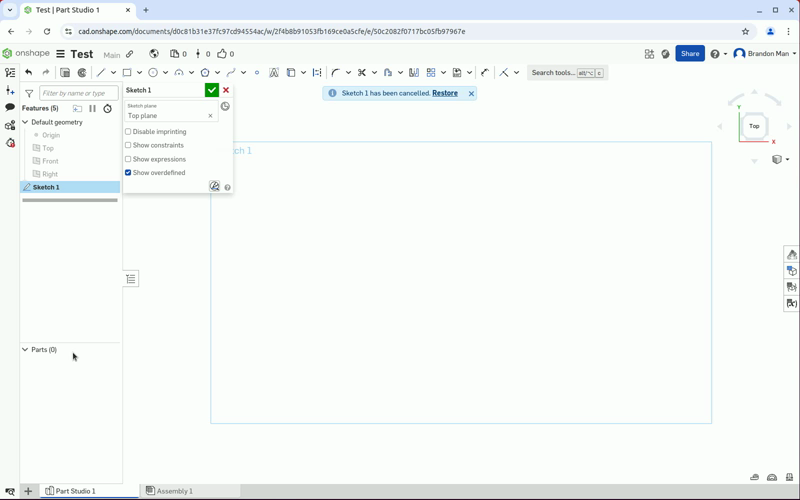
key(l)
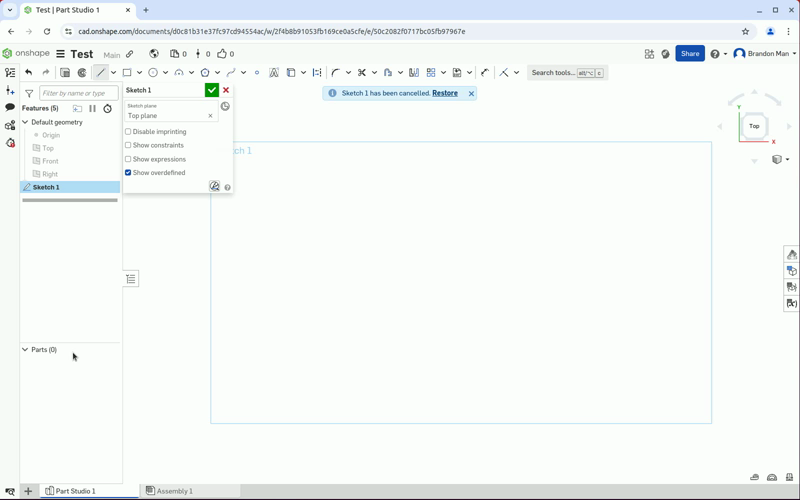
key_down(shift)
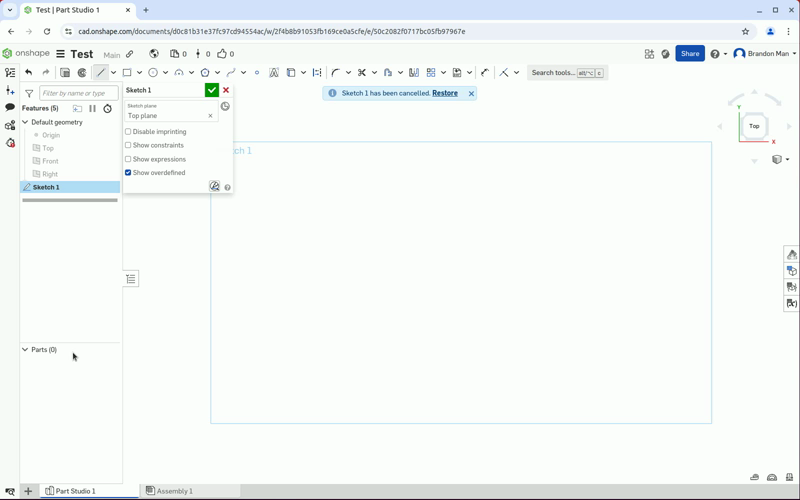
mouse_move(460, 258)
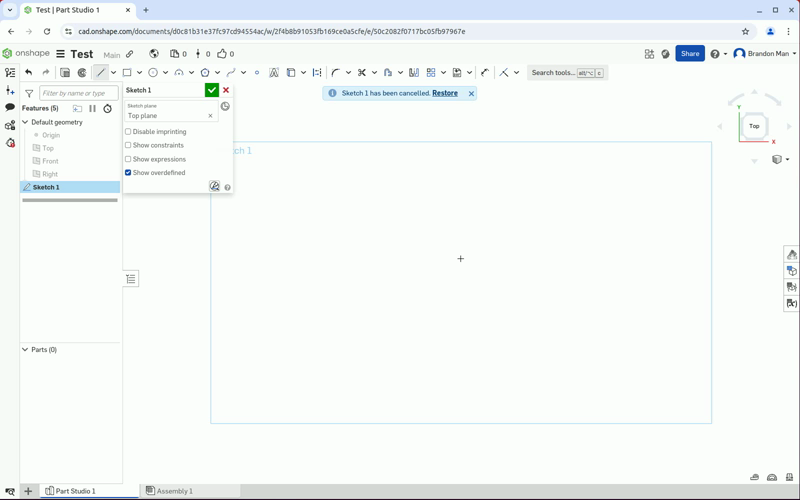
click(460, 258)
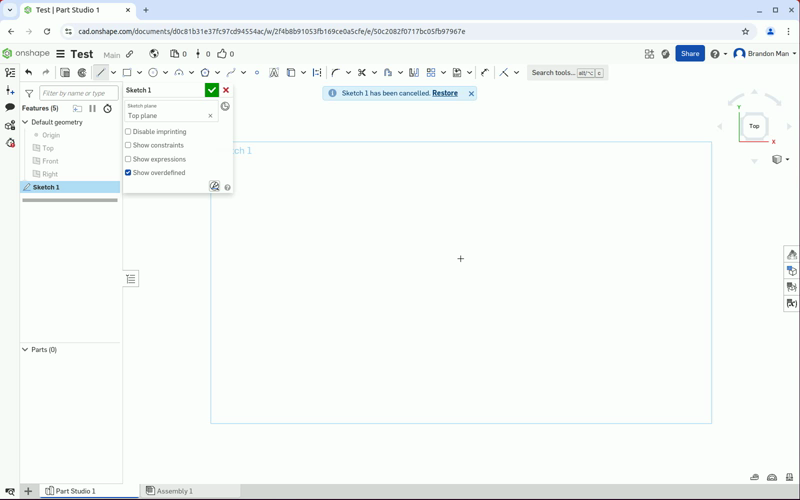
key_up(shift)
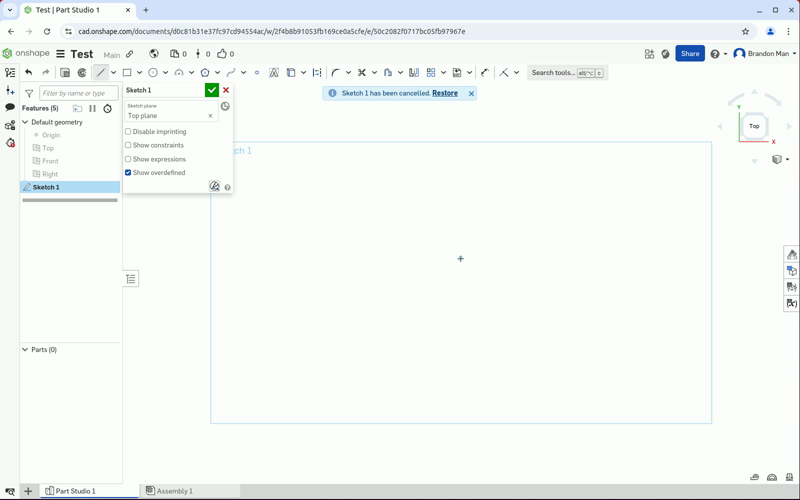
key_down(shift)
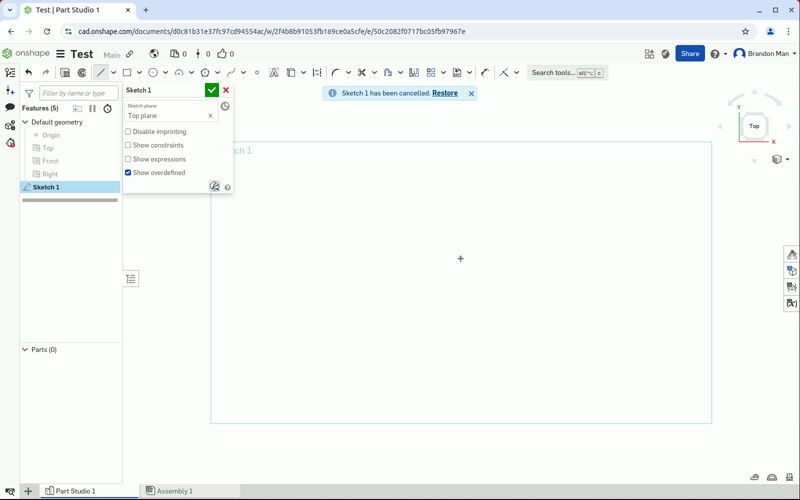
mouse_move(546, 343)
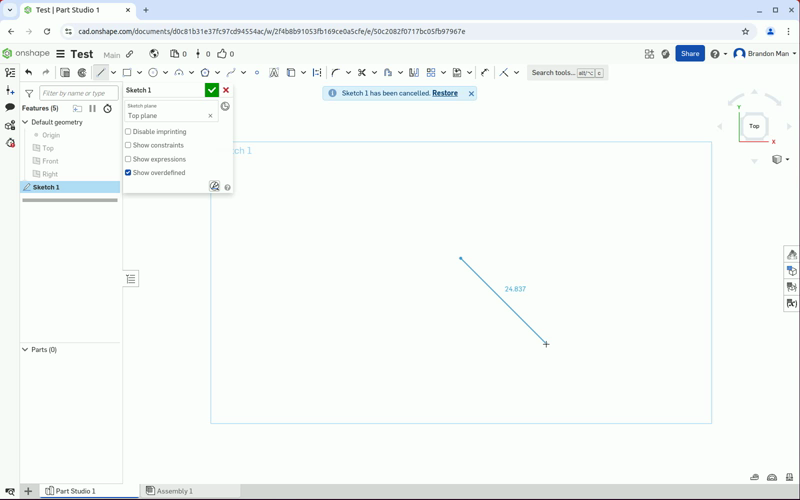
click(546, 343)
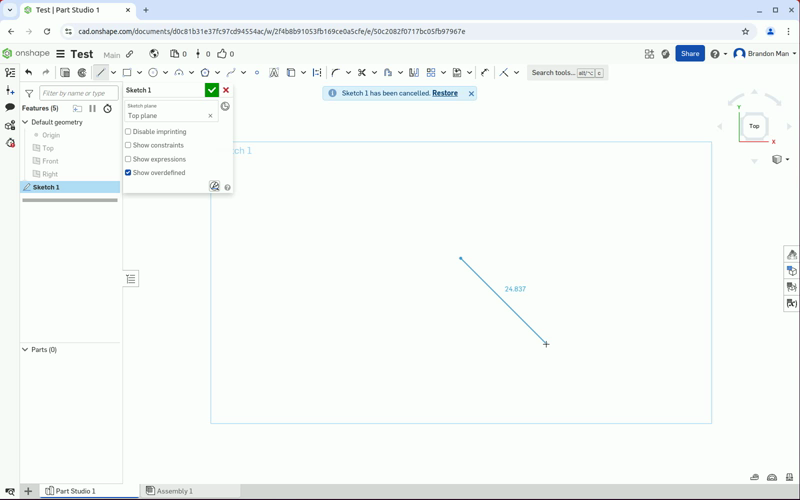
key_up(shift)
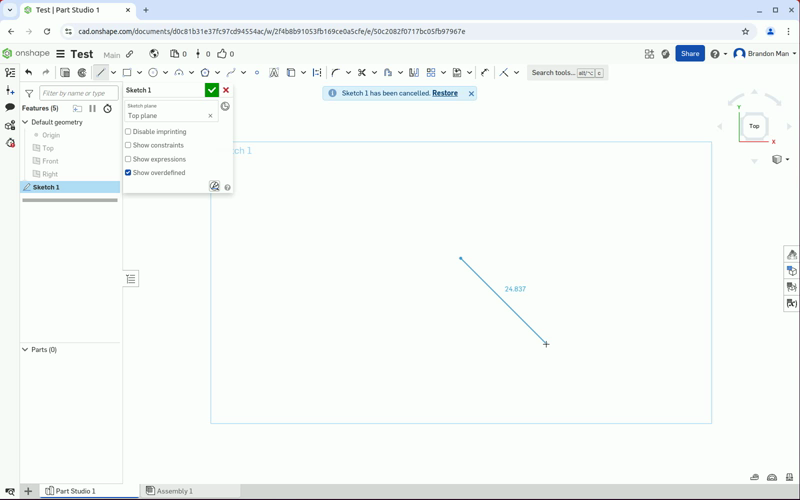
key_down(shift)
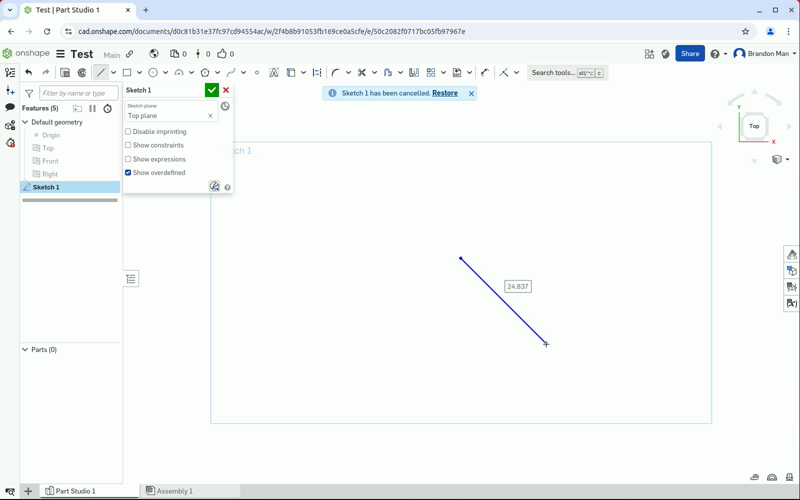
mouse_move(576, 343)
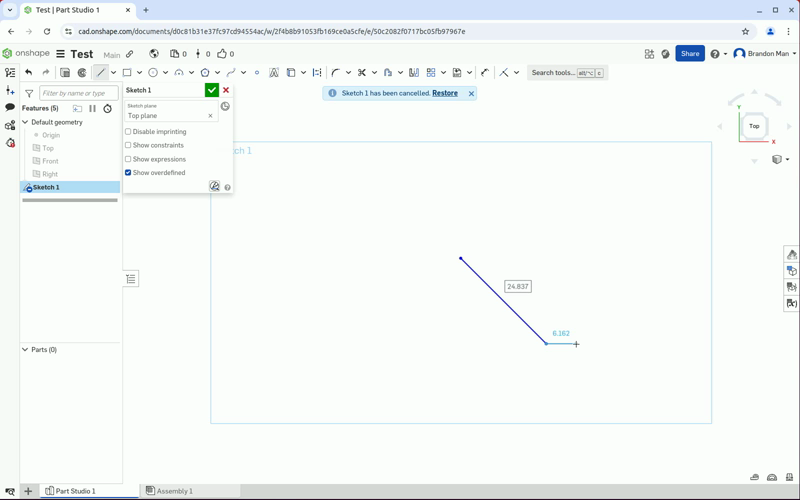
mouse_move(549, 340)
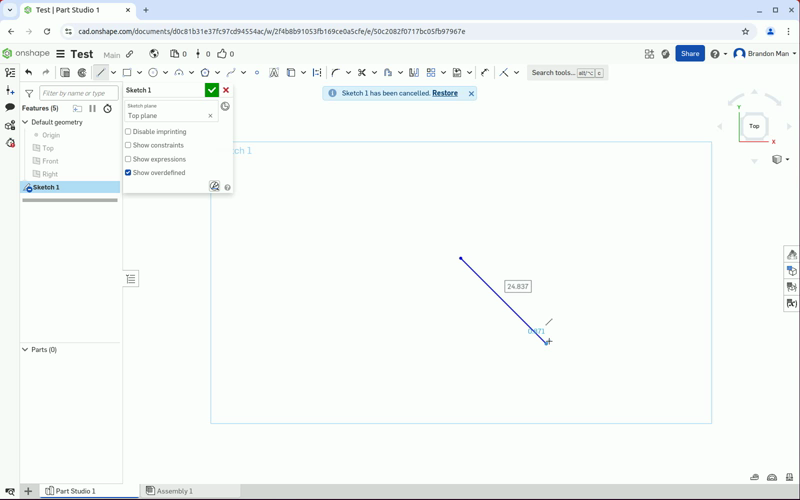
scroll(6)
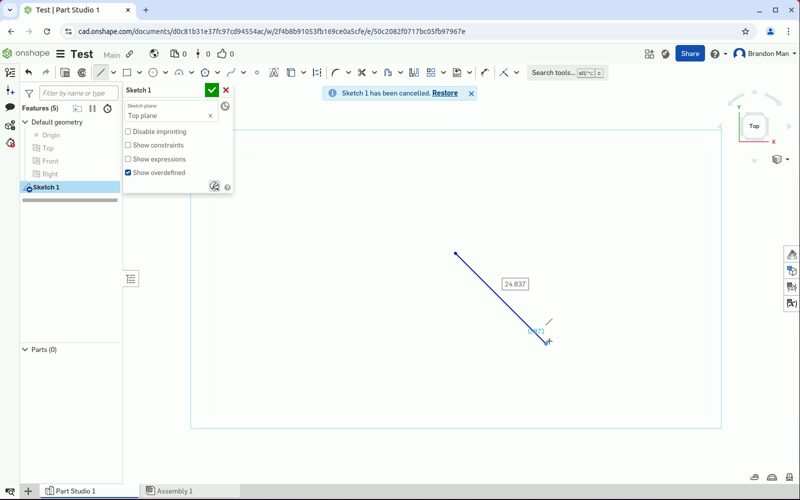
scroll(6)
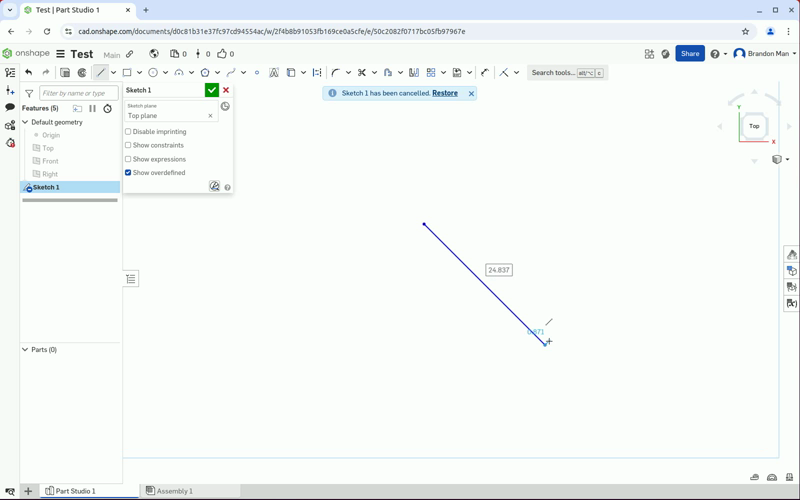
scroll(6)
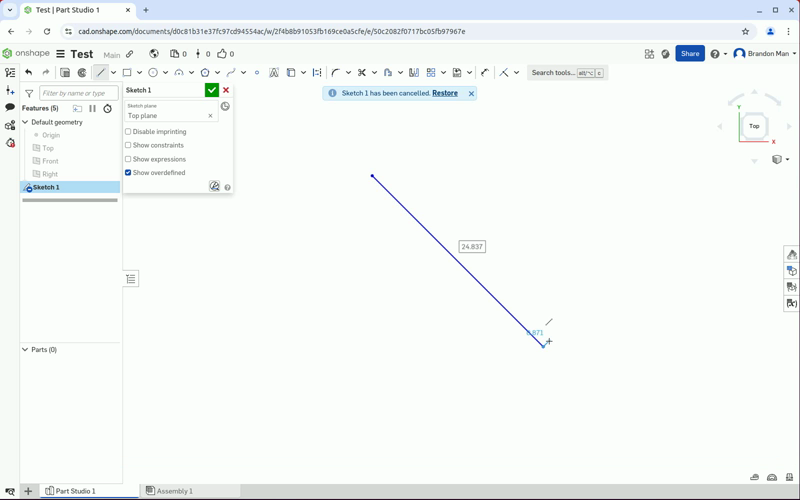
scroll(6)
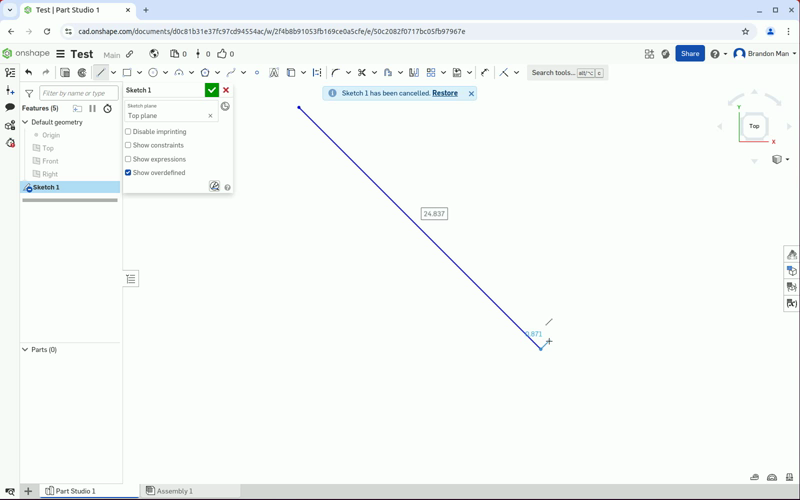
scroll(6)
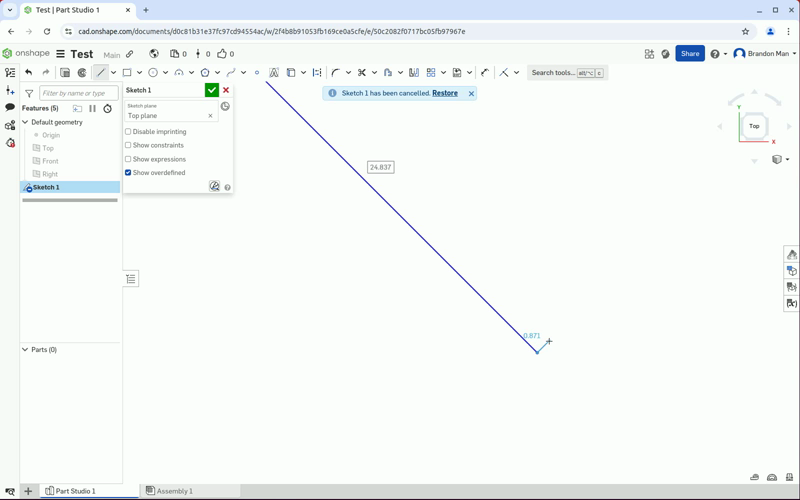
scroll(6)
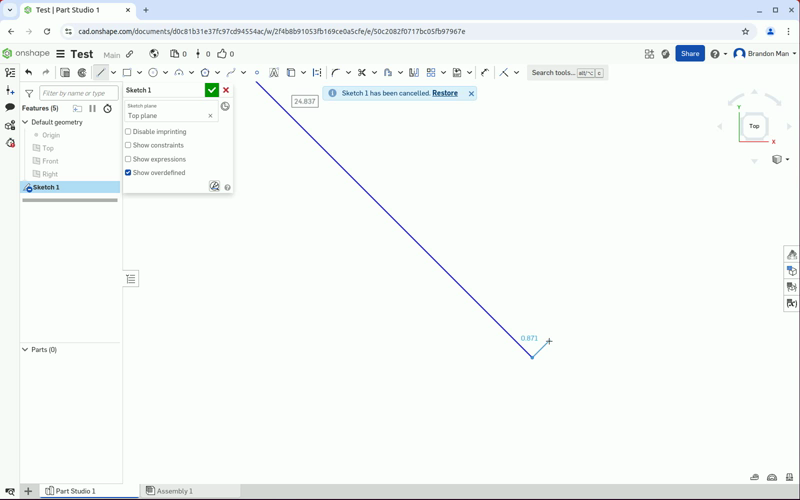
scroll(6)
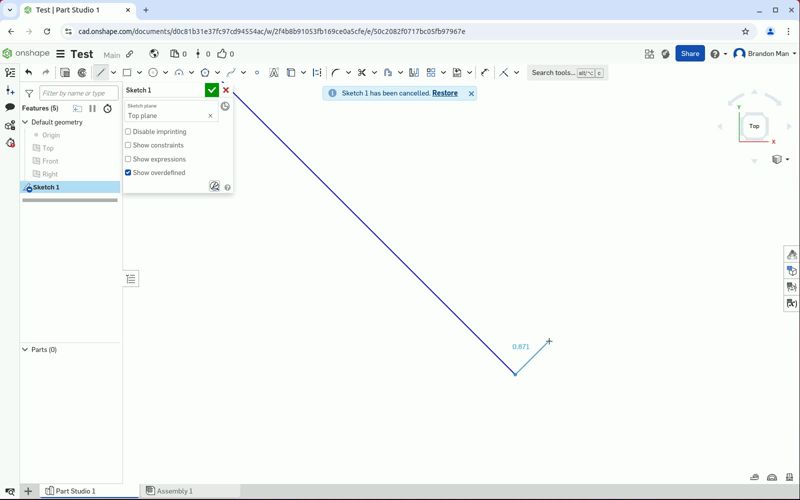
click(549, 340)
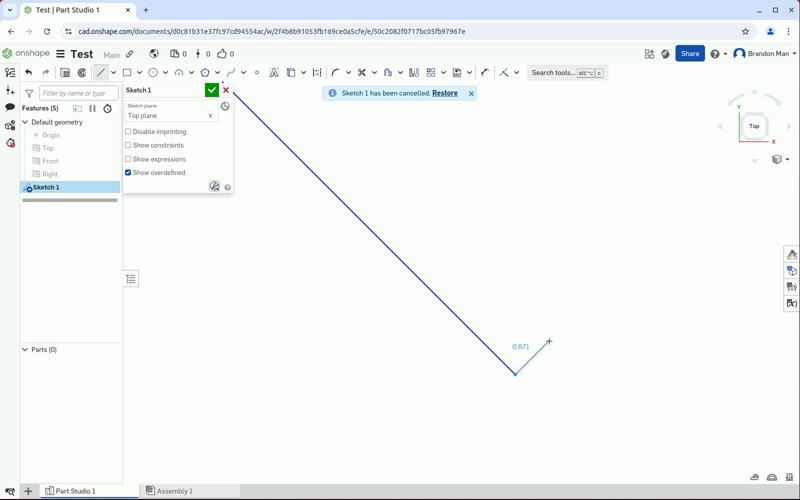
scroll(-6)
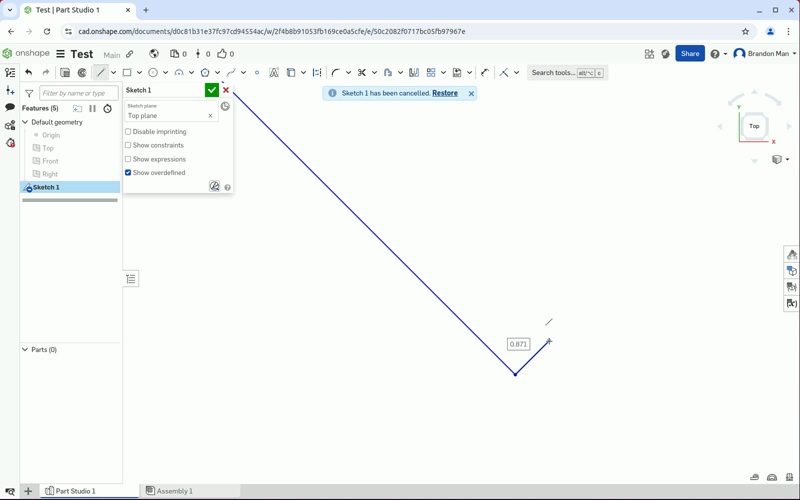
scroll(-6)
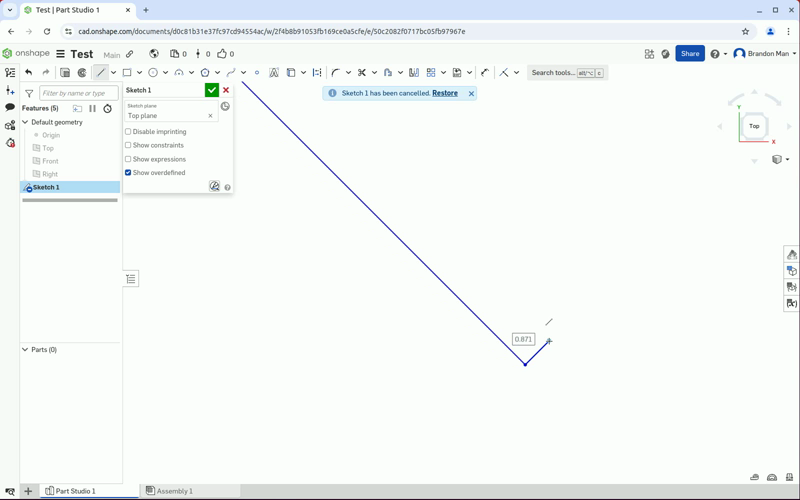
scroll(-6)
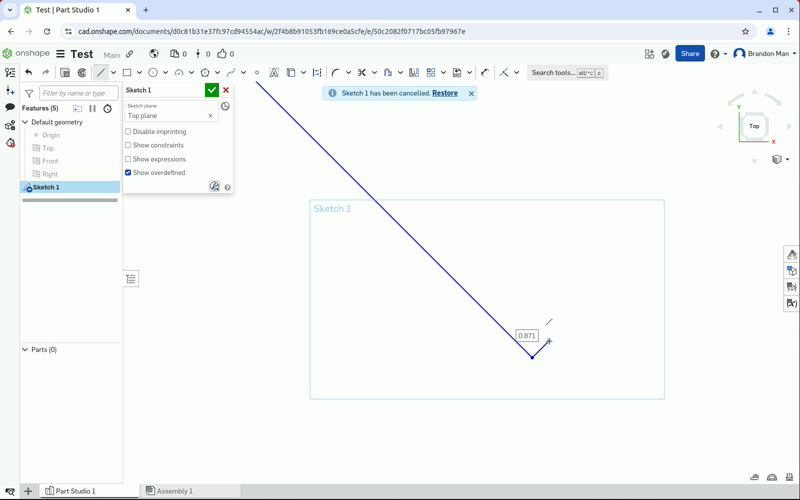
scroll(-6)
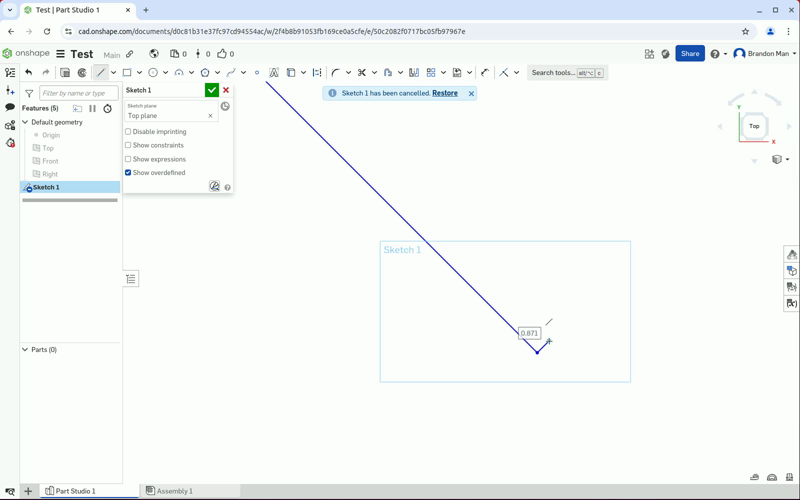
scroll(-6)
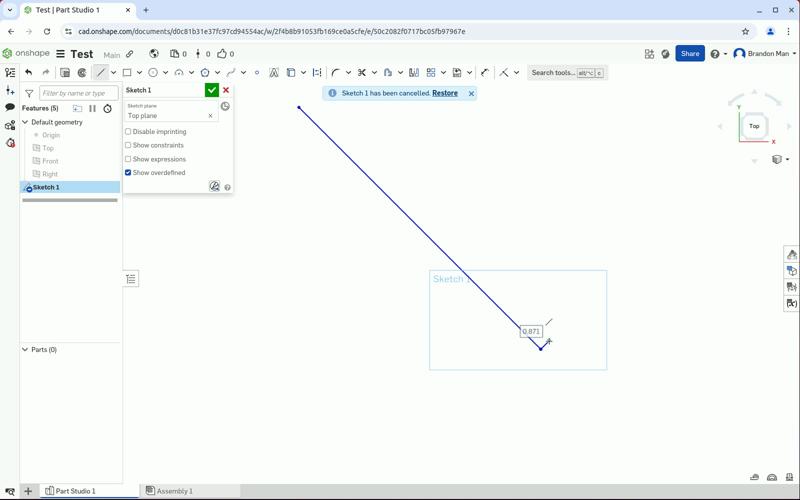
scroll(-6)
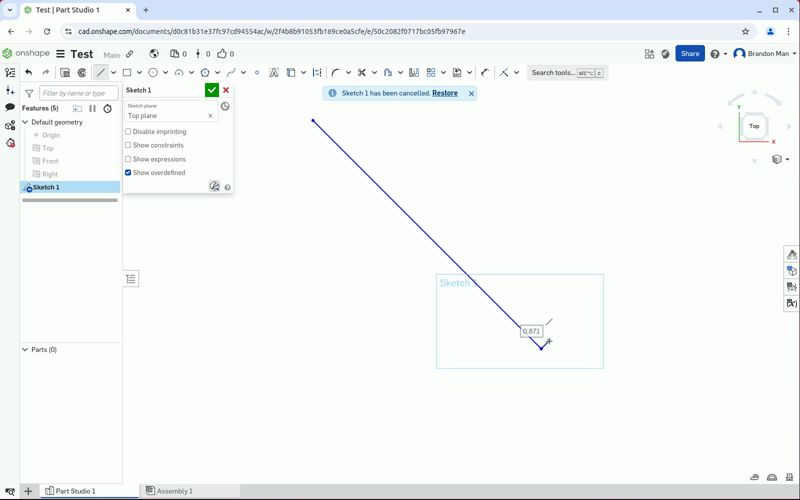
scroll(-6)
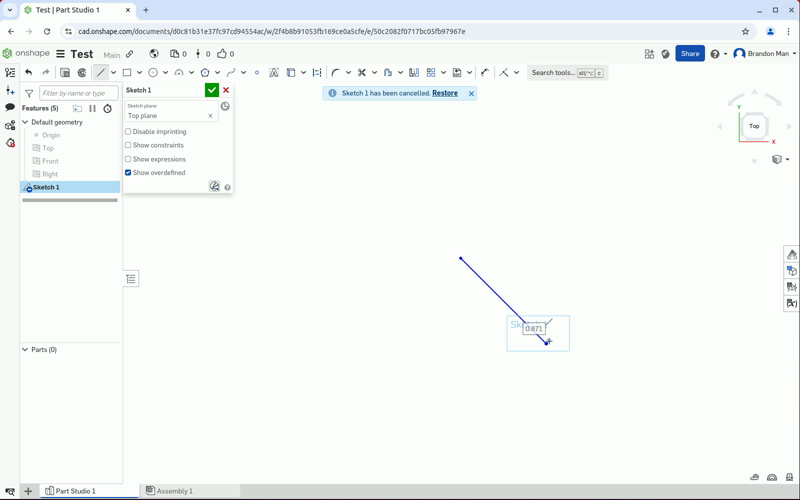
key_up(shift)
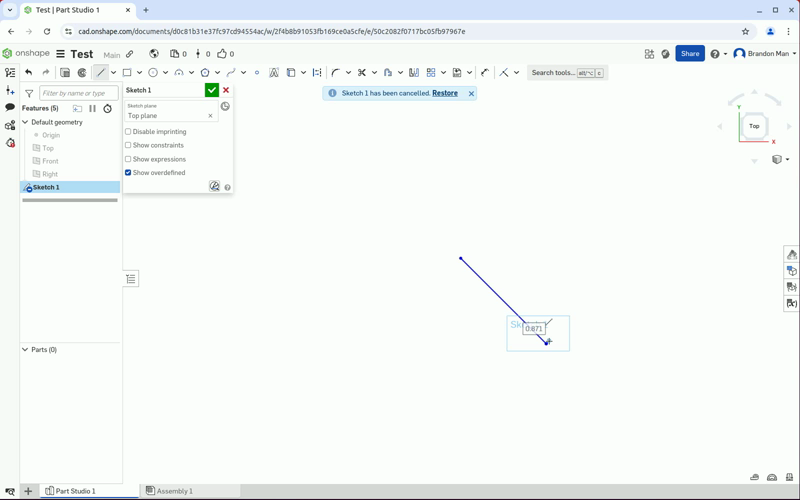
key_down(shift)
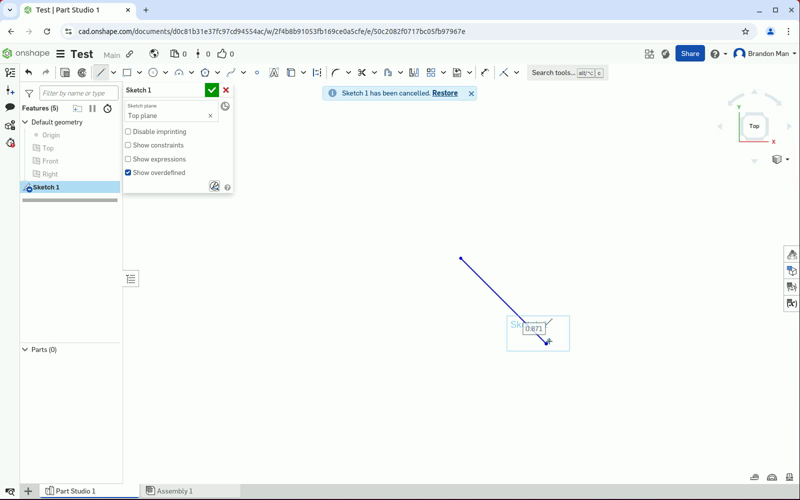
mouse_move(466, 258)
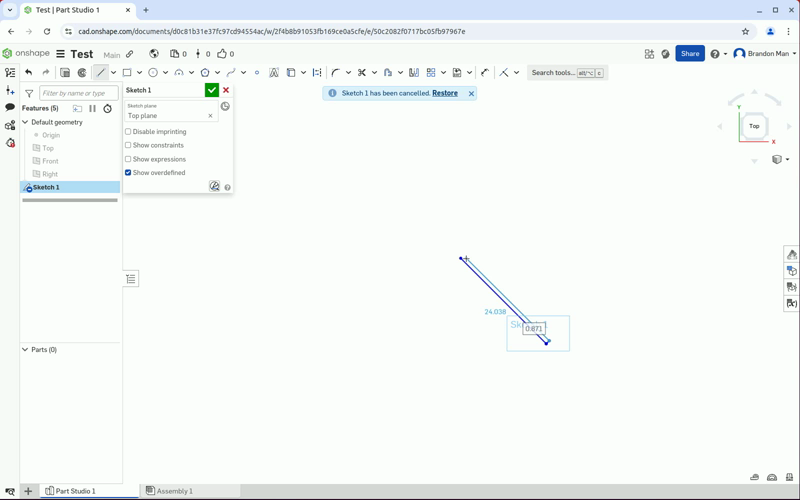
click(466, 258)
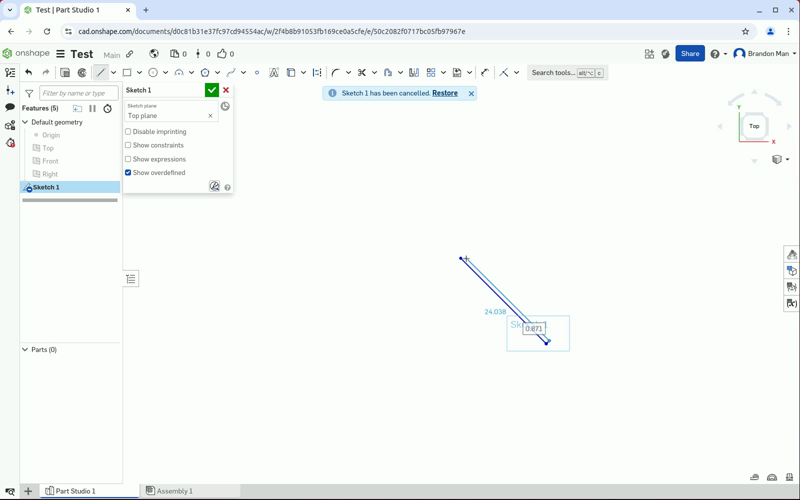
key_up(shift)
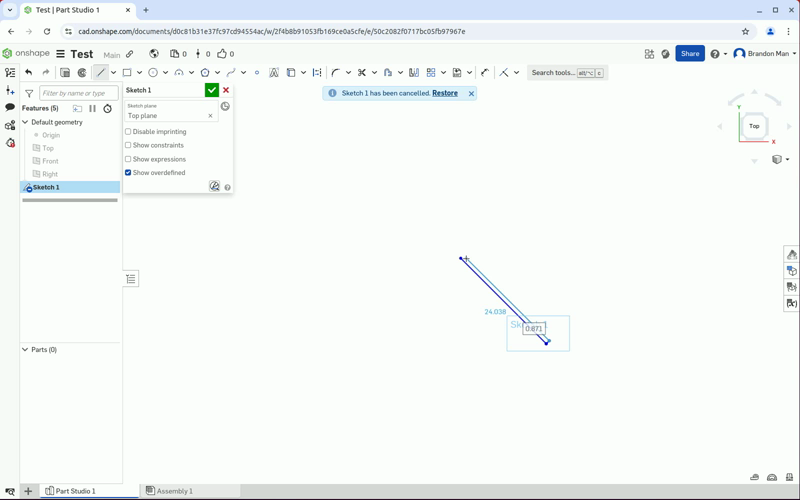
key_down(shift)
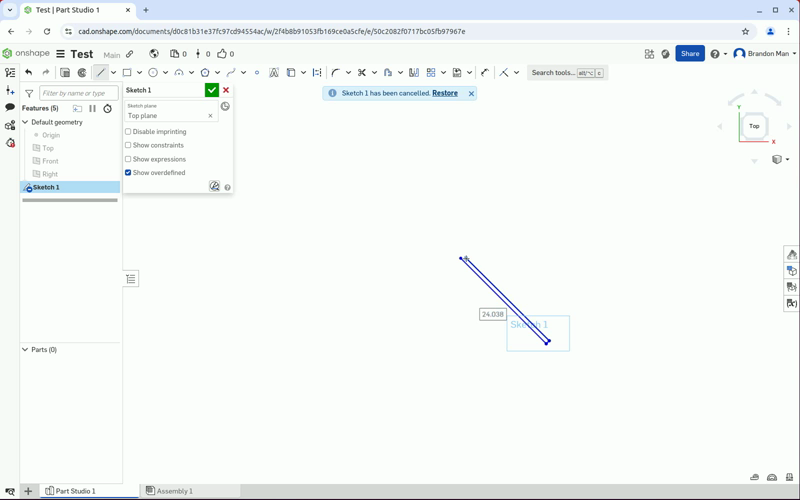
mouse_move(549, 175)
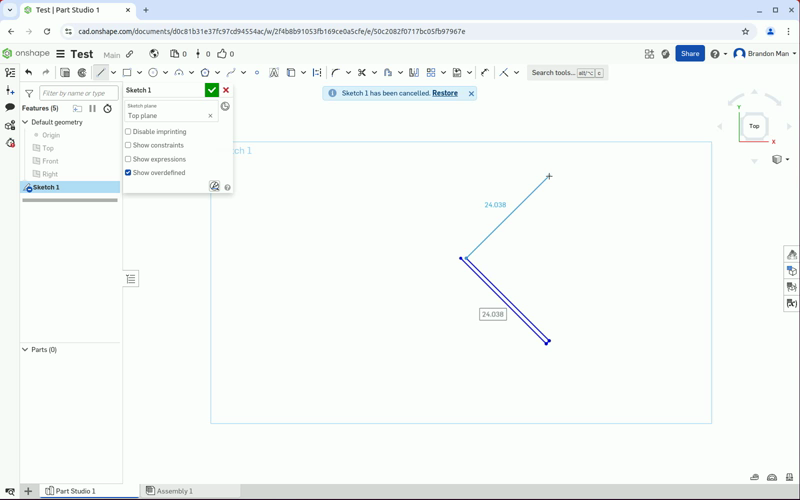
click(549, 175)
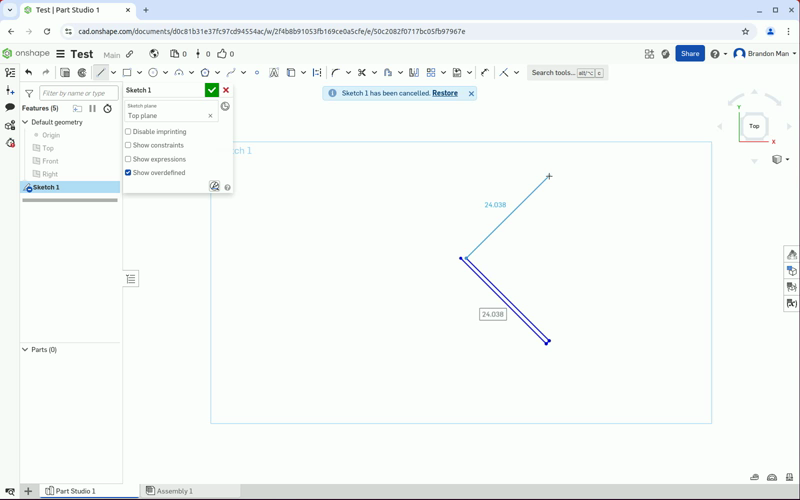
key_up(shift)
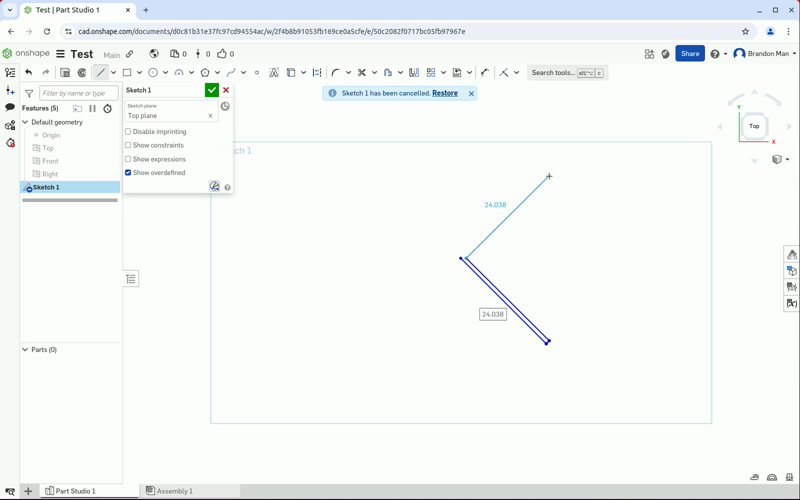
key_down(shift)
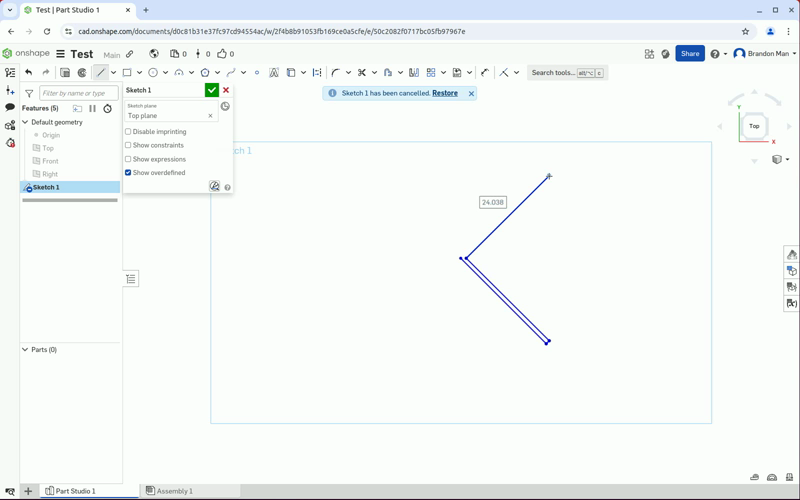
mouse_move(579, 175)
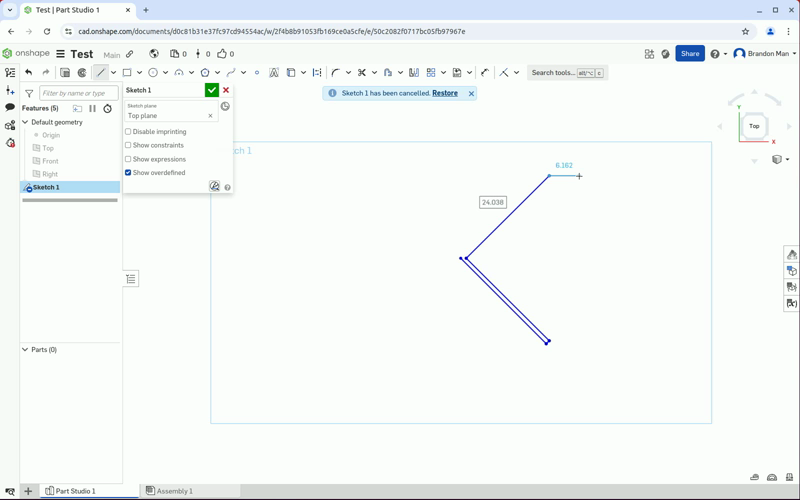
mouse_move(546, 172)
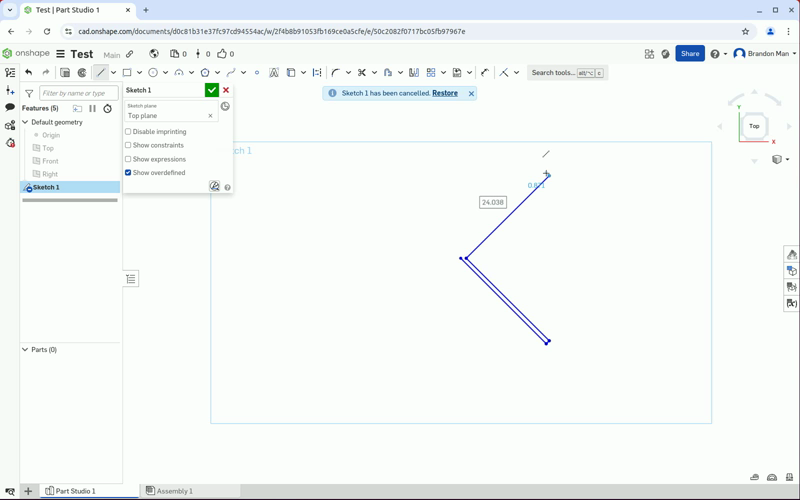
scroll(6)
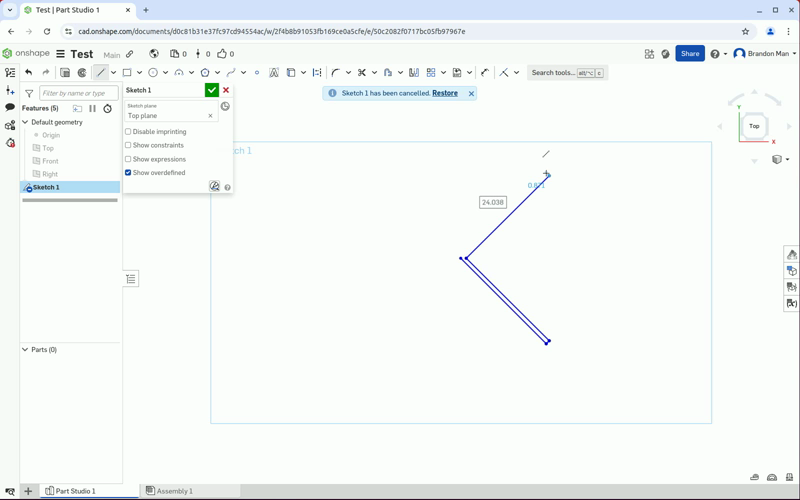
scroll(6)
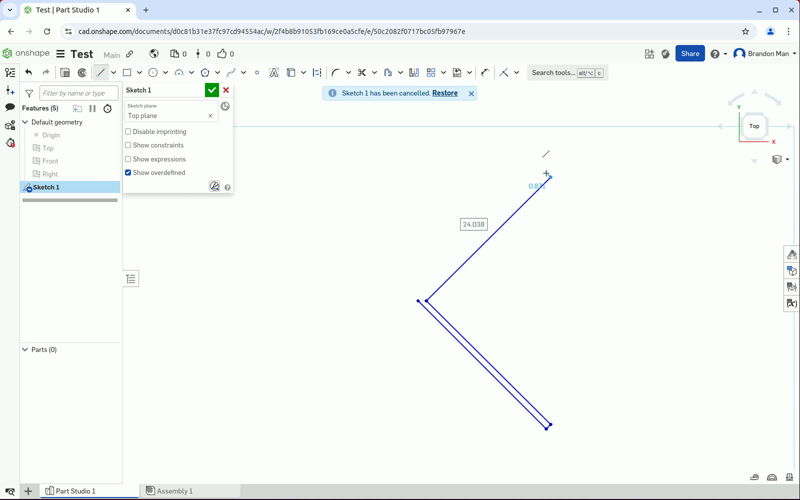
scroll(6)
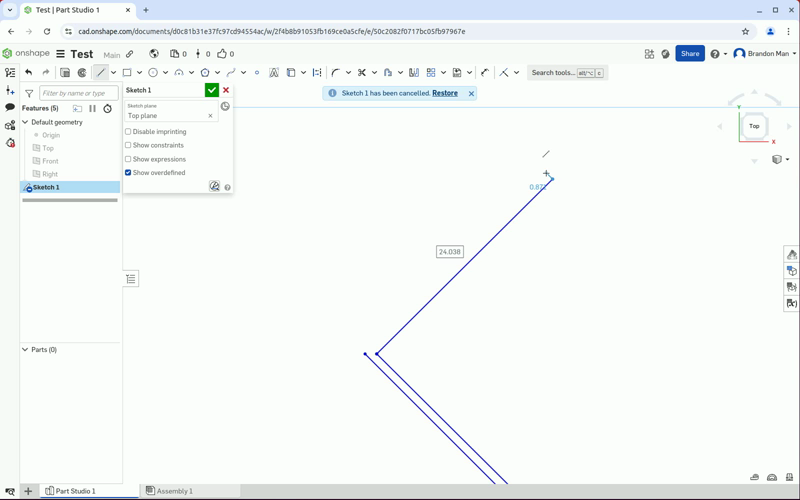
scroll(6)
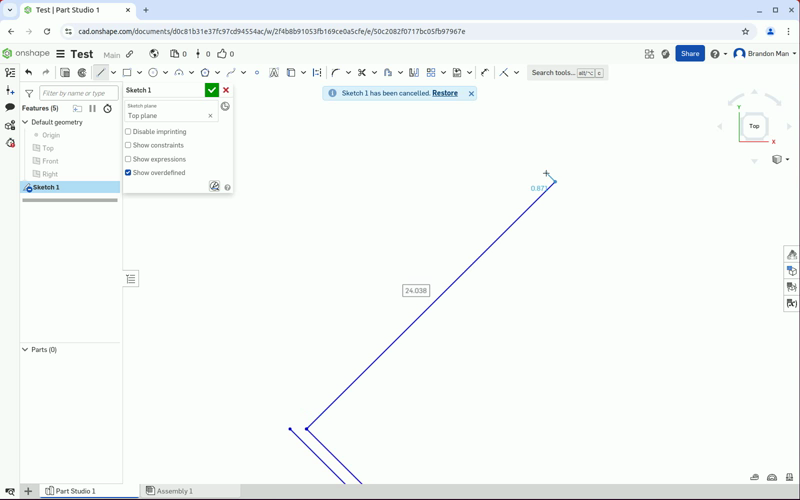
scroll(6)
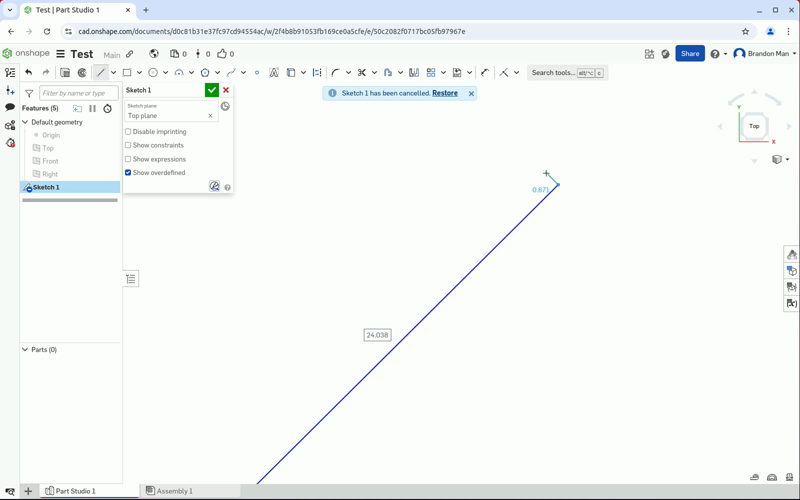
scroll(6)
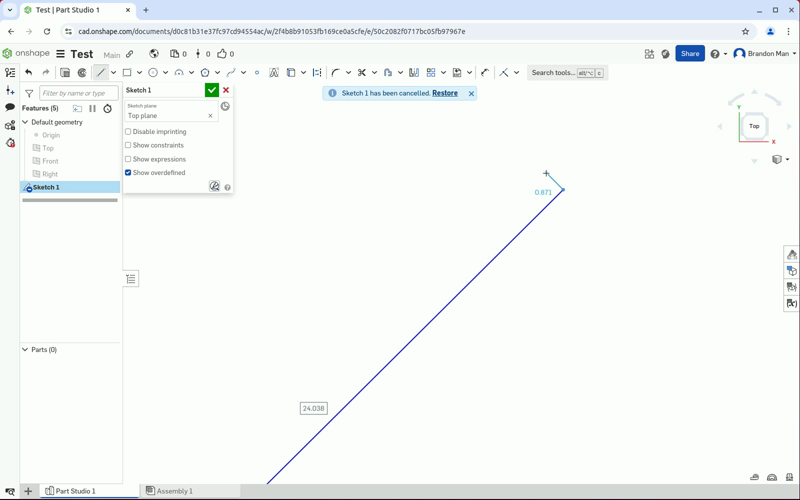
scroll(6)
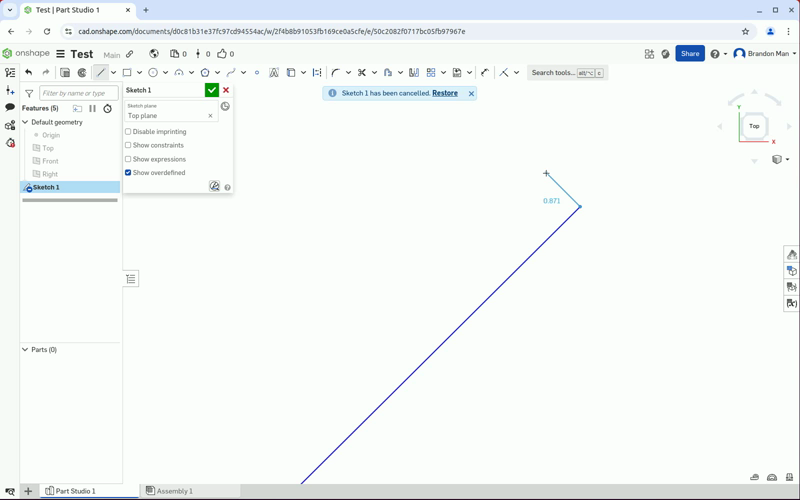
click(546, 172)
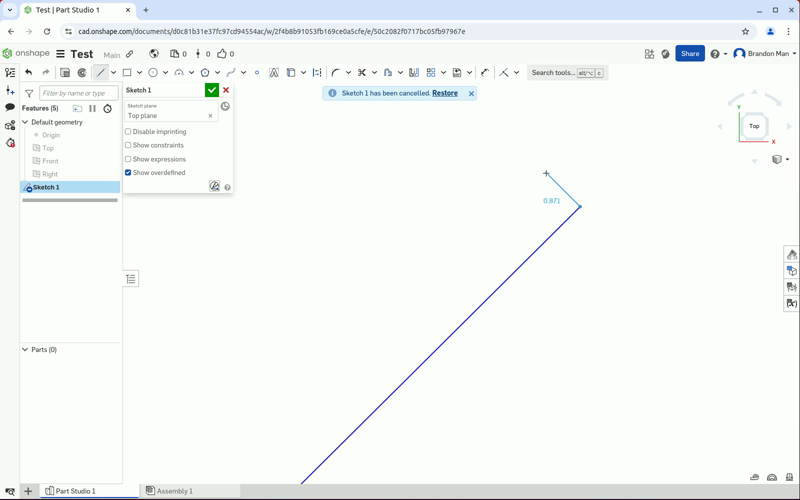
scroll(-6)
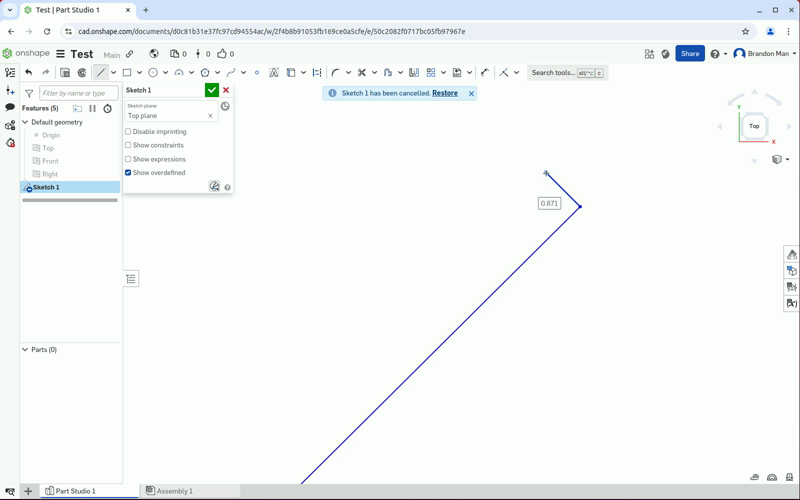
scroll(-6)
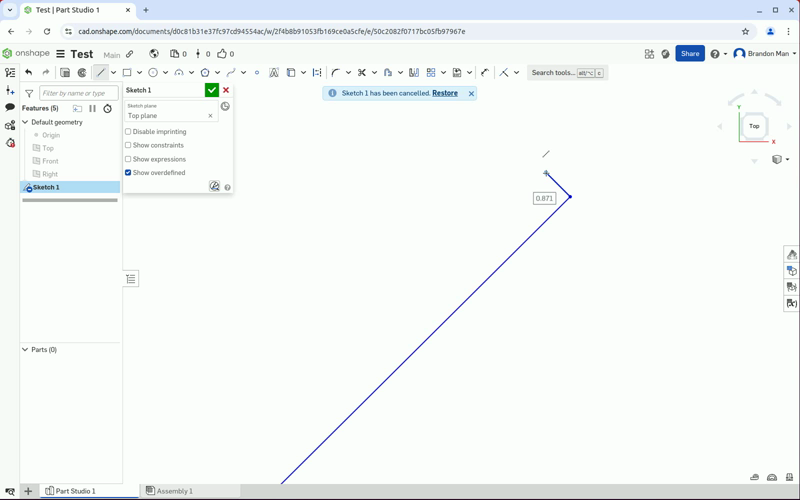
scroll(-6)
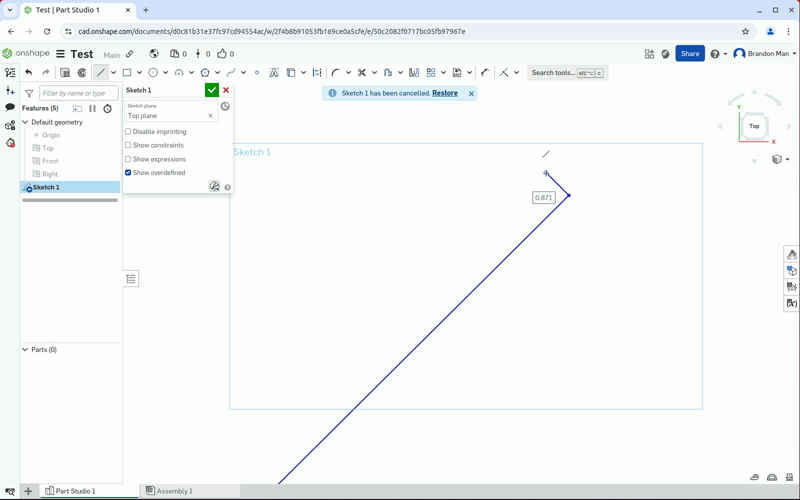
scroll(-6)
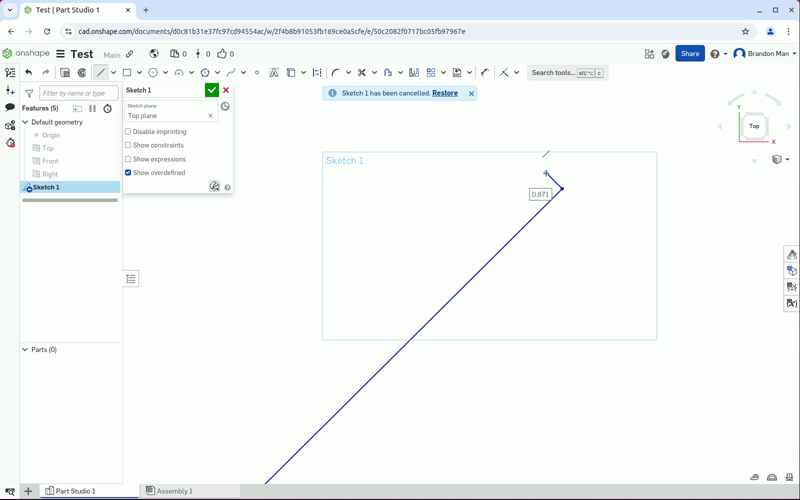
scroll(-6)
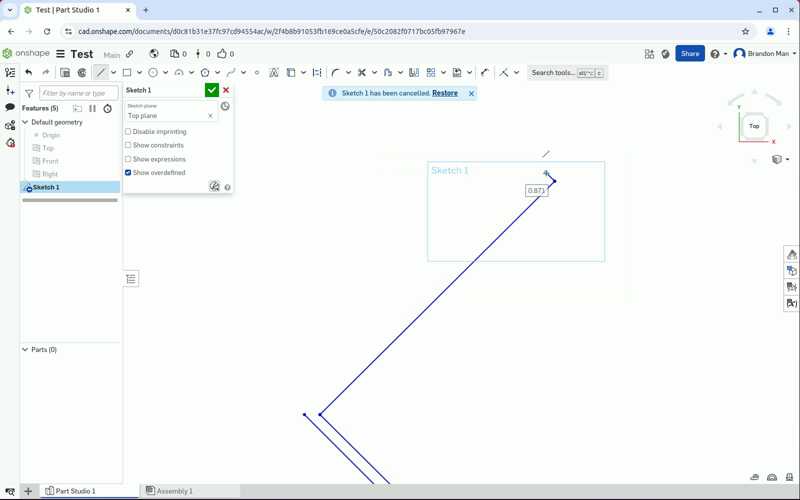
scroll(-6)
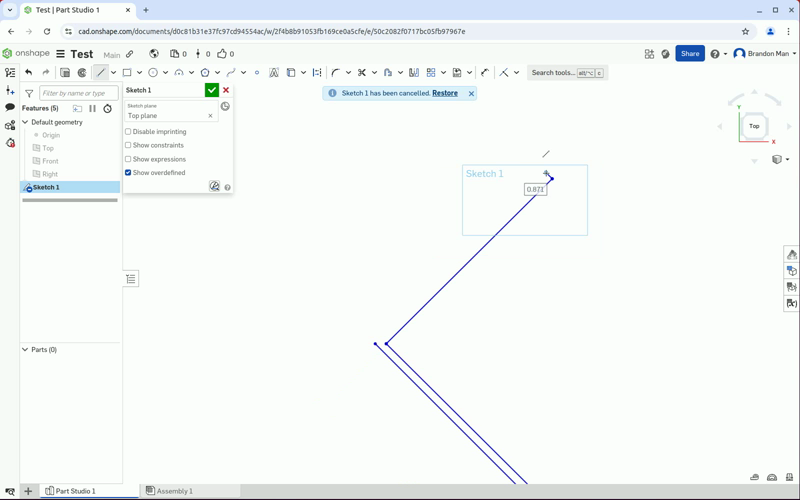
scroll(-6)
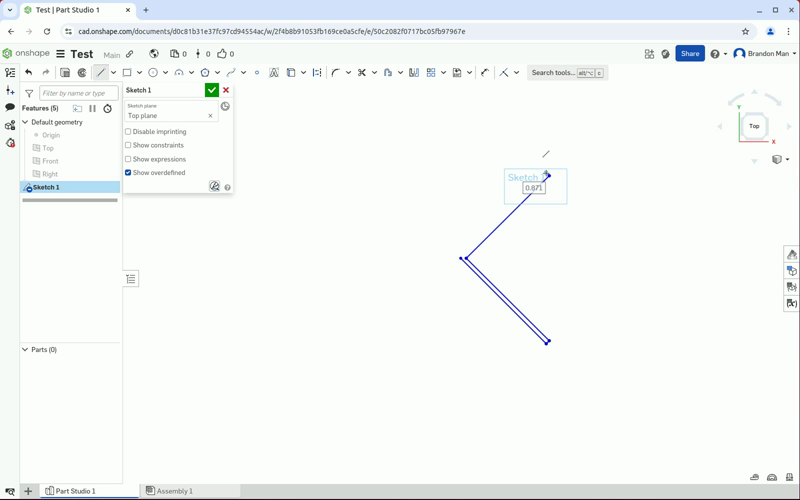
key_up(shift)
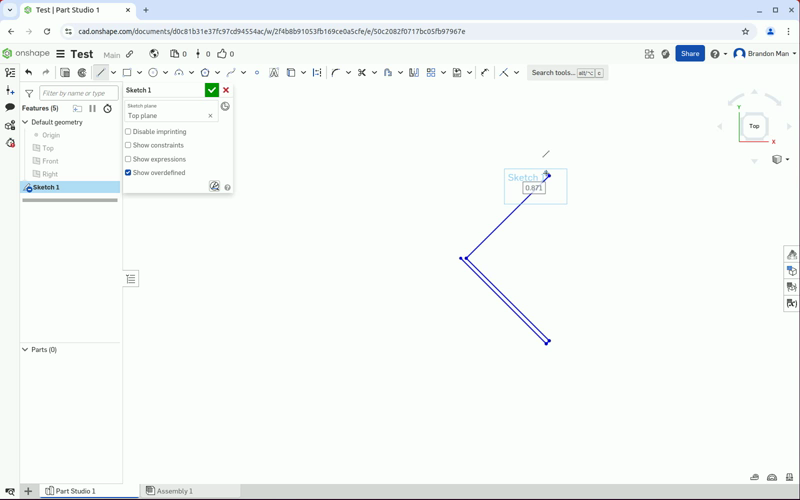
key_down(shift)
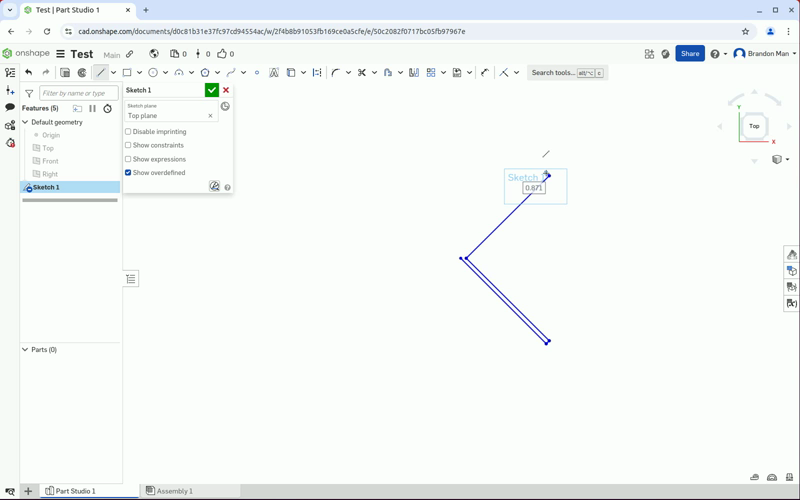
mouse_move(460, 258)
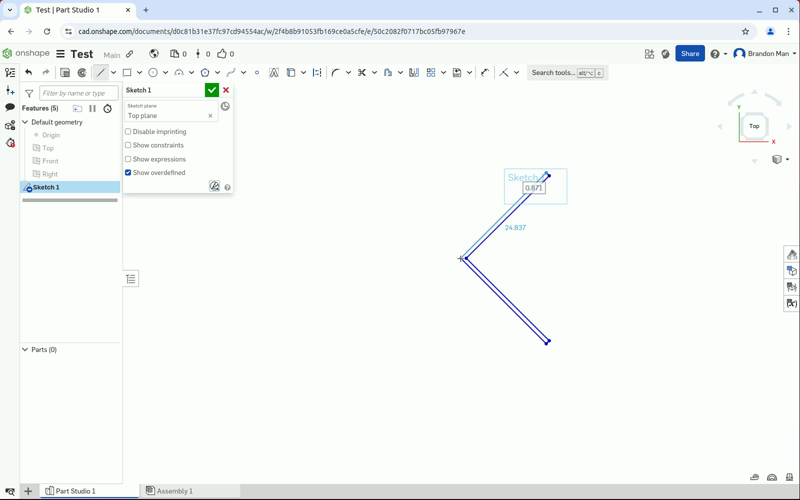
key_up(shift)
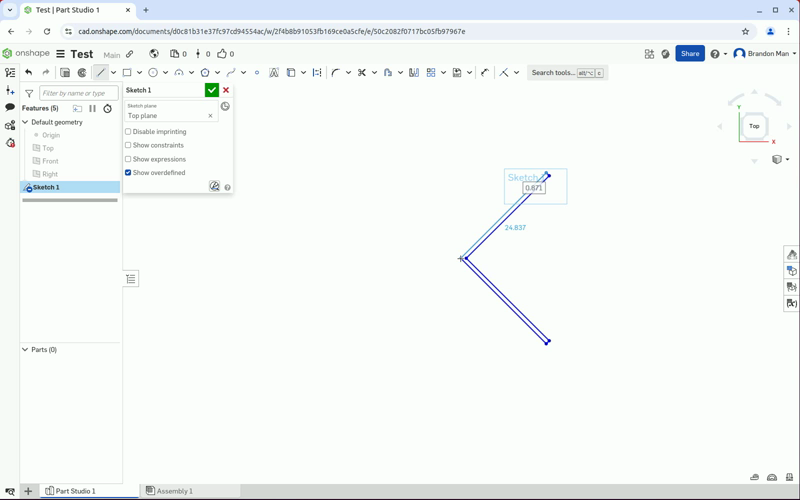
click(460, 258)
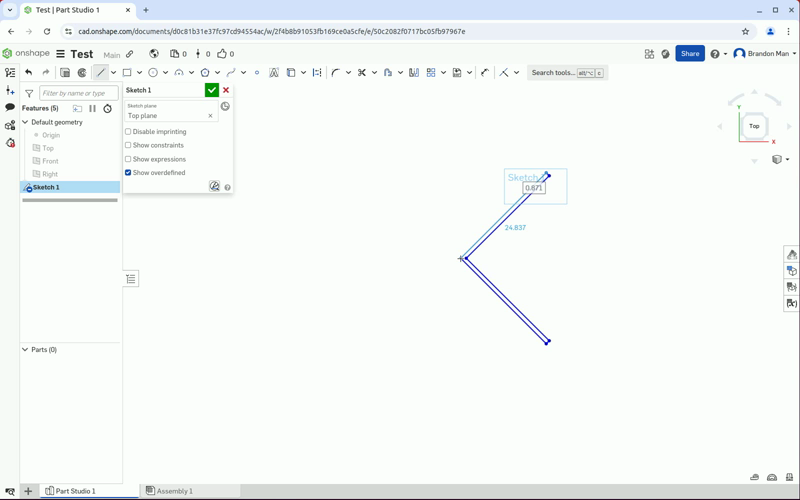
key(esc)
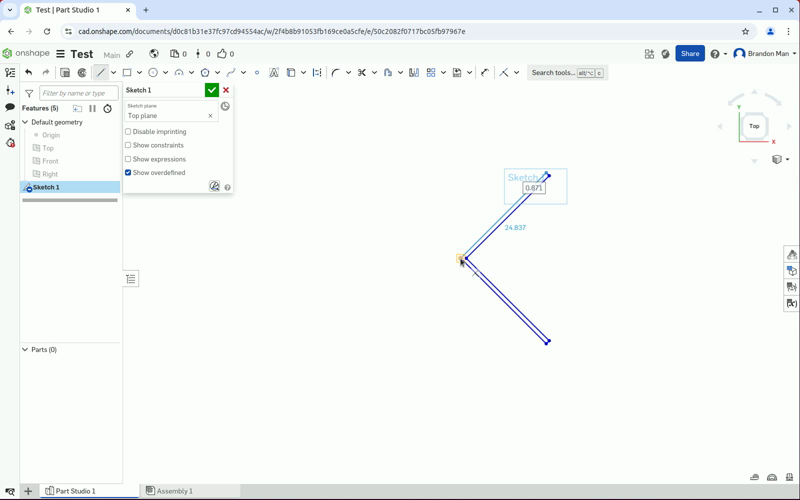
mouse_move(533, 329)
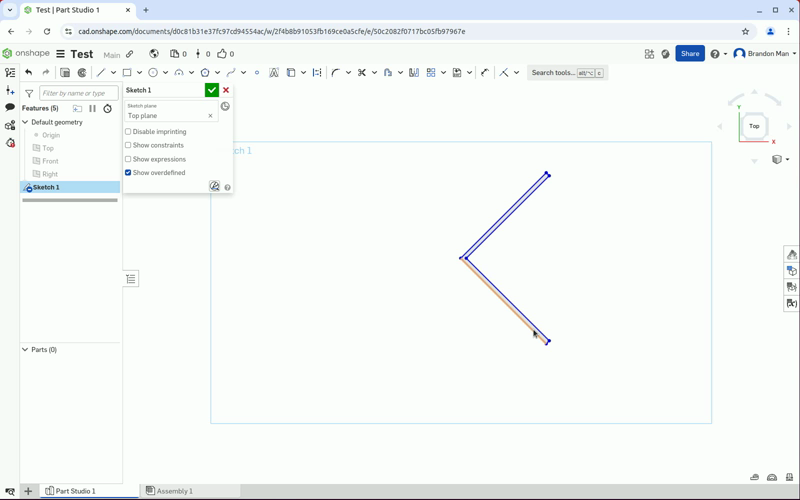
scroll(6)
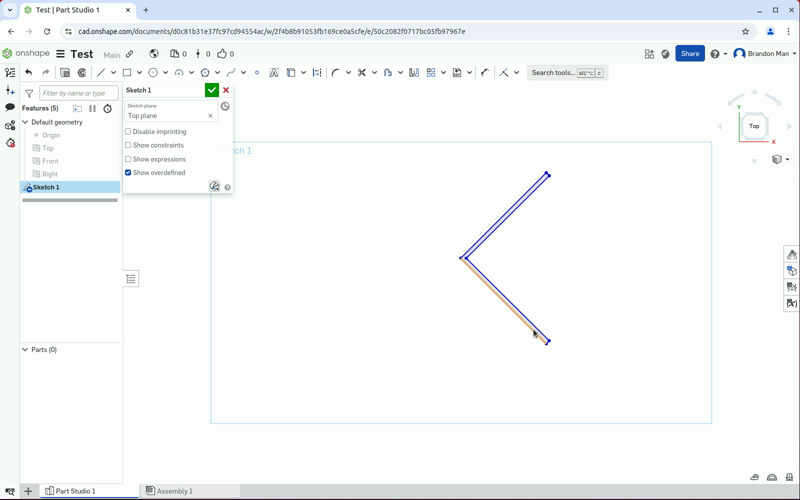
scroll(6)
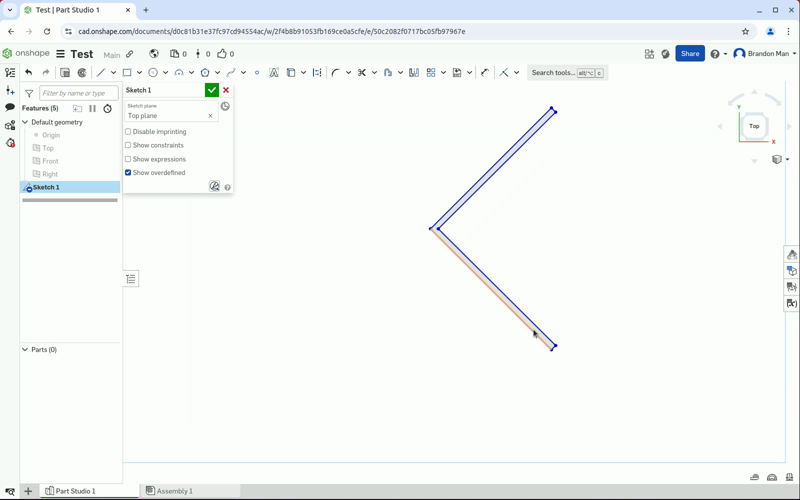
scroll(6)
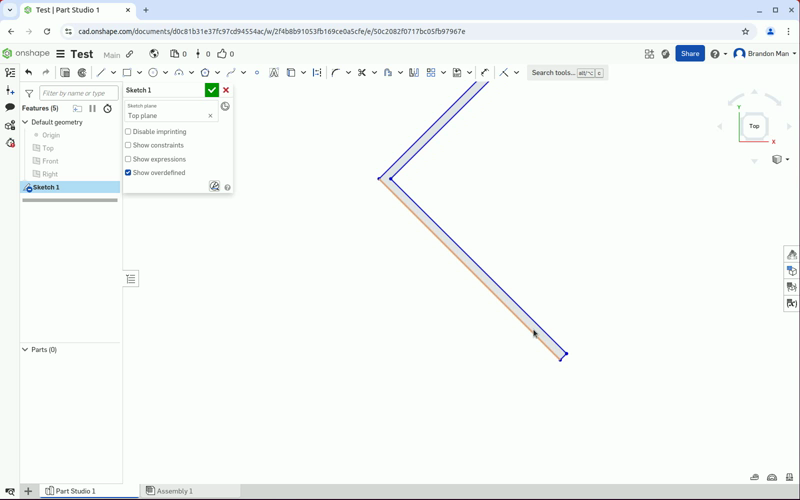
scroll(6)
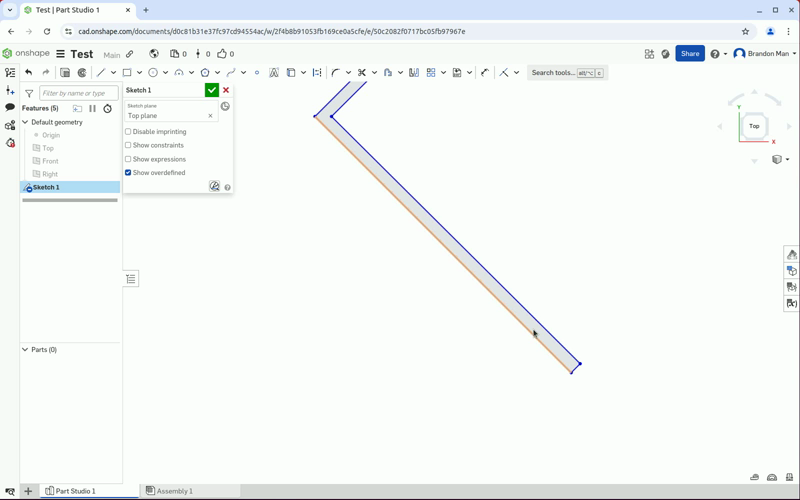
scroll(6)
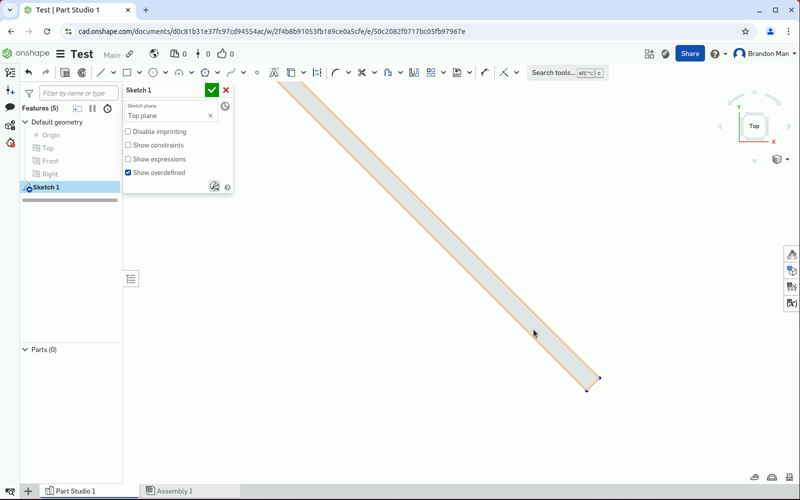
scroll(6)
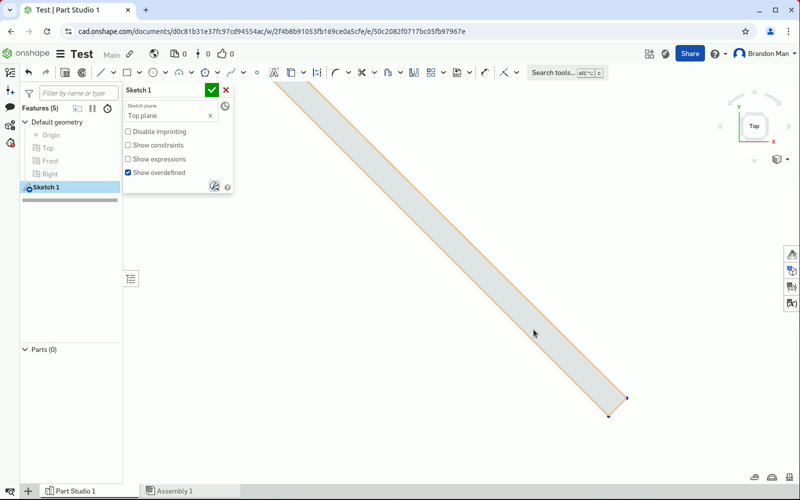
scroll(6)
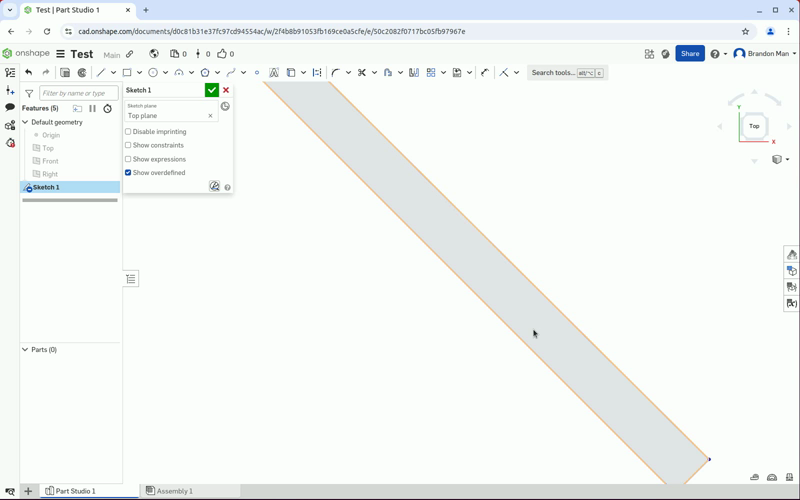
click(533, 329)
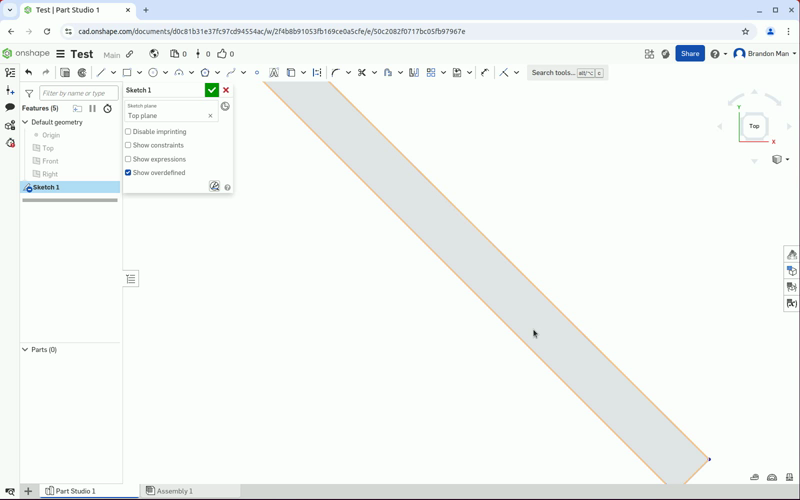
scroll(-6)
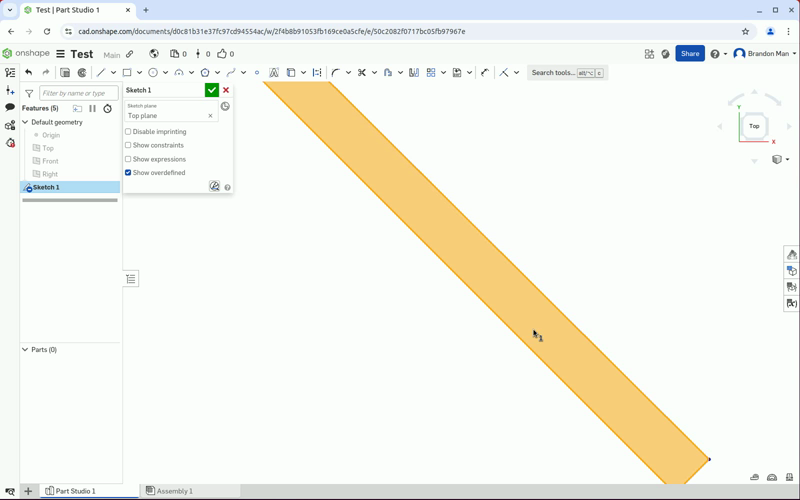
scroll(-6)
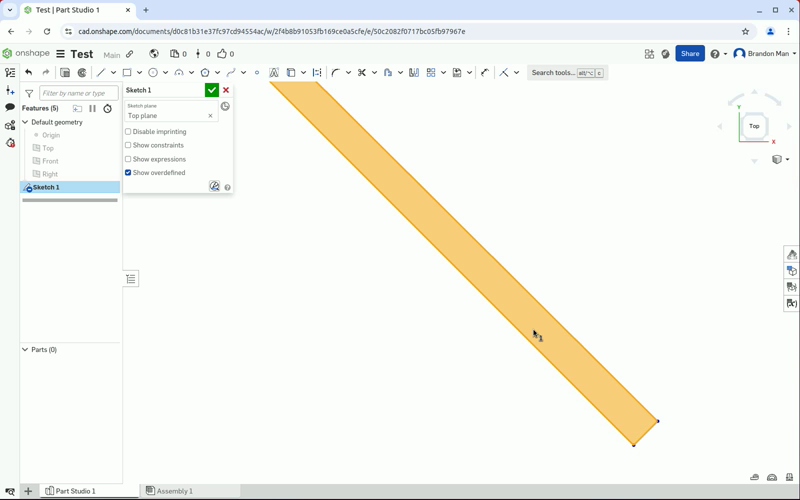
scroll(-6)
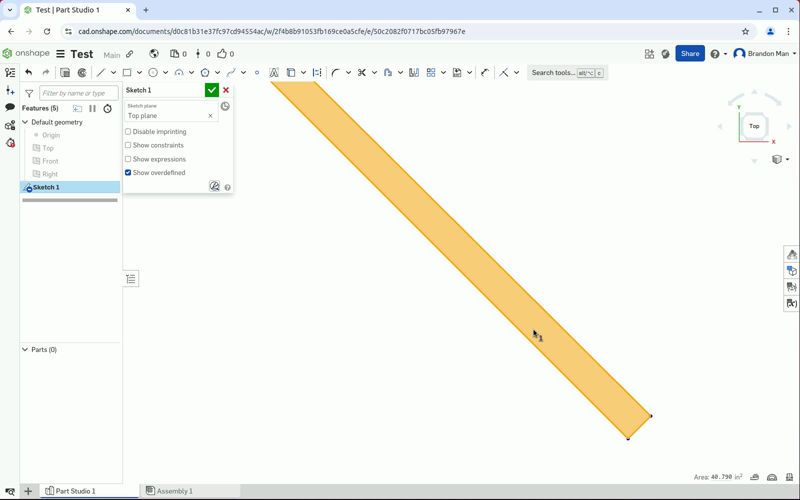
scroll(-6)
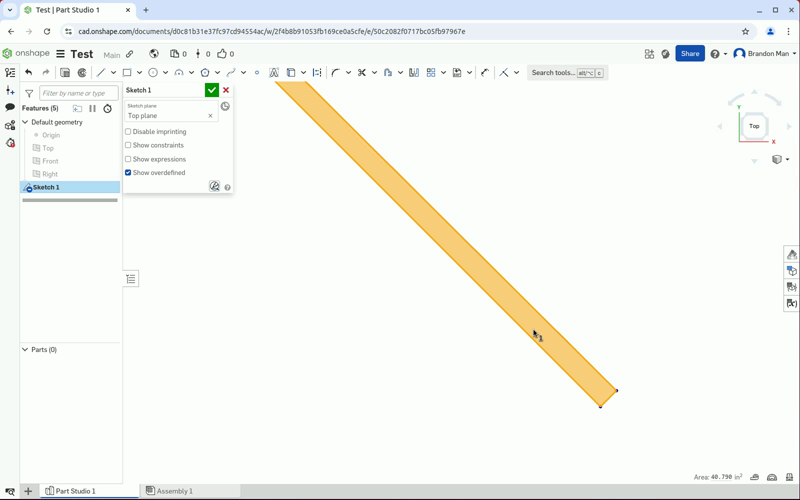
scroll(-6)
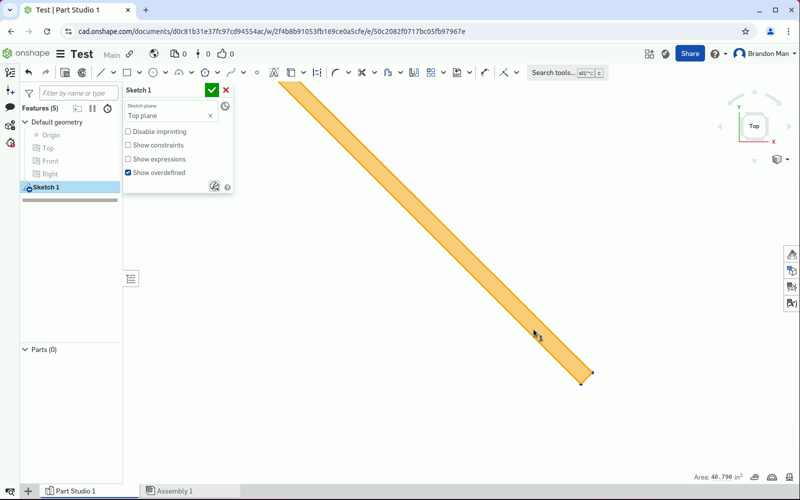
scroll(-6)
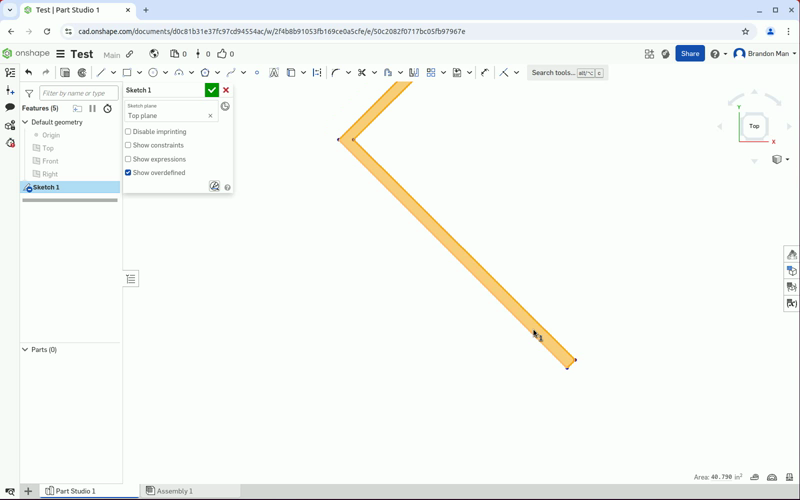
scroll(-6)
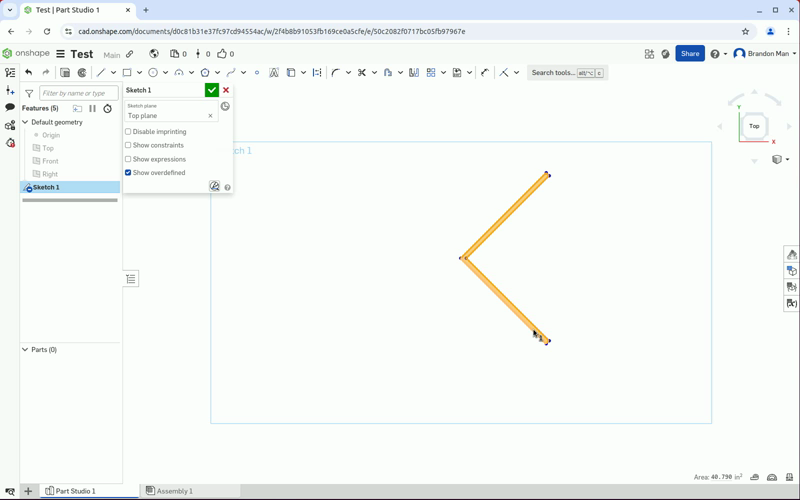
mouse_move(73, 352)
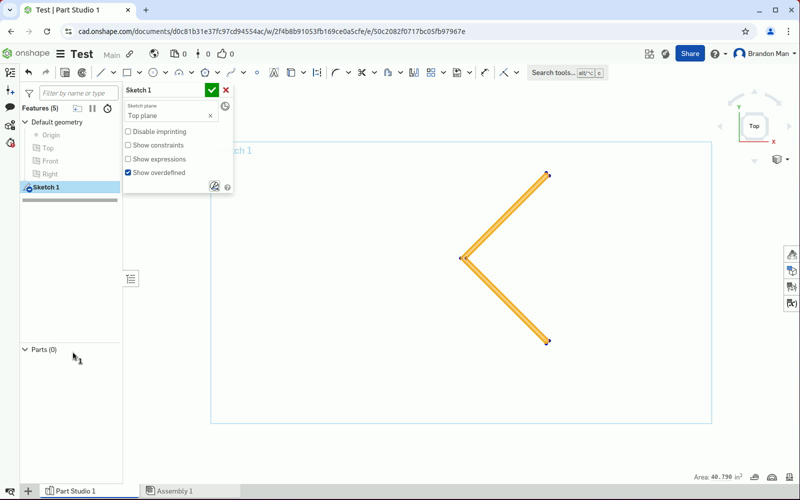
key(shift+y)
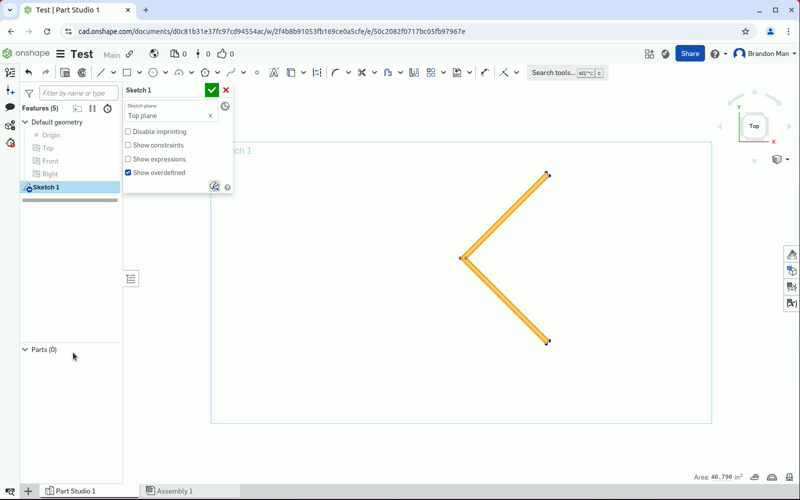
key(shift+e)
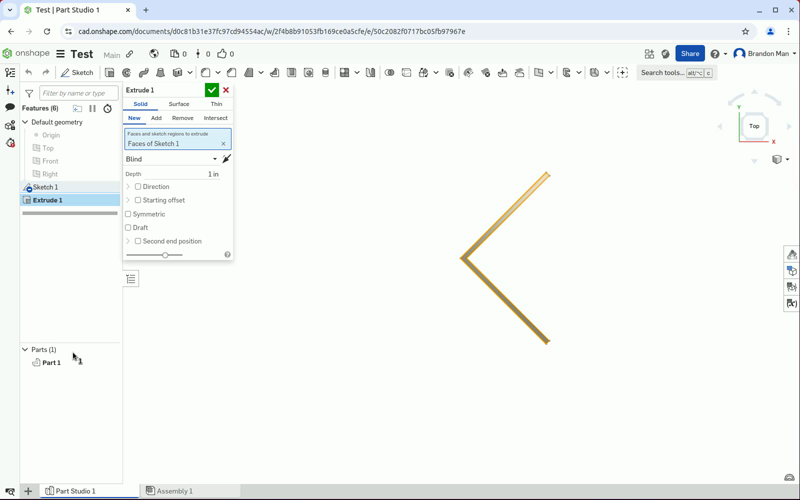
mouse_move(143, 106)
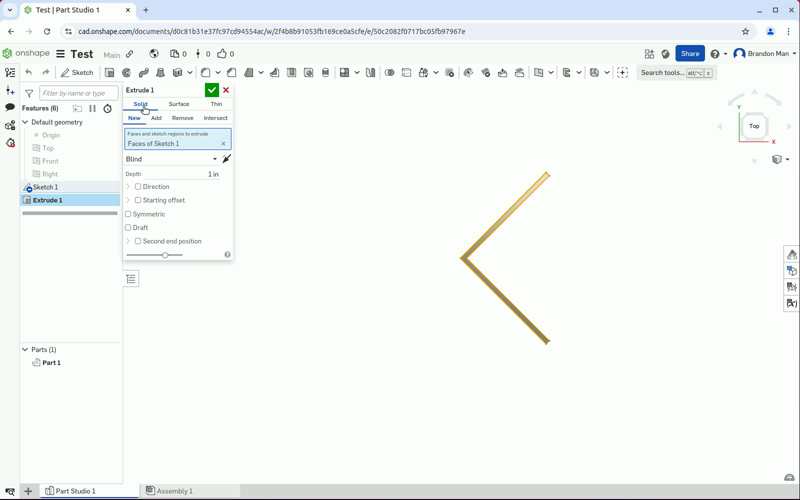
click(143, 106)
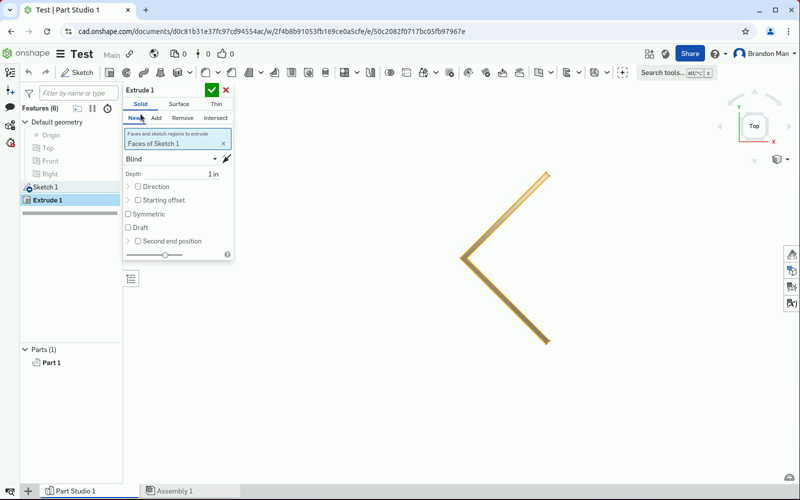
mouse_move(137, 120)
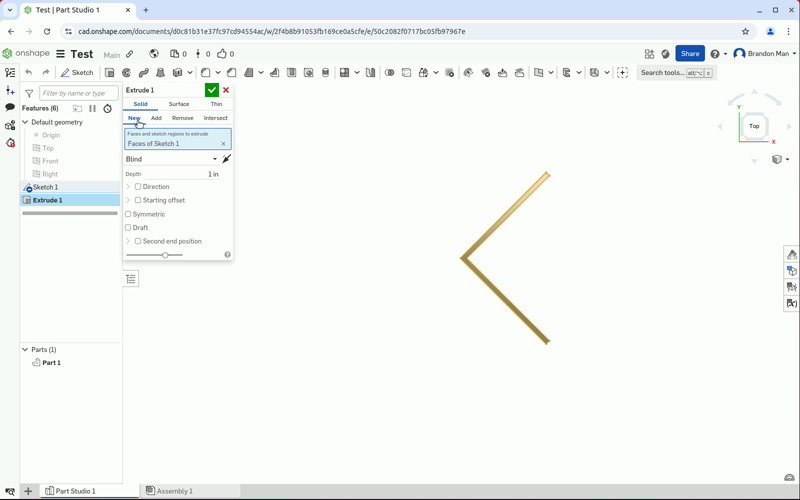
click(137, 120)
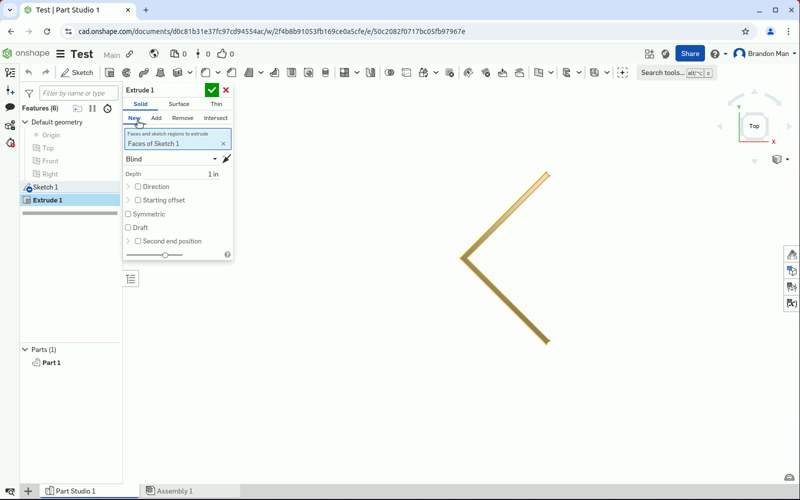
key(tab, 4)
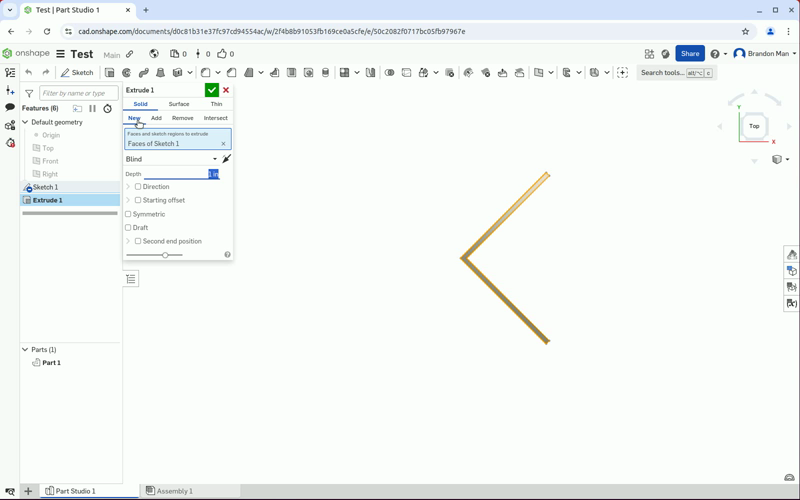
text(2.166)
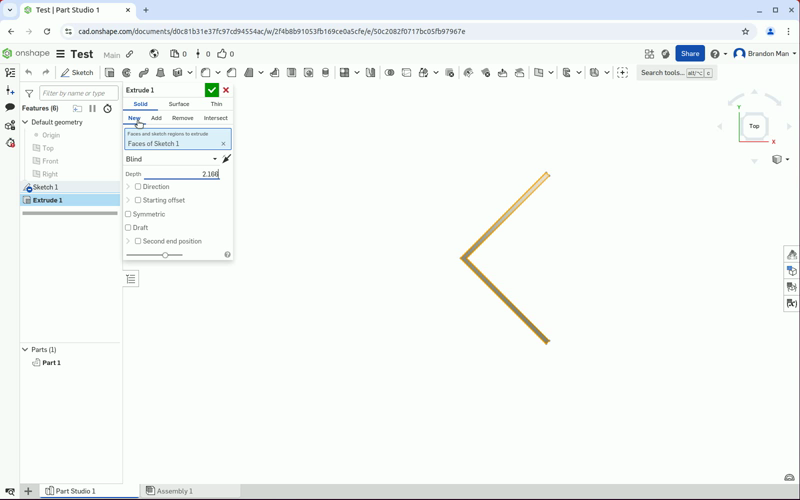
key(enter)
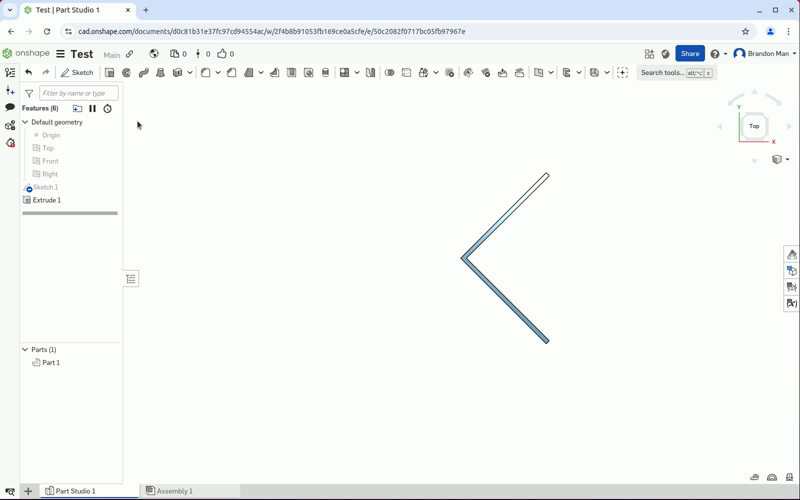
key(shift+h)
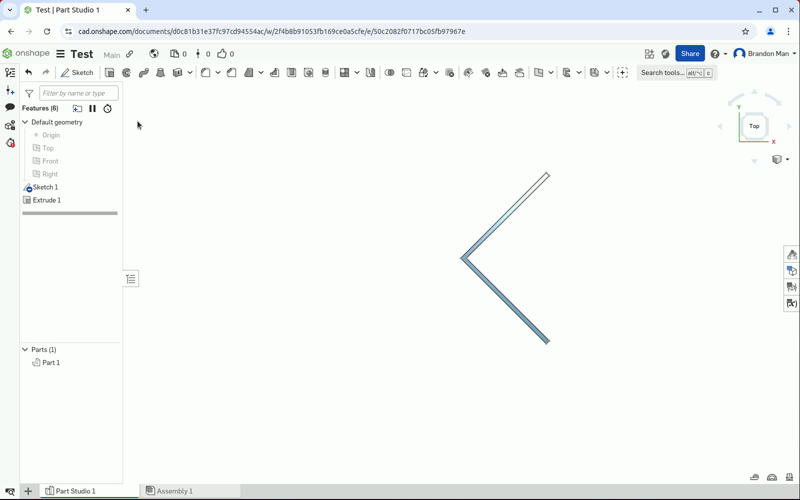
key(shift+h)
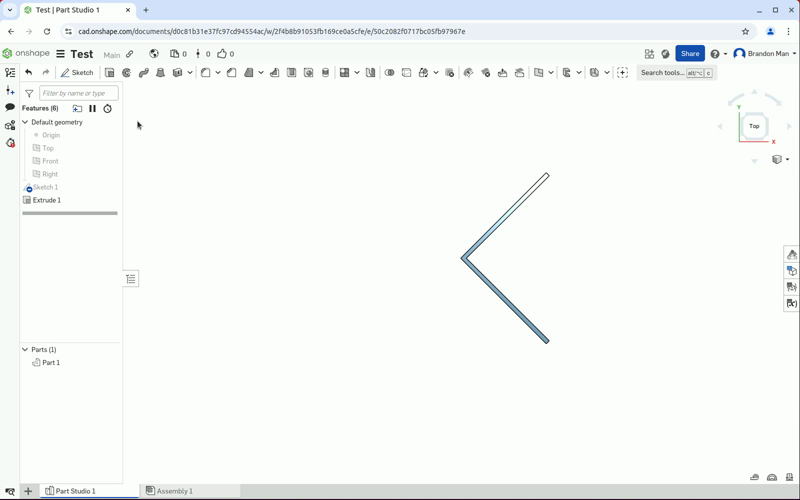
mouse_move(73, 189)
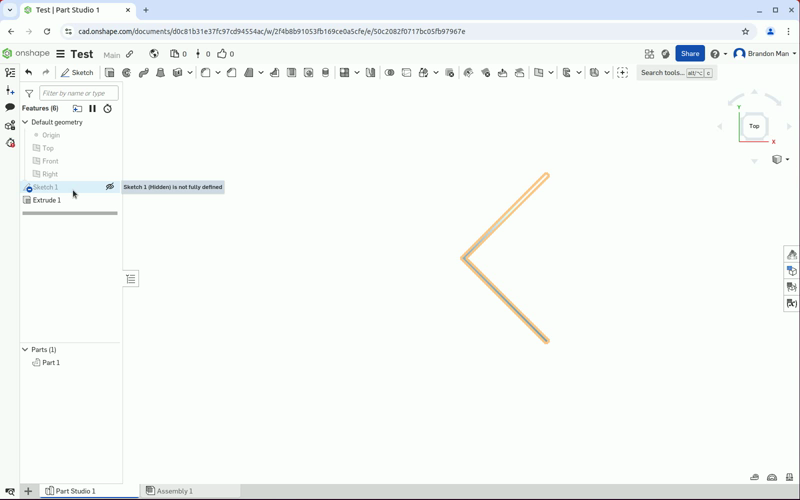
click(73, 189)
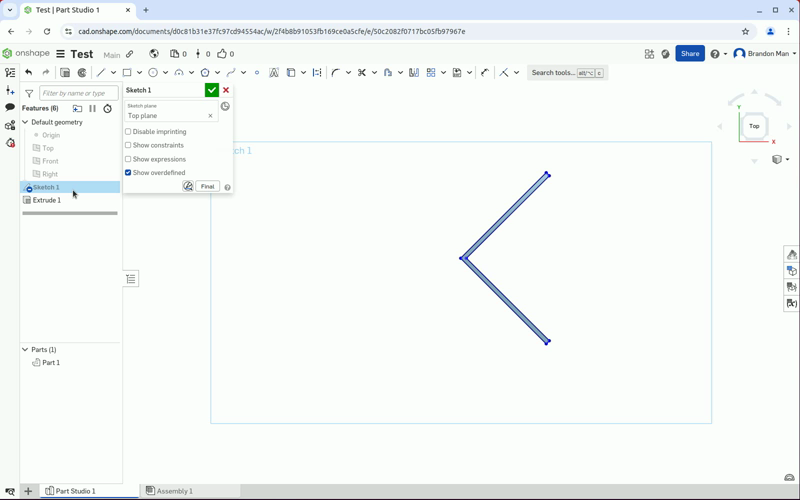
mouse_move(229, 92)
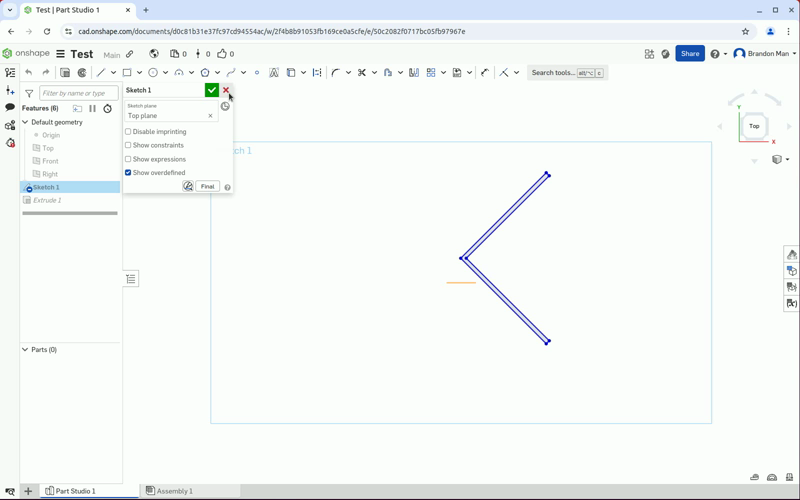
click(229, 92)
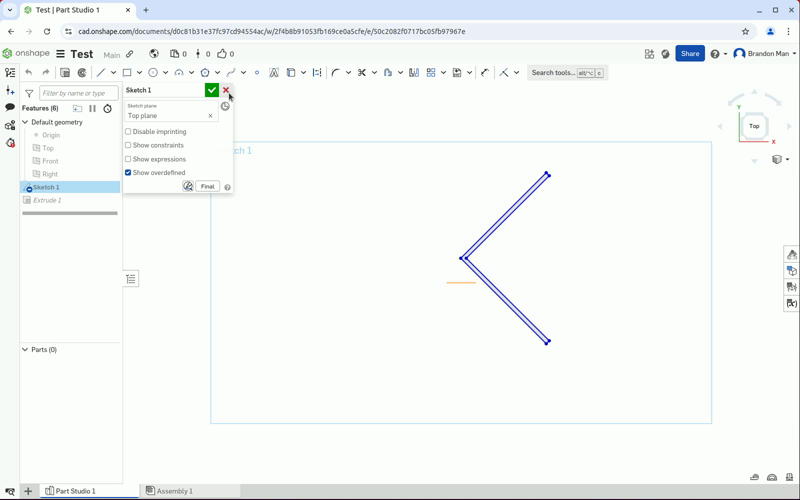
key(shift+s)
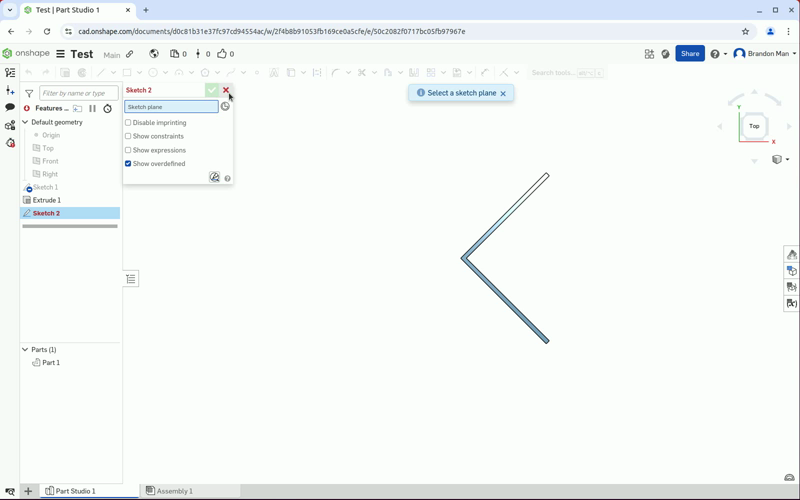
mouse_move(73, 150)
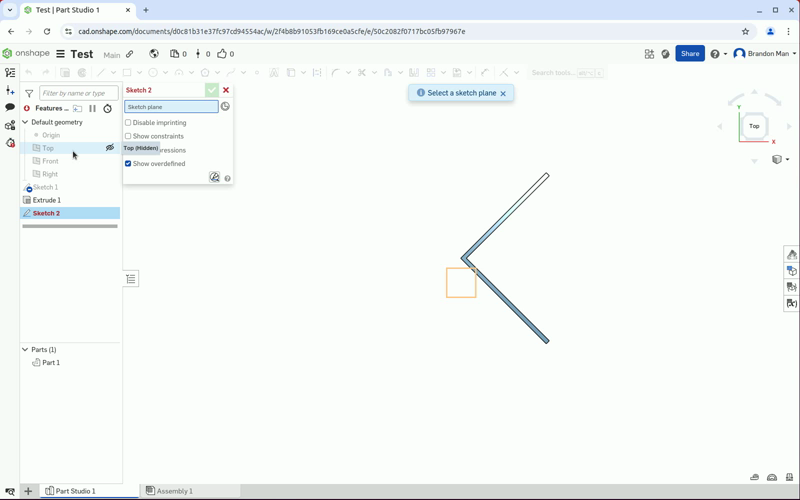
click(73, 150)
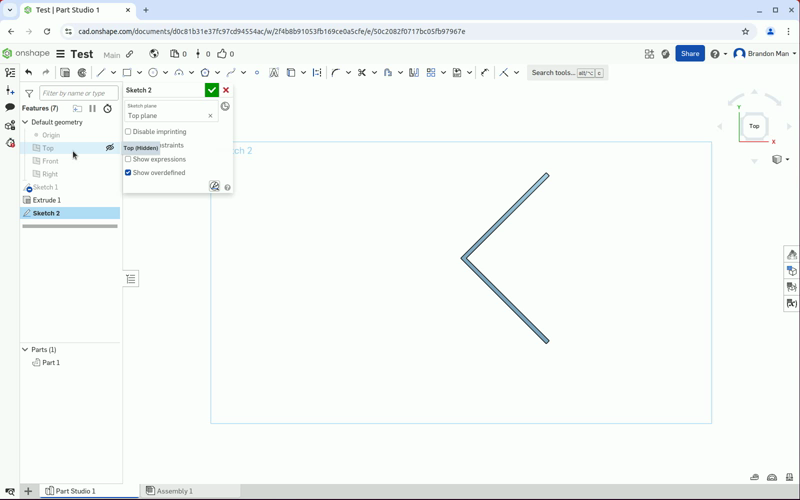
mouse_move(73, 352)
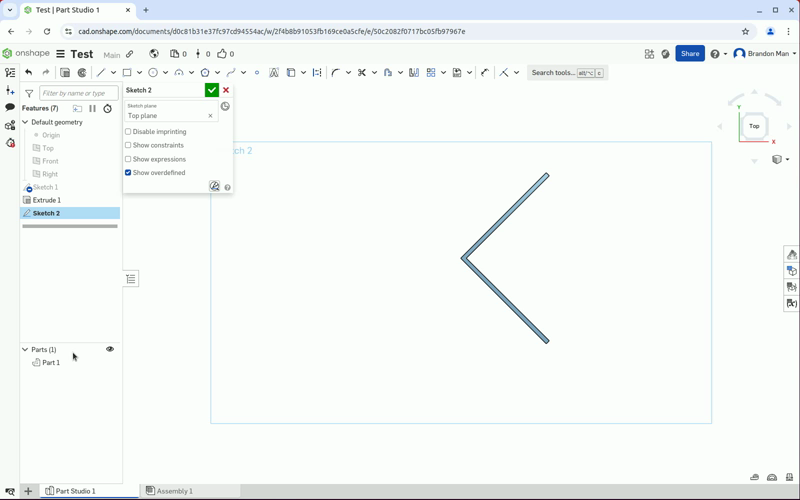
key(y)
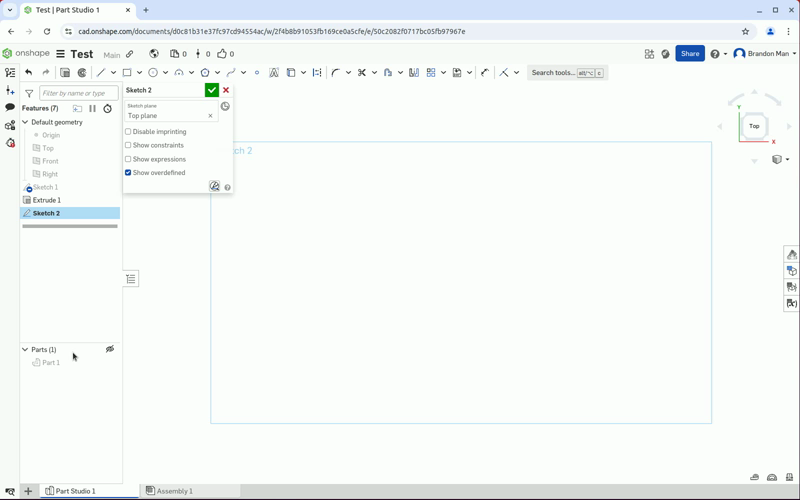
key(l)
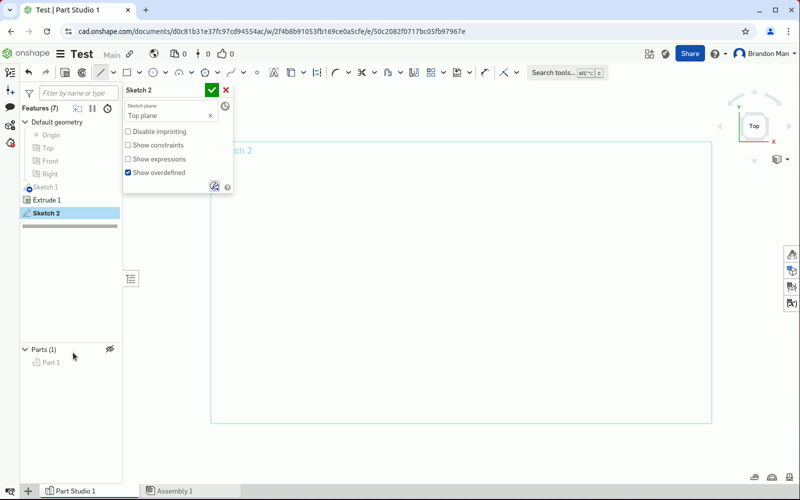
key_down(shift)
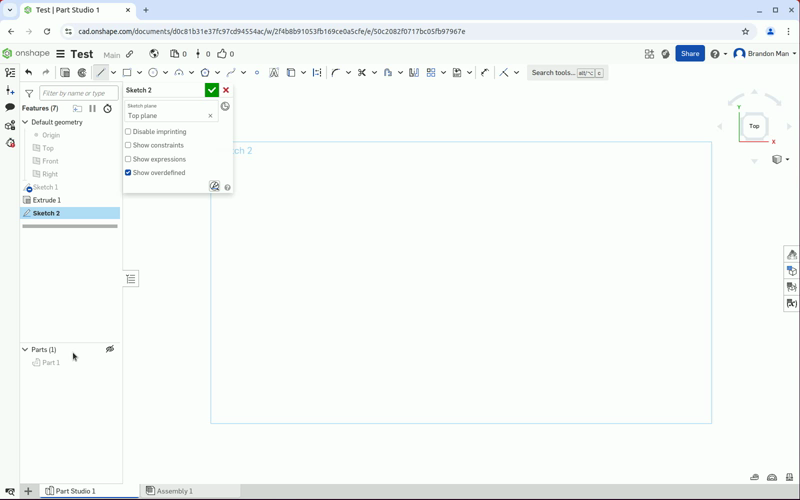
mouse_move(452, 282)
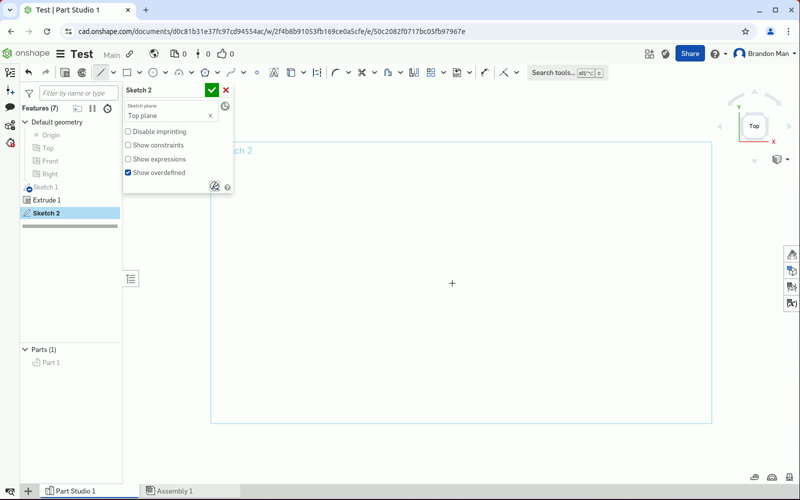
click(452, 282)
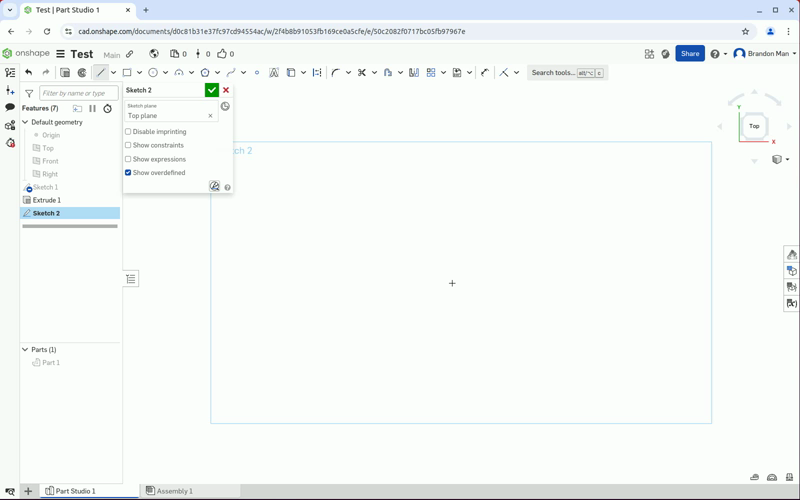
key_up(shift)
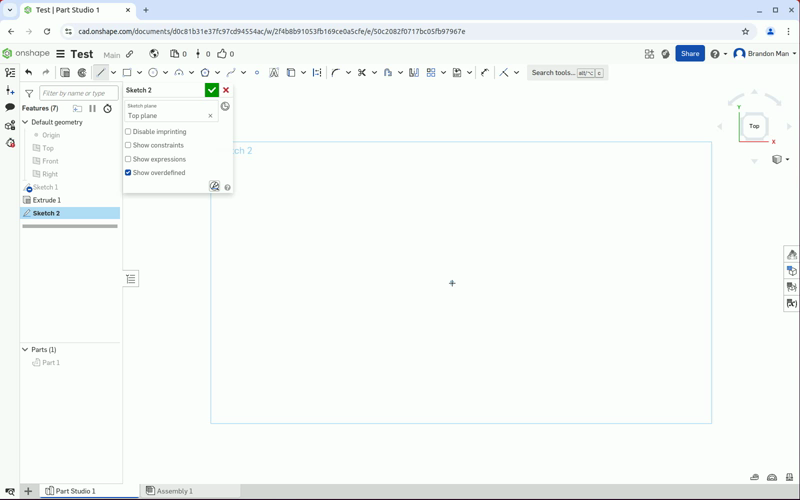
key_down(shift)
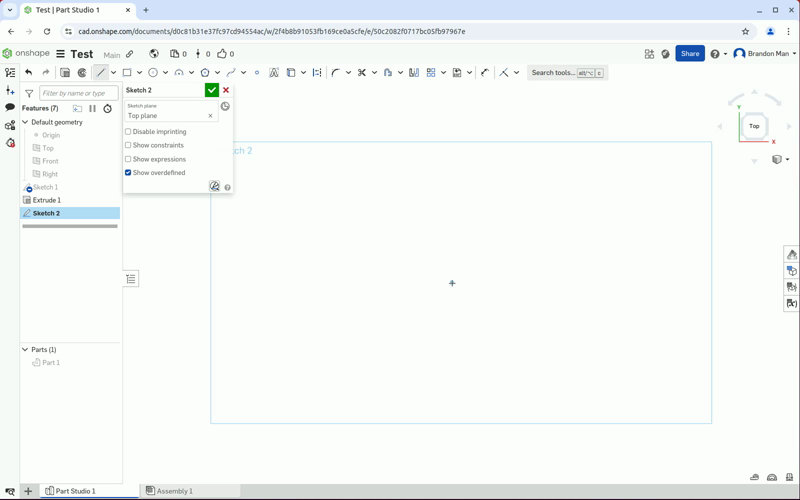
mouse_move(482, 282)
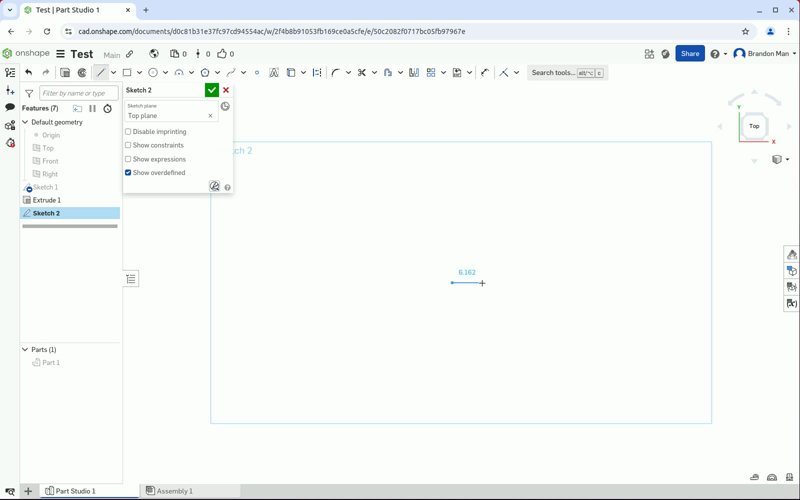
mouse_move(460, 282)
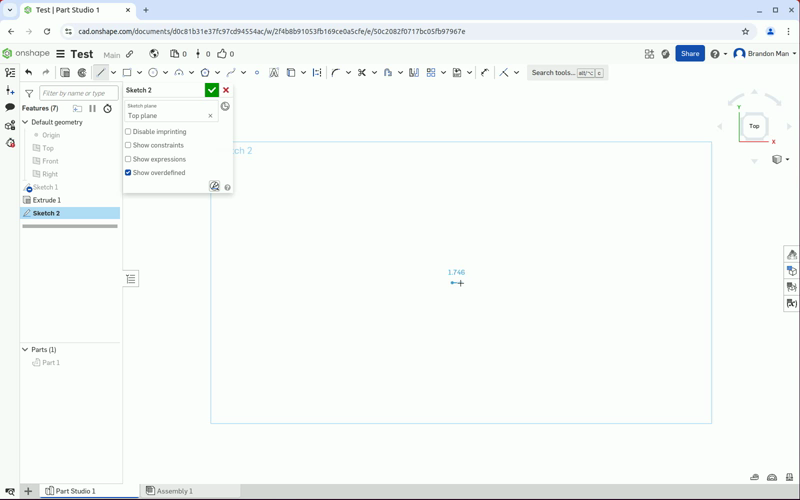
click(460, 282)
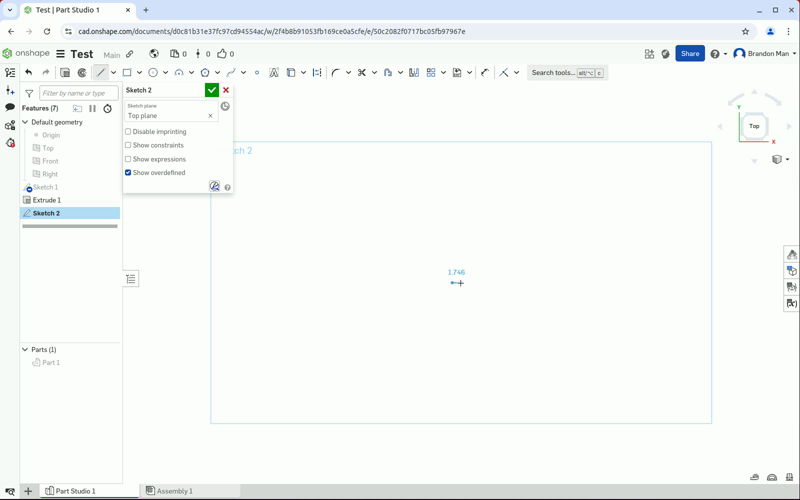
key_up(shift)
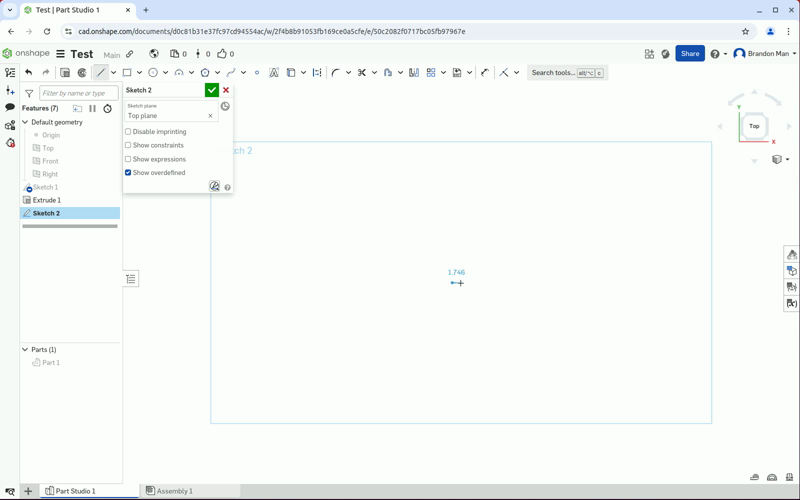
key_down(shift)
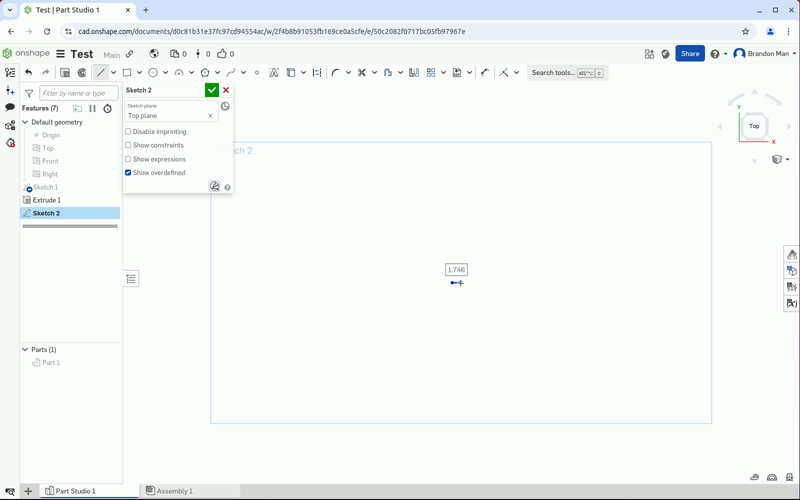
mouse_move(490, 282)
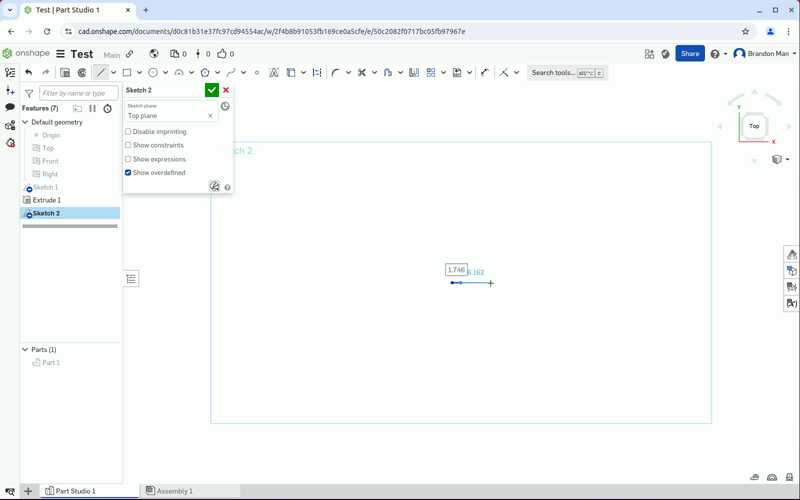
mouse_move(460, 264)
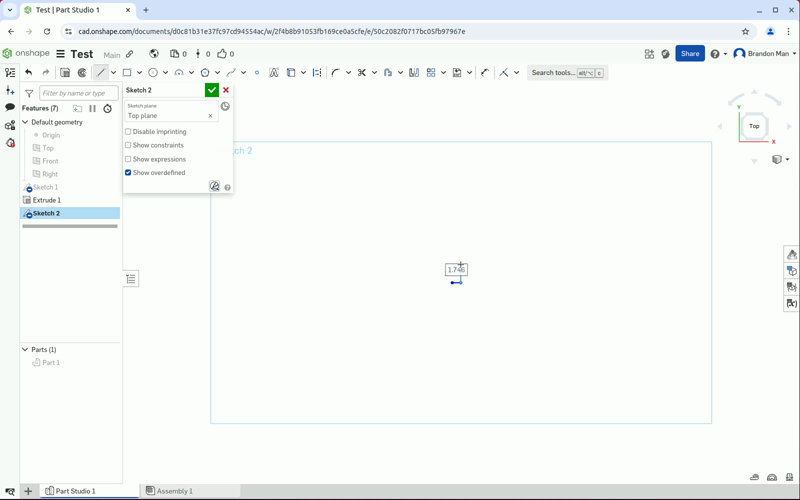
click(460, 264)
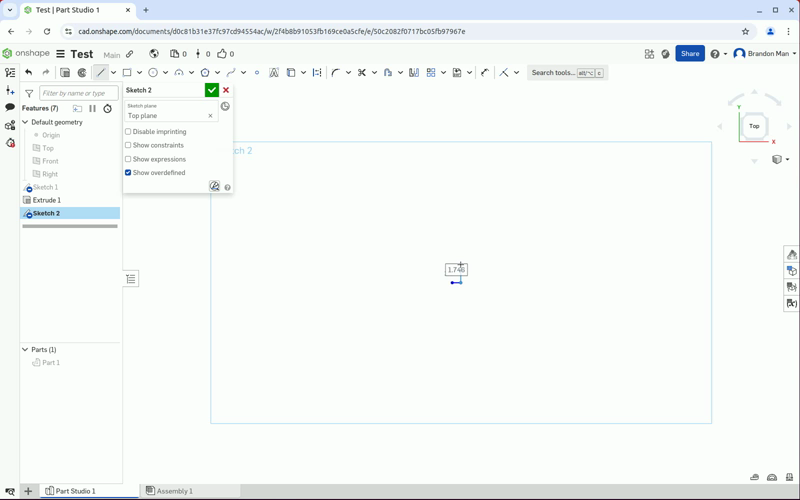
key_up(shift)
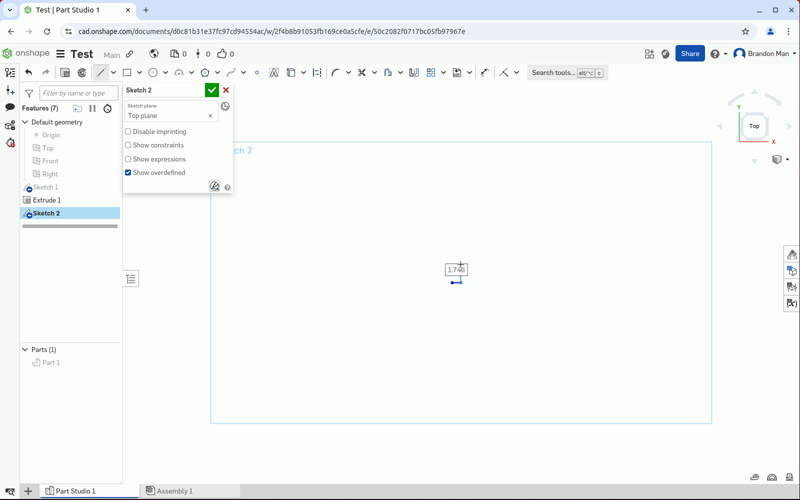
key_down(shift)
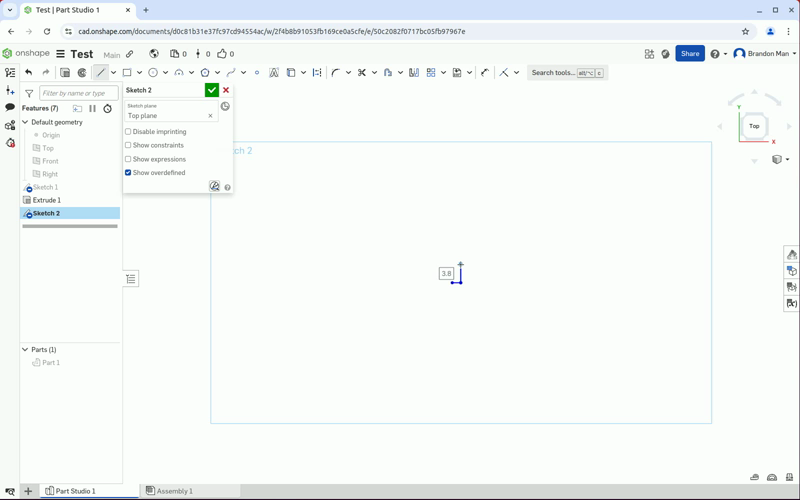
mouse_move(490, 264)
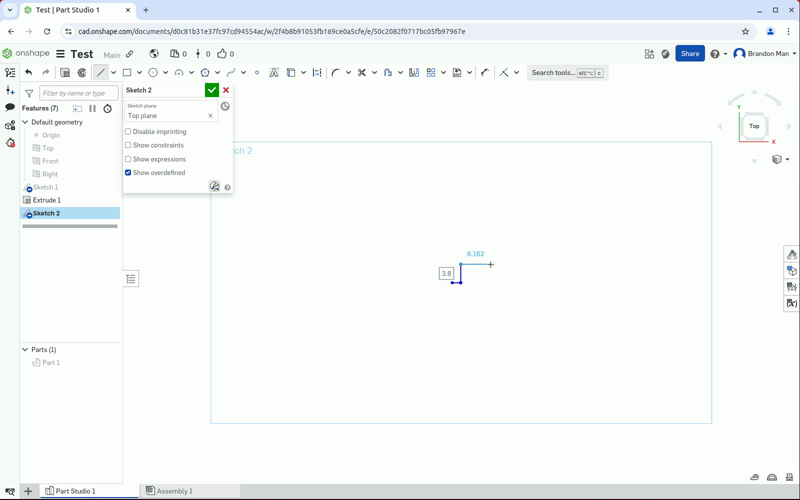
mouse_move(460, 258)
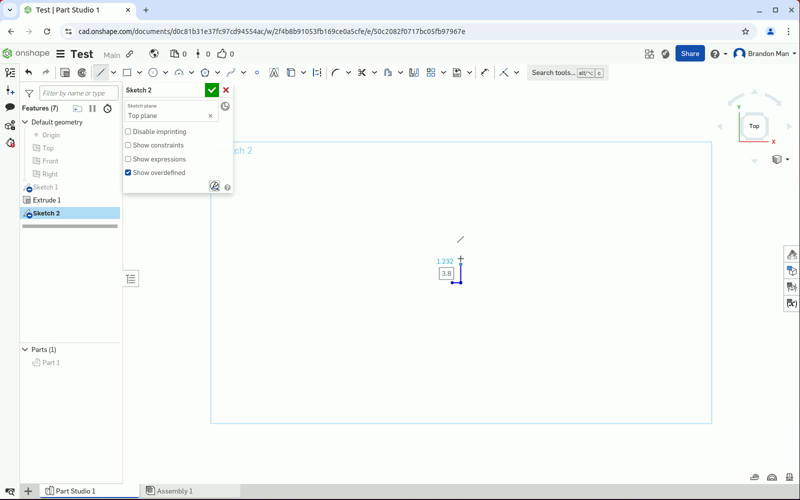
scroll(6)
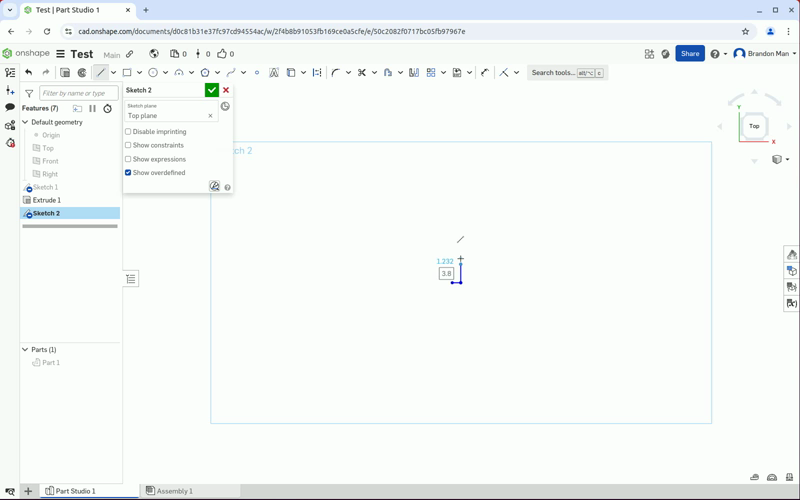
scroll(6)
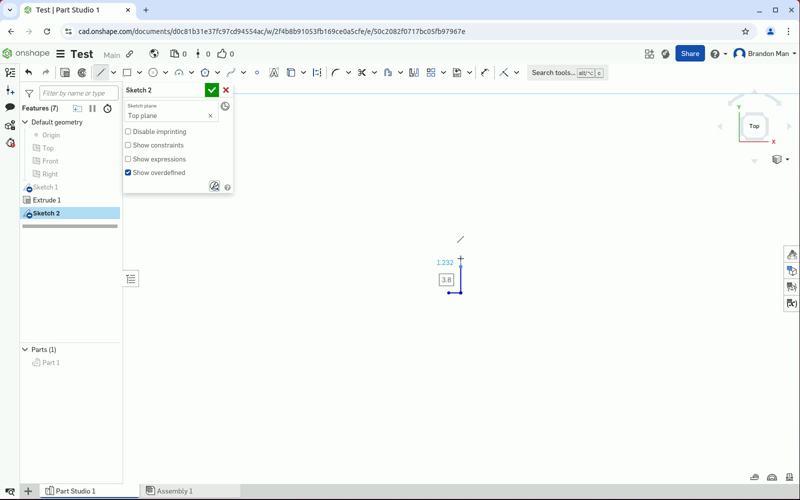
scroll(6)
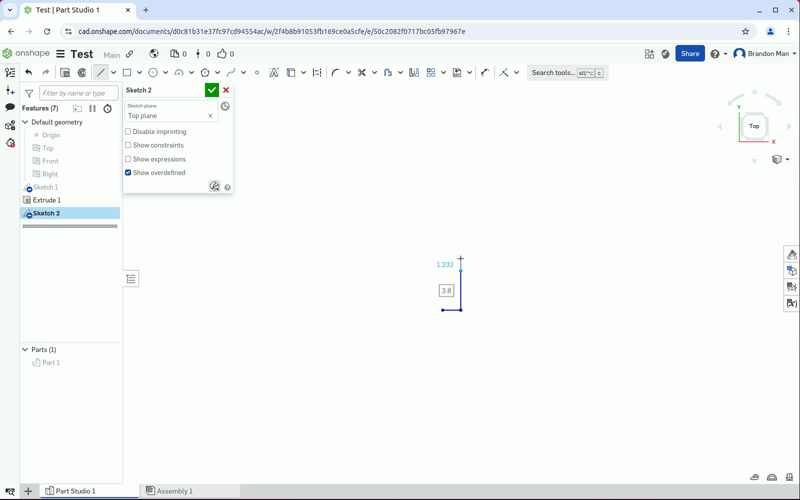
scroll(6)
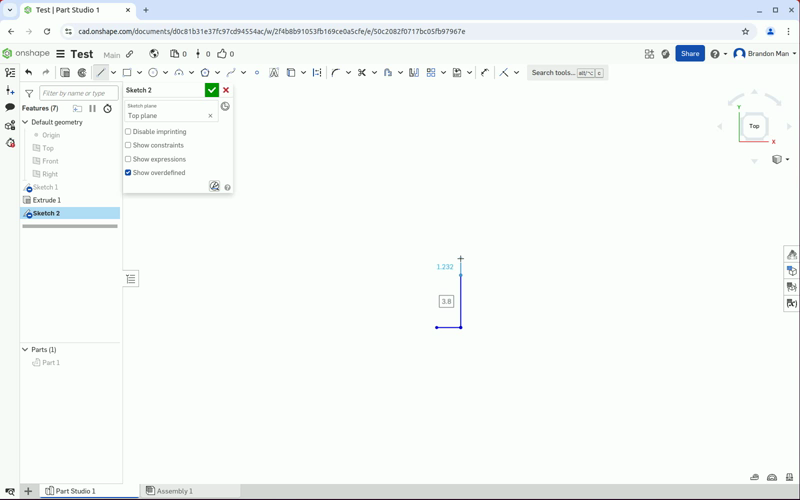
scroll(6)
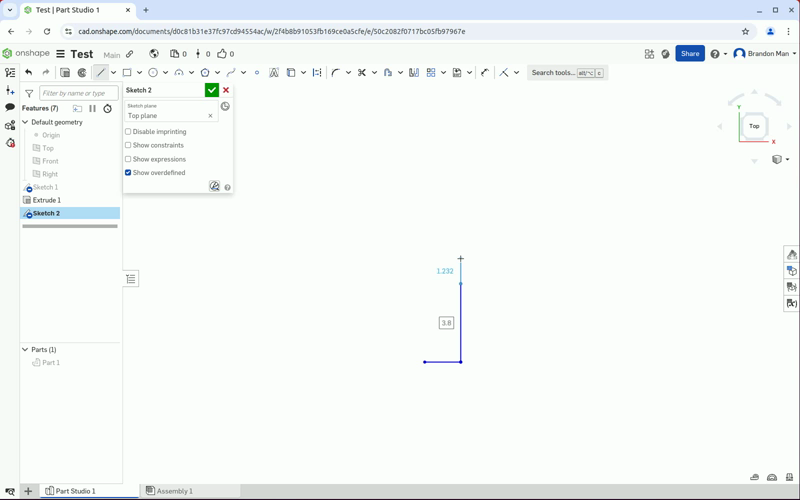
scroll(6)
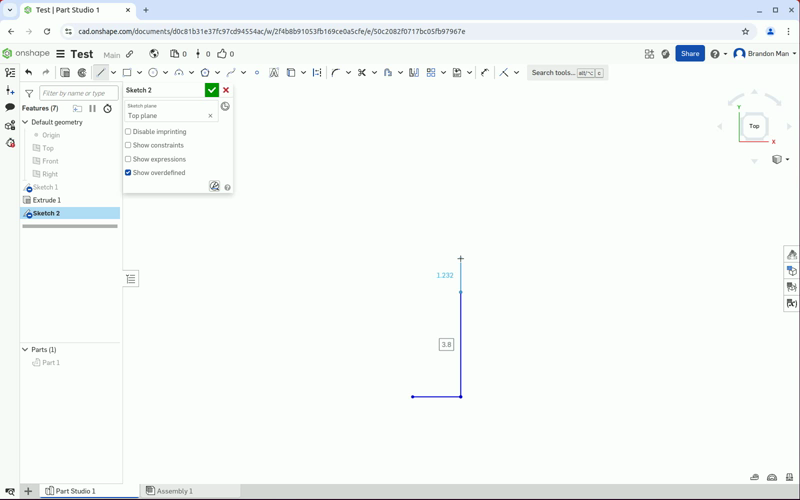
scroll(6)
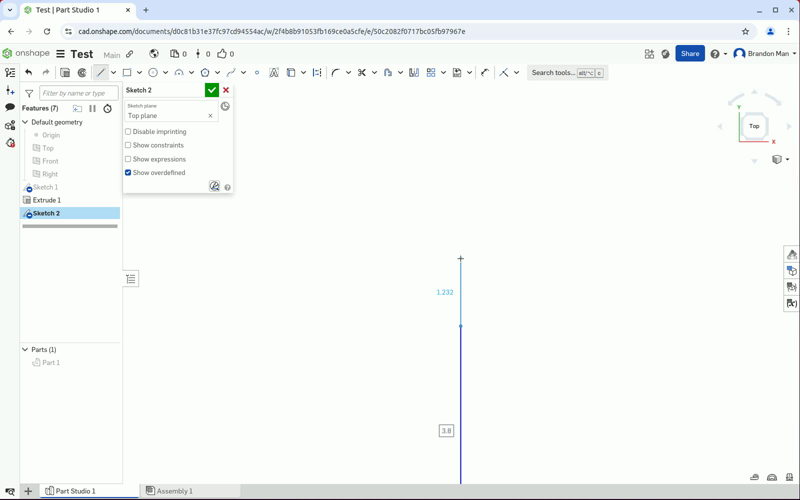
click(460, 258)
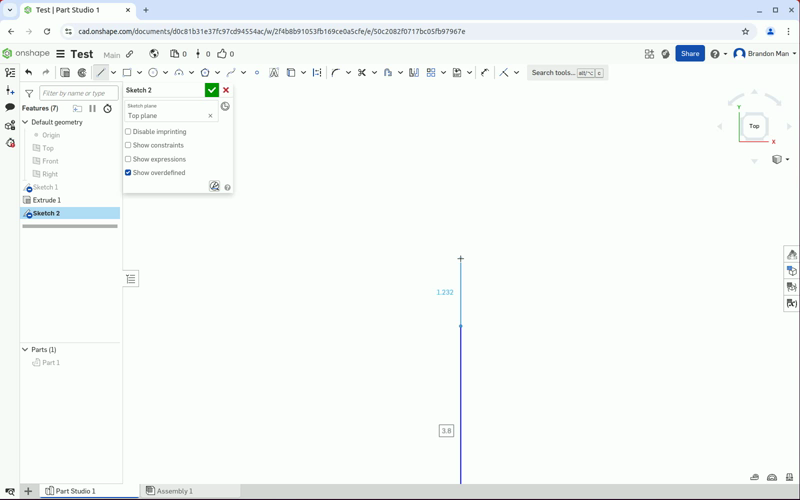
scroll(-6)
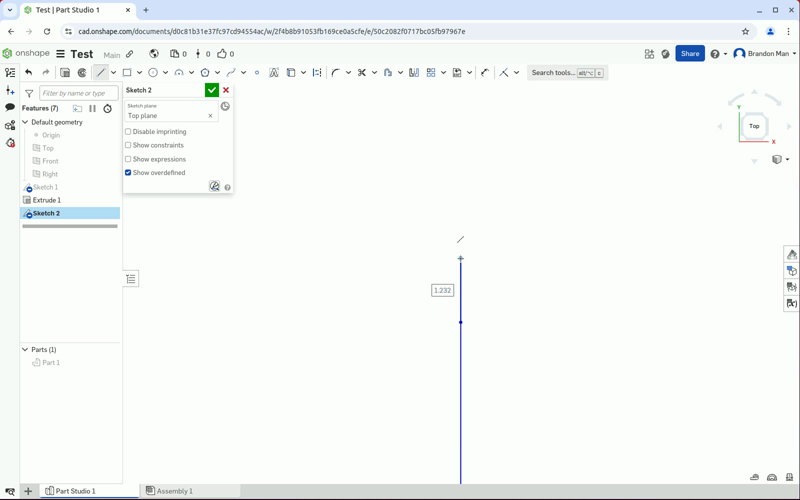
scroll(-6)
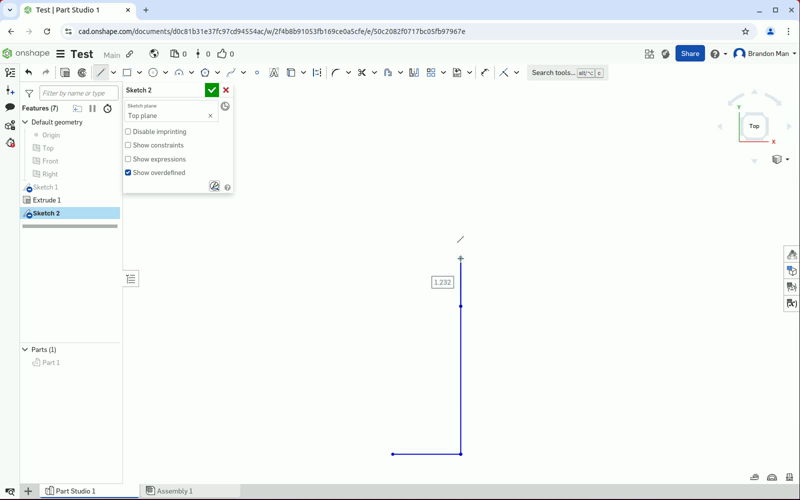
scroll(-6)
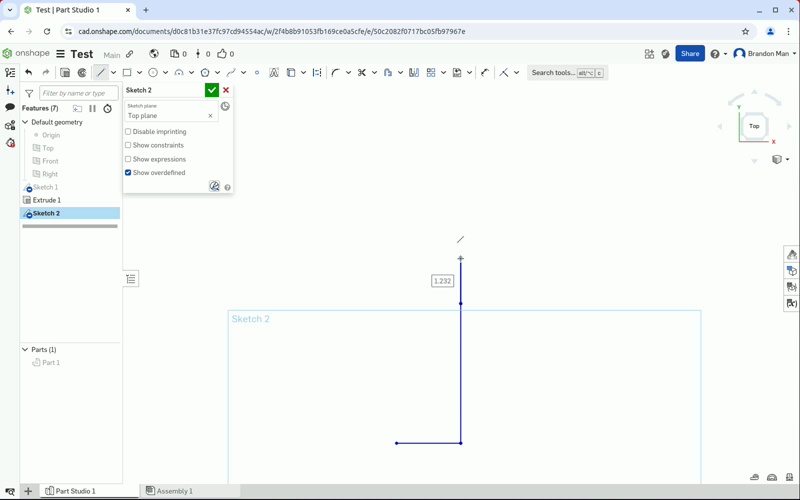
scroll(-6)
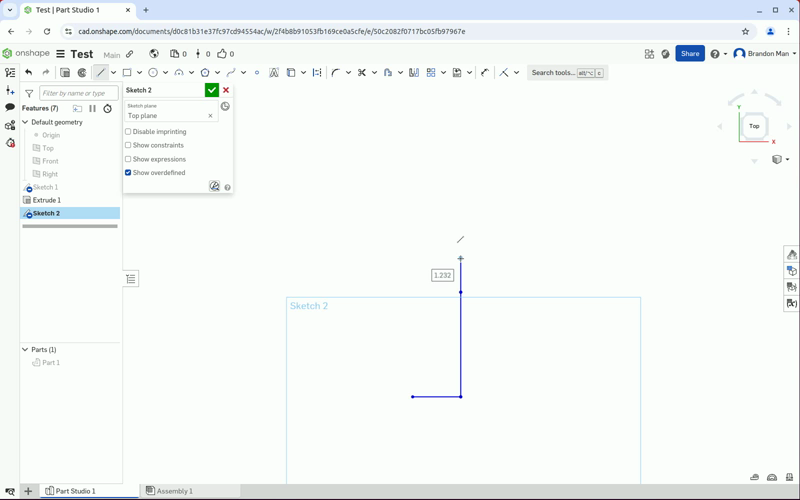
scroll(-6)
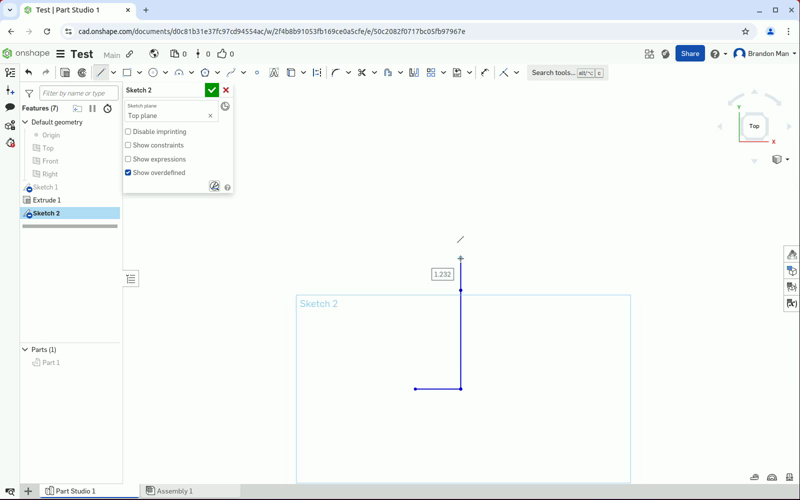
scroll(-6)
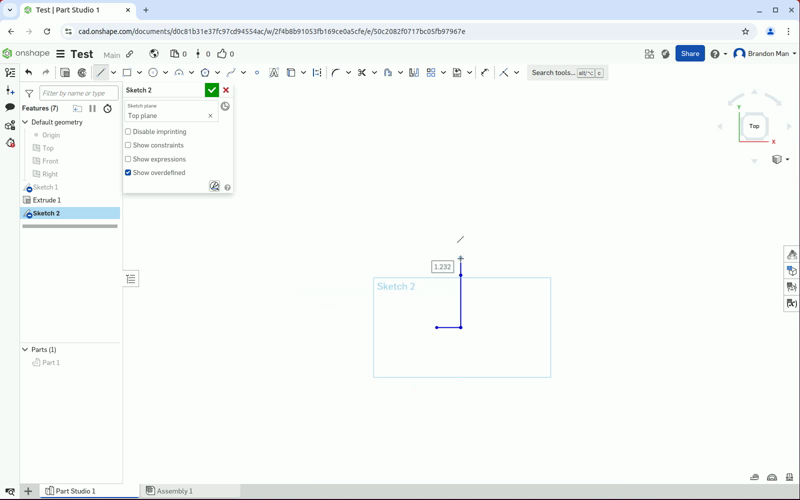
scroll(-6)
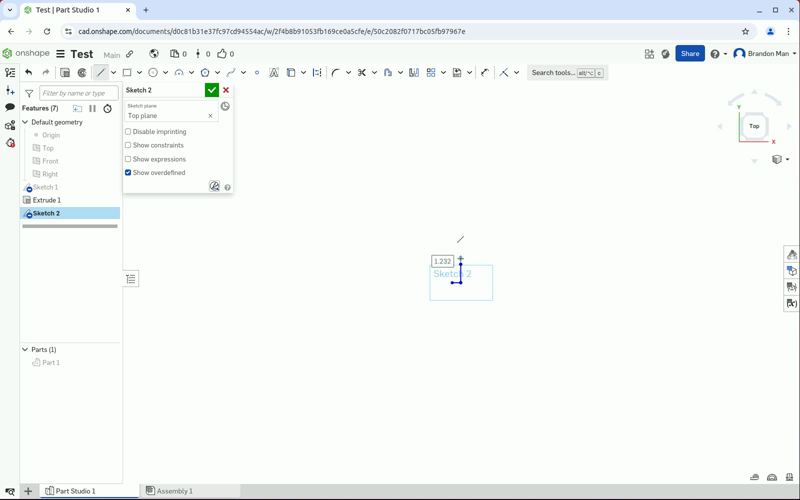
key_up(shift)
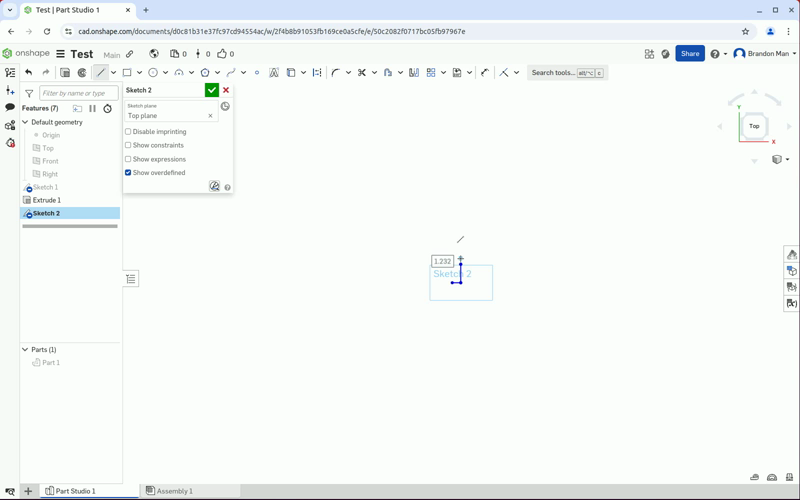
key_down(shift)
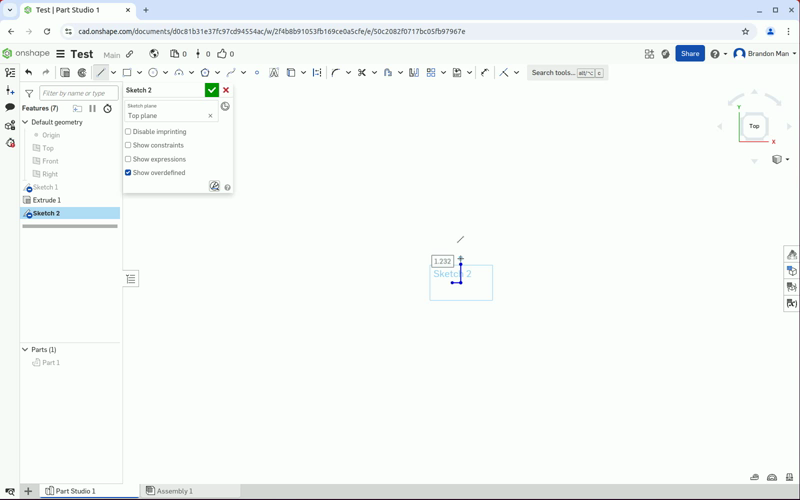
mouse_move(490, 258)
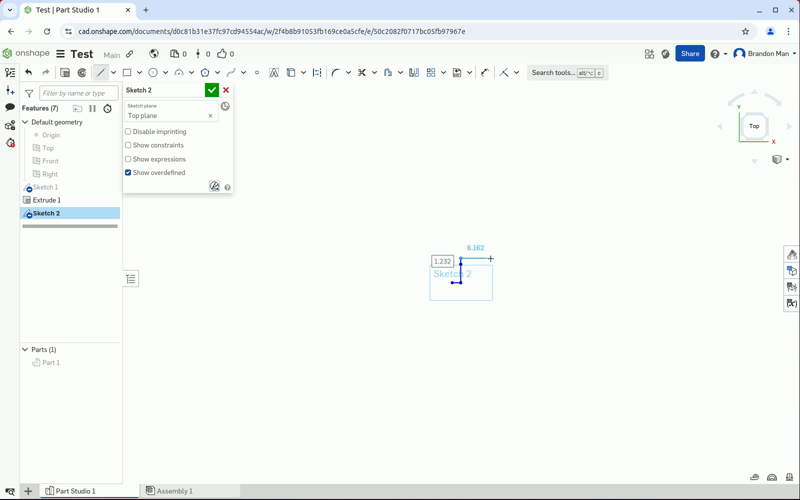
mouse_move(460, 252)
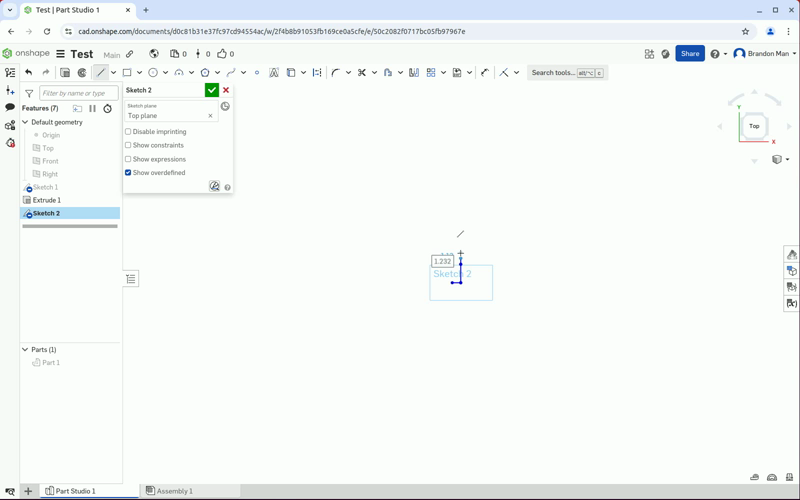
scroll(6)
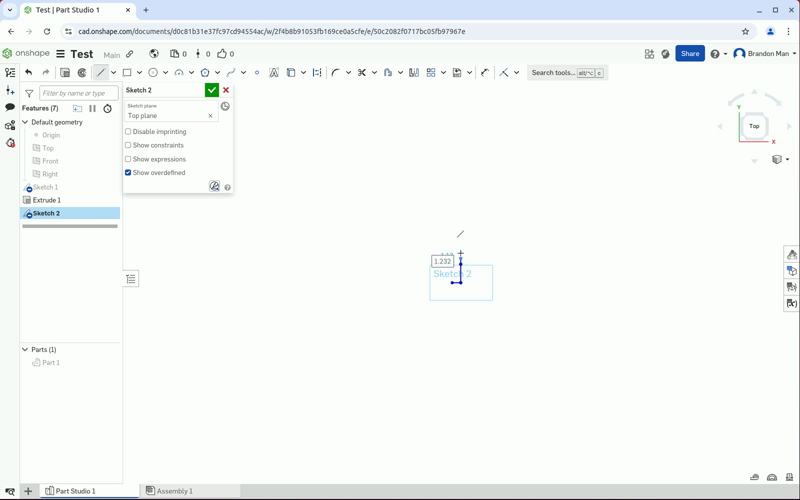
scroll(6)
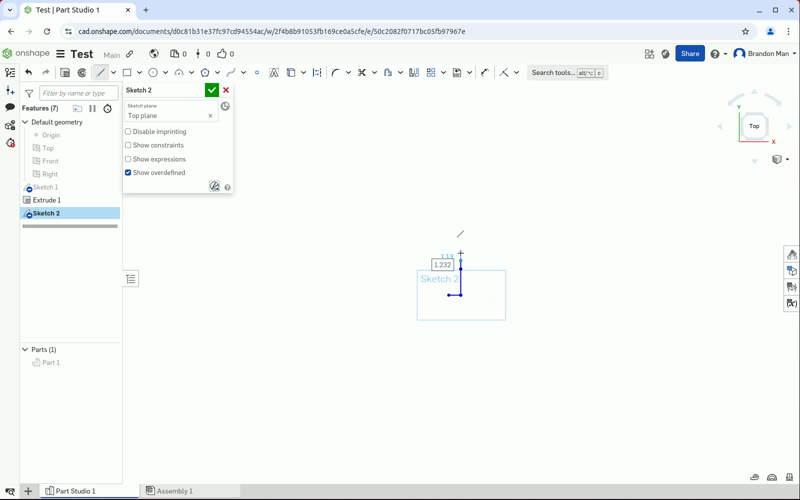
scroll(6)
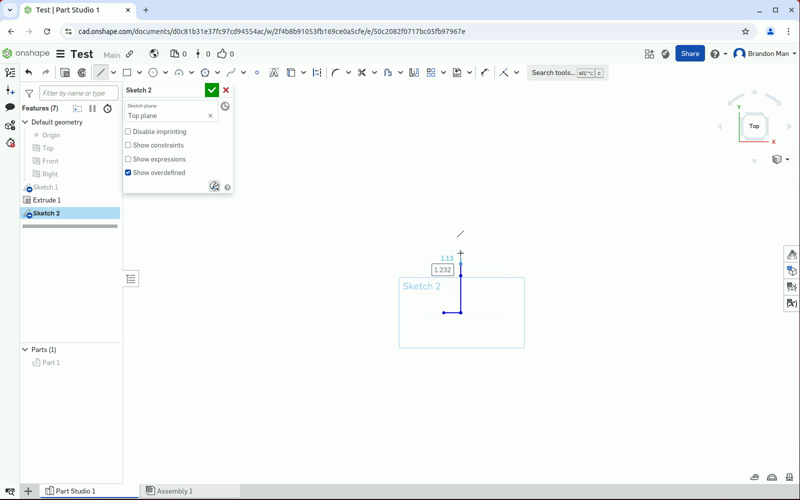
scroll(6)
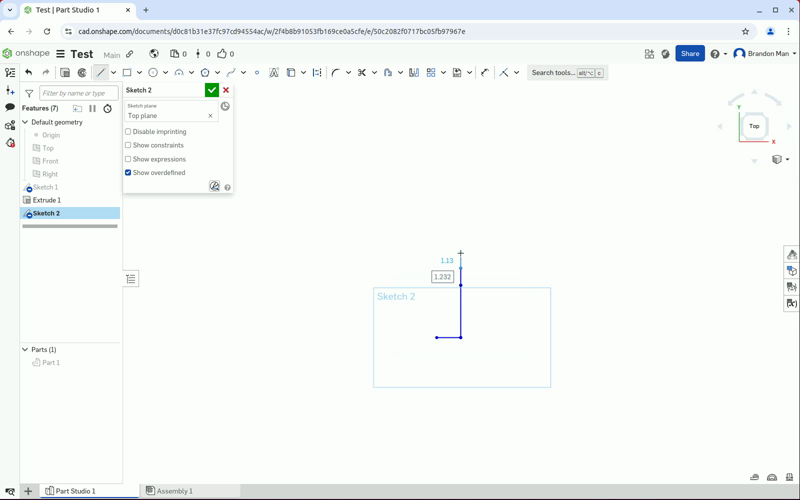
scroll(6)
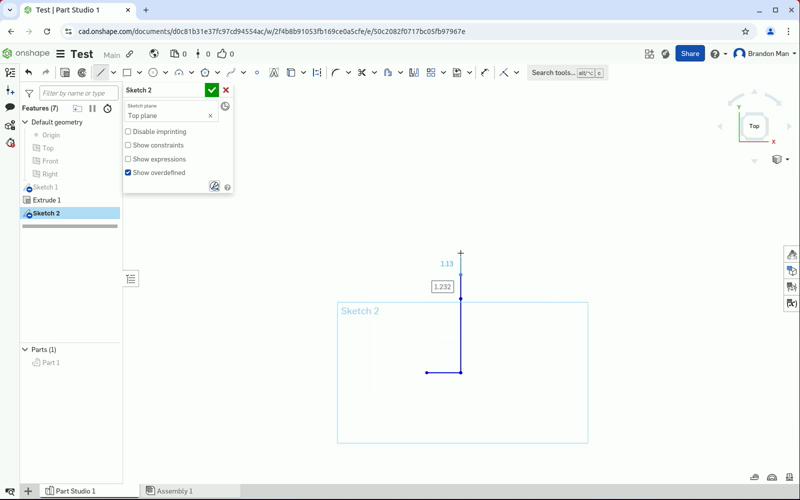
scroll(6)
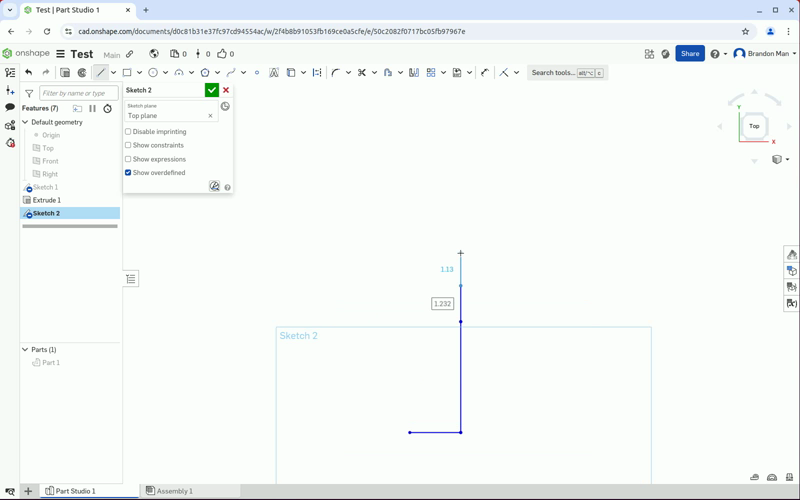
scroll(6)
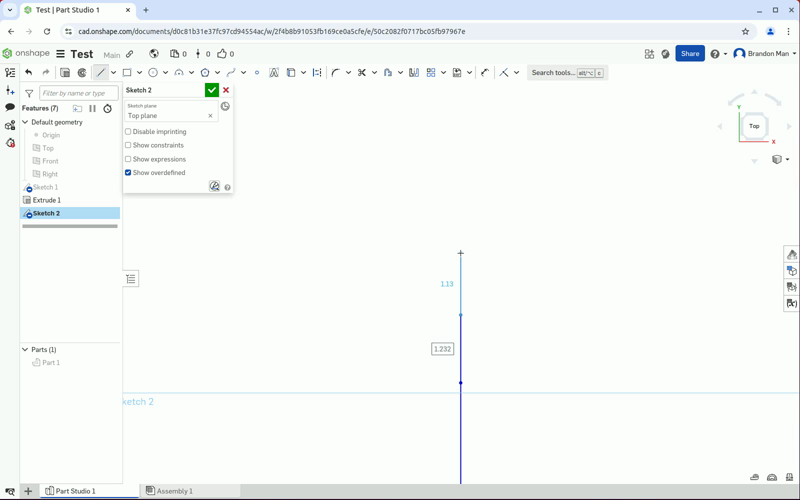
click(460, 252)
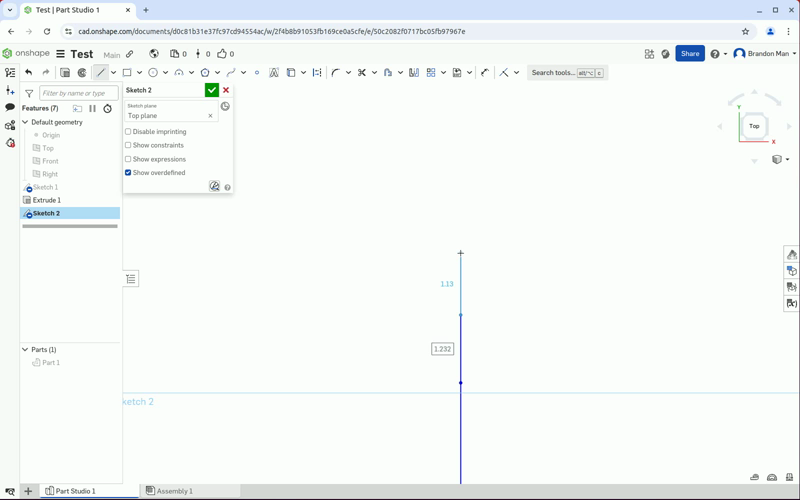
scroll(-6)
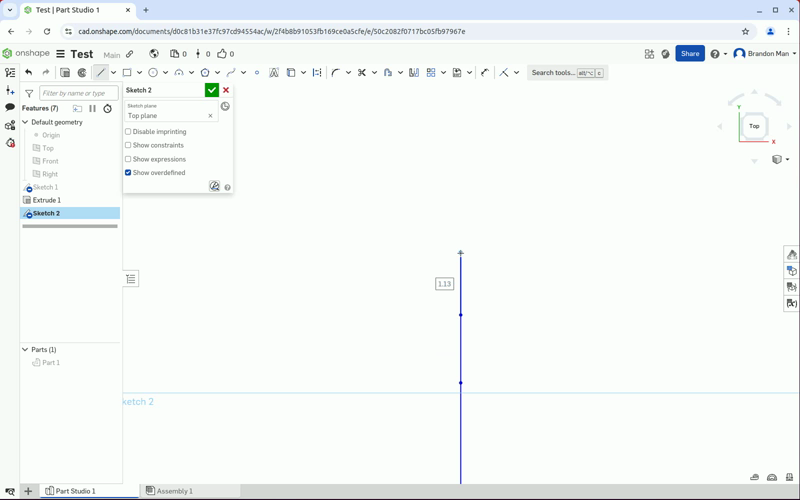
scroll(-6)
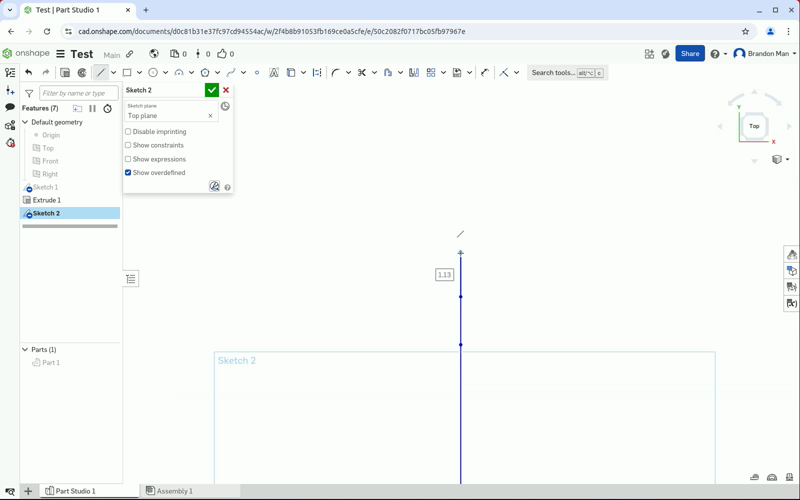
scroll(-6)
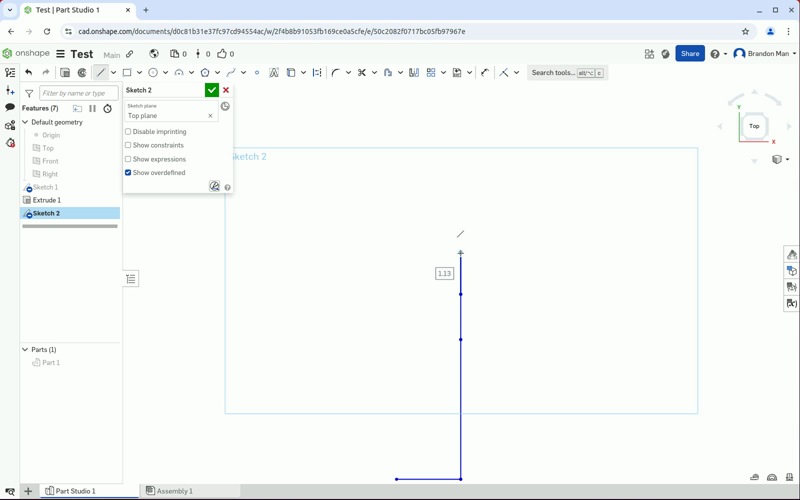
scroll(-6)
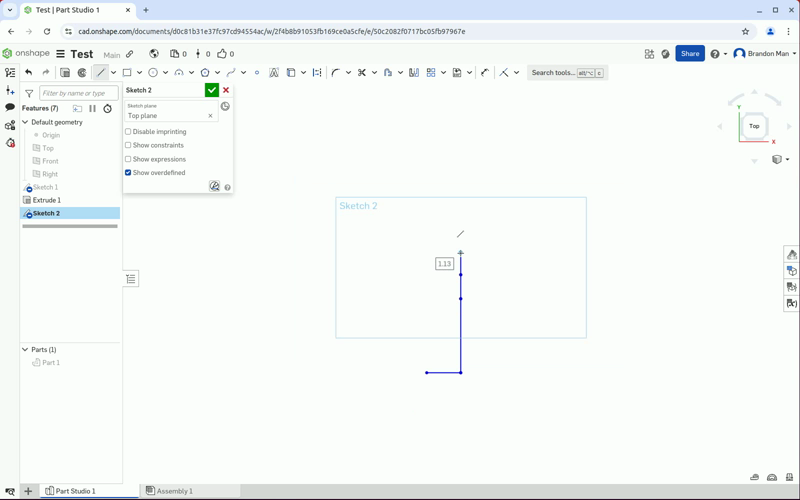
scroll(-6)
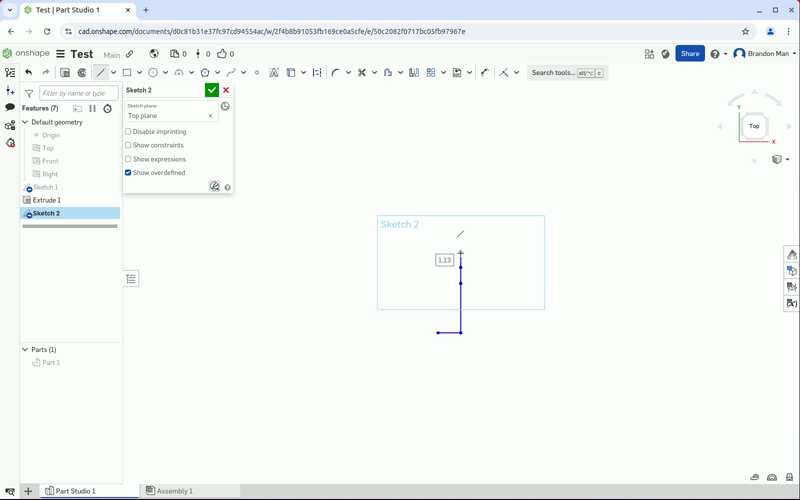
scroll(-6)
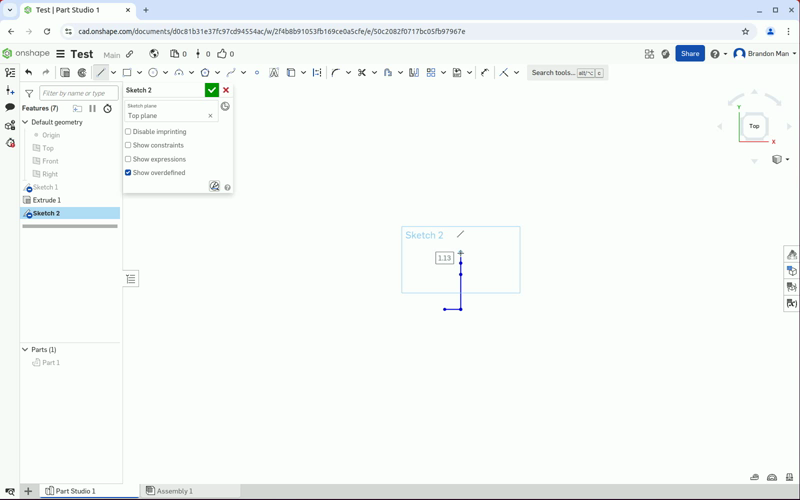
scroll(-6)
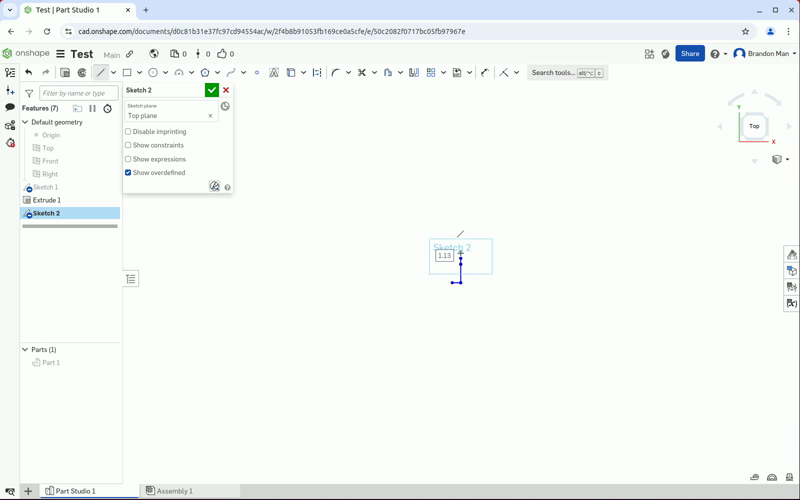
key_up(shift)
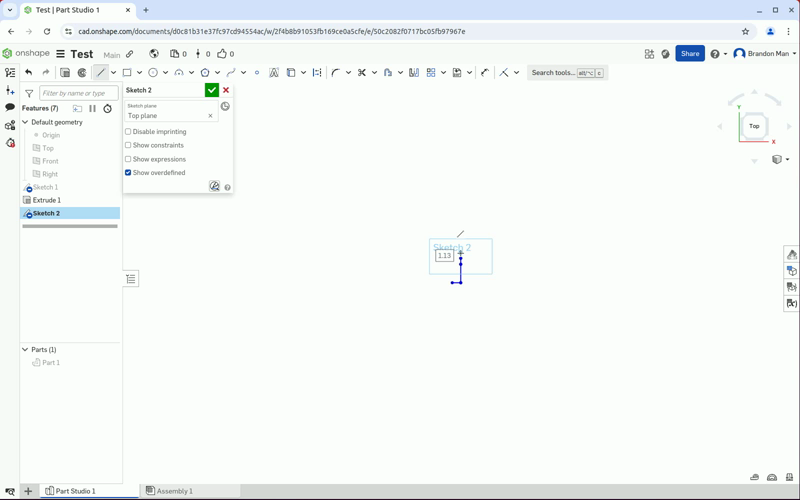
key_down(shift)
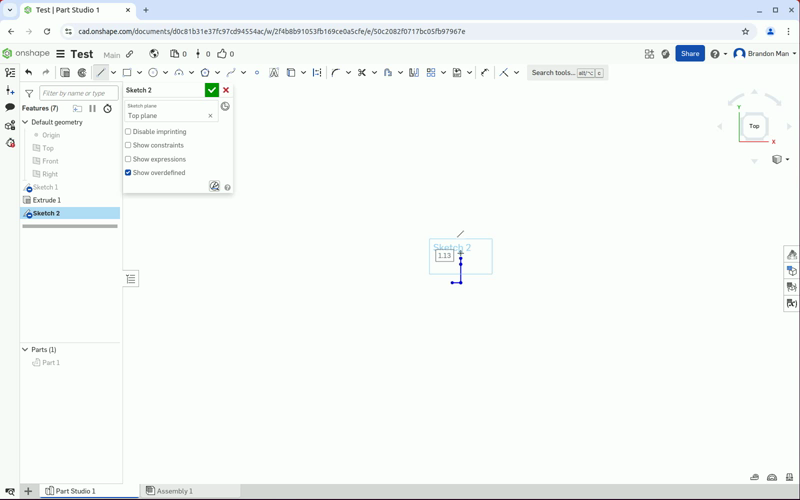
mouse_move(490, 252)
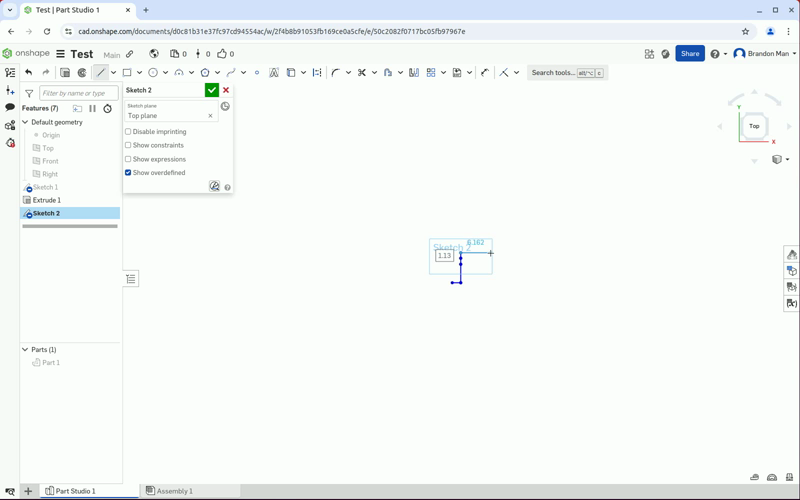
mouse_move(460, 234)
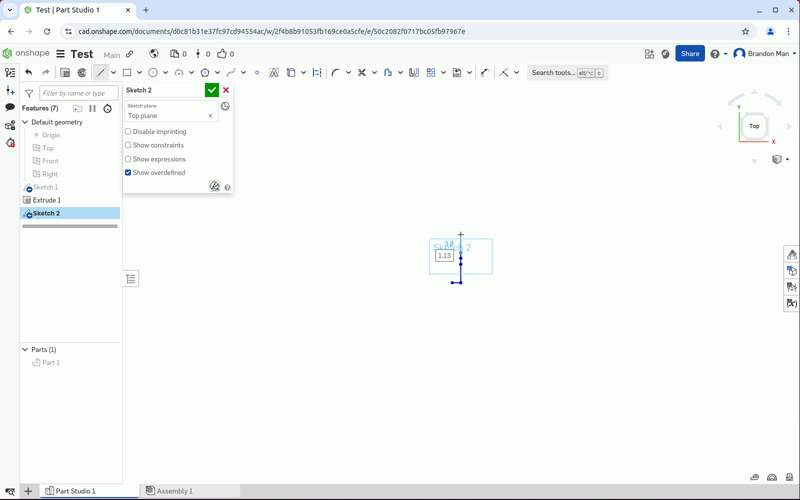
click(460, 234)
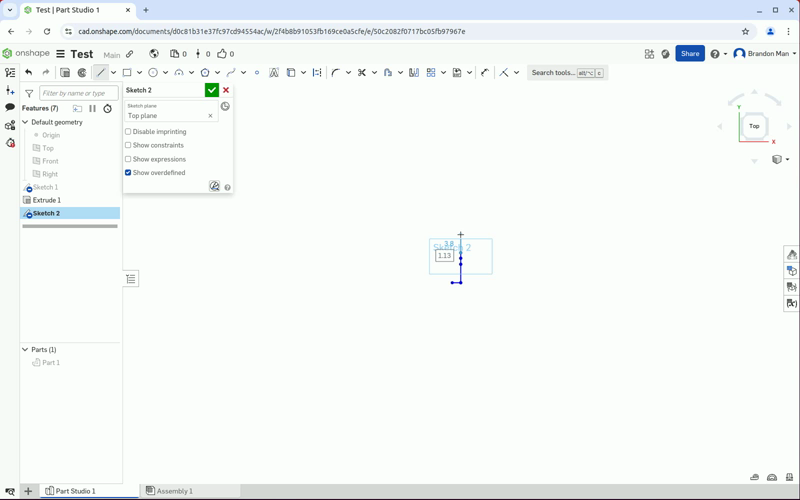
key_up(shift)
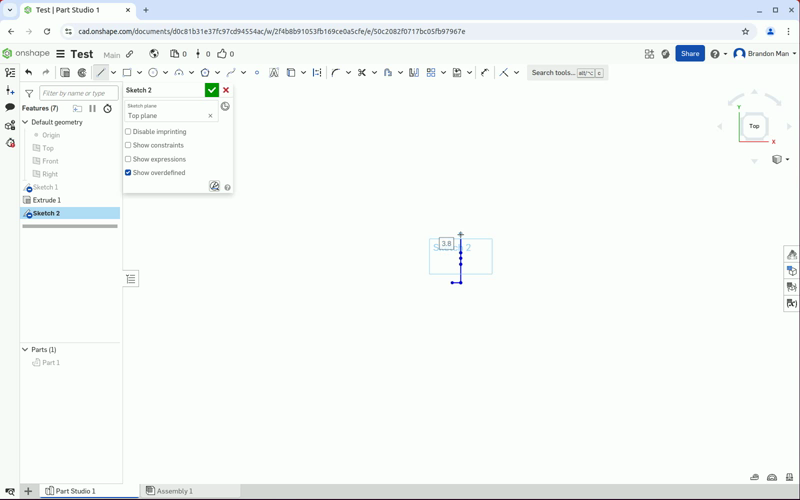
key_down(shift)
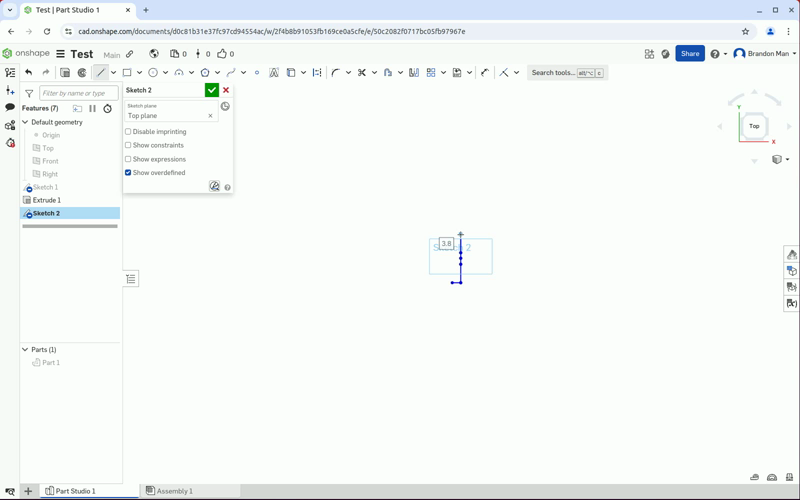
mouse_move(490, 234)
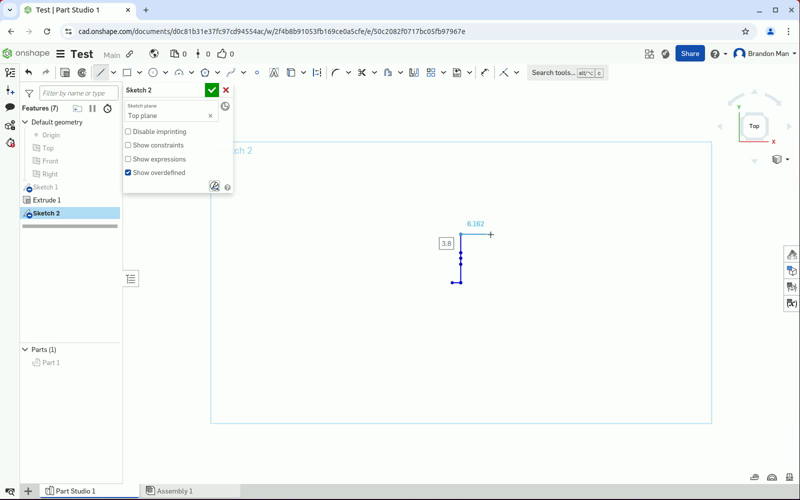
mouse_move(452, 234)
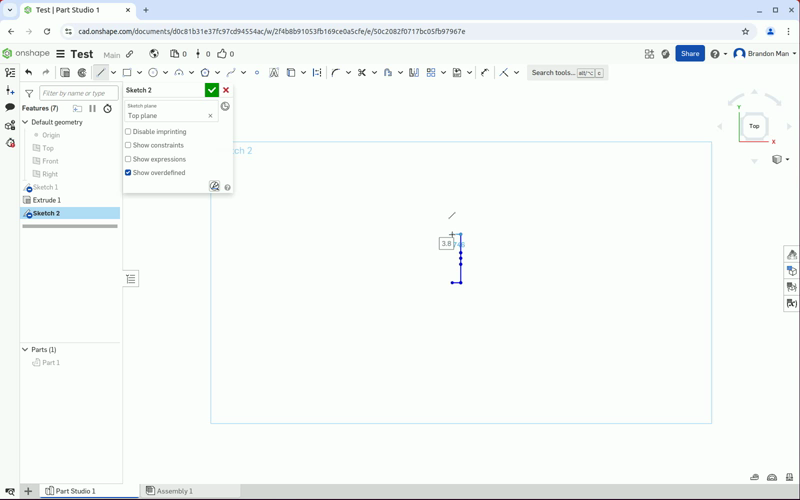
click(452, 234)
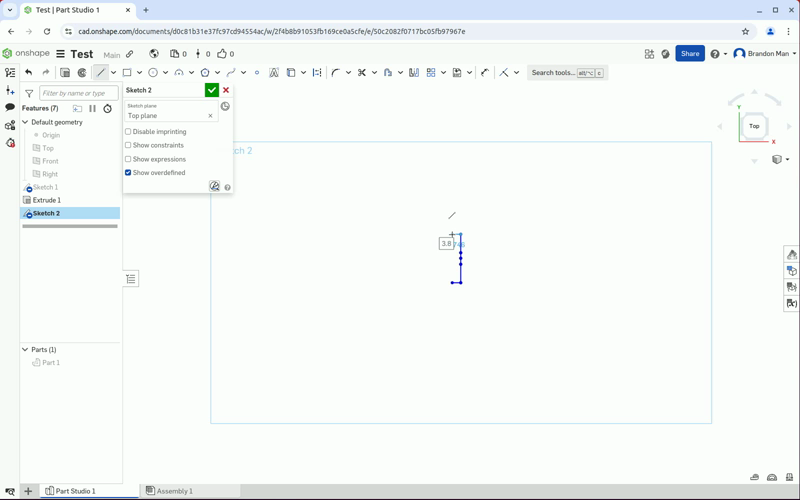
key_up(shift)
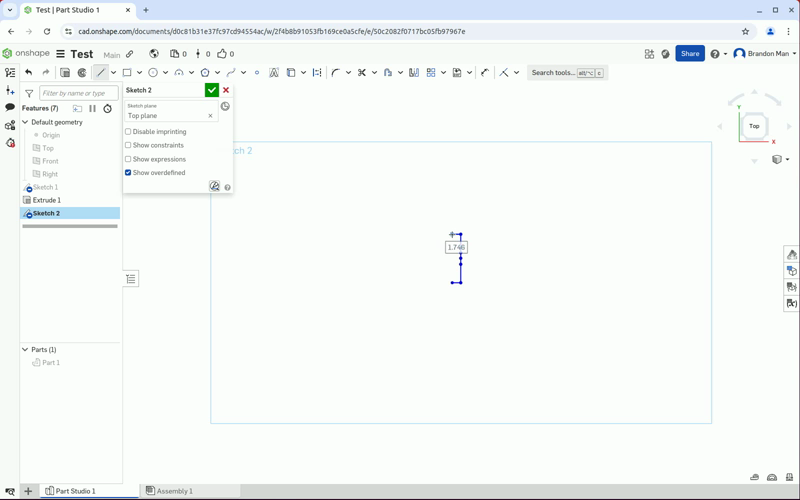
mouse_move(482, 234)
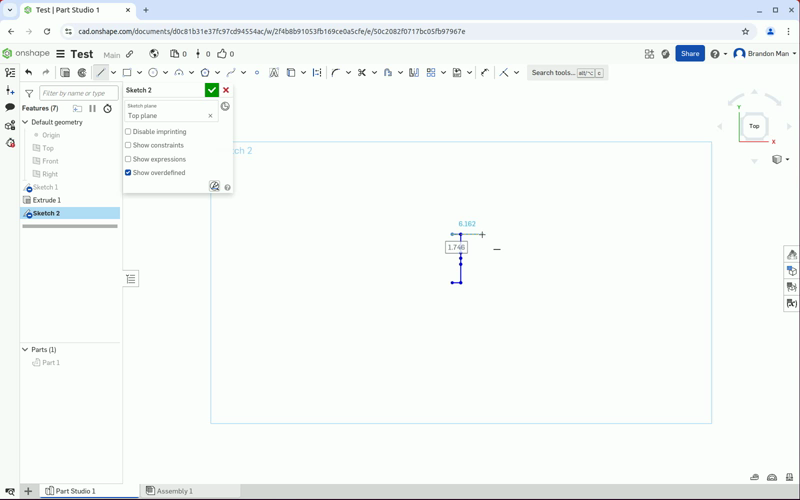
key_down(shift)
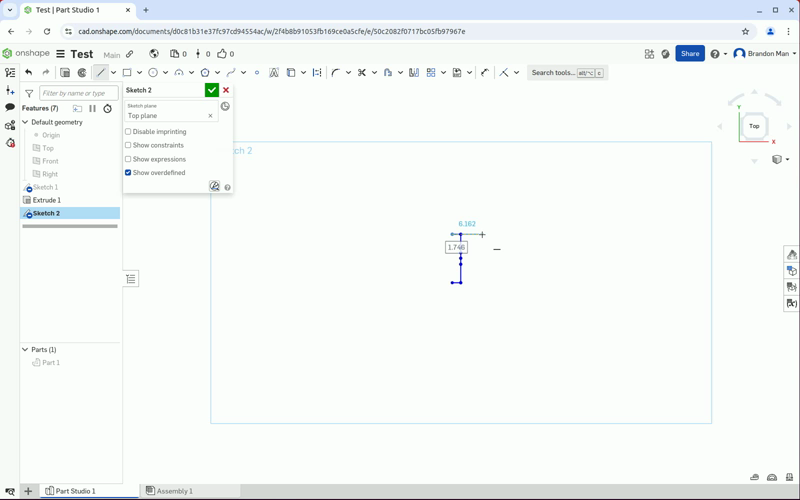
mouse_move(452, 282)
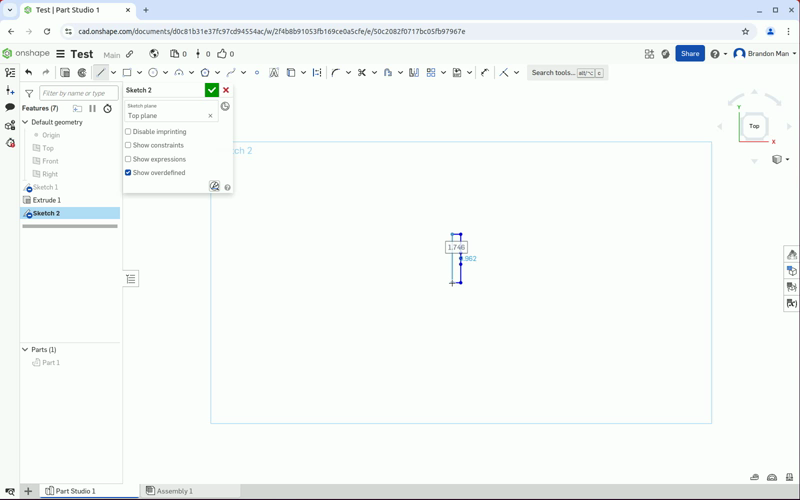
key_up(shift)
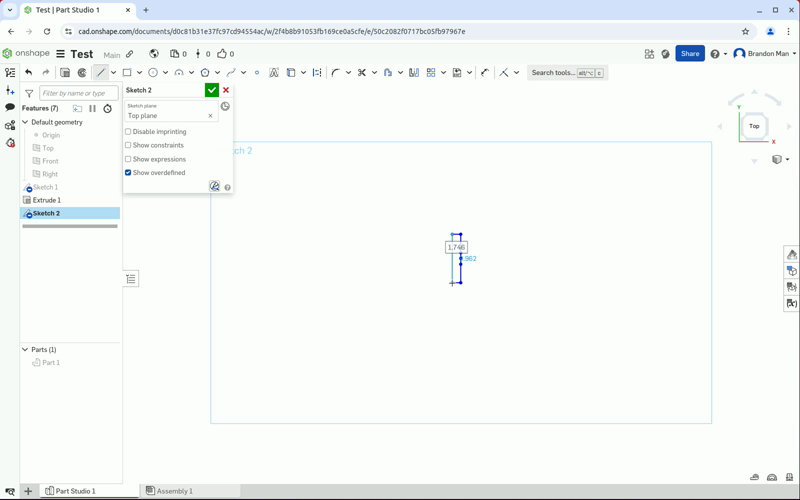
click(452, 282)
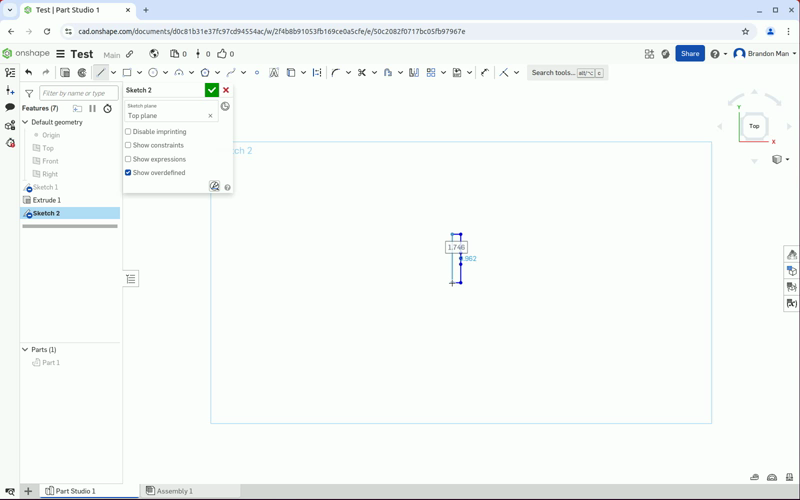
key(esc)
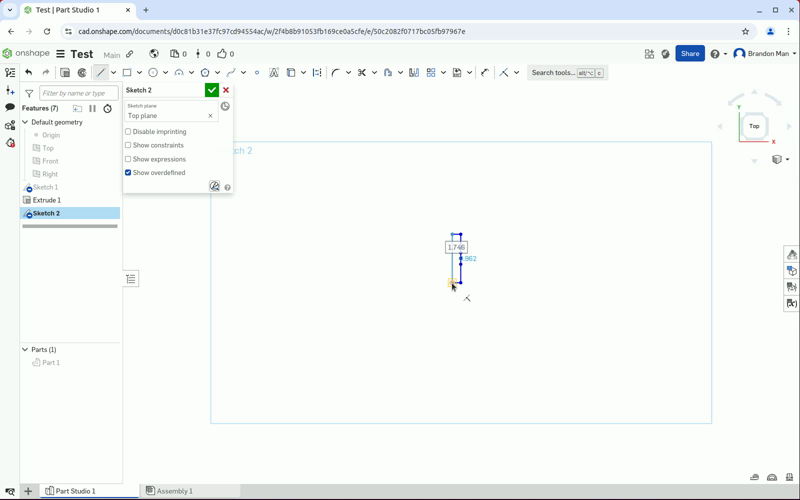
mouse_move(454, 281)
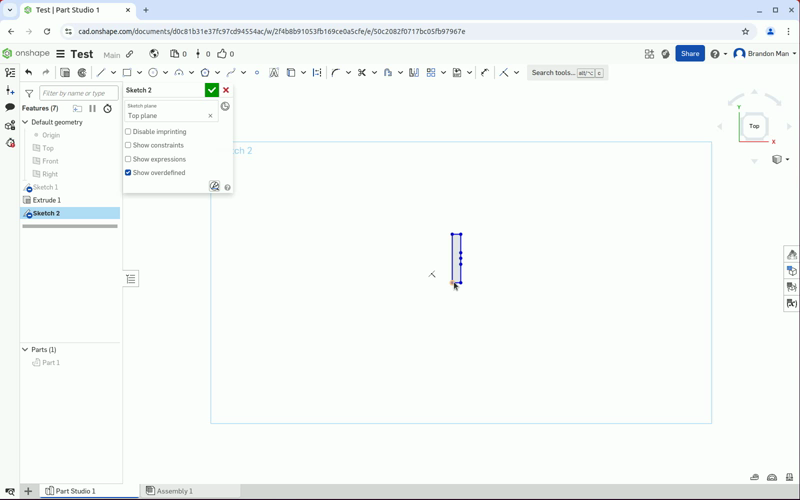
scroll(6)
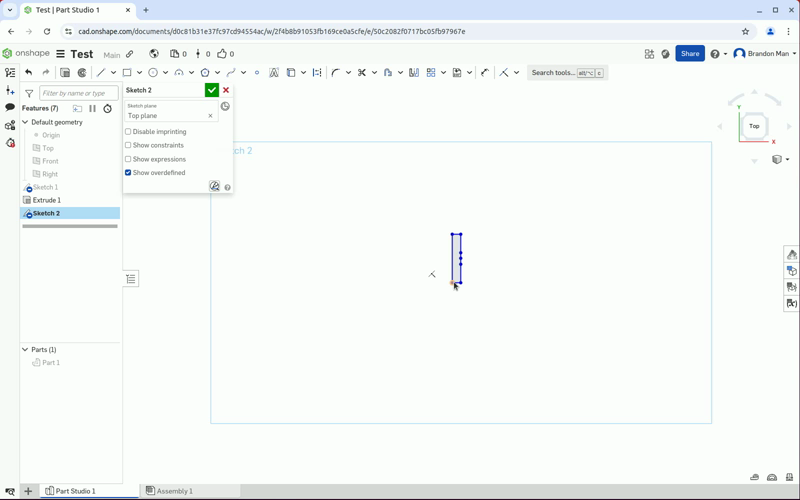
scroll(6)
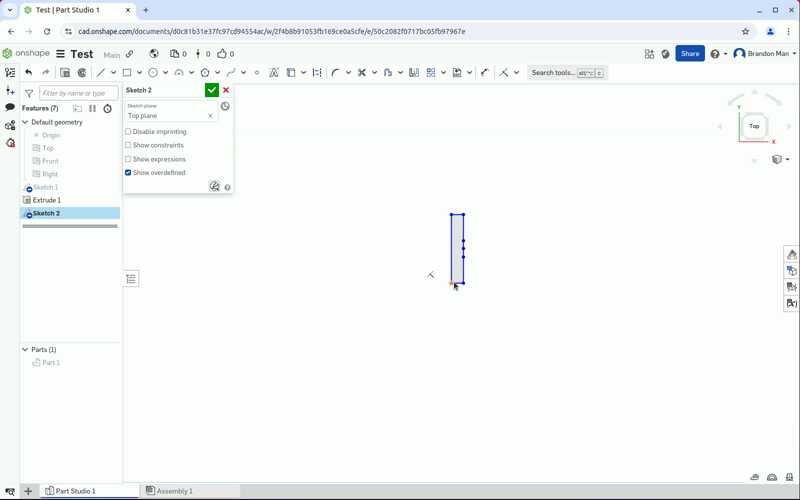
scroll(6)
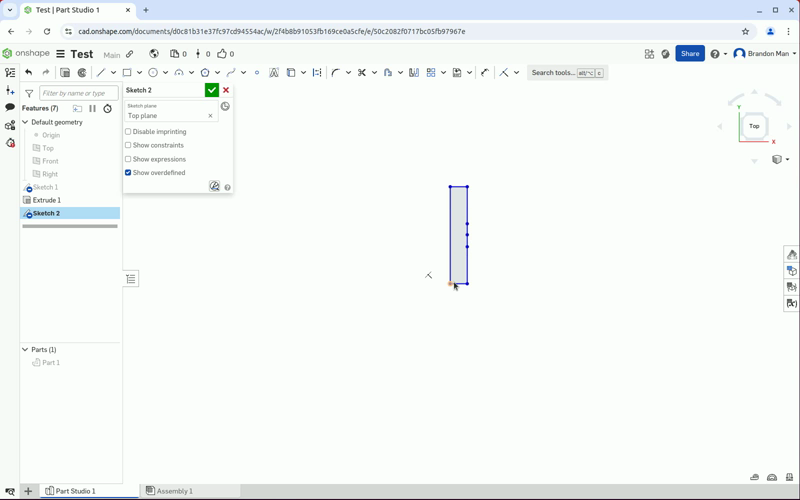
scroll(6)
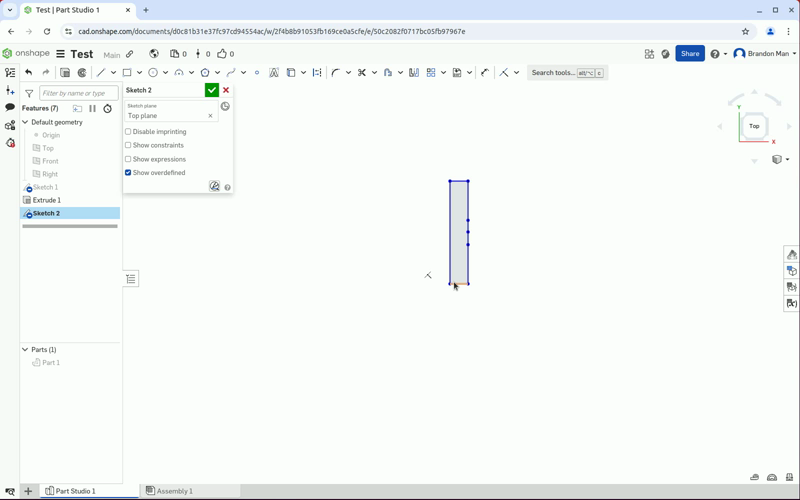
scroll(6)
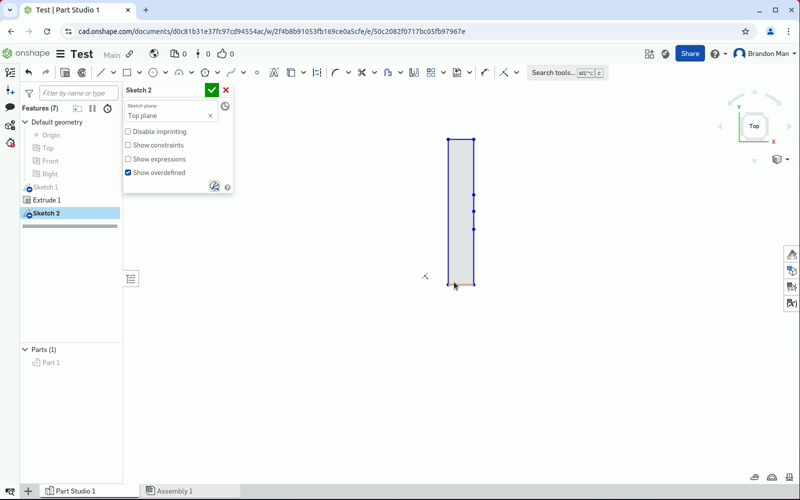
scroll(6)
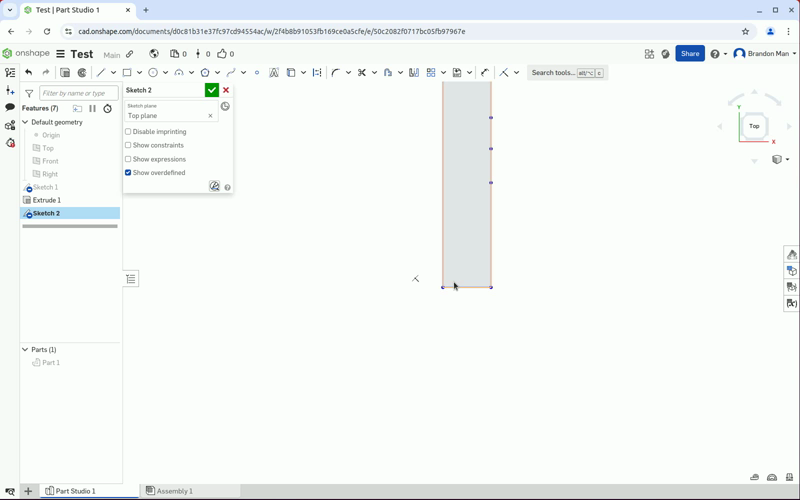
scroll(6)
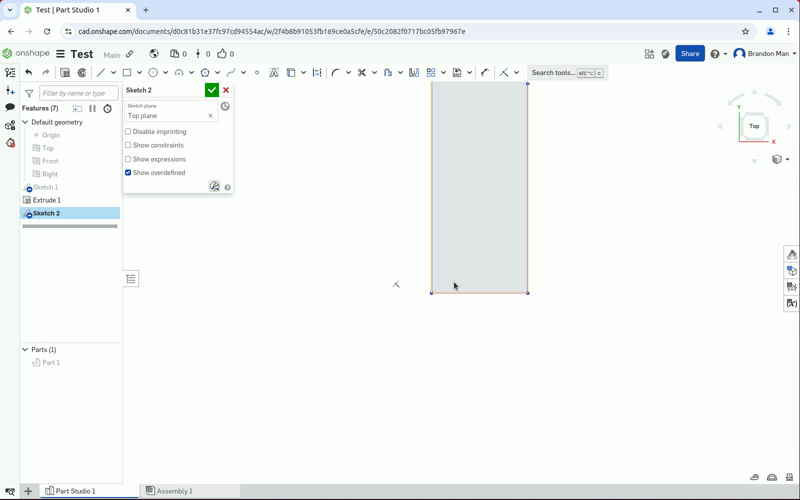
click(454, 281)
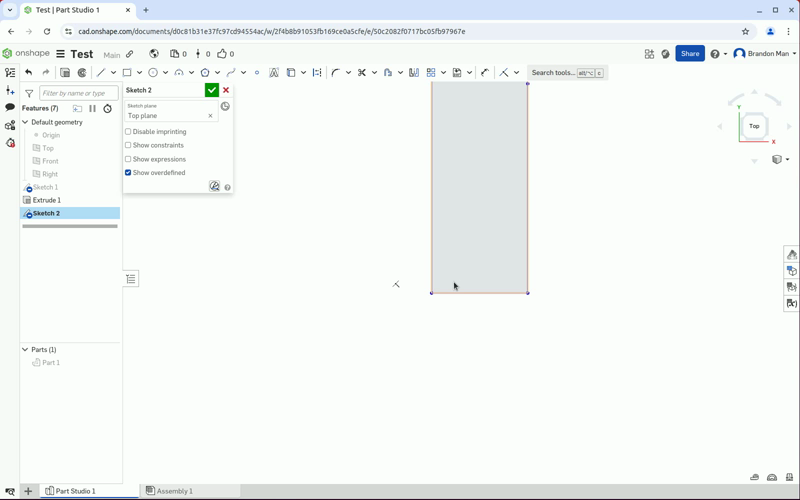
scroll(-6)
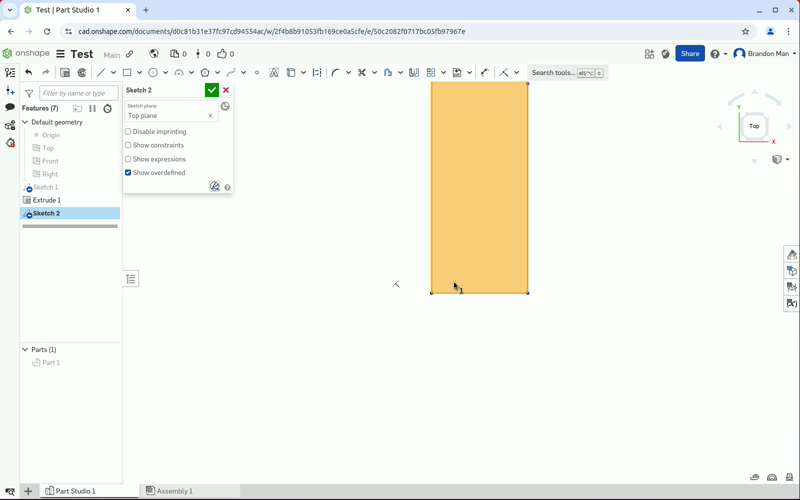
scroll(-6)
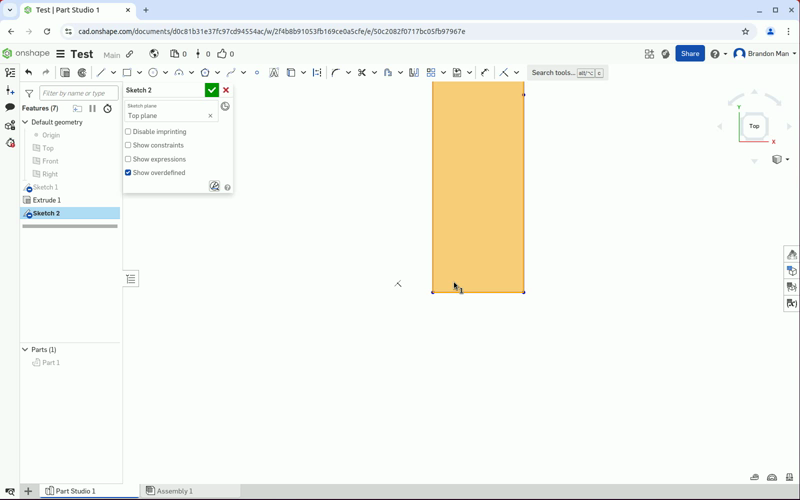
scroll(-6)
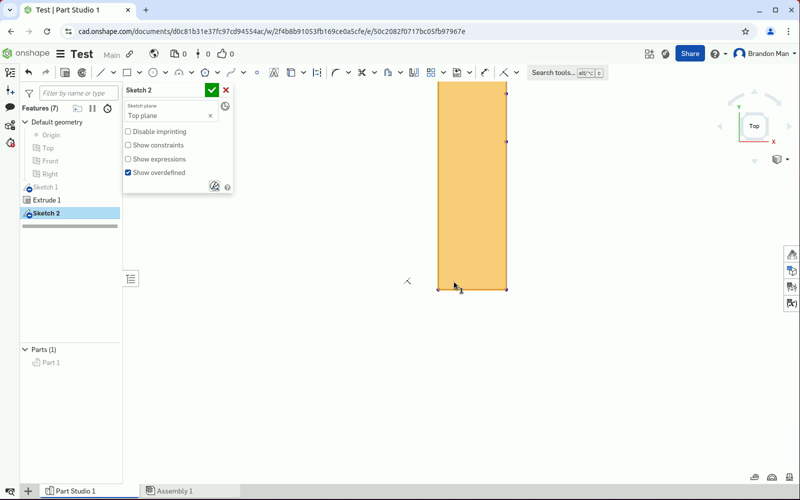
scroll(-6)
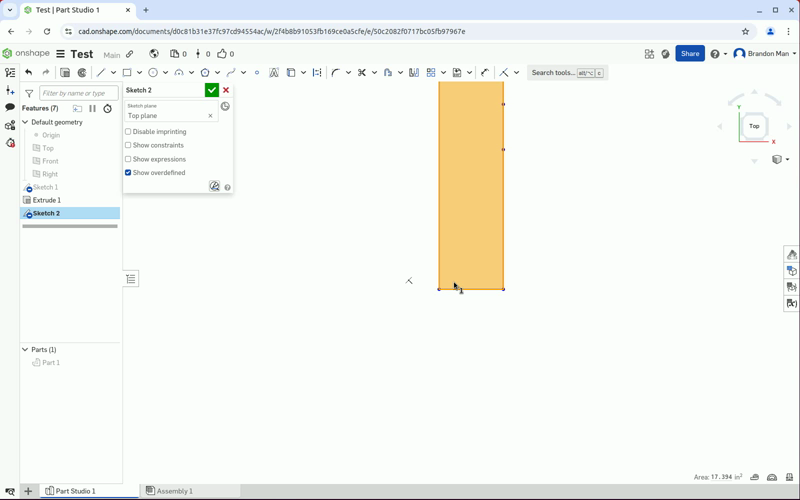
scroll(-6)
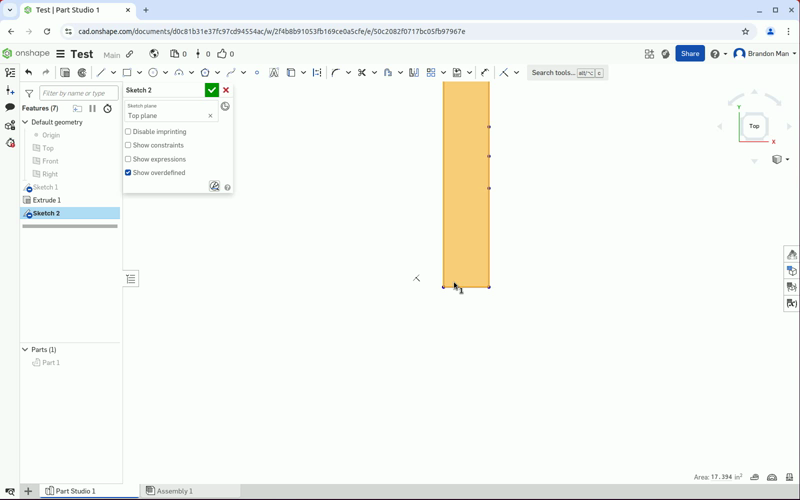
scroll(-6)
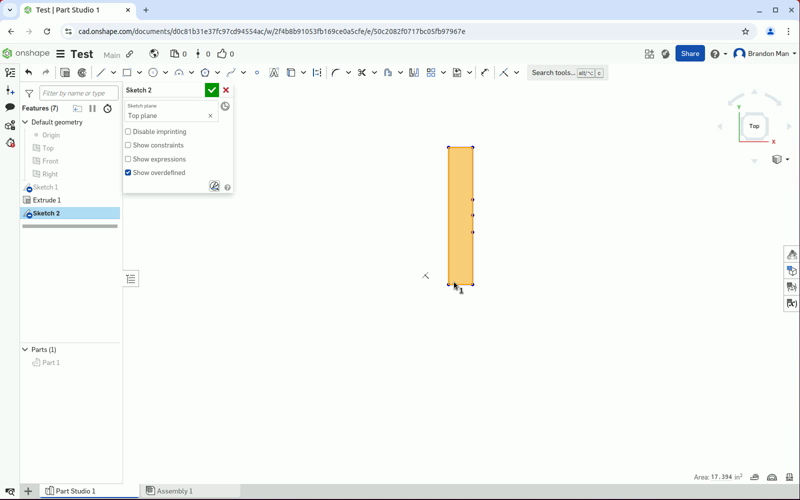
scroll(-6)
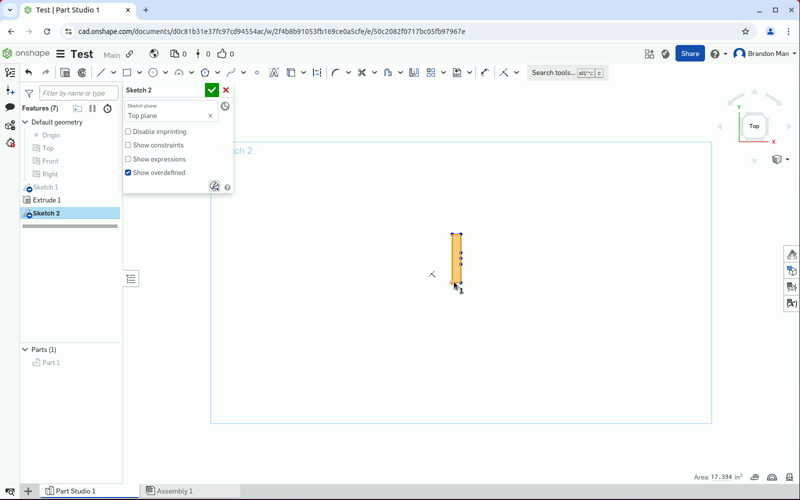
mouse_move(73, 352)
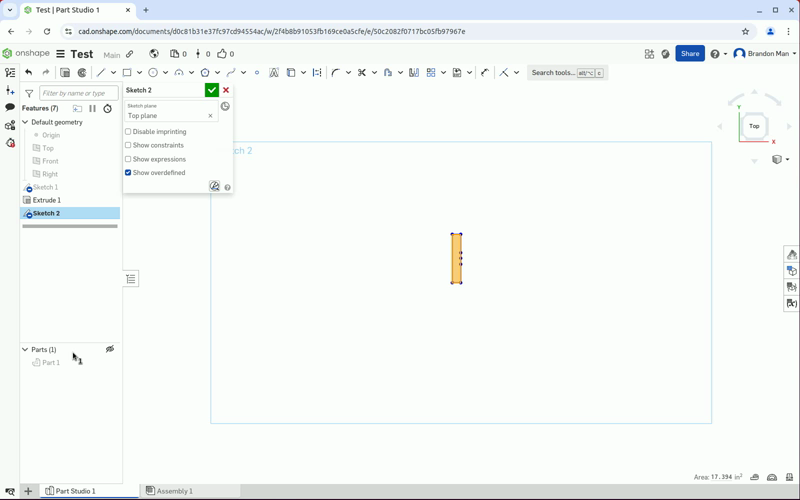
key(shift+y)
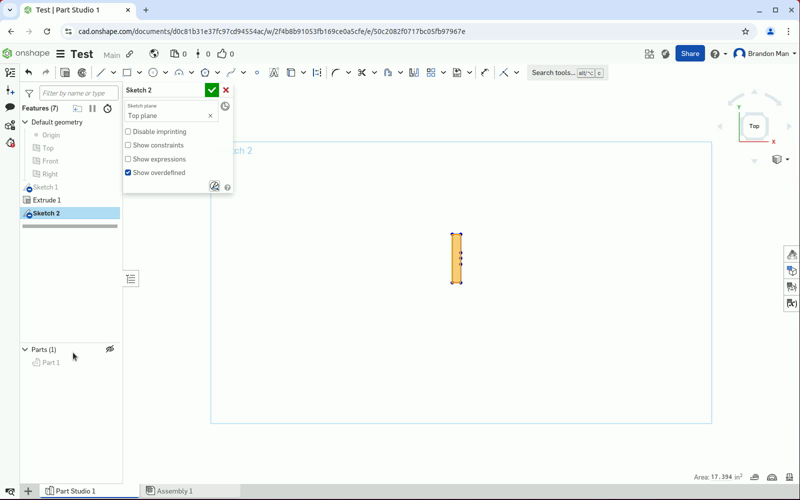
key(shift+e)
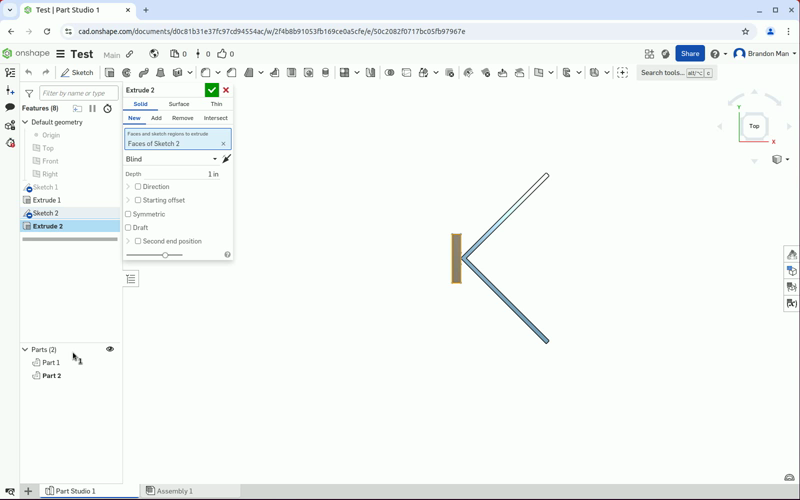
mouse_move(143, 106)
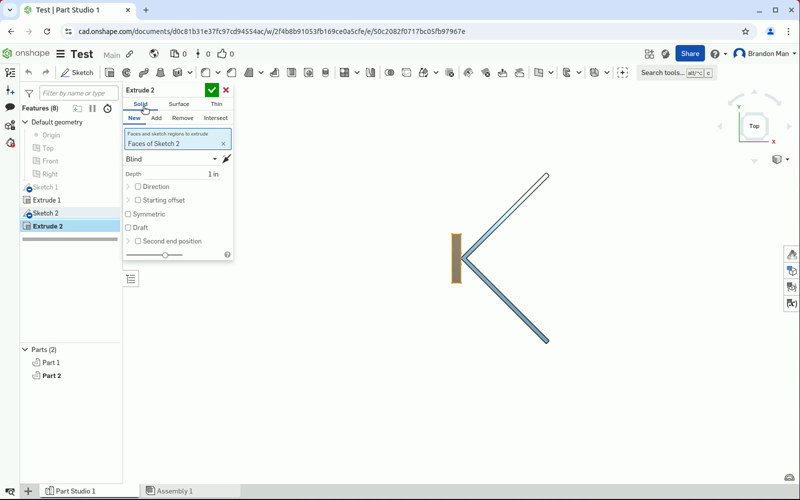
click(143, 106)
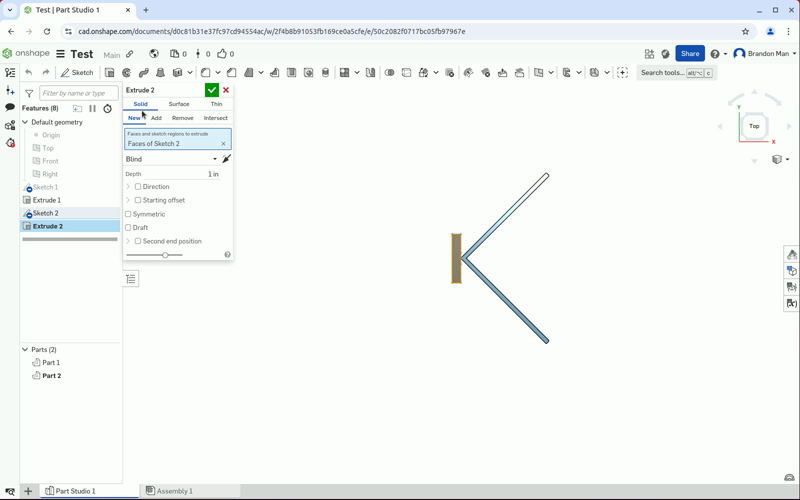
mouse_move(137, 120)
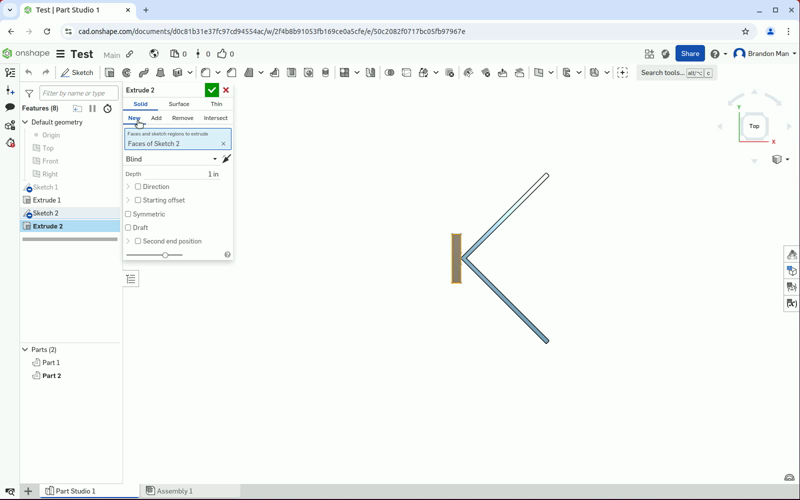
click(137, 120)
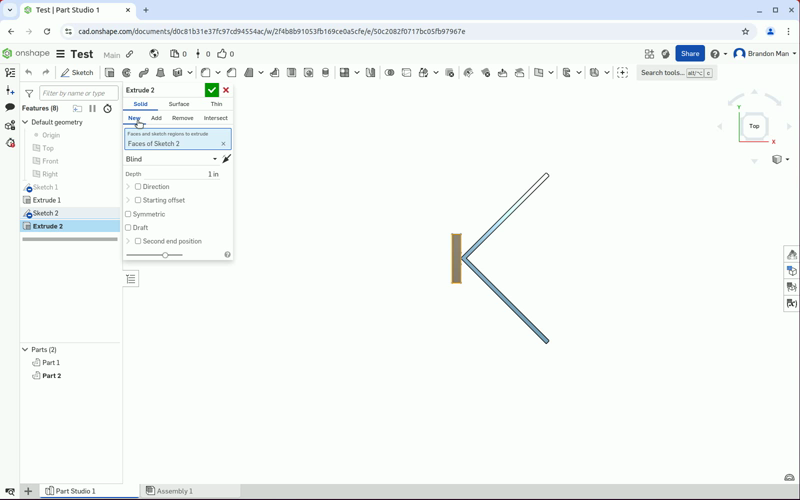
key(tab, 4)
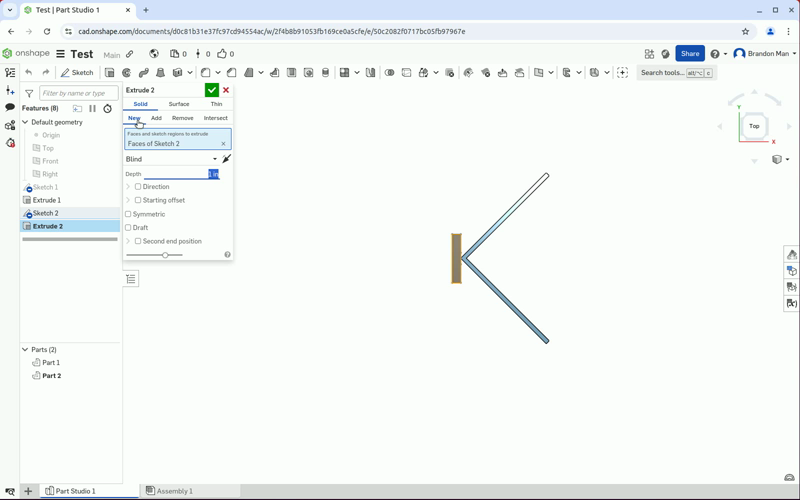
text(4.092)
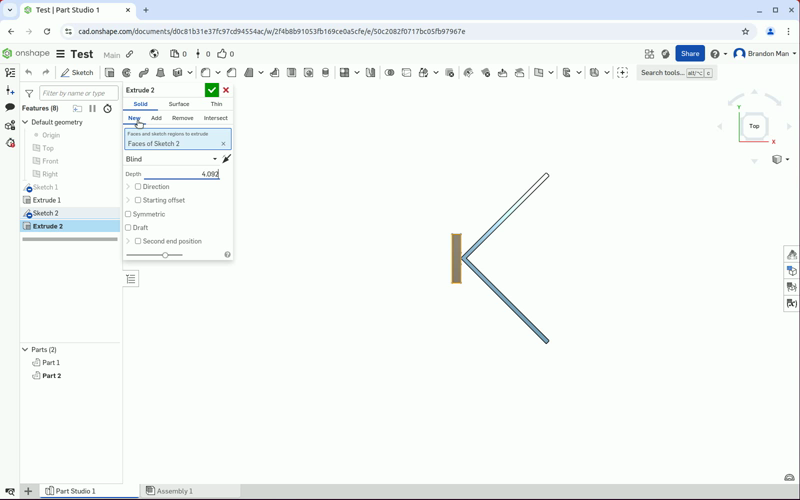
key(enter)
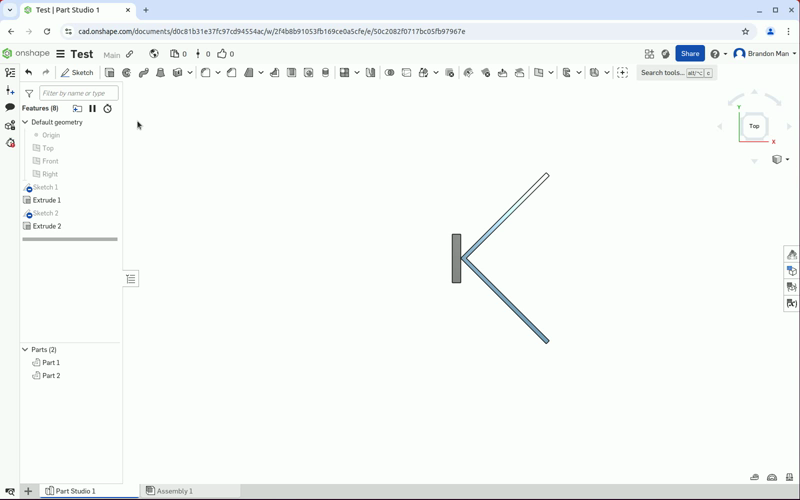
key(shift+h)
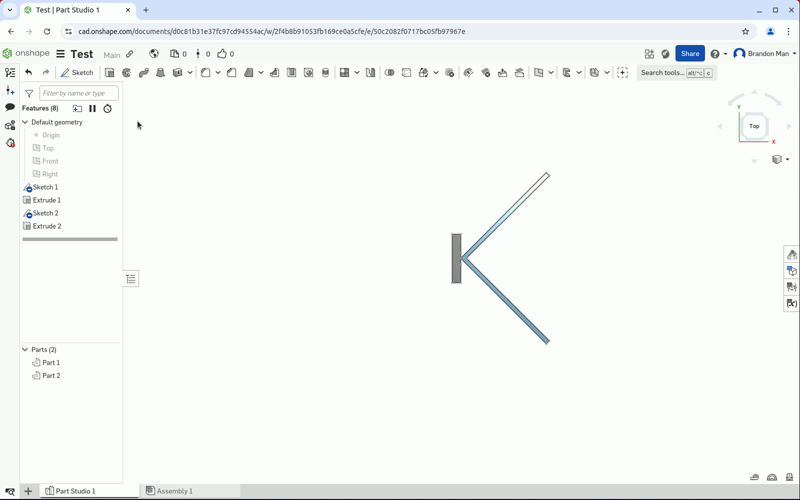
key(shift+h)
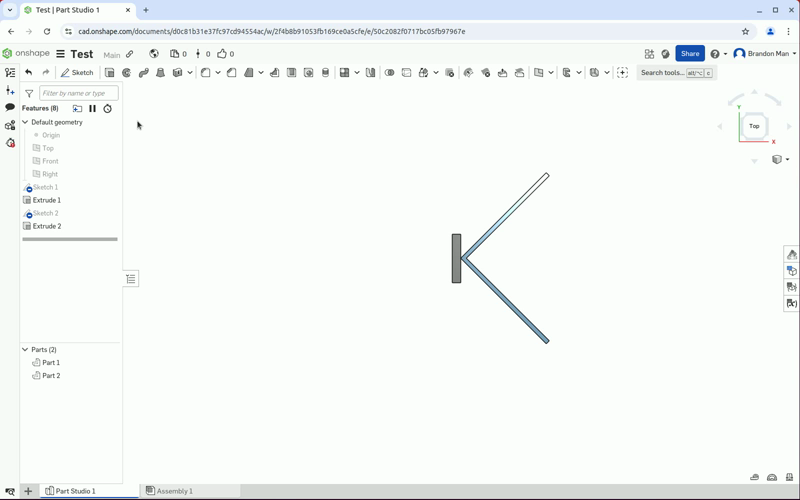
mouse_move(73, 189)
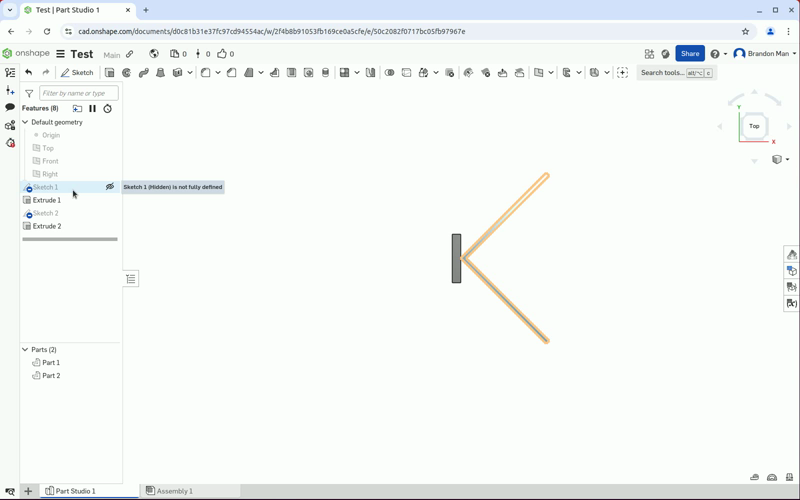
click(73, 189)
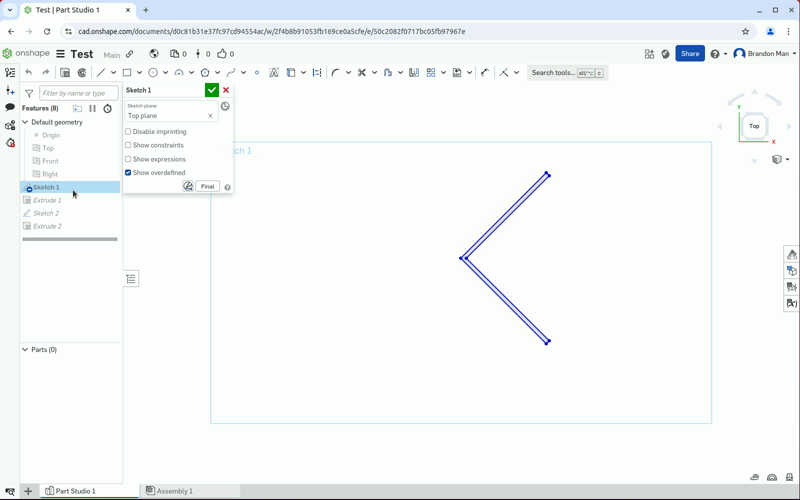
mouse_move(229, 92)
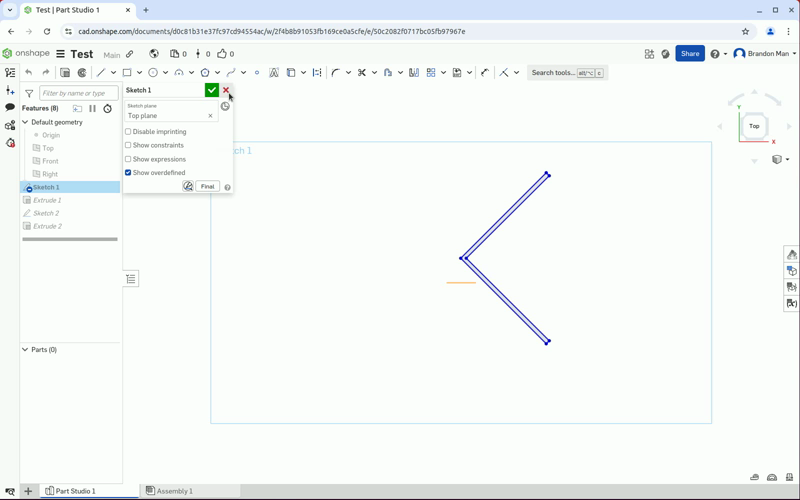
click(229, 92)
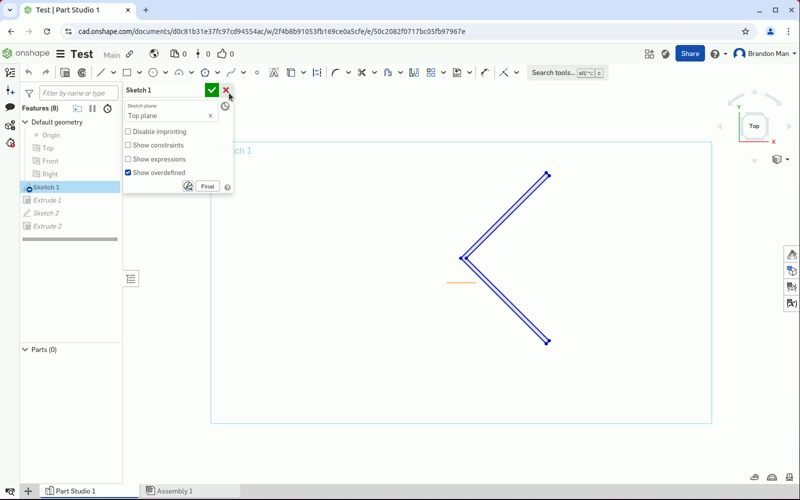
key(shift+s)
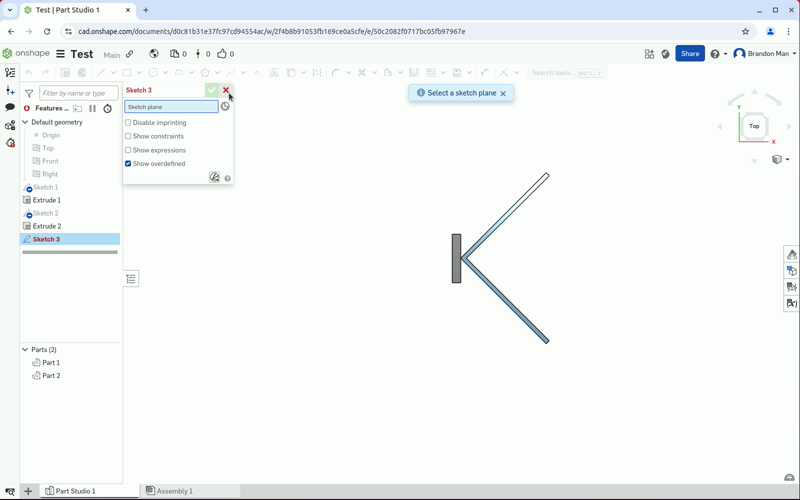
mouse_move(73, 150)
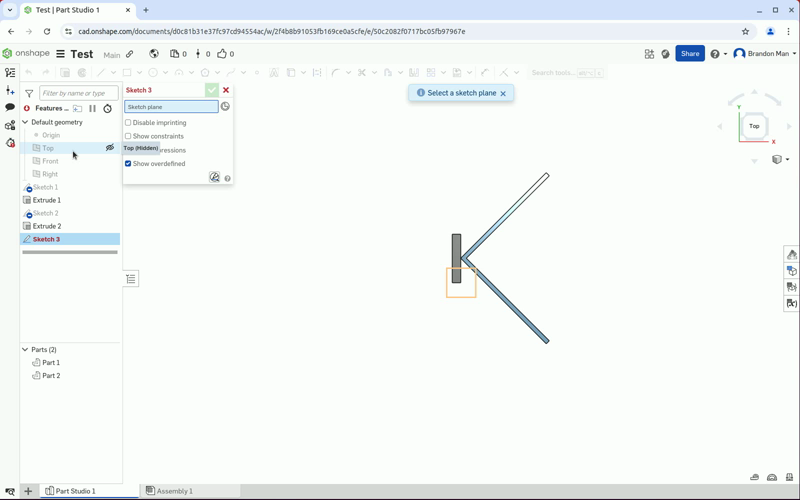
click(73, 150)
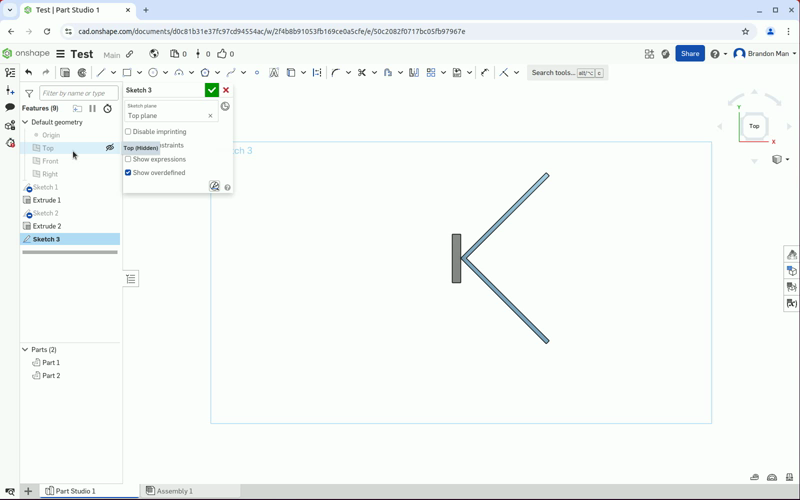
mouse_move(73, 352)
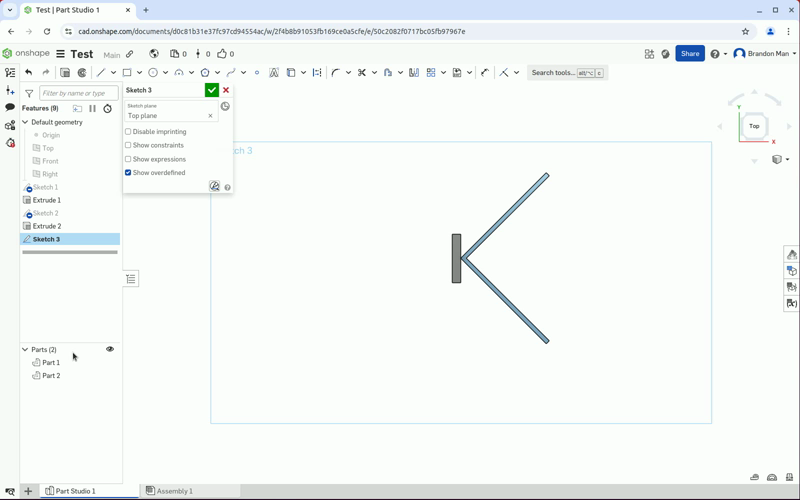
key(y)
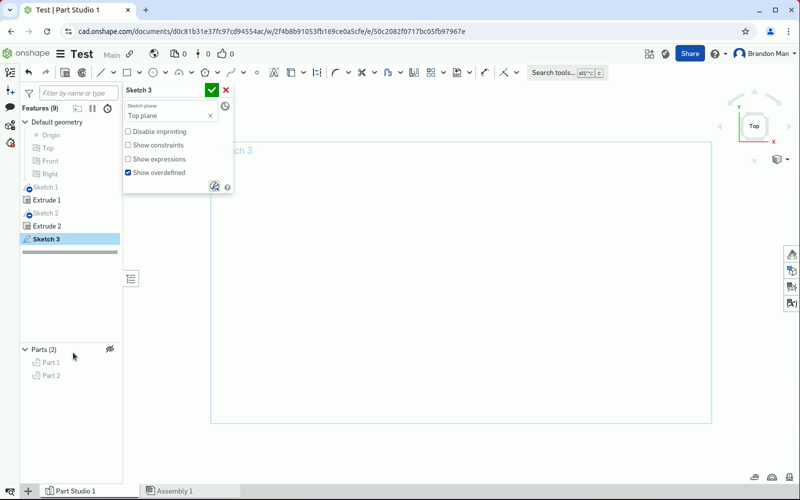
key(l)
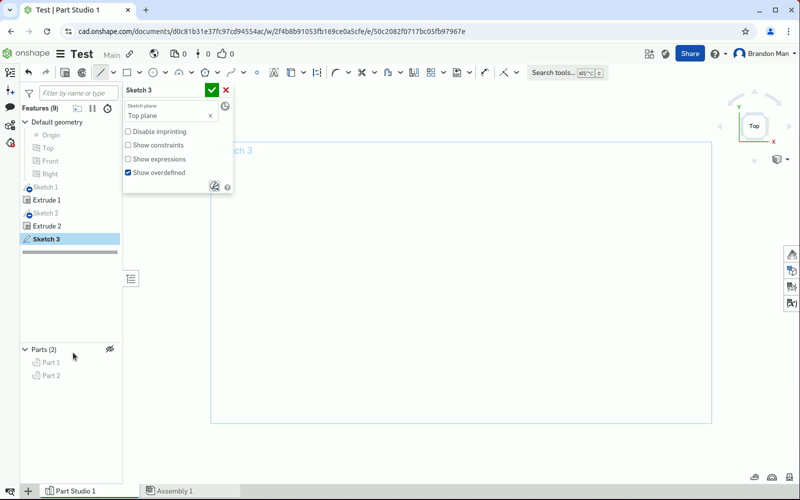
key_down(shift)
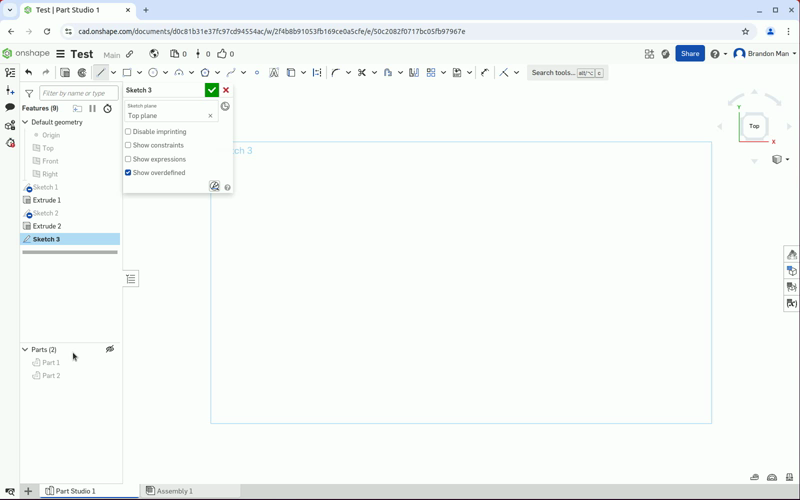
mouse_move(460, 264)
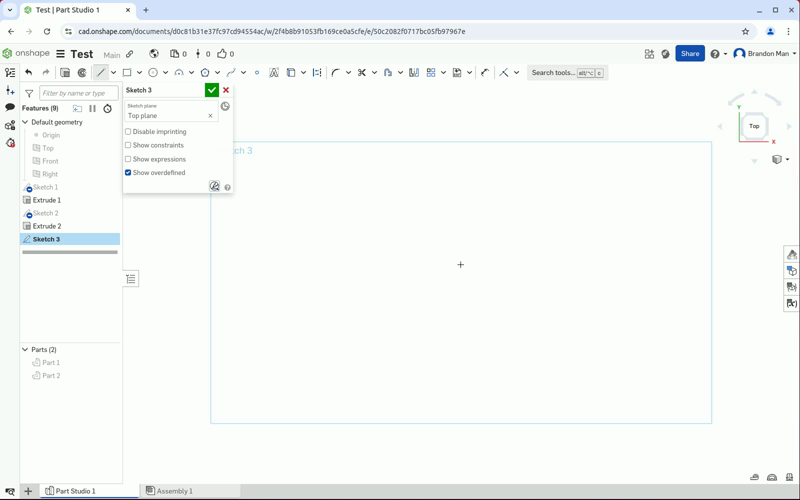
click(460, 264)
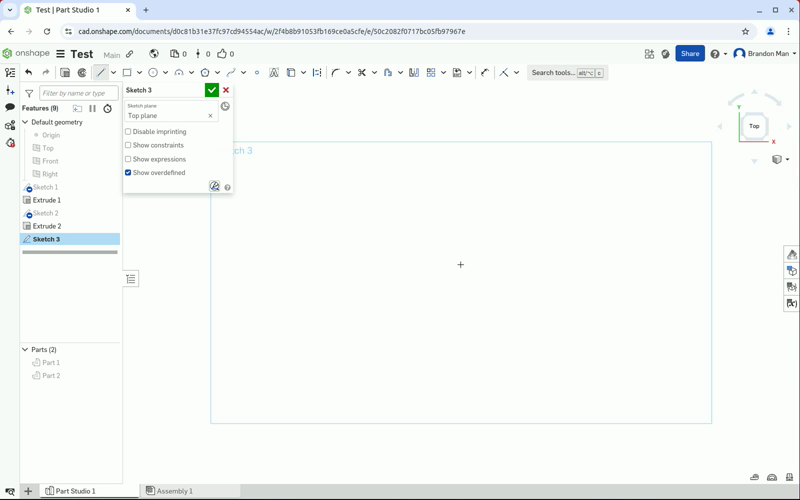
key_up(shift)
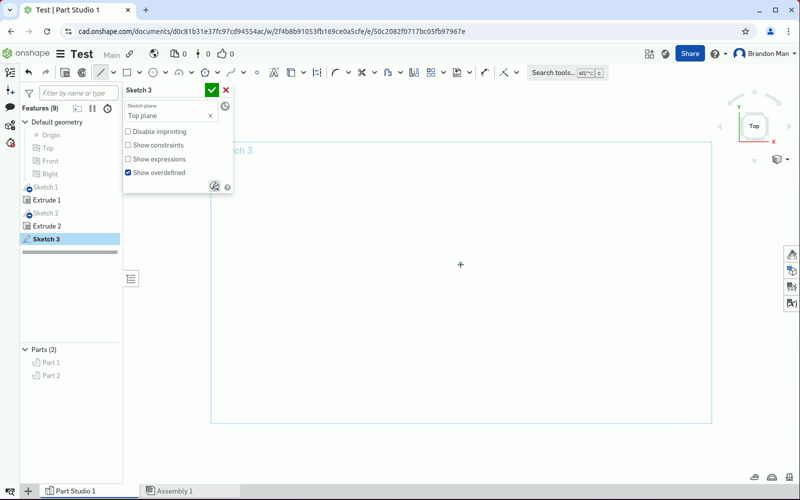
key_down(shift)
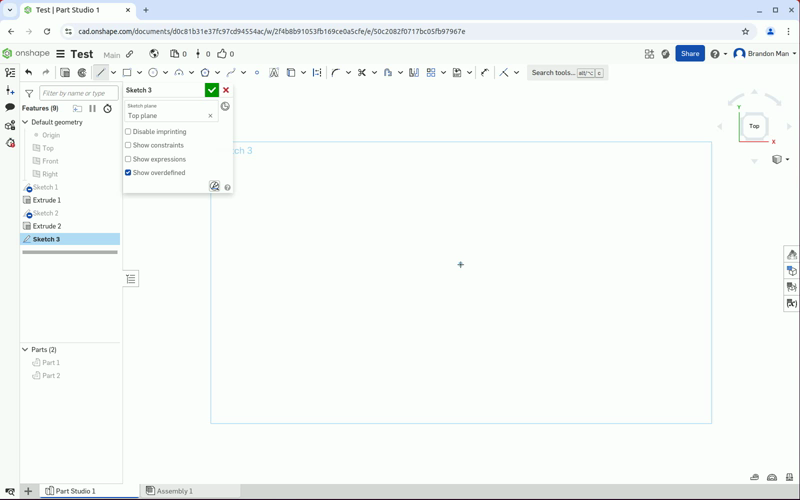
mouse_move(543, 347)
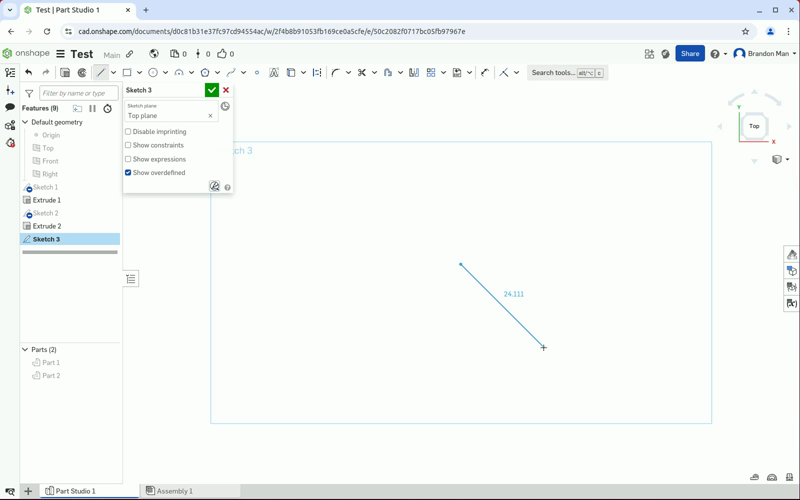
click(543, 347)
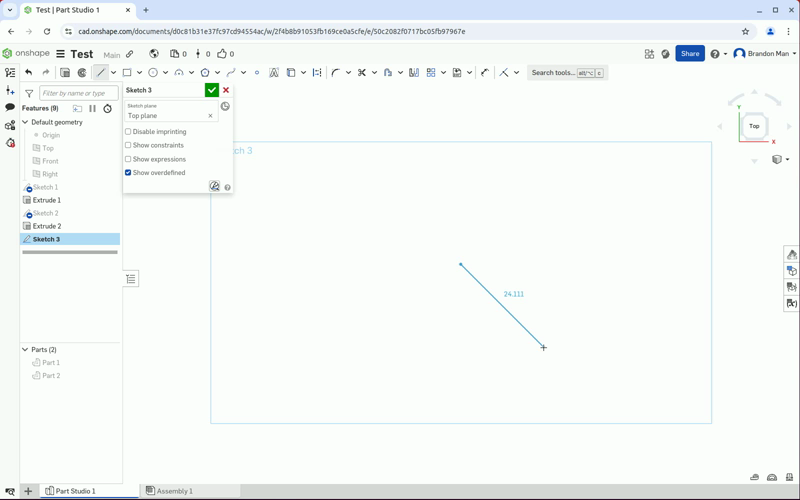
key_up(shift)
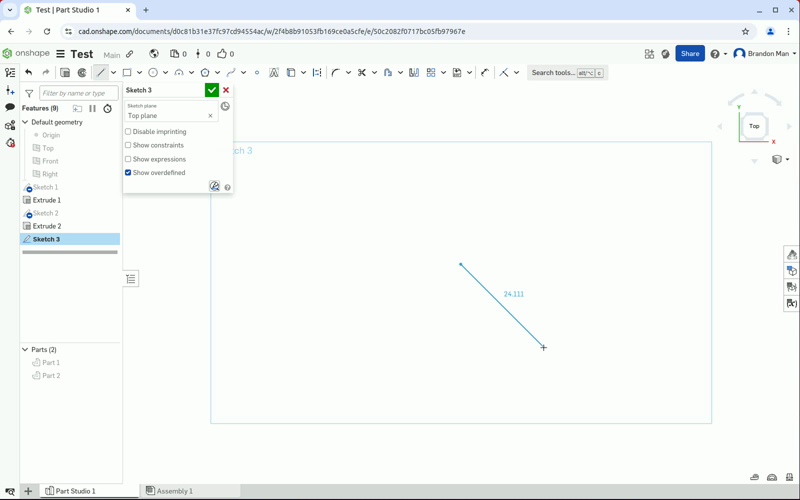
key_down(shift)
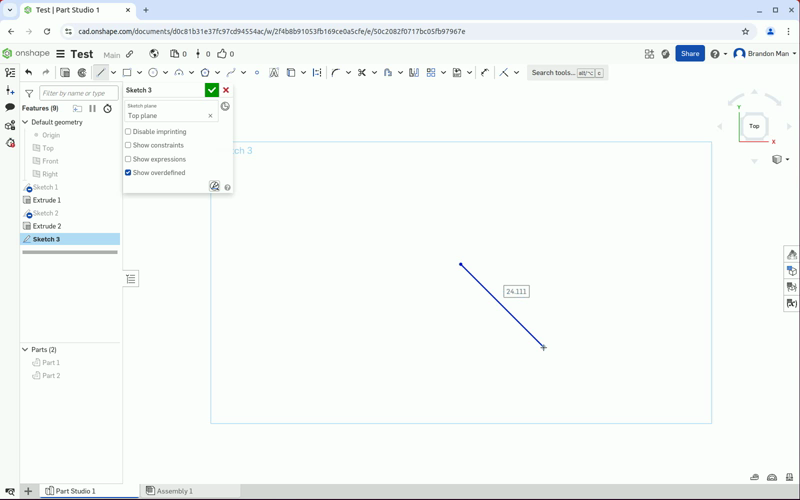
mouse_move(573, 347)
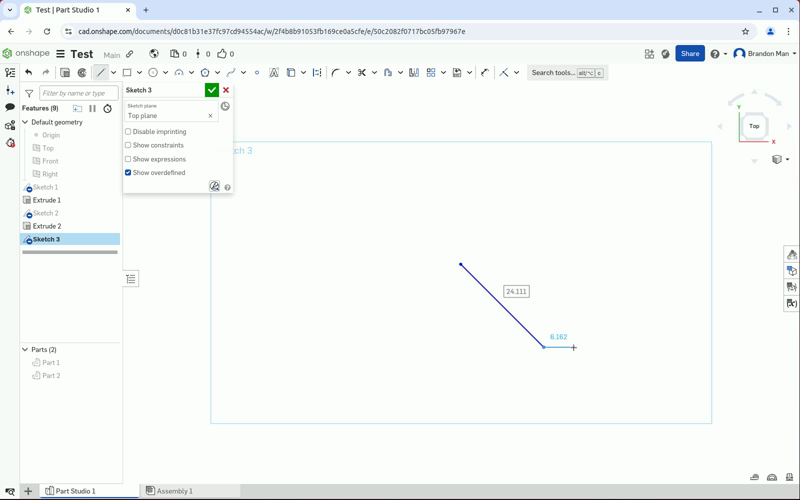
mouse_move(546, 344)
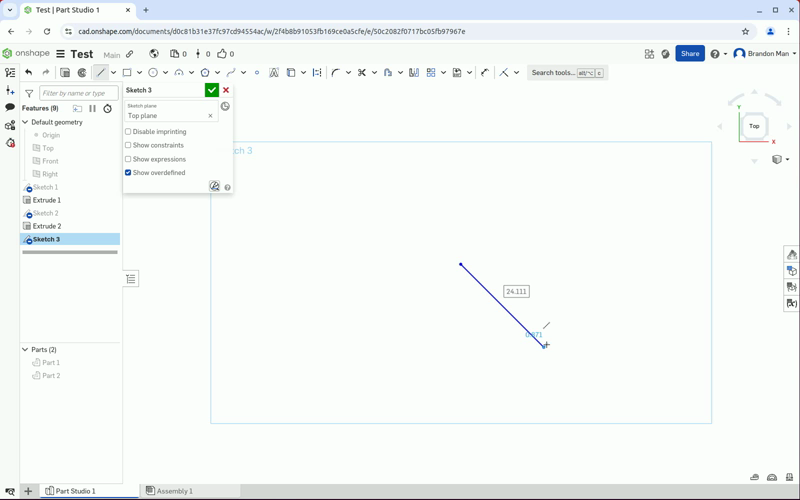
scroll(6)
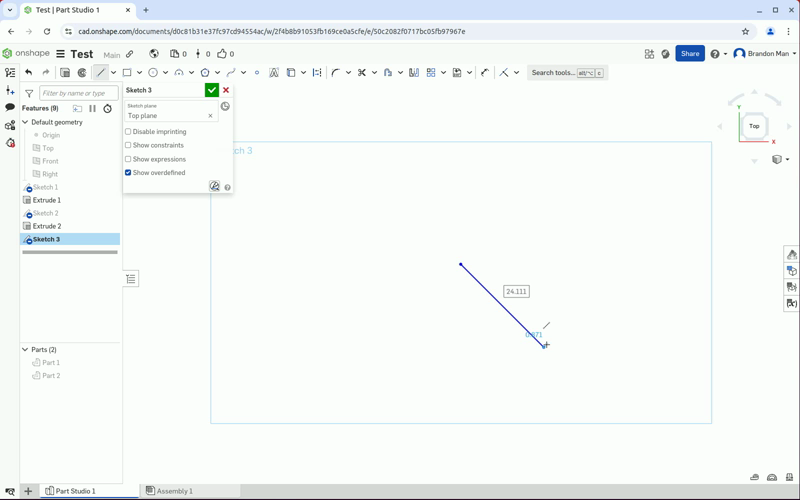
scroll(6)
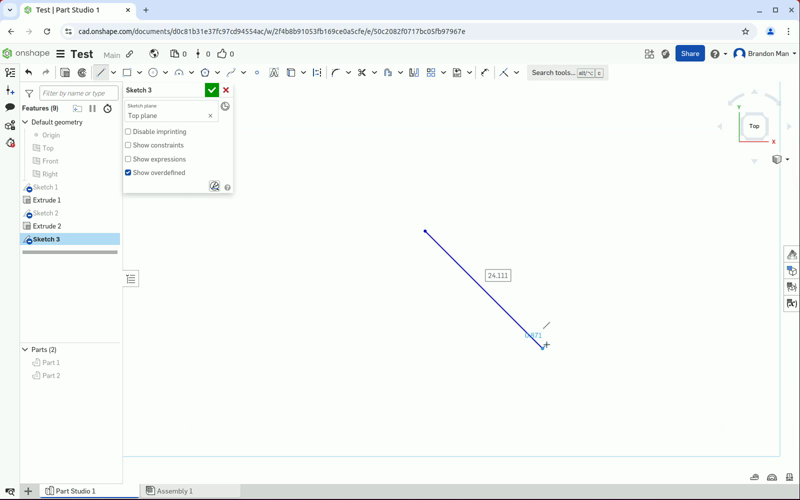
scroll(6)
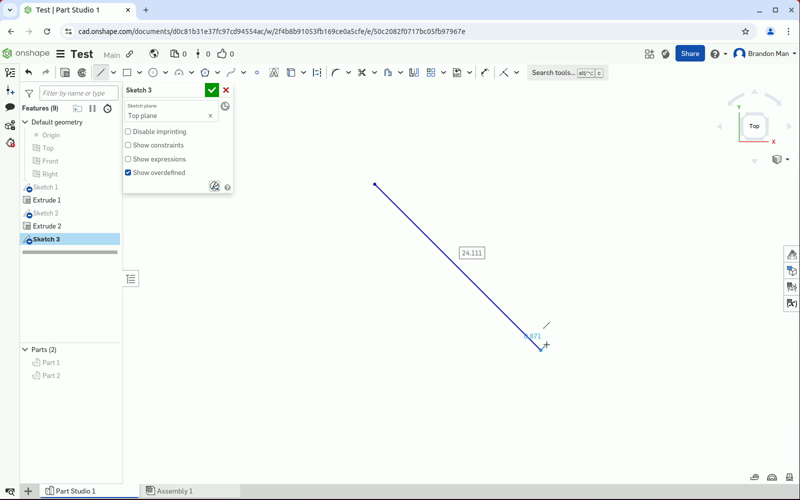
scroll(6)
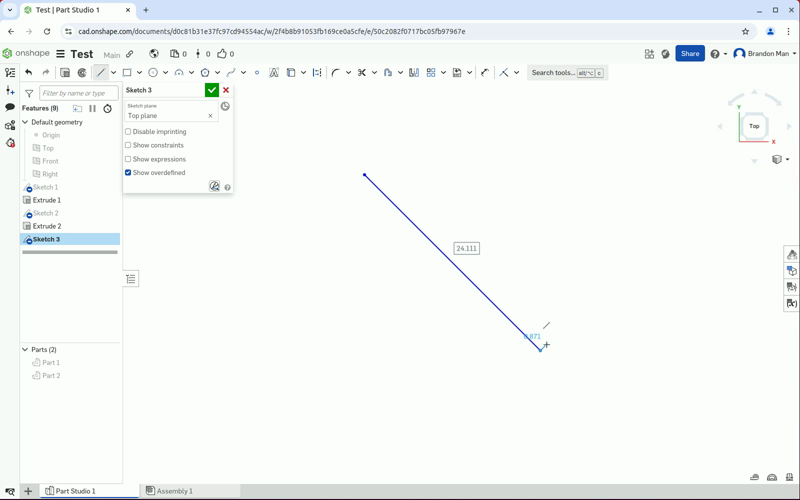
scroll(6)
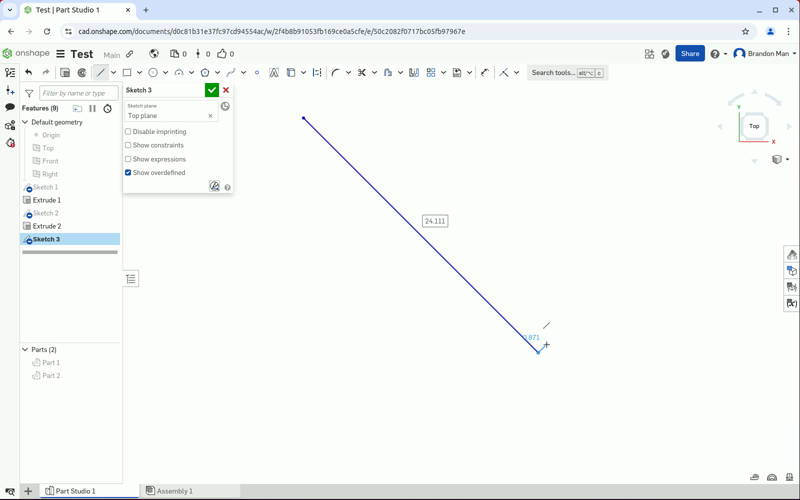
scroll(6)
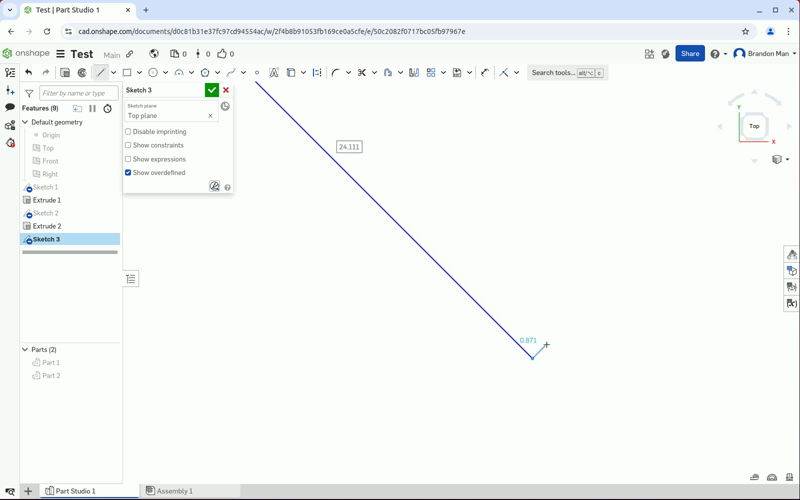
scroll(6)
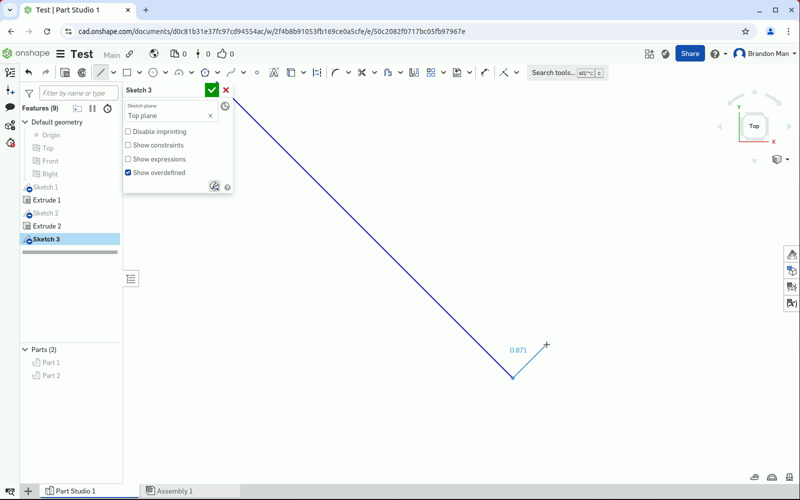
click(546, 344)
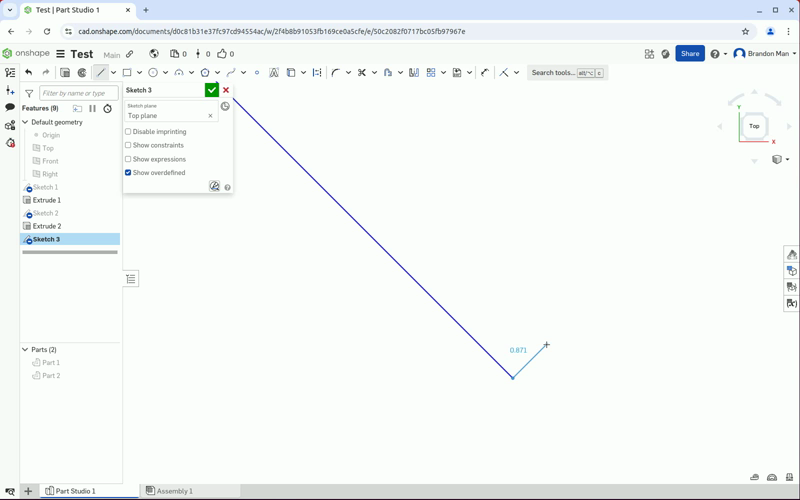
scroll(-6)
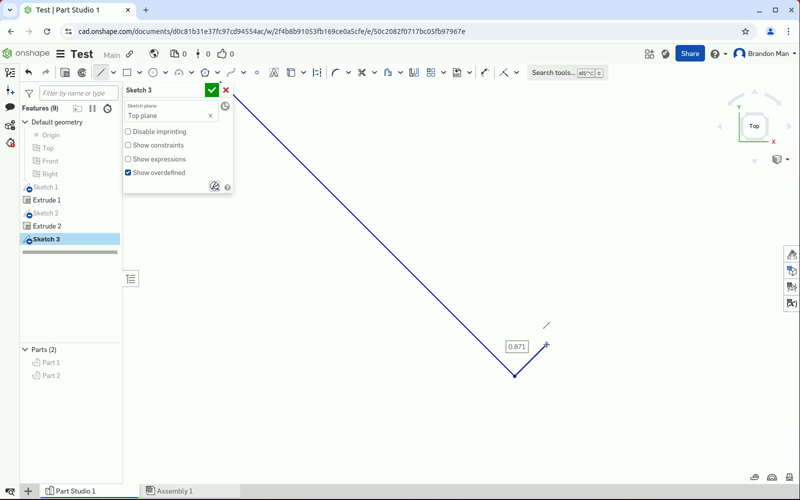
scroll(-6)
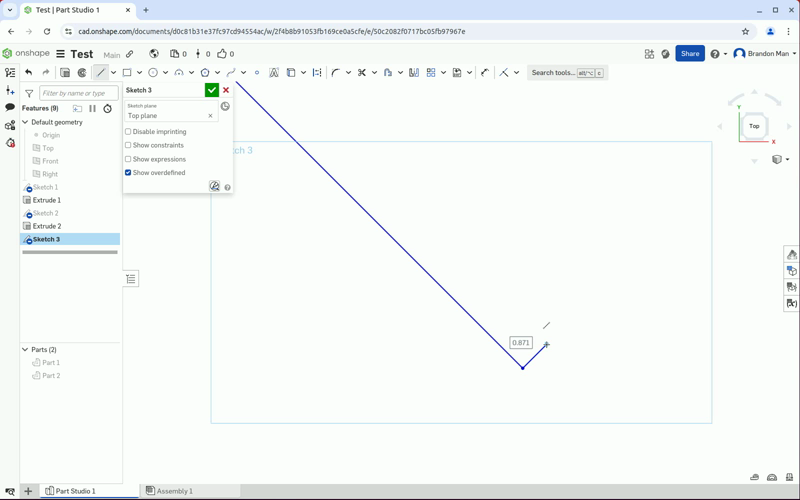
scroll(-6)
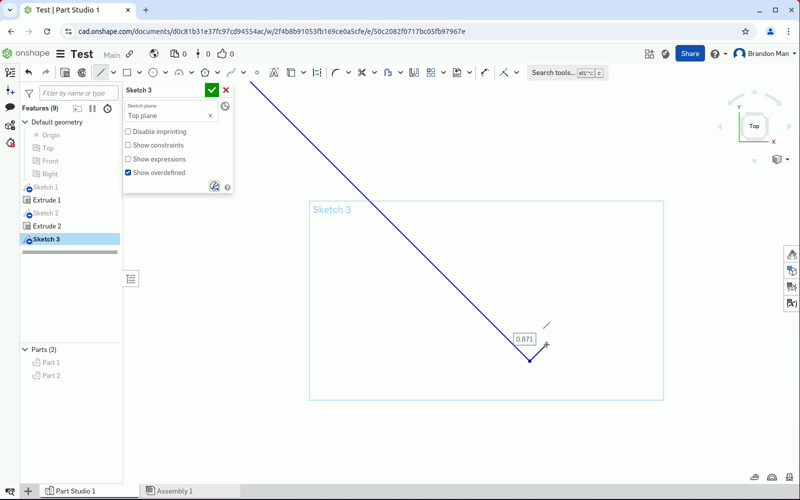
scroll(-6)
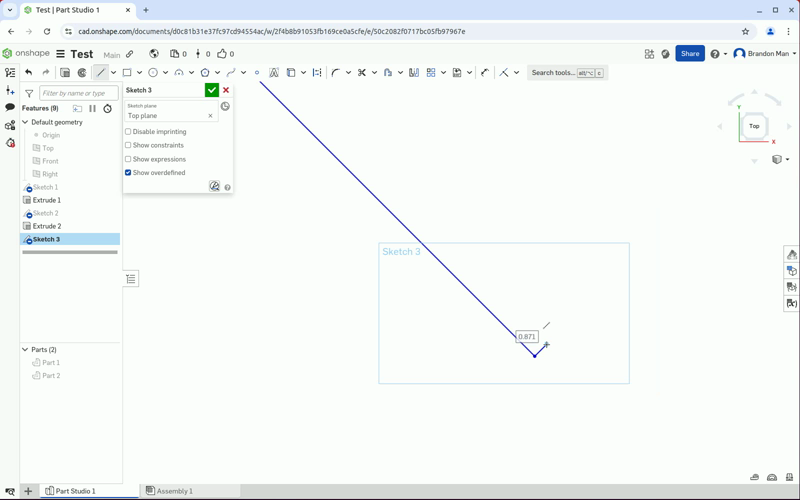
scroll(-6)
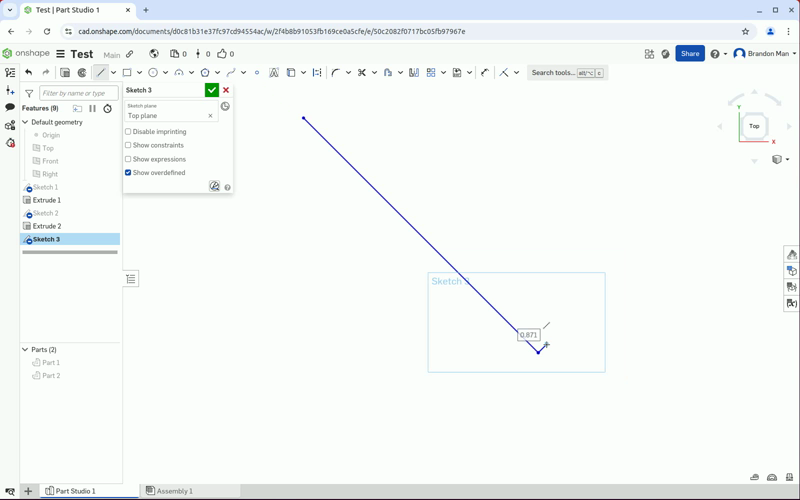
scroll(-6)
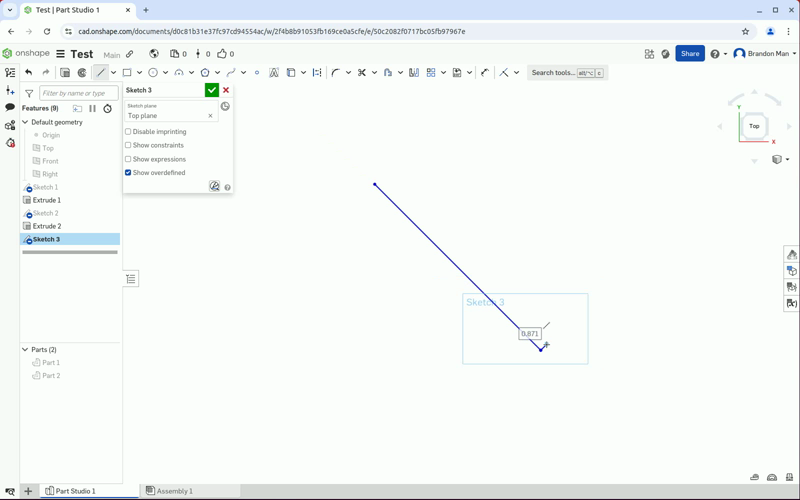
scroll(-6)
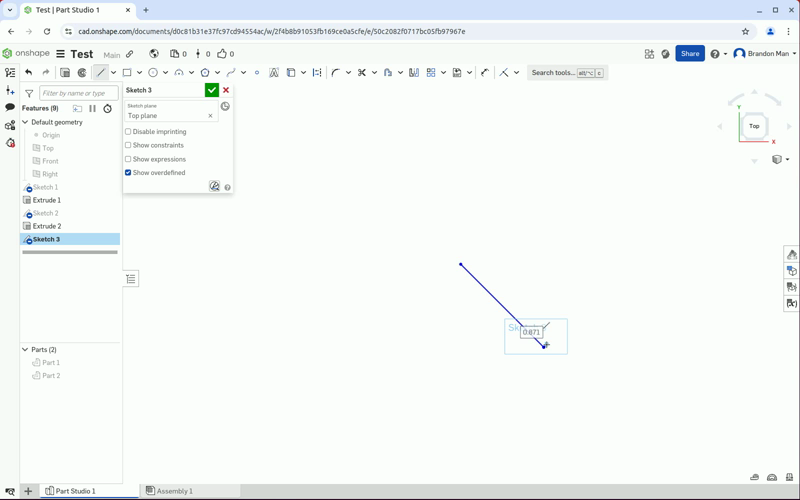
key_up(shift)
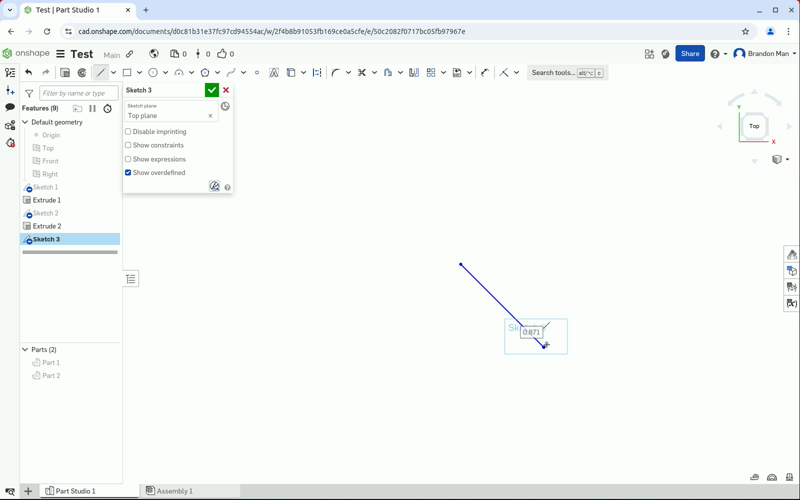
key_down(shift)
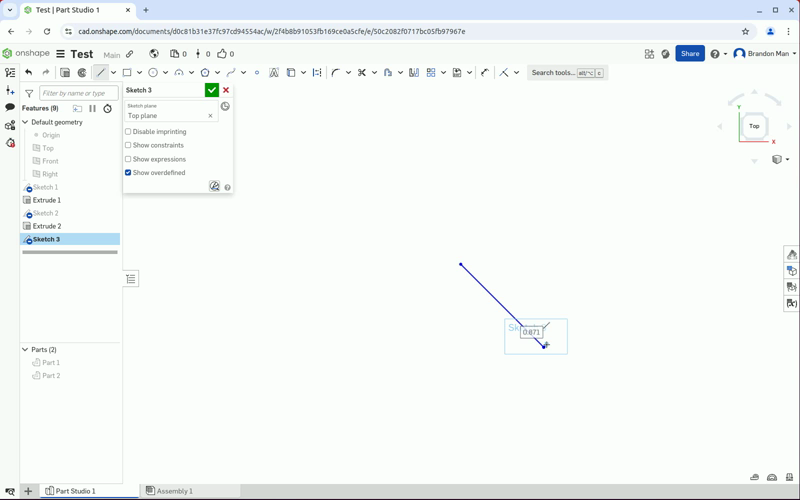
mouse_move(460, 258)
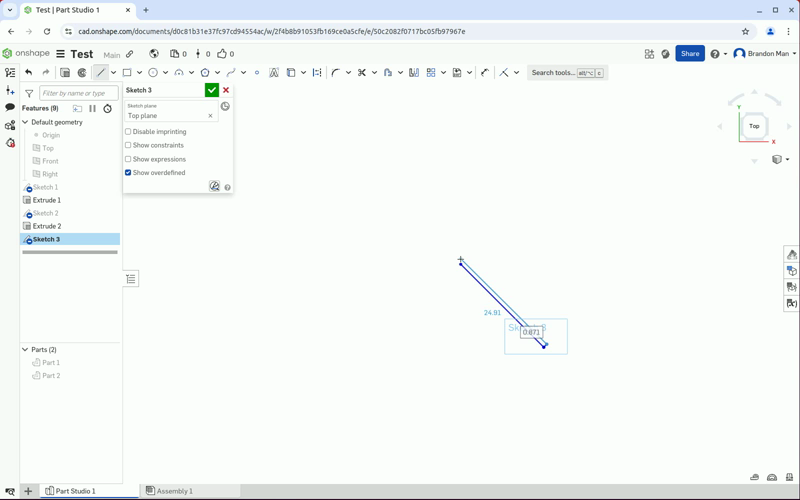
click(460, 258)
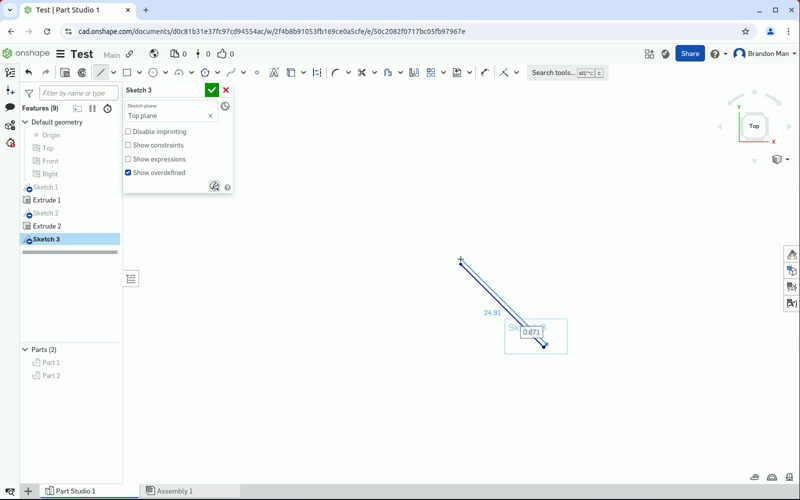
key_up(shift)
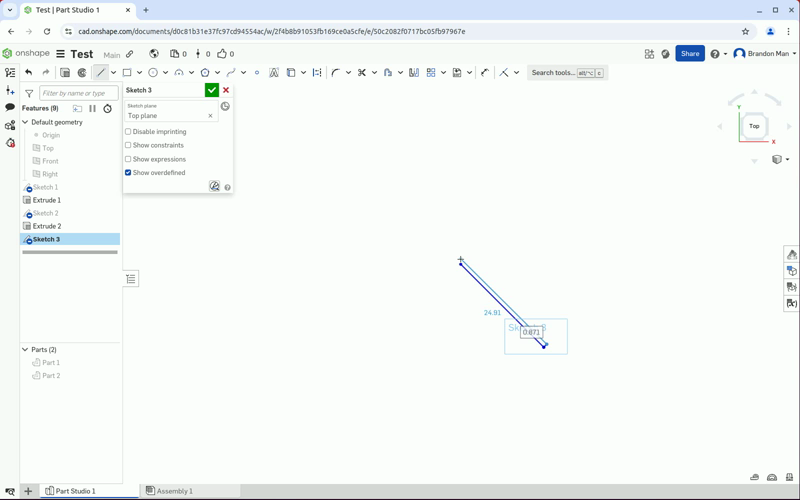
mouse_move(490, 258)
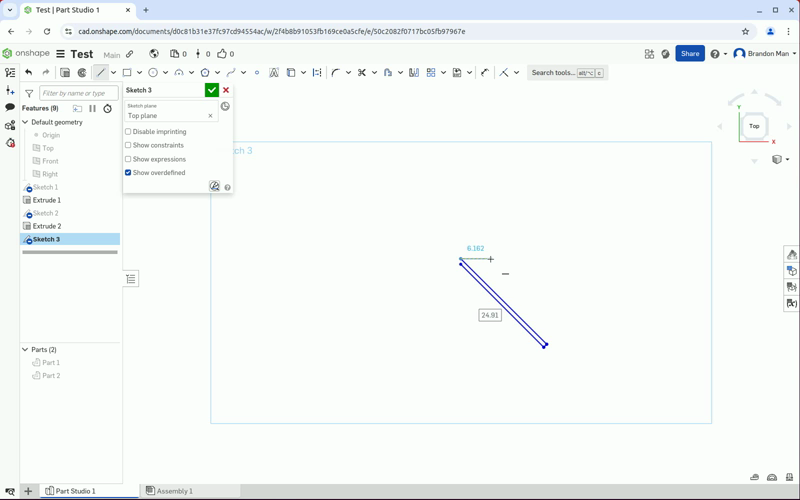
key_down(shift)
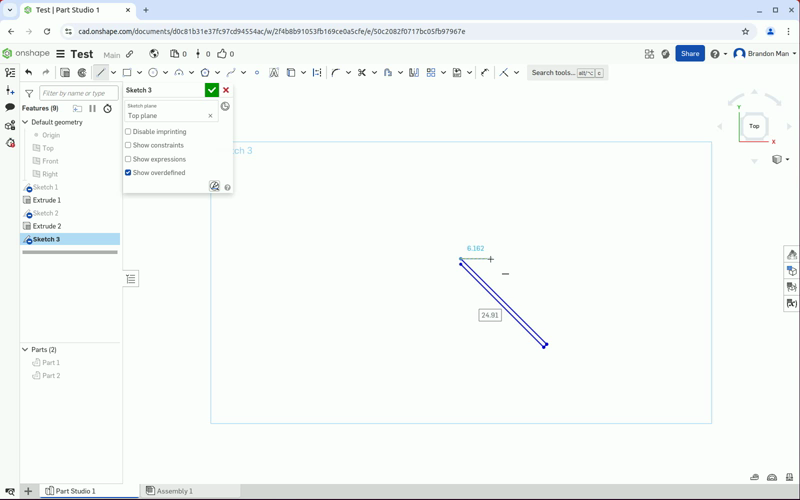
mouse_move(460, 264)
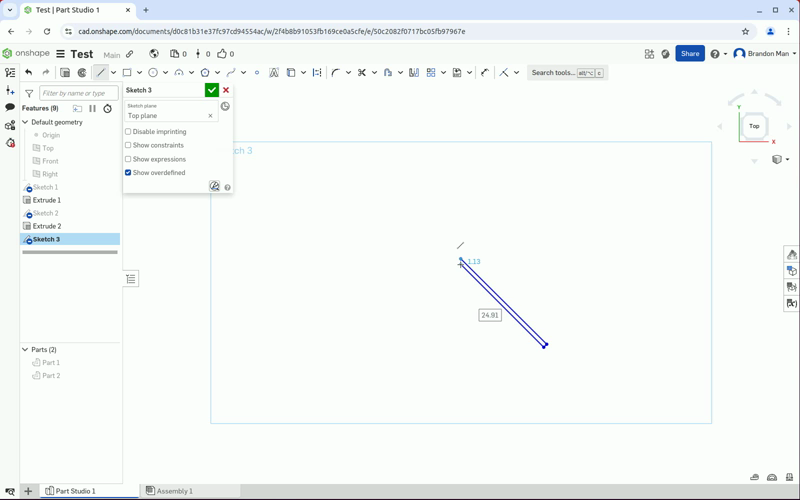
scroll(6)
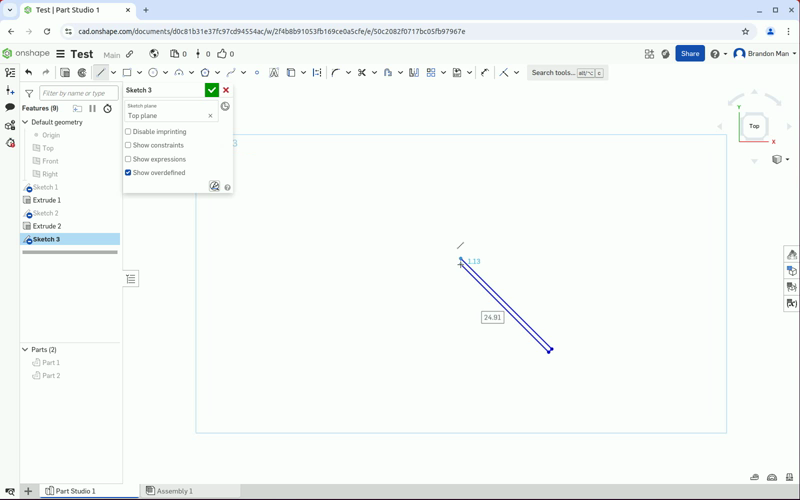
scroll(6)
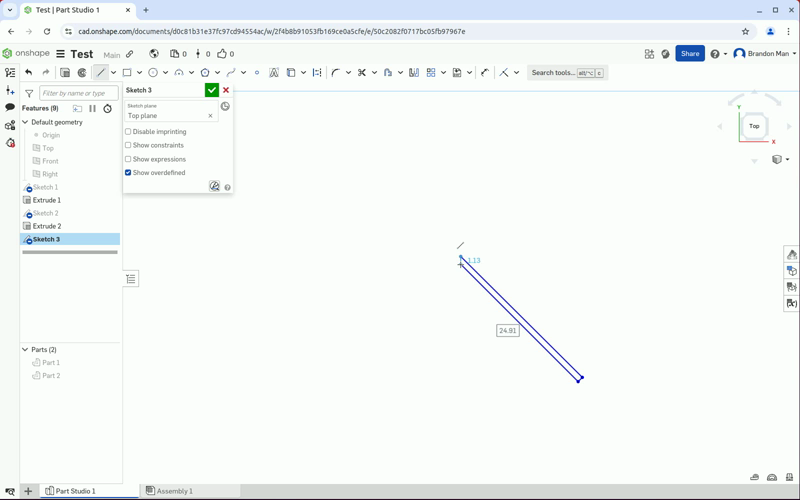
scroll(6)
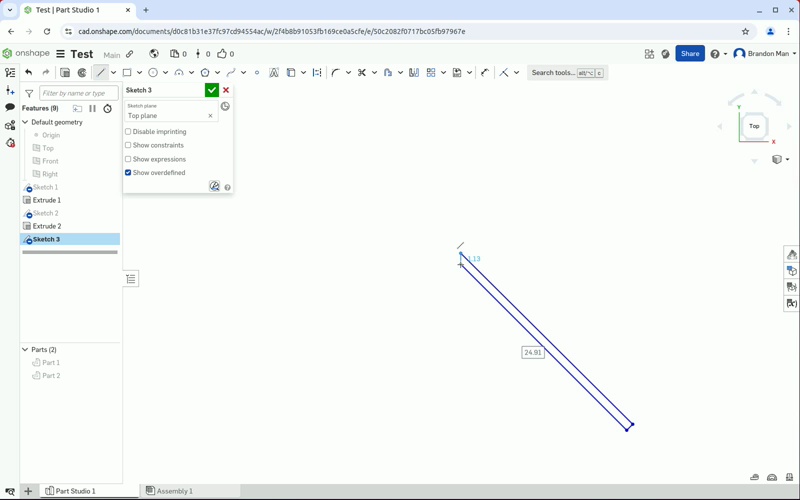
scroll(6)
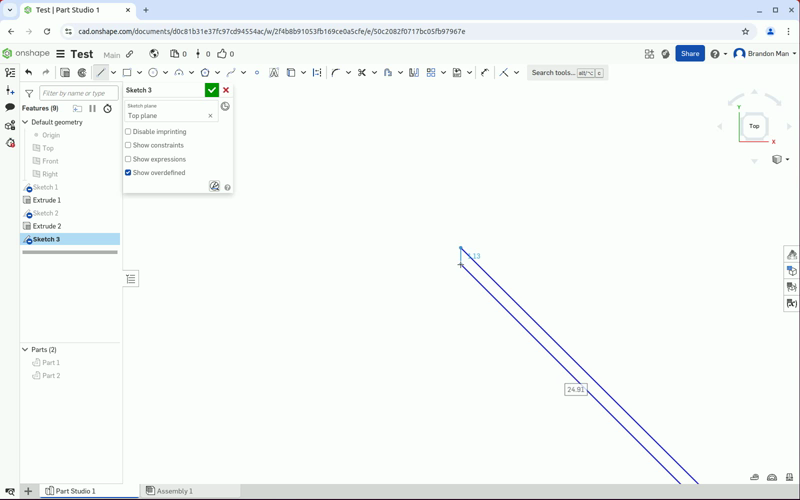
scroll(6)
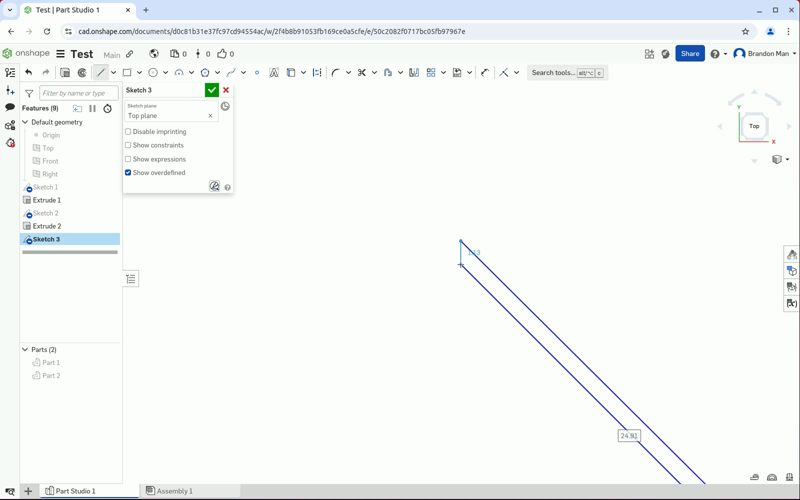
scroll(6)
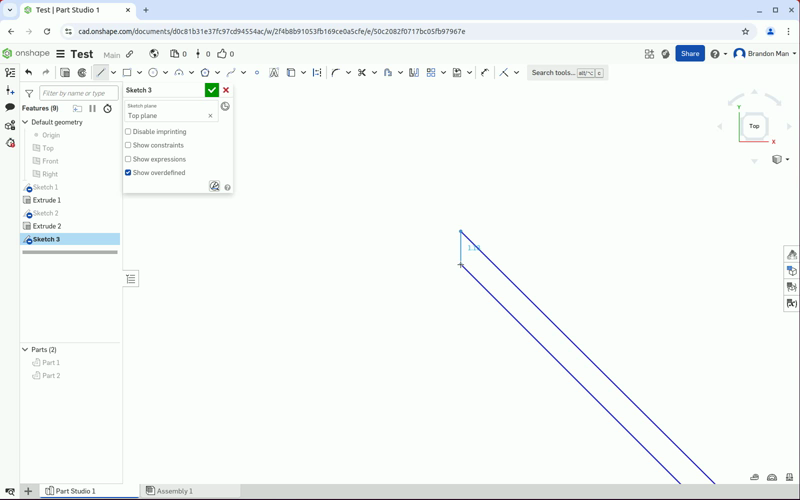
scroll(6)
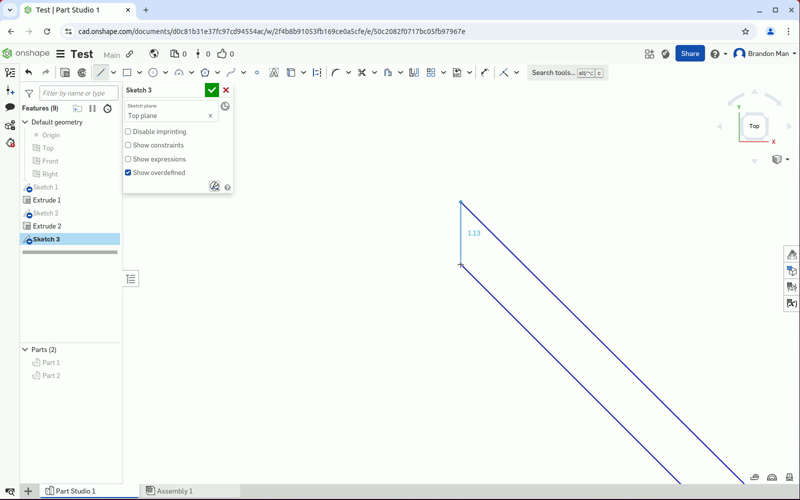
key_up(shift)
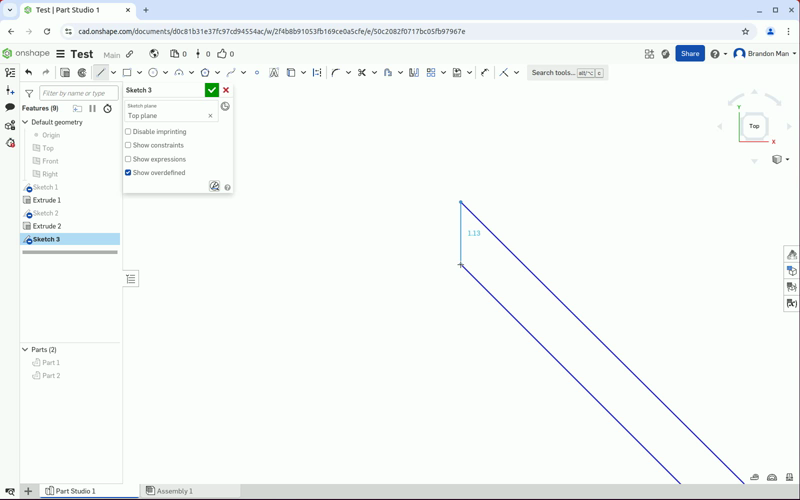
click(460, 264)
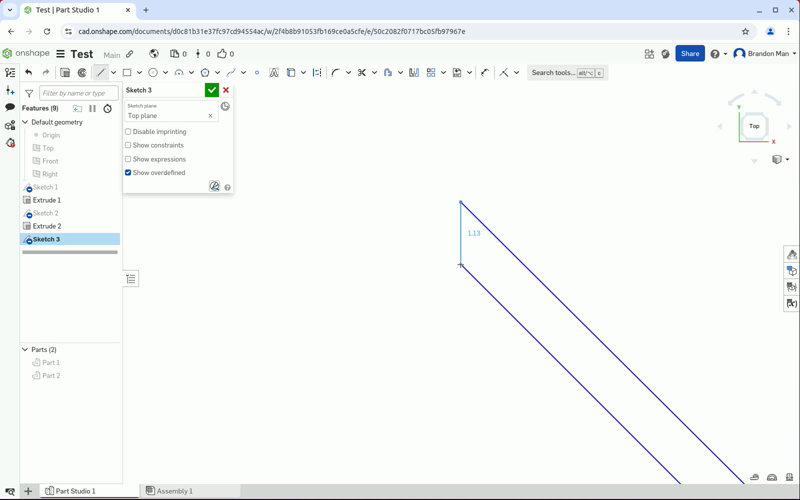
scroll(-6)
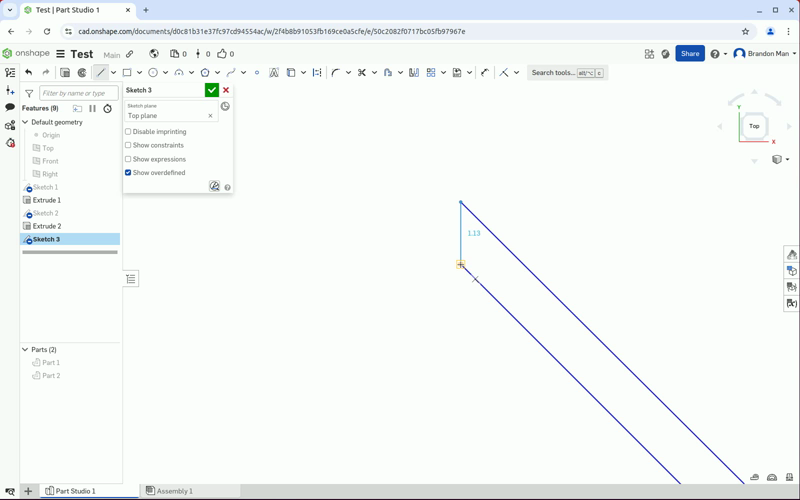
scroll(-6)
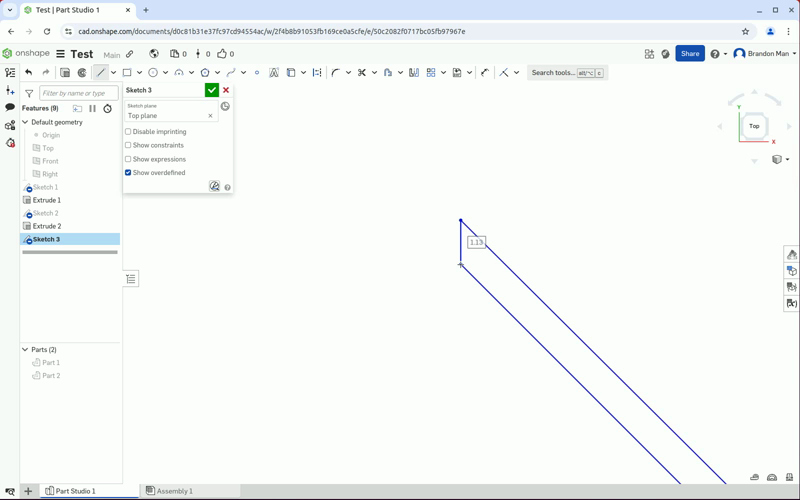
scroll(-6)
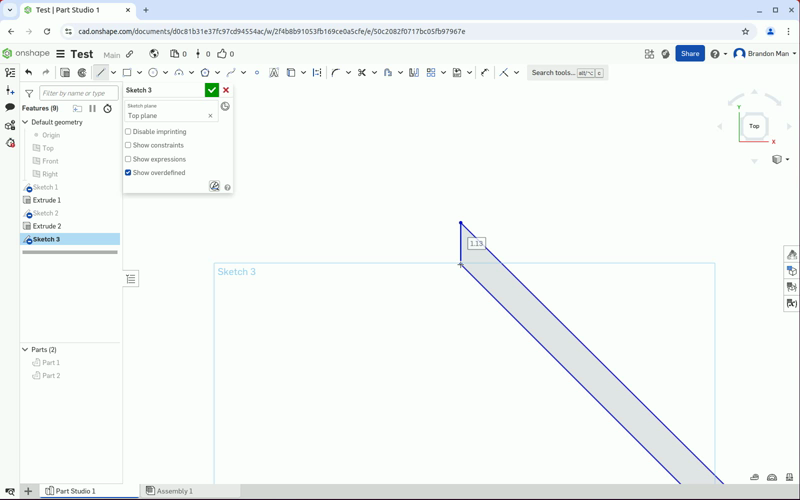
scroll(-6)
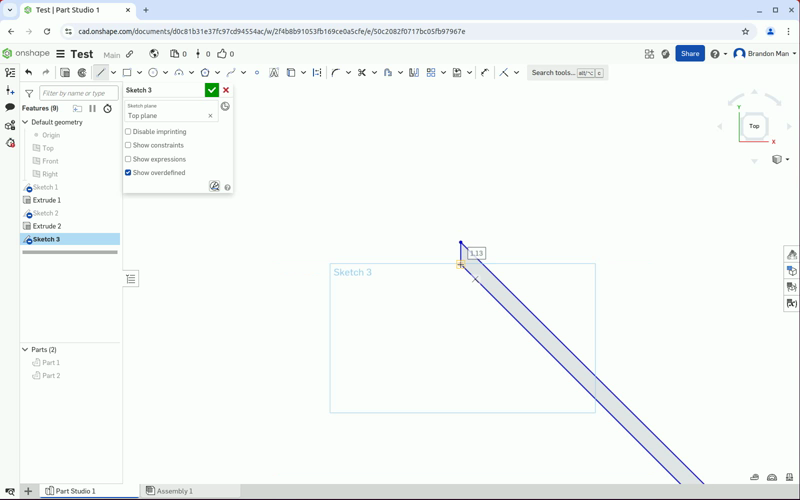
scroll(-6)
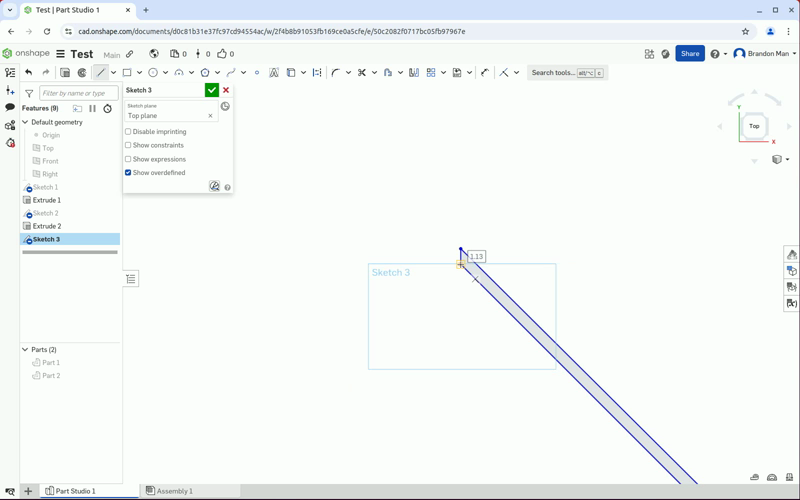
scroll(-6)
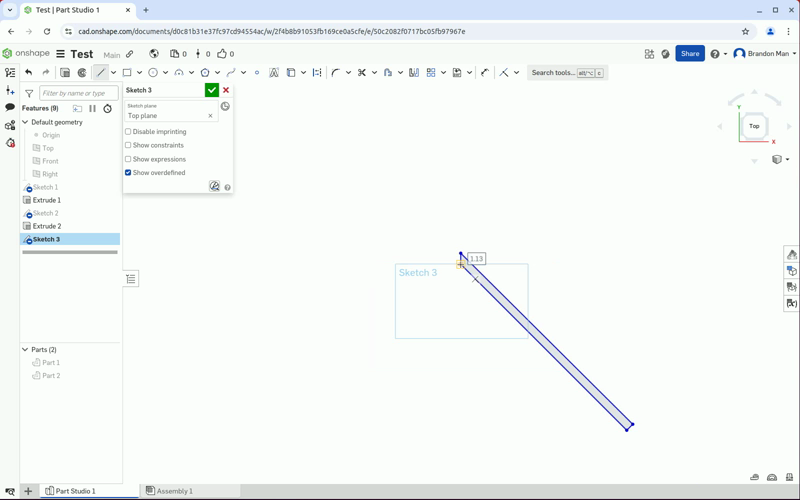
scroll(-6)
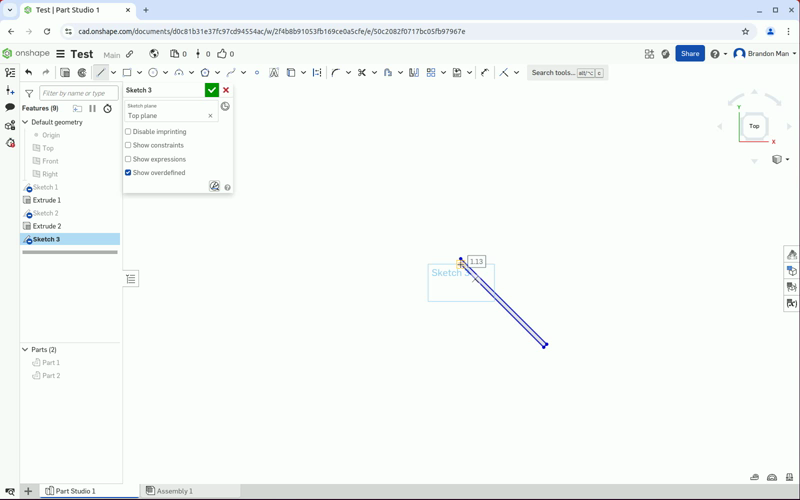
key(esc)
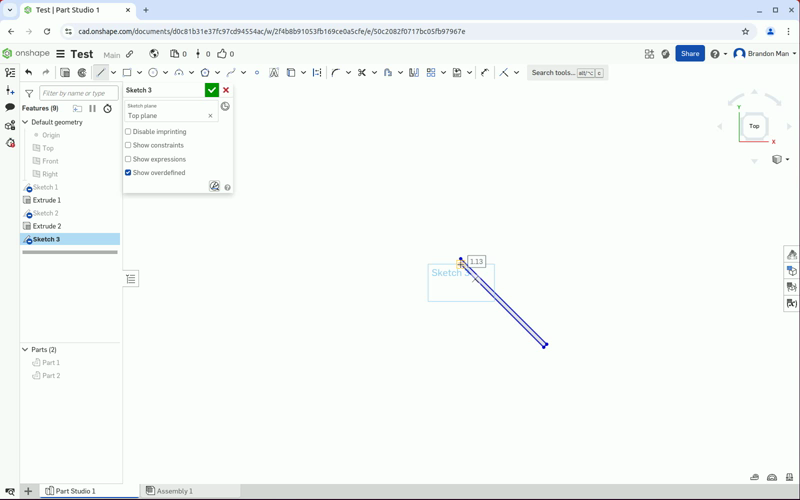
mouse_move(484, 287)
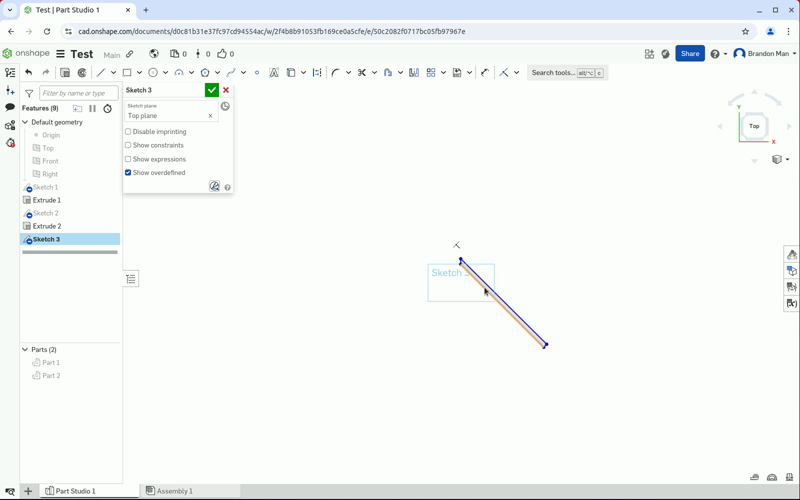
scroll(6)
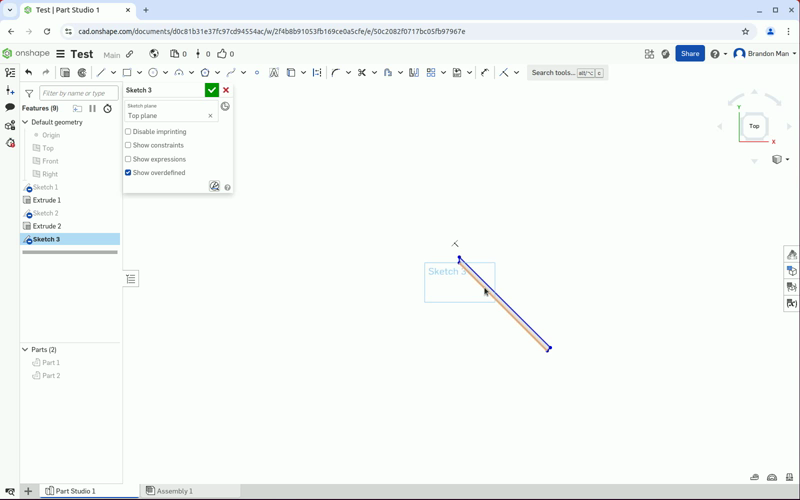
scroll(6)
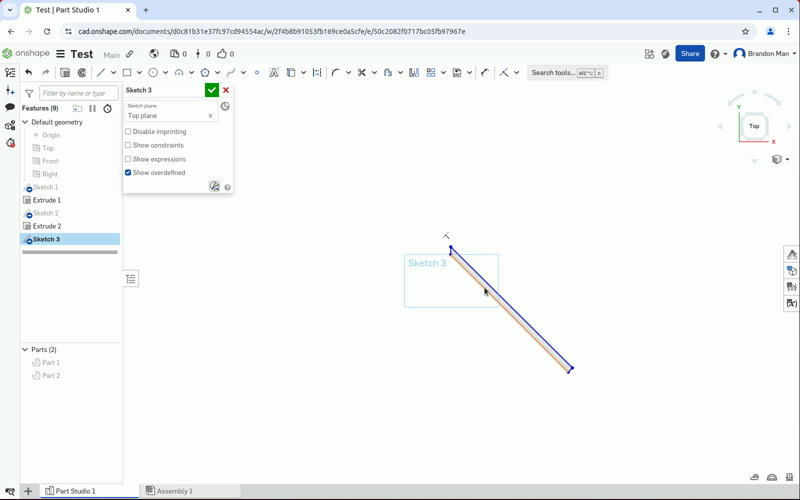
scroll(6)
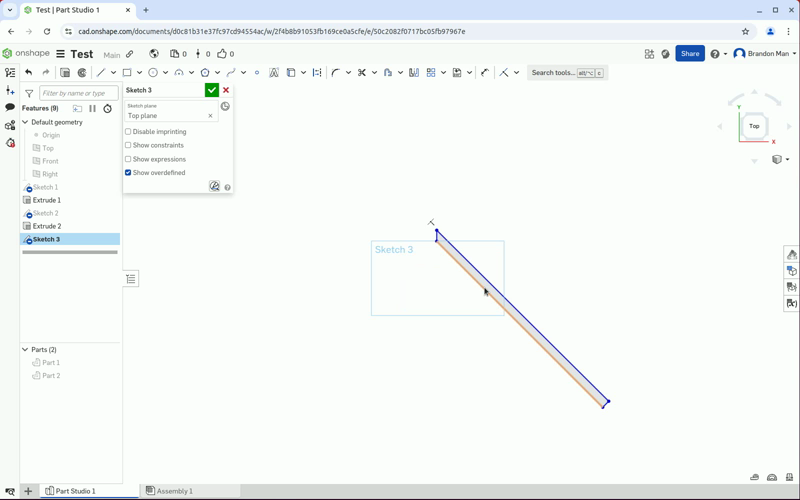
scroll(6)
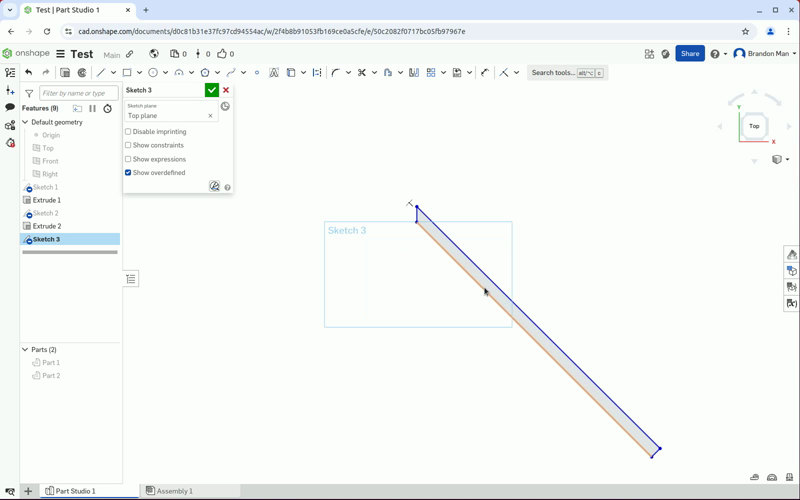
scroll(6)
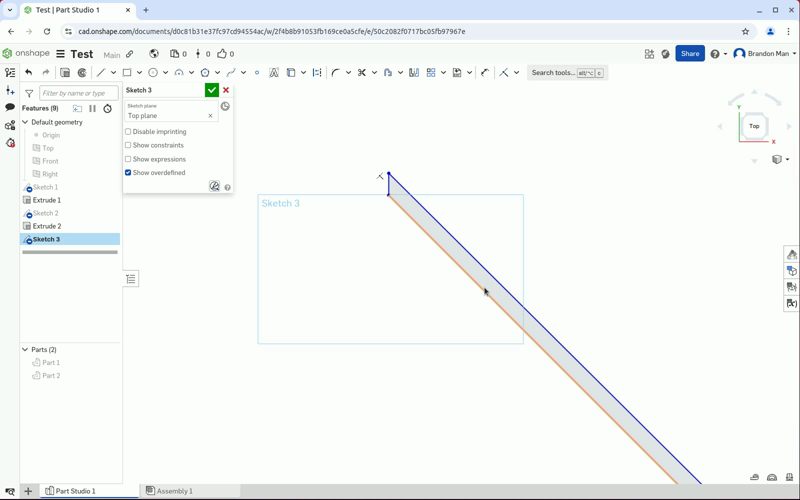
scroll(6)
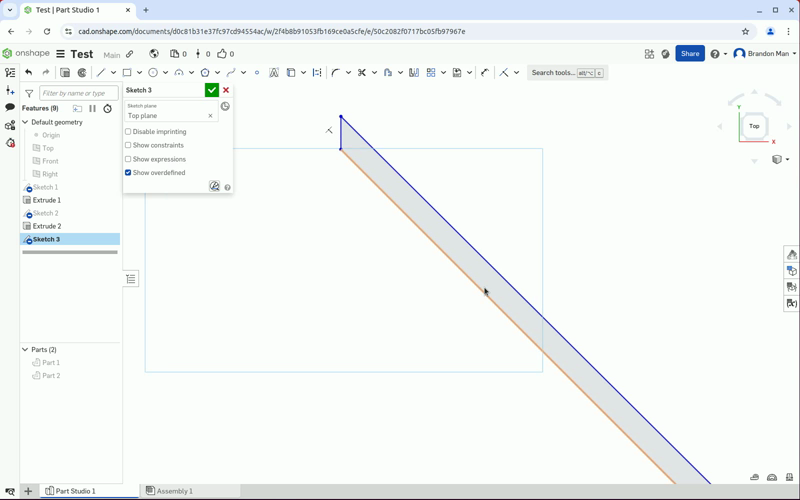
scroll(6)
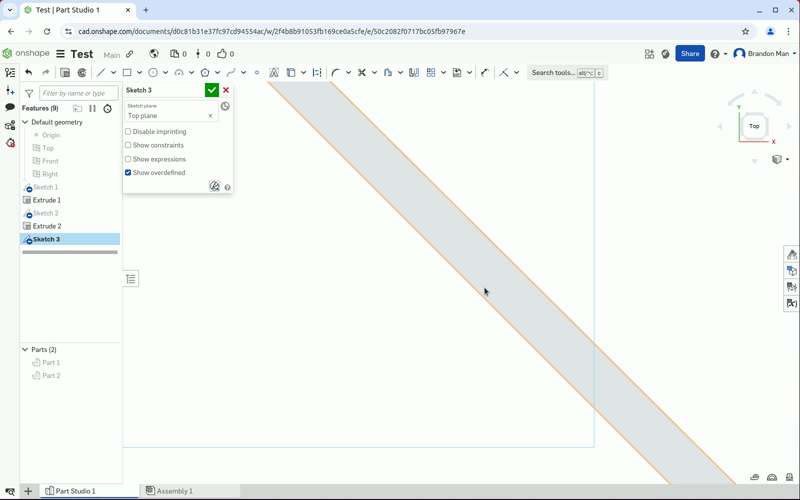
click(484, 287)
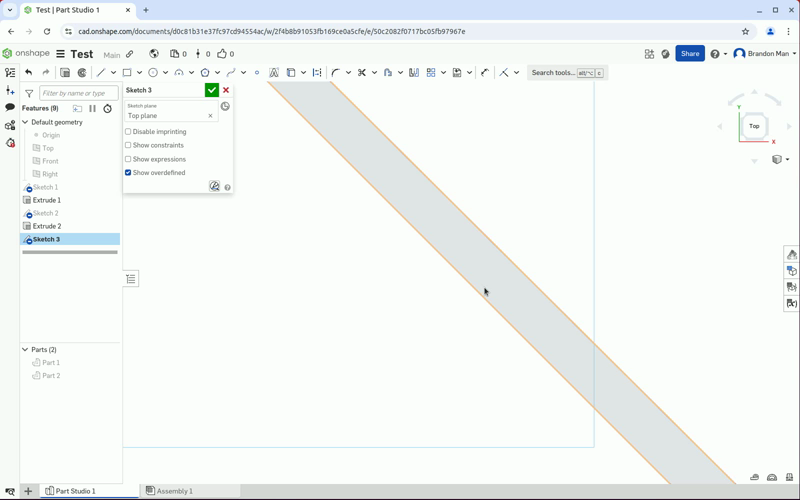
scroll(-6)
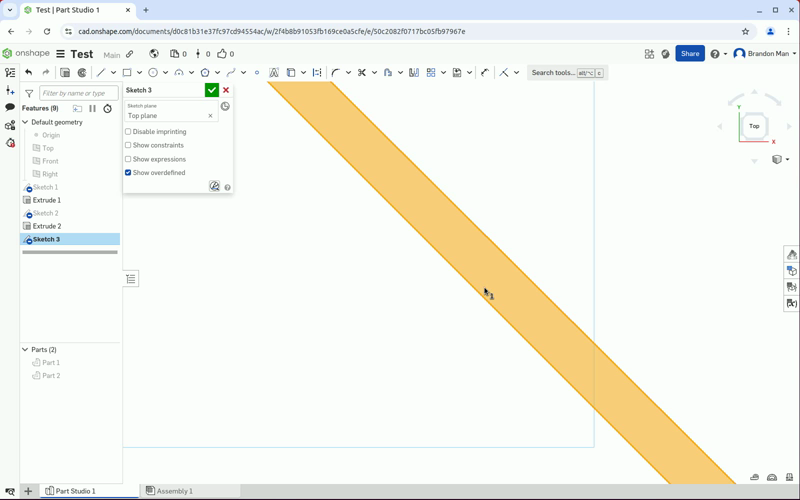
scroll(-6)
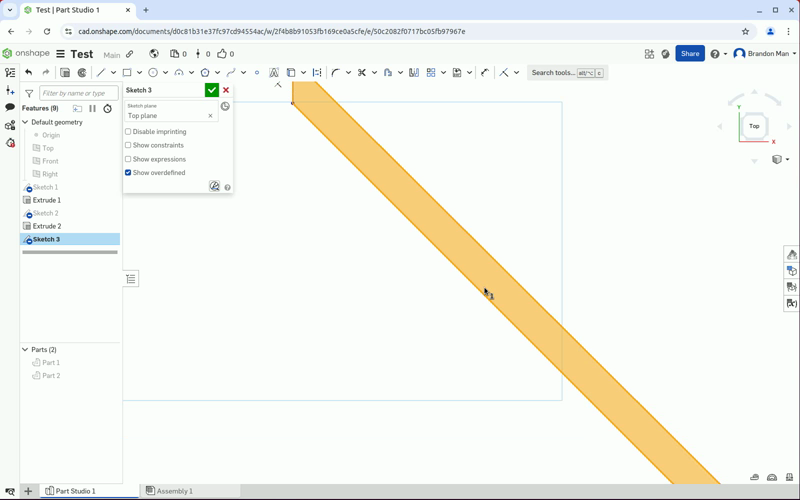
scroll(-6)
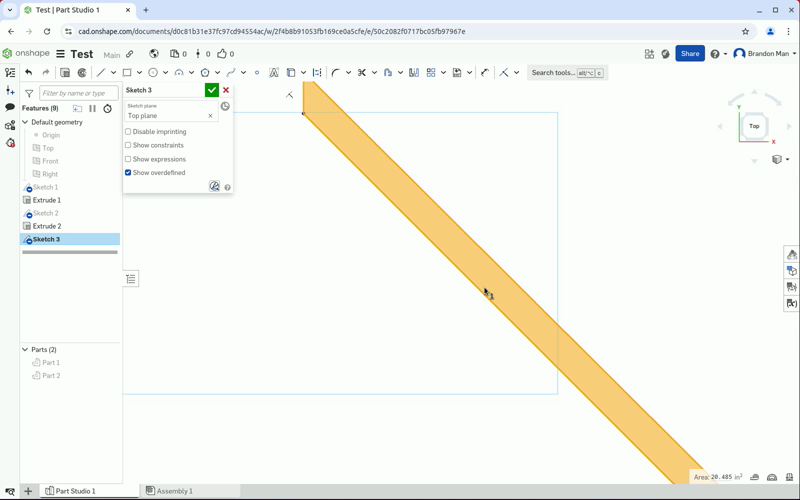
scroll(-6)
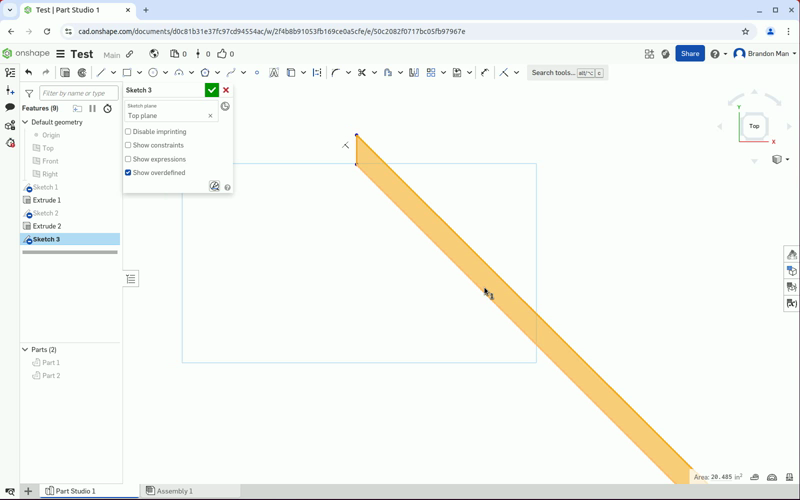
scroll(-6)
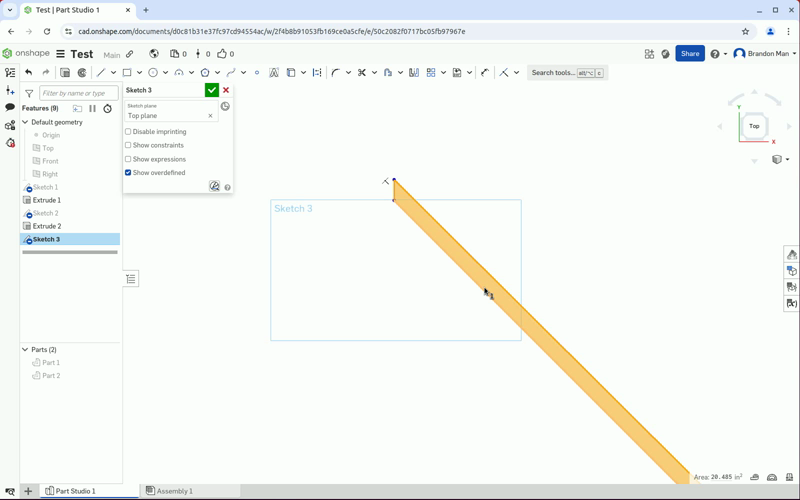
scroll(-6)
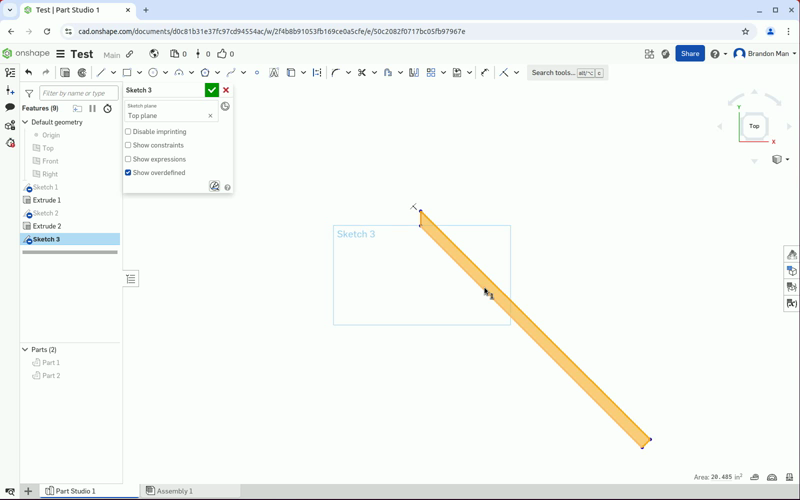
scroll(-6)
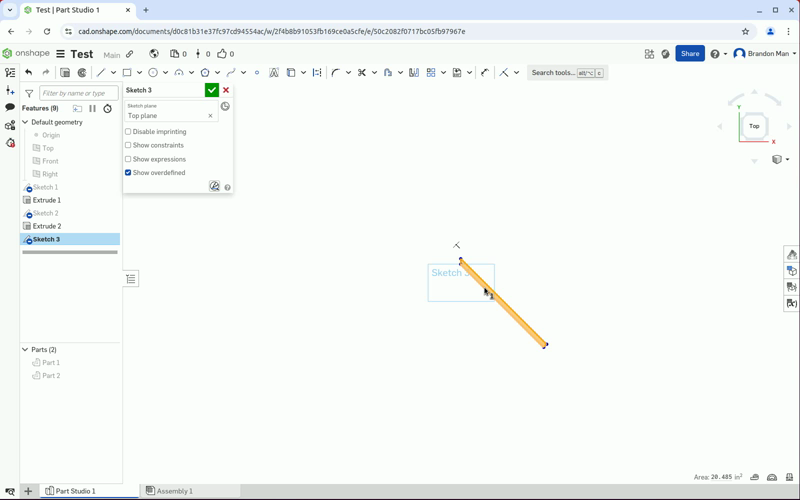
mouse_move(73, 352)
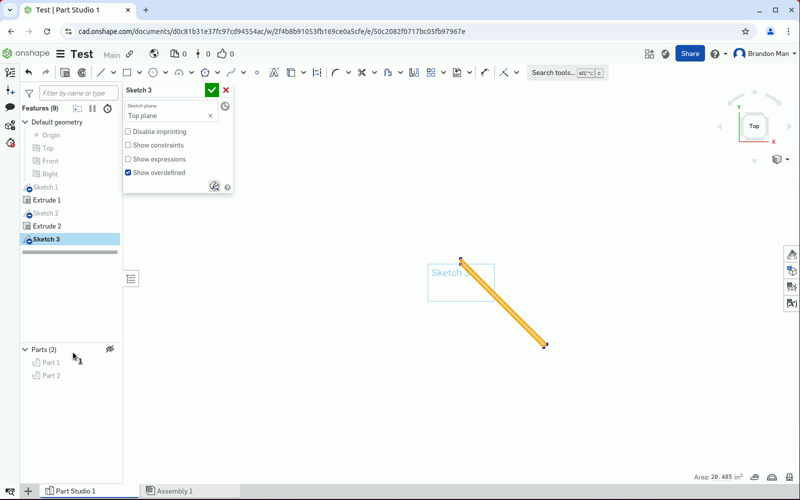
key(shift+y)
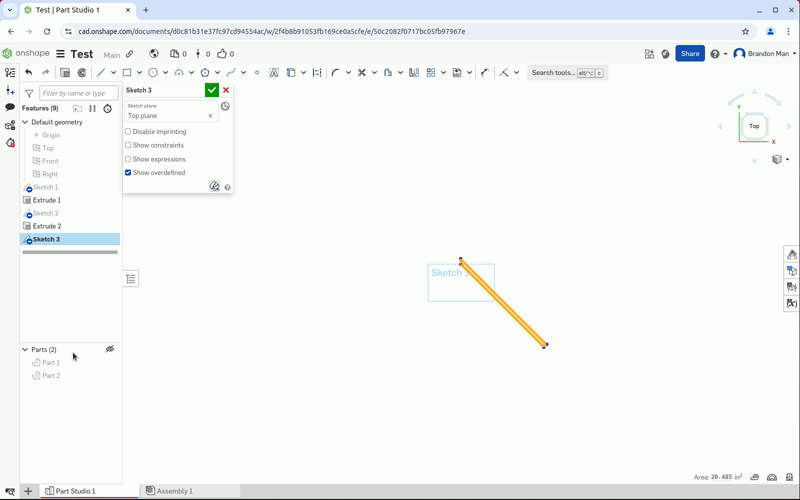
key(shift+e)
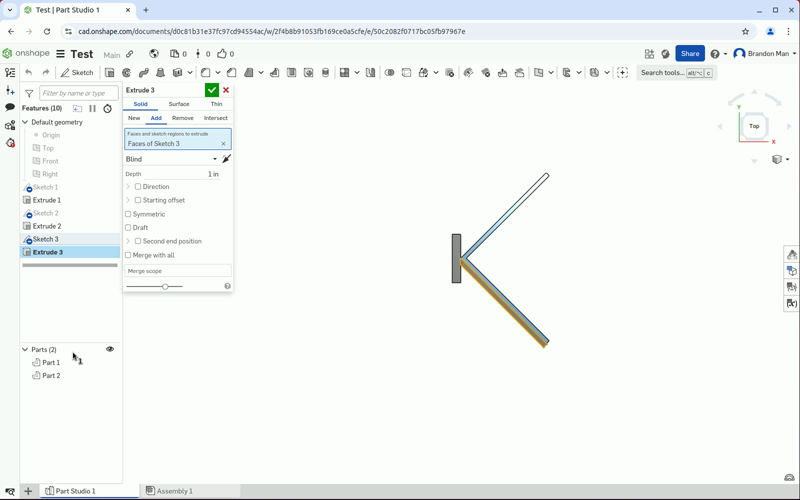
mouse_move(143, 106)
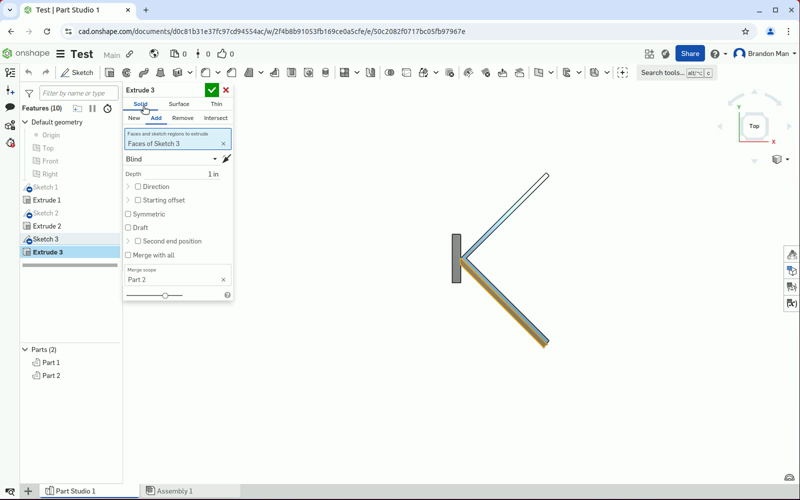
click(143, 106)
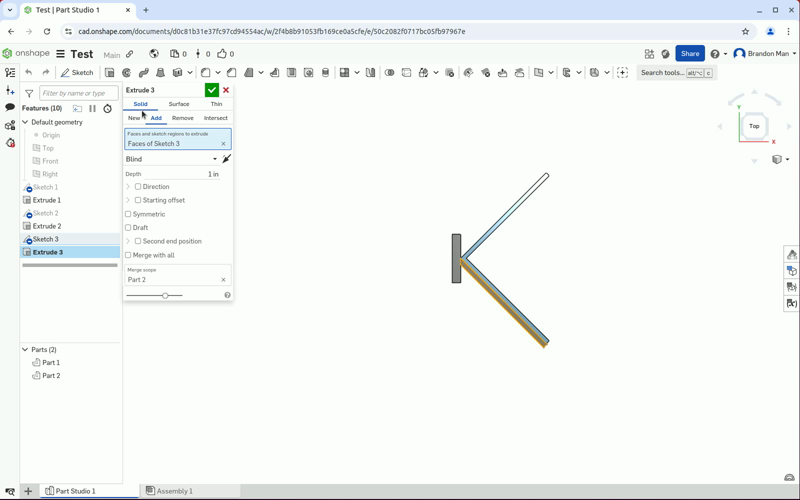
mouse_move(137, 120)
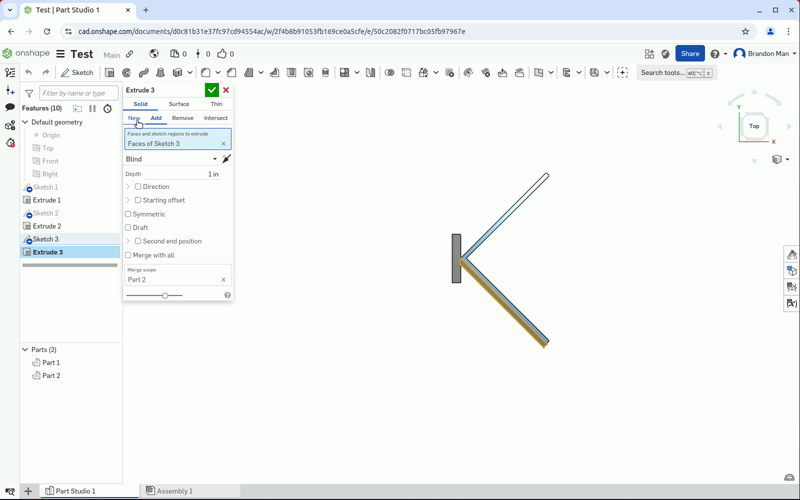
click(137, 120)
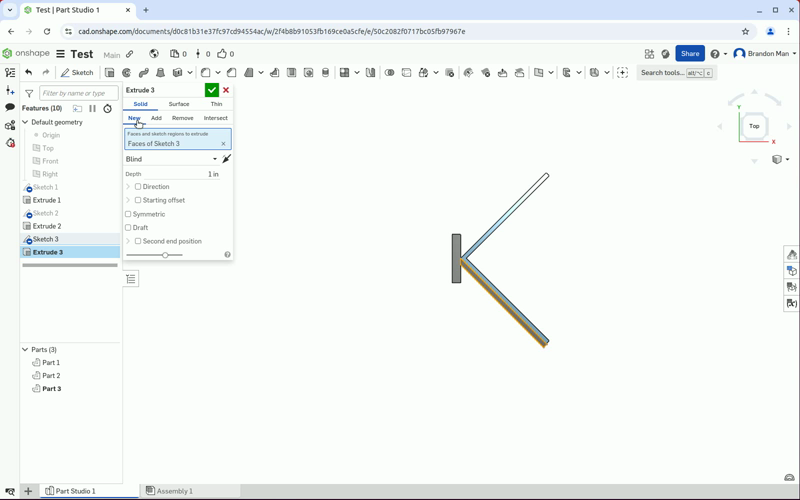
key(tab, 4)
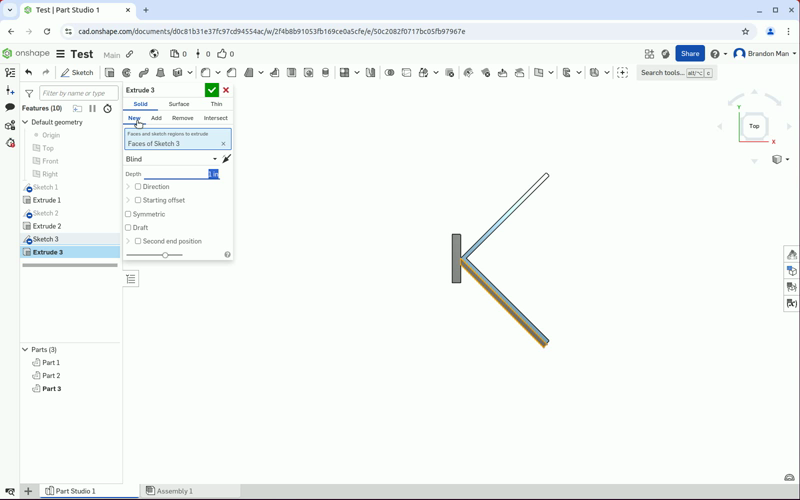
text(4.092)
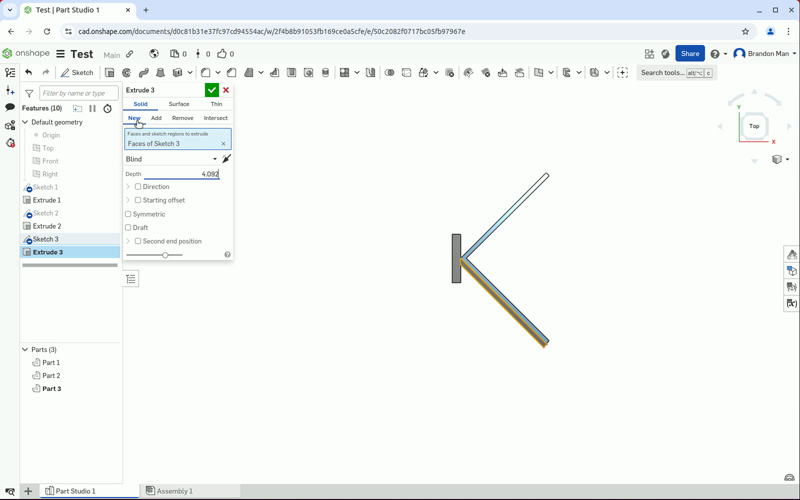
key(enter)
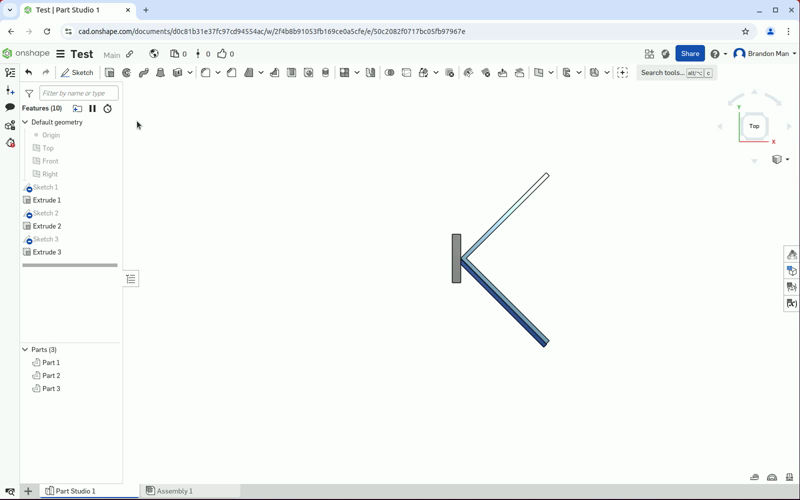
key(shift+h)
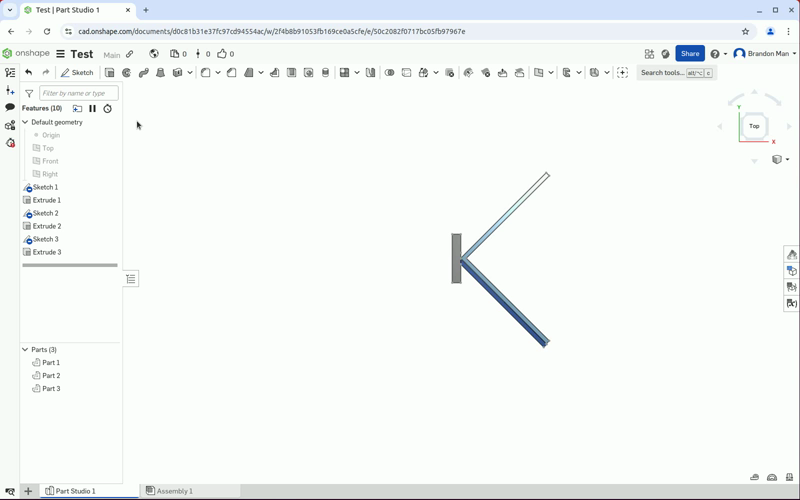
key(shift+h)
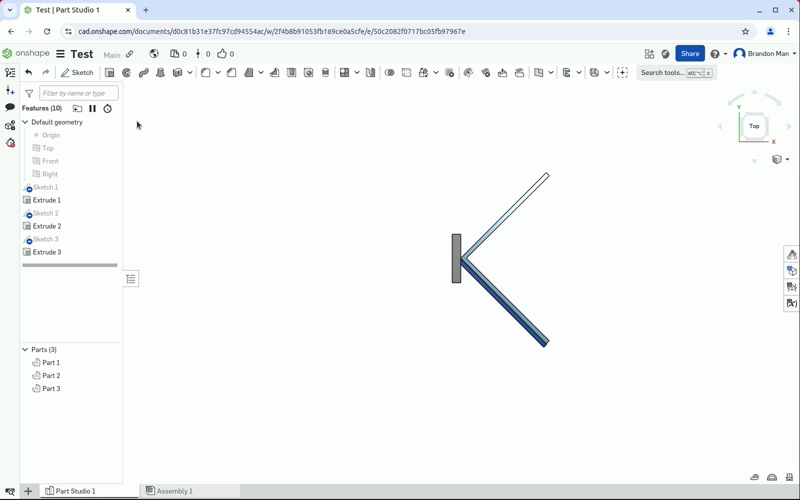
mouse_move(73, 189)
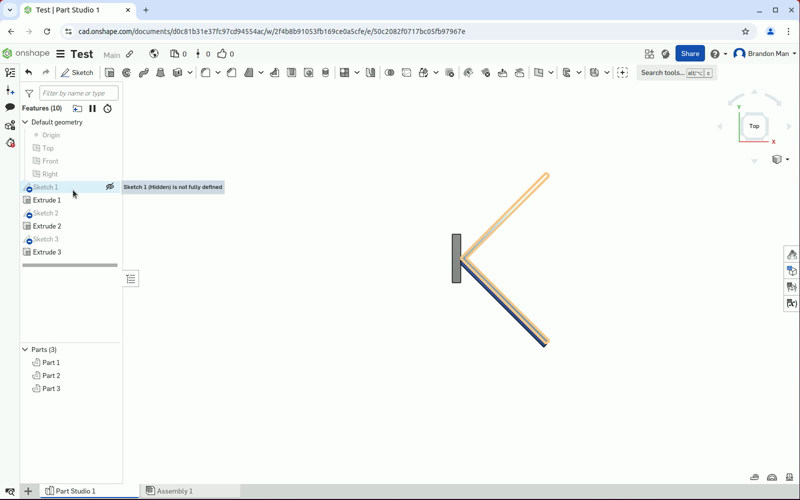
click(73, 189)
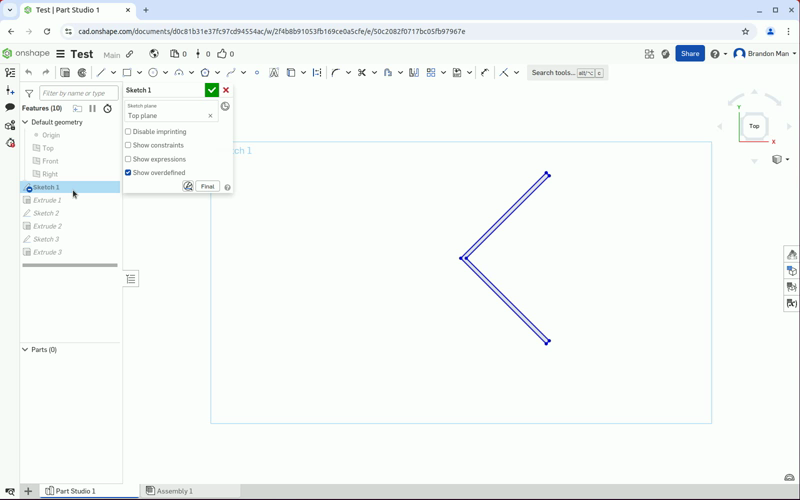
mouse_move(229, 92)
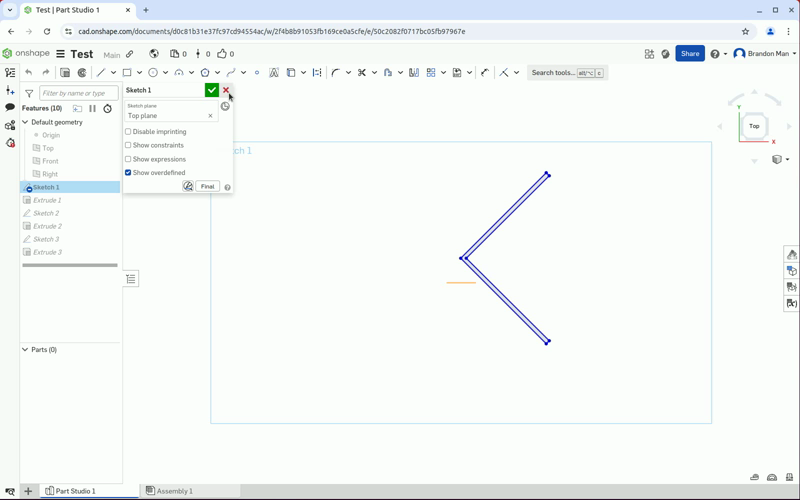
click(229, 92)
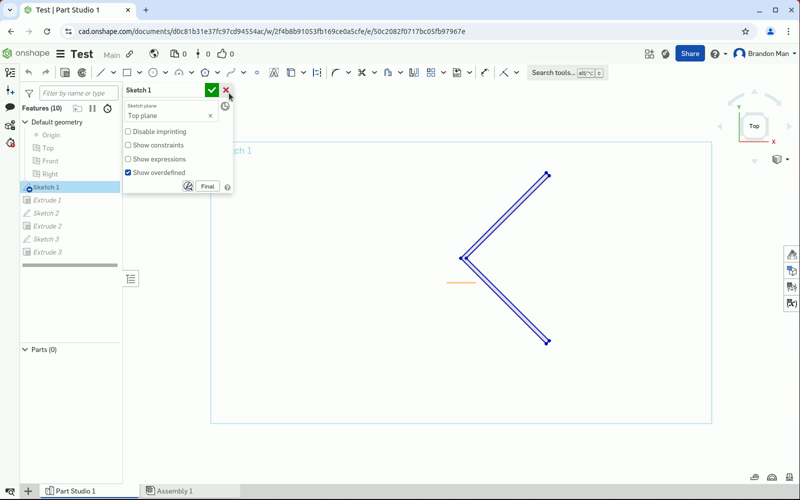
key(shift+s)
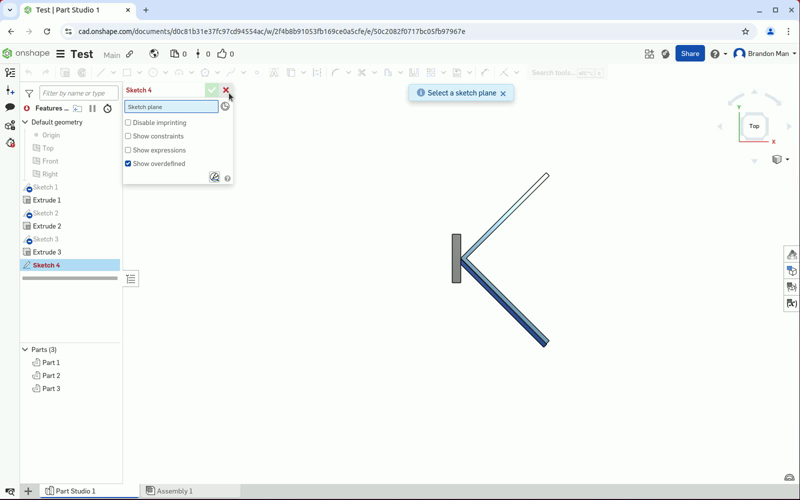
mouse_move(73, 150)
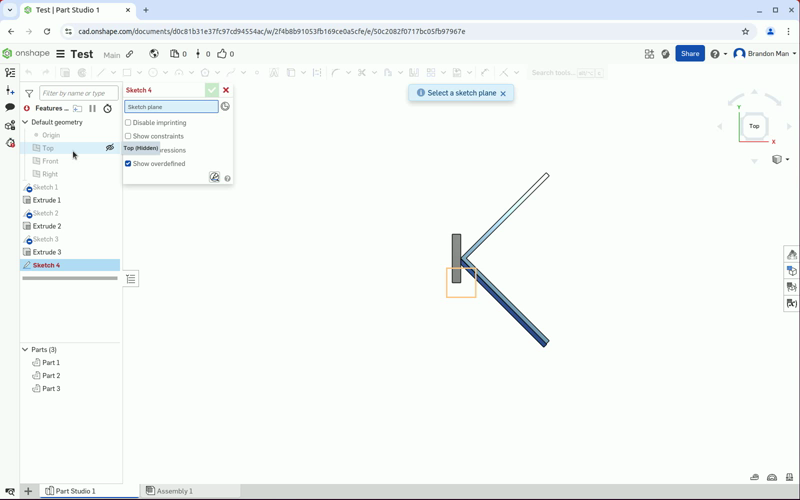
click(73, 150)
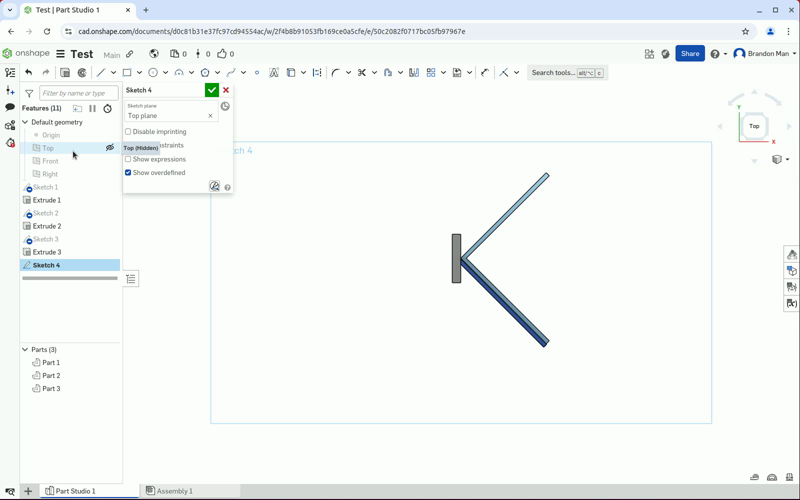
mouse_move(73, 352)
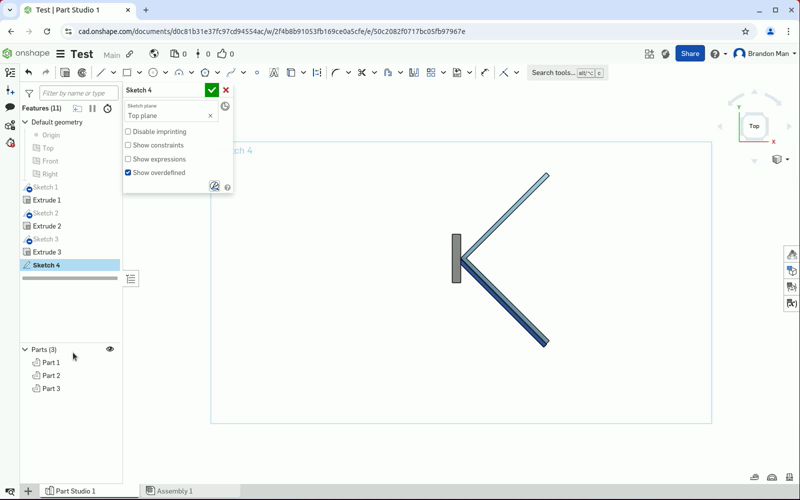
key(y)
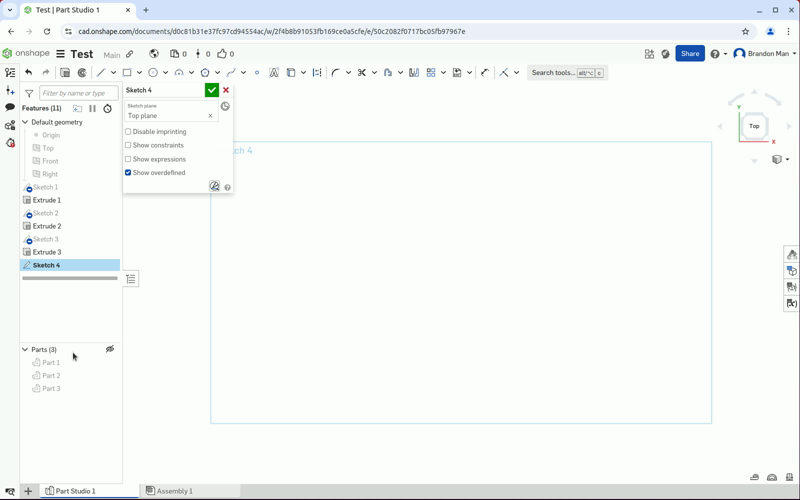
key(l)
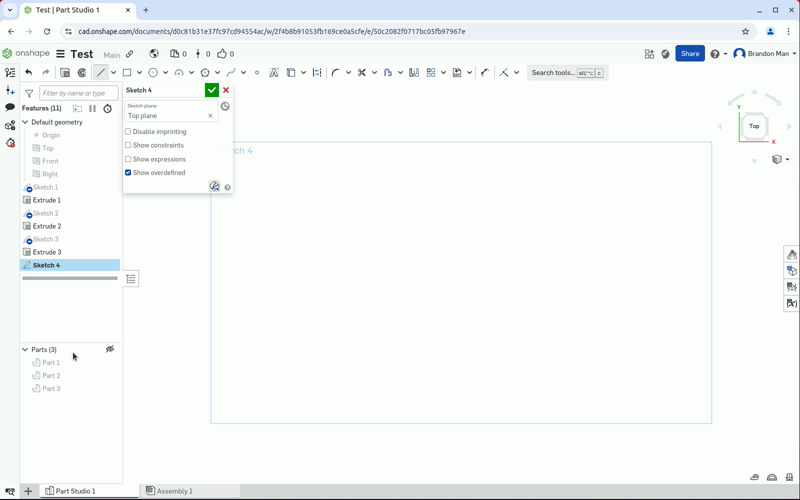
key_down(shift)
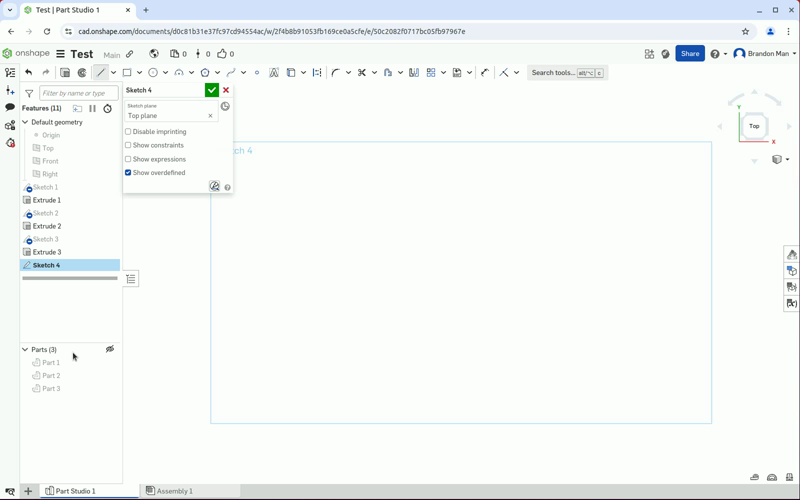
mouse_move(460, 258)
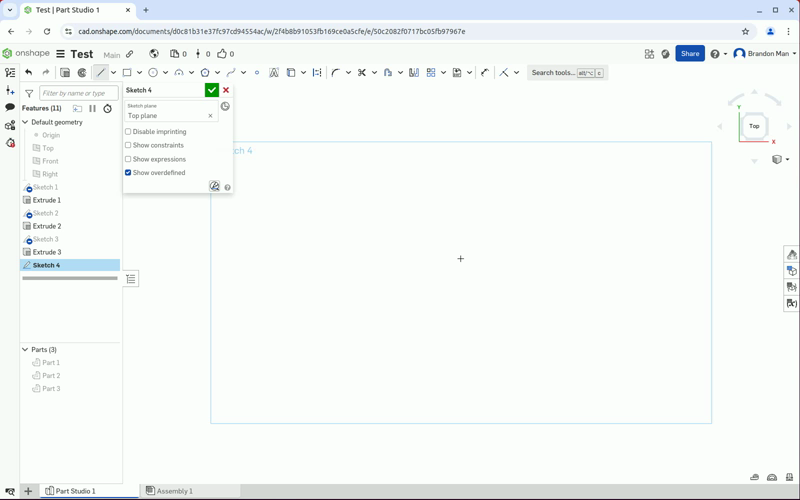
click(460, 258)
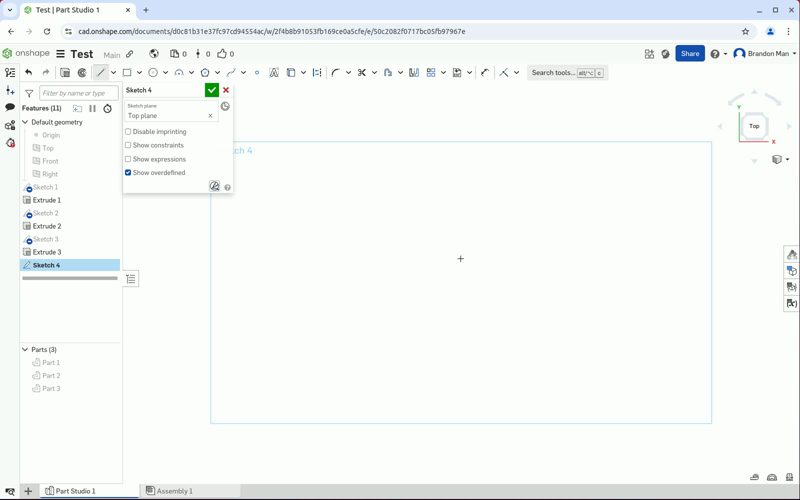
key_up(shift)
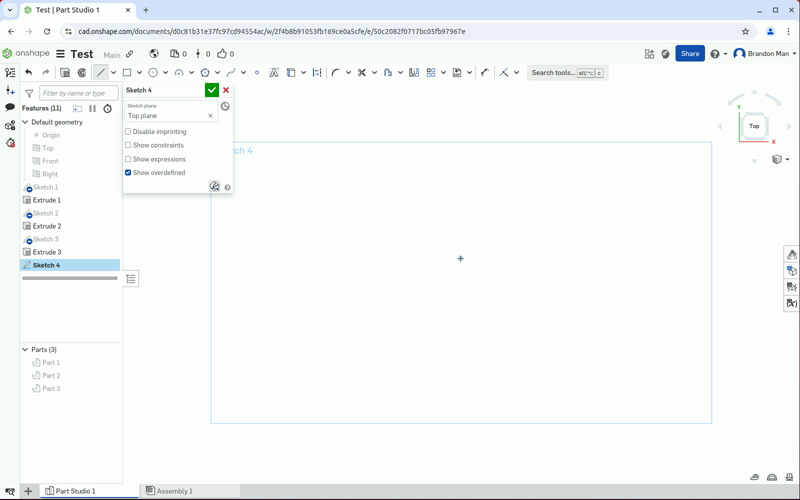
key_down(shift)
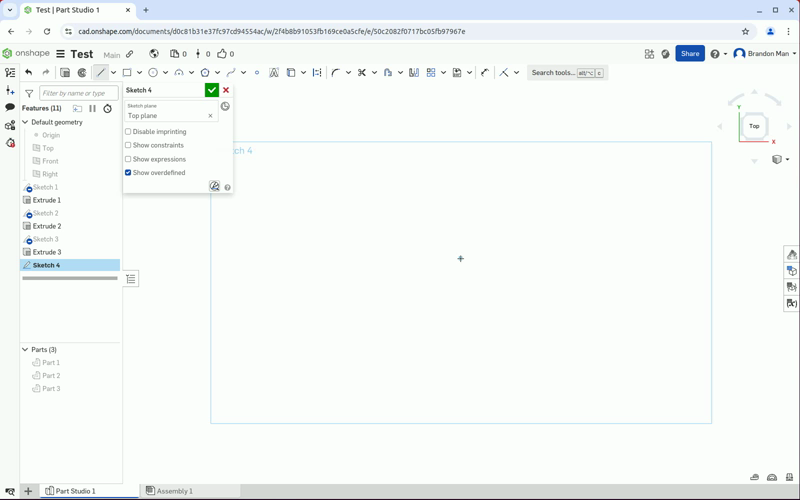
mouse_move(546, 172)
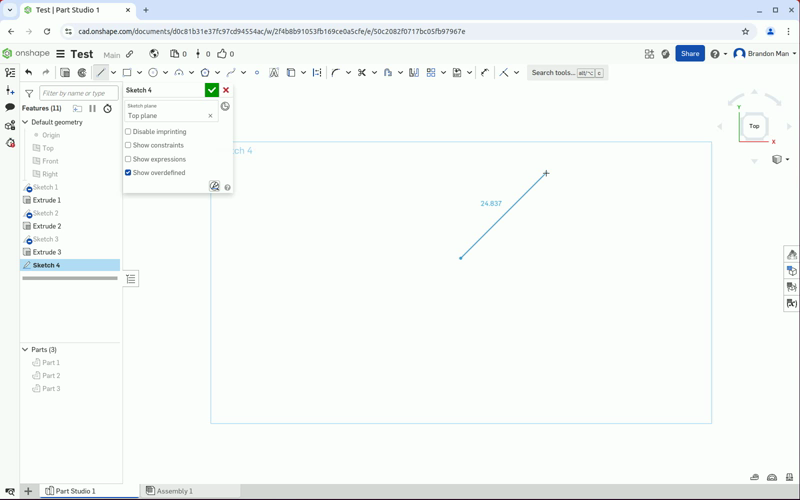
click(546, 172)
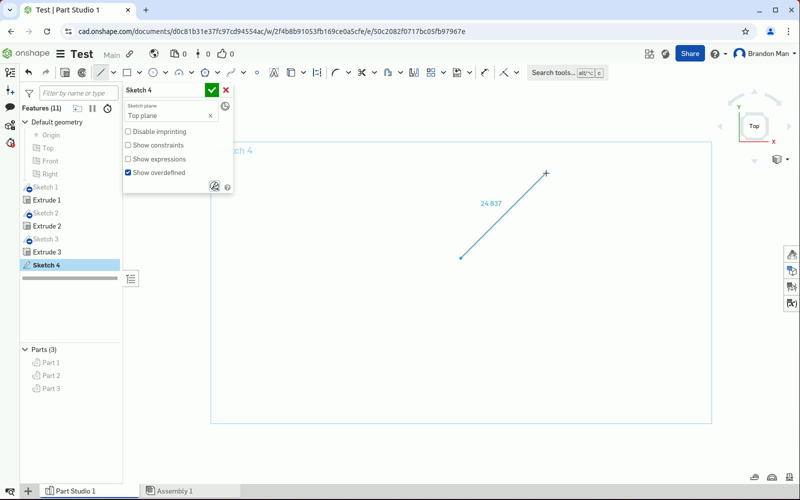
key_up(shift)
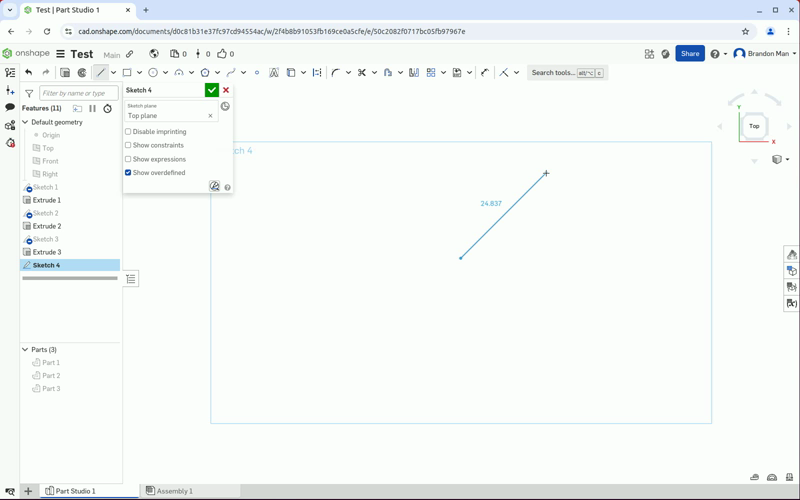
key_down(shift)
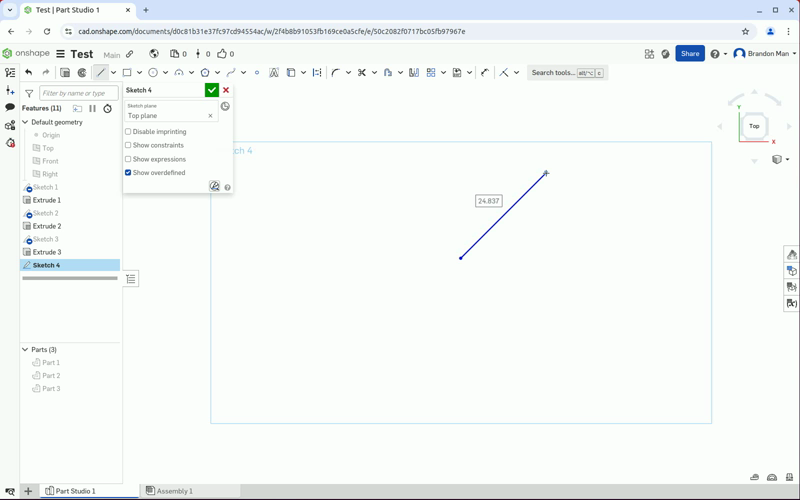
mouse_move(576, 172)
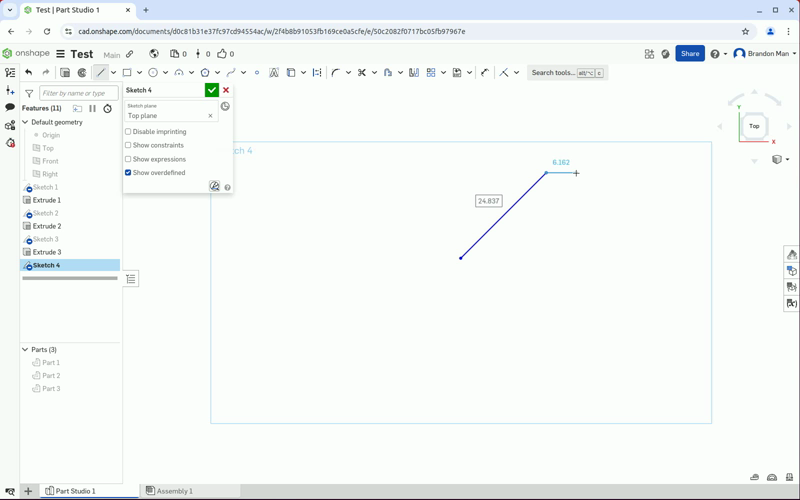
mouse_move(543, 170)
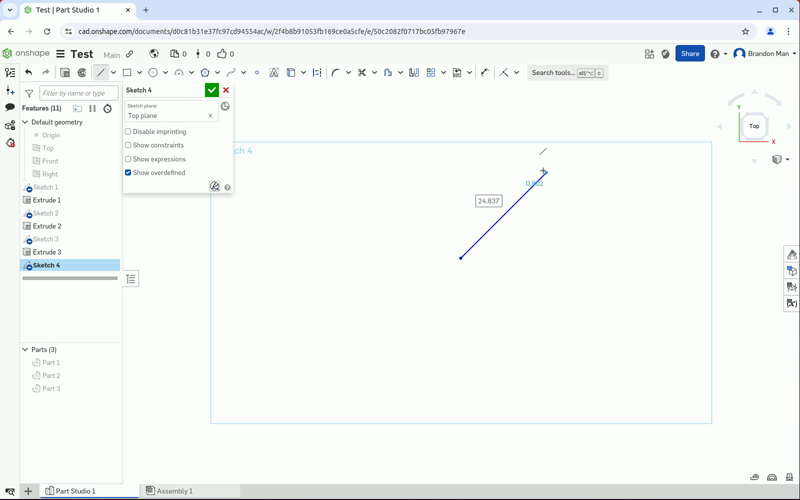
scroll(6)
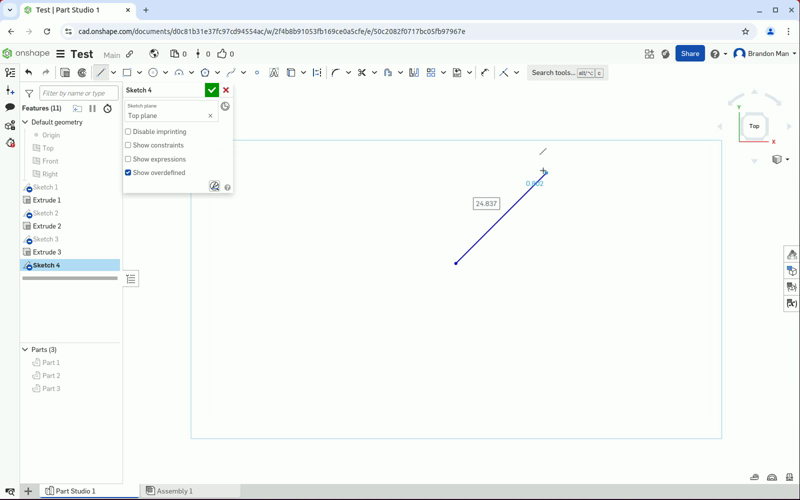
scroll(6)
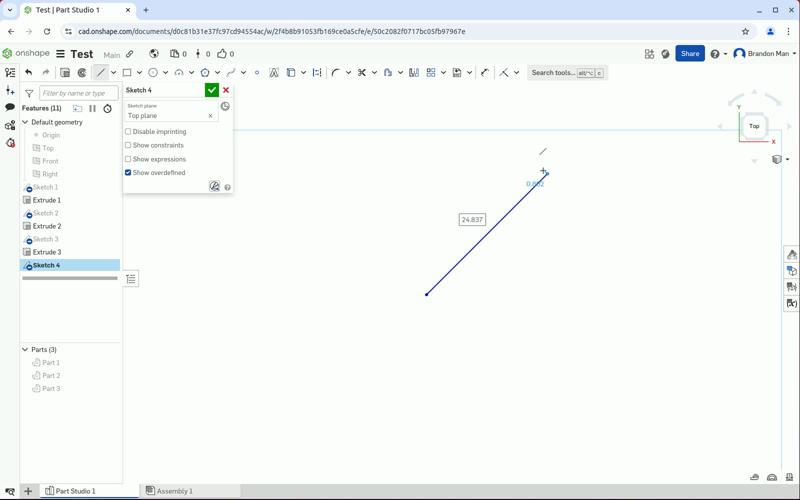
scroll(6)
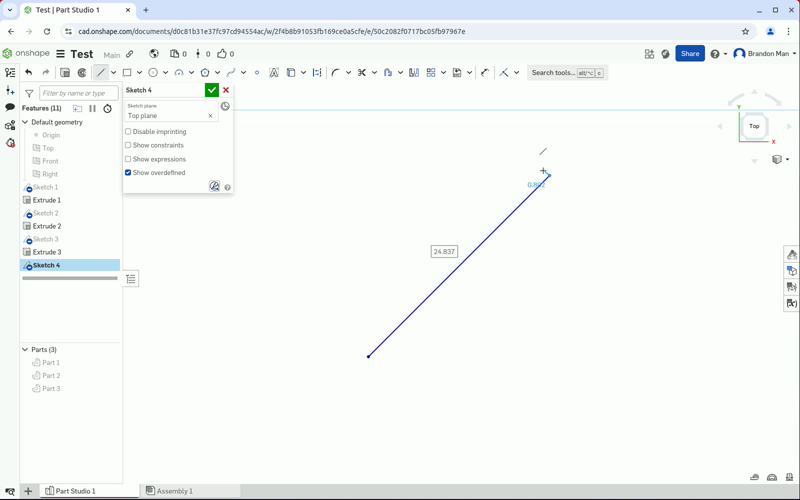
scroll(6)
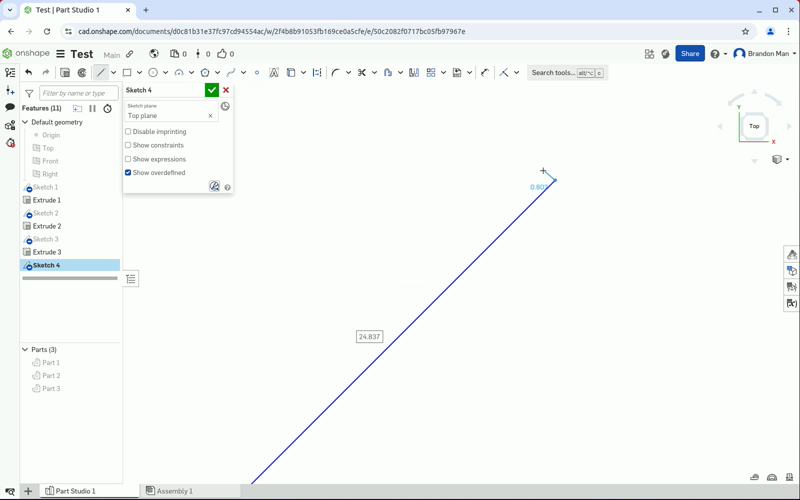
scroll(6)
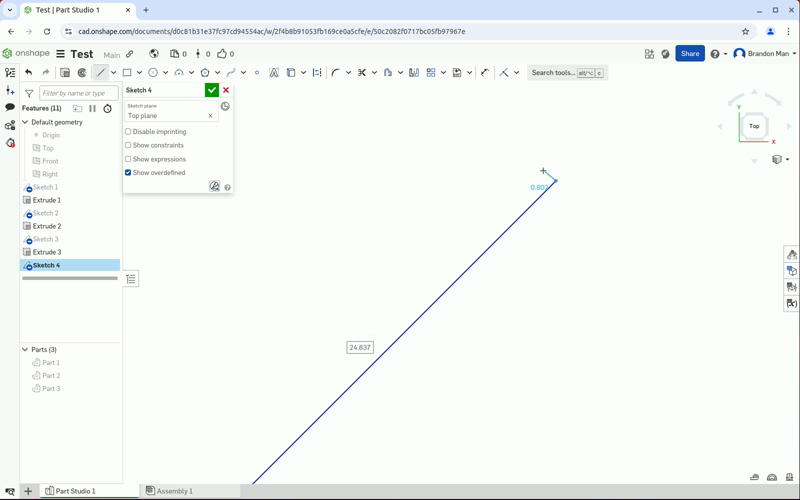
scroll(6)
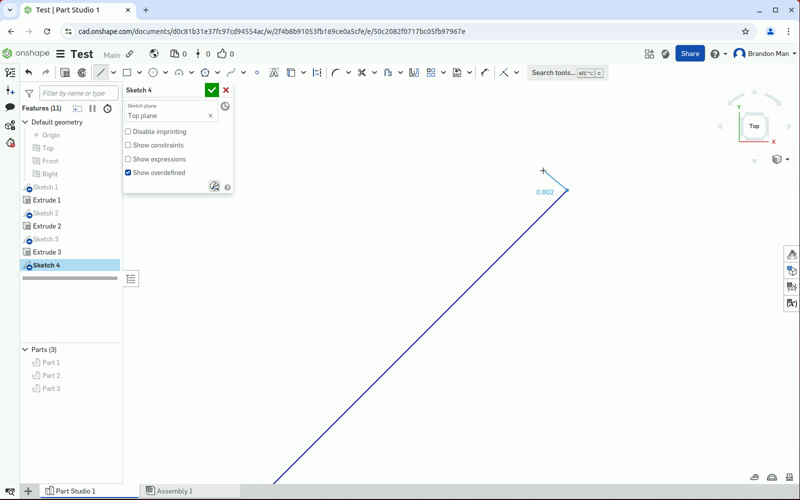
scroll(6)
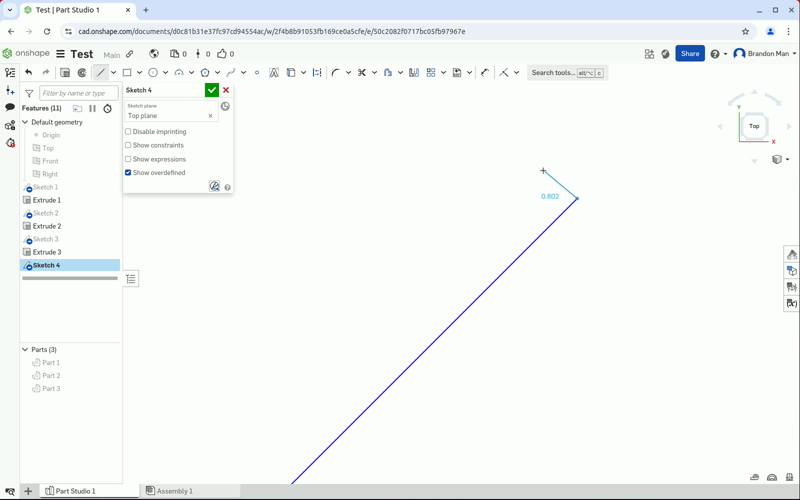
click(543, 170)
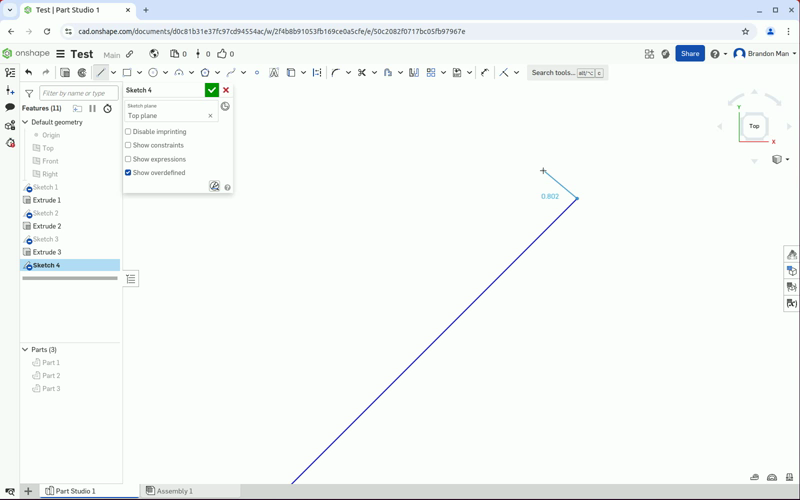
scroll(-6)
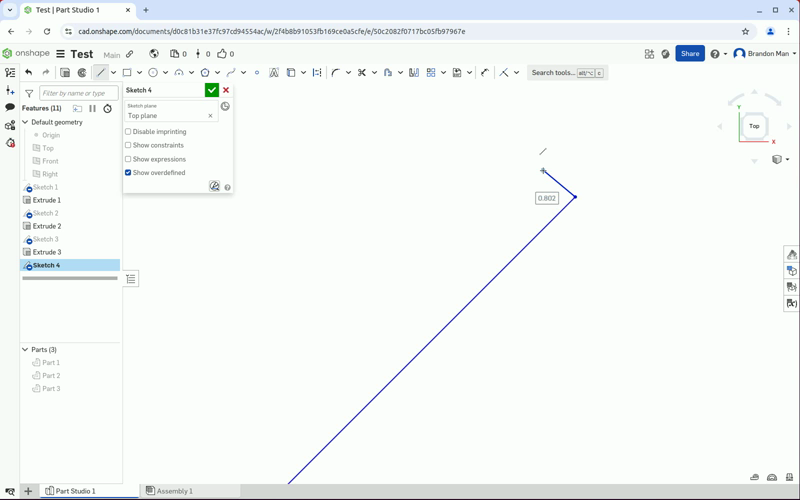
scroll(-6)
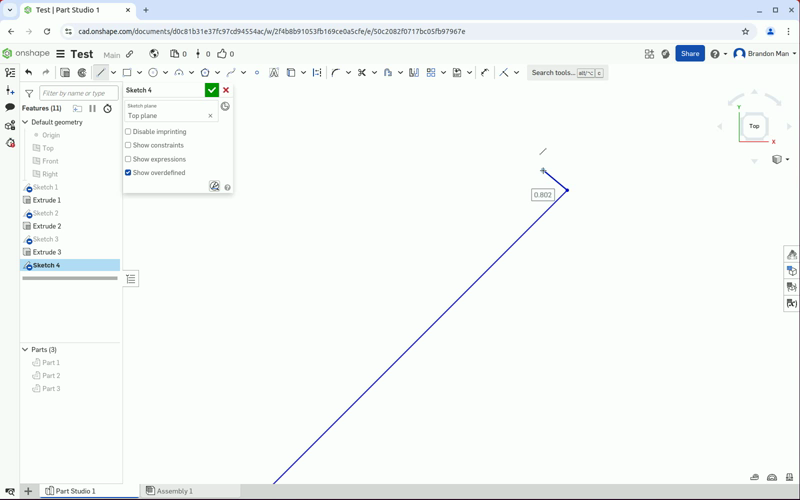
scroll(-6)
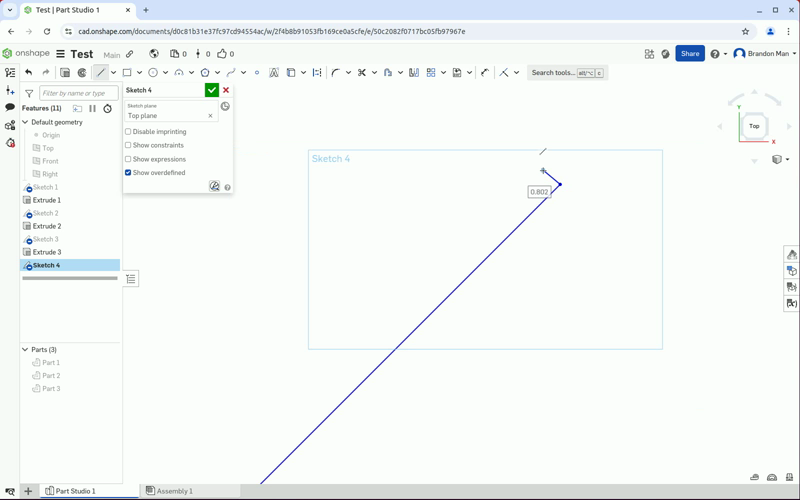
scroll(-6)
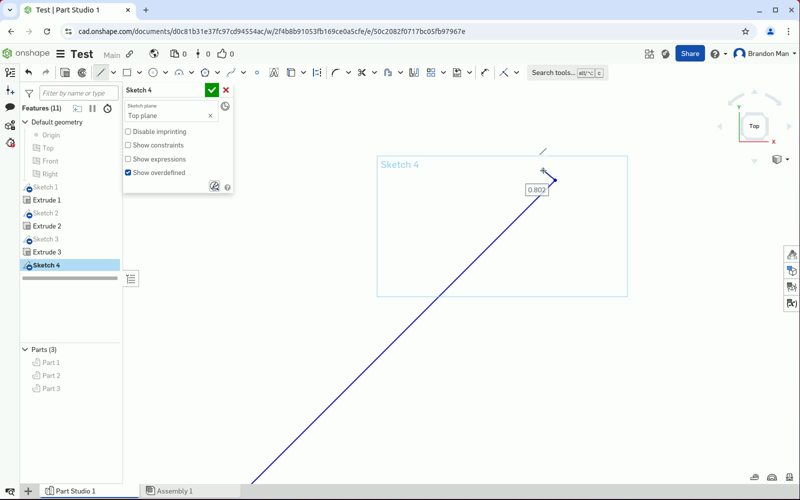
scroll(-6)
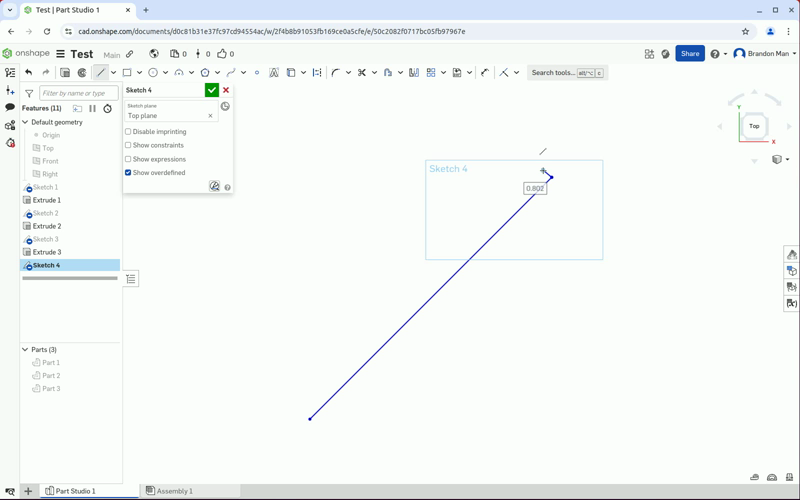
scroll(-6)
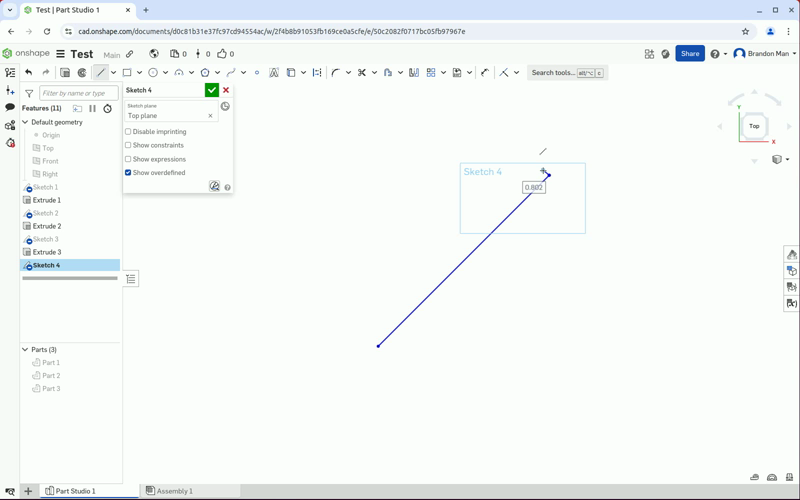
scroll(-6)
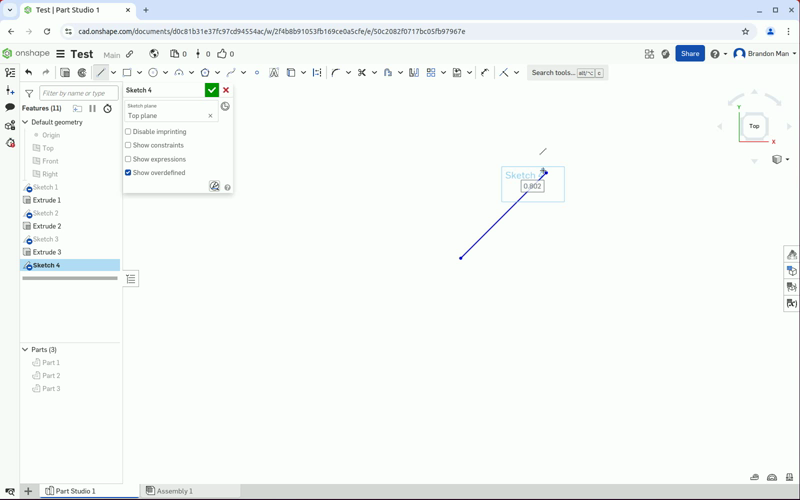
key_up(shift)
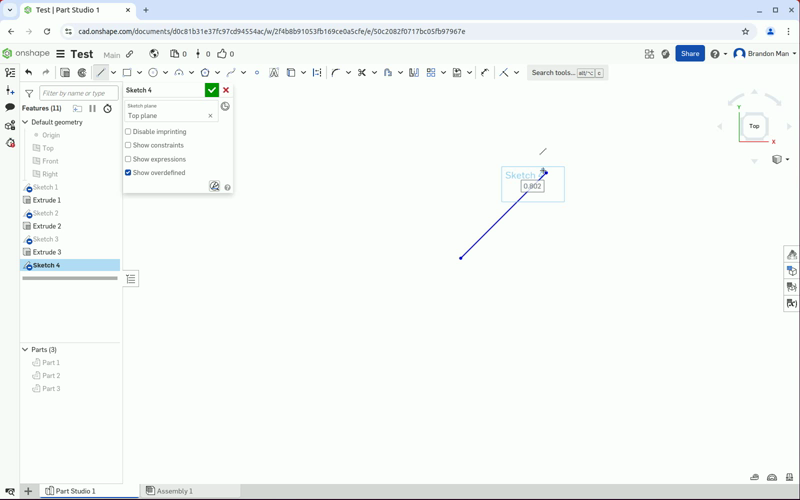
key_down(shift)
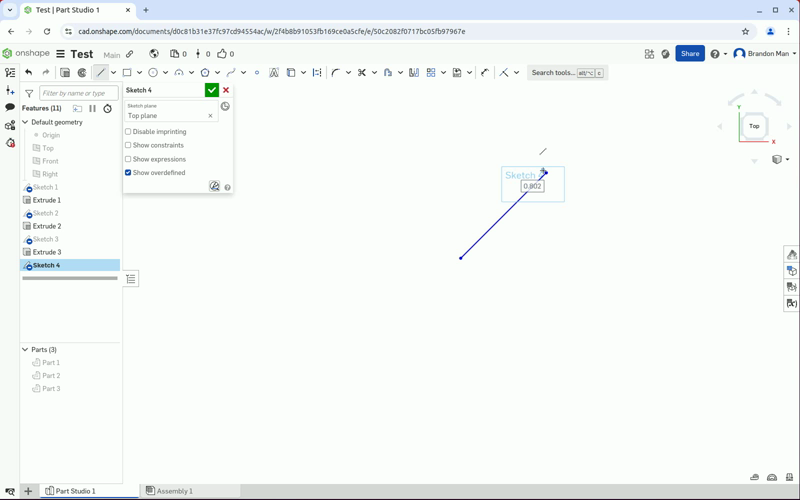
mouse_move(460, 252)
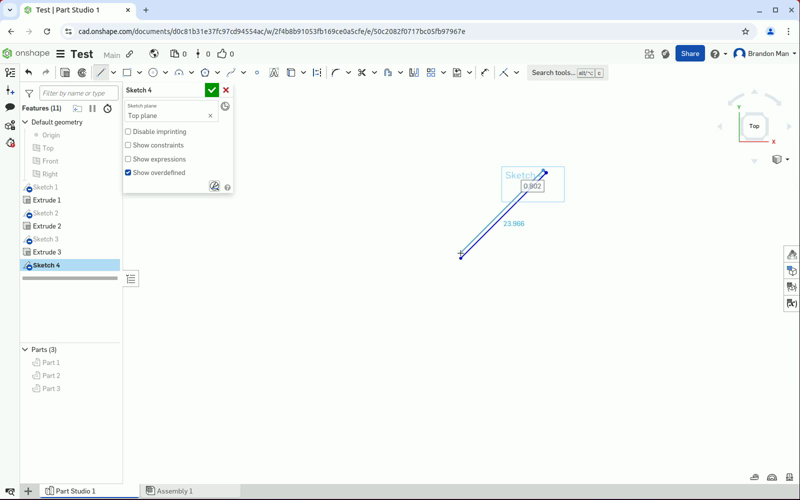
click(460, 252)
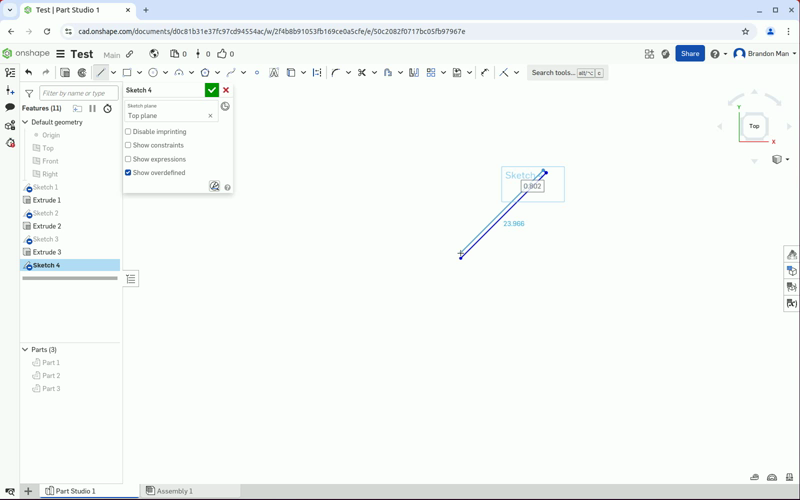
key_up(shift)
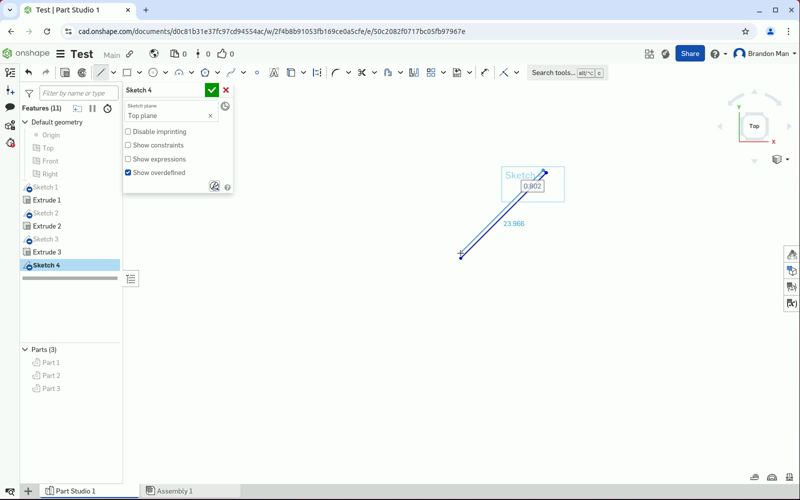
mouse_move(490, 252)
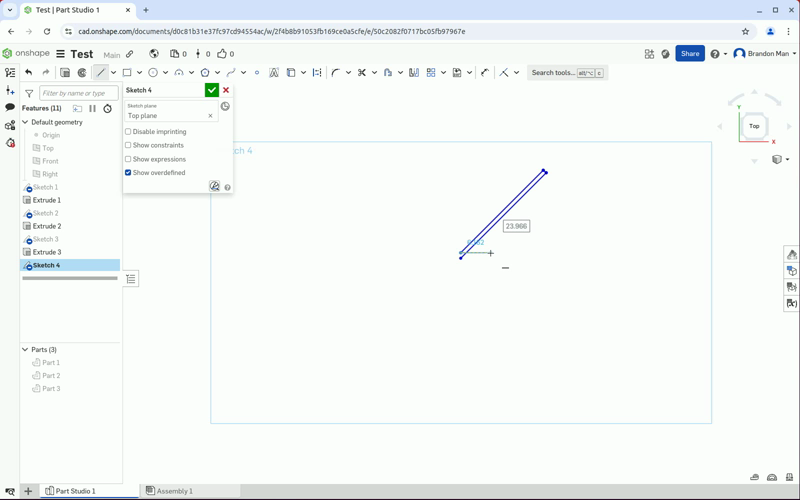
key_down(shift)
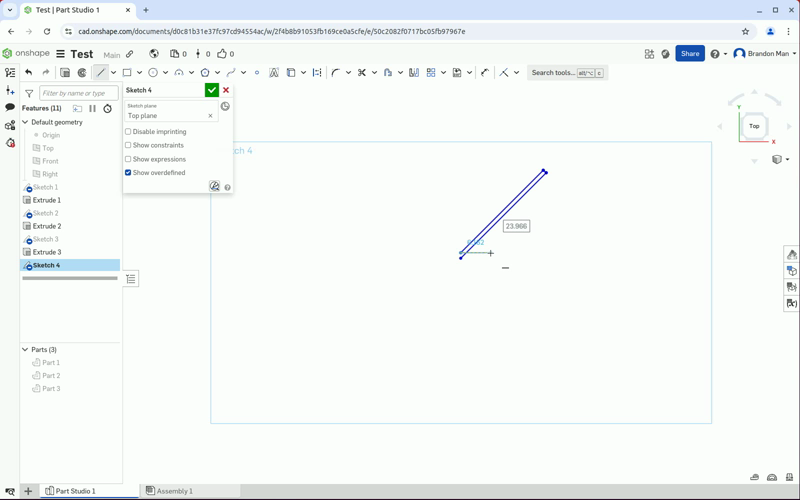
mouse_move(460, 258)
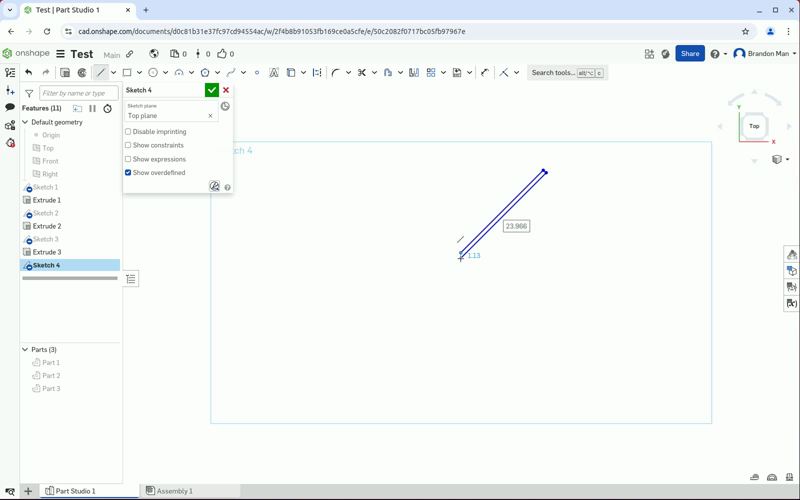
scroll(6)
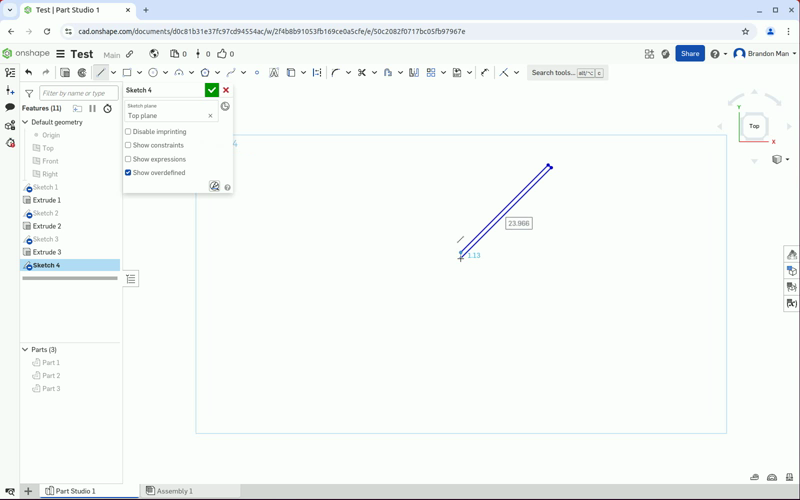
scroll(6)
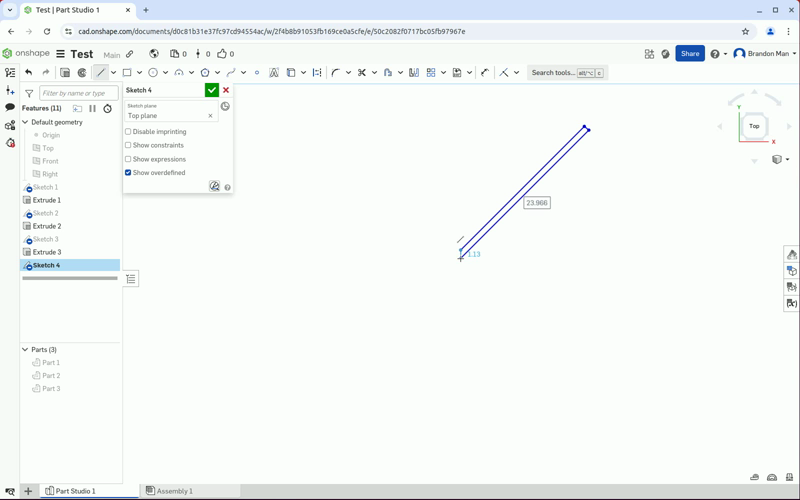
scroll(6)
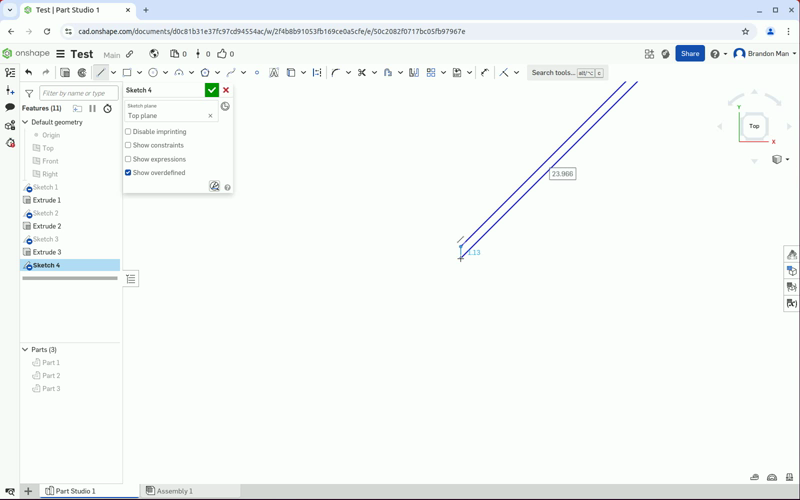
scroll(6)
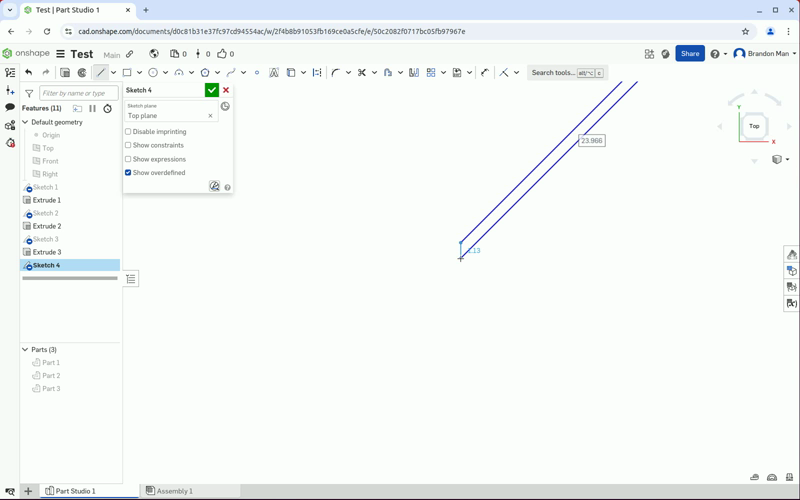
scroll(6)
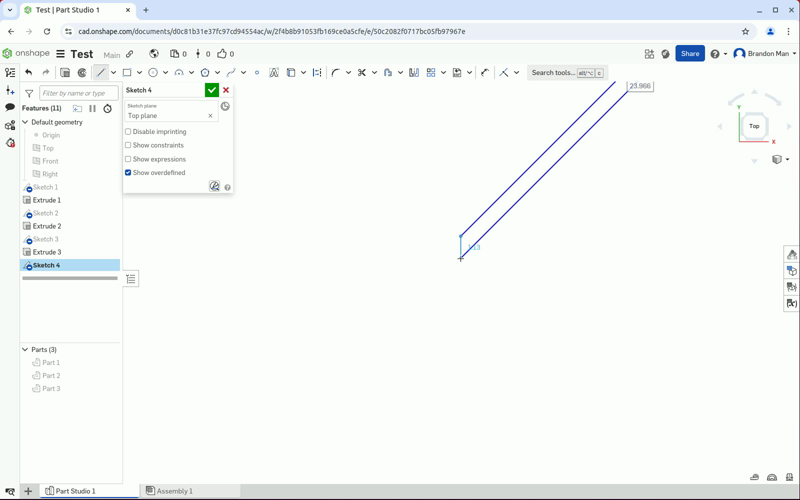
scroll(6)
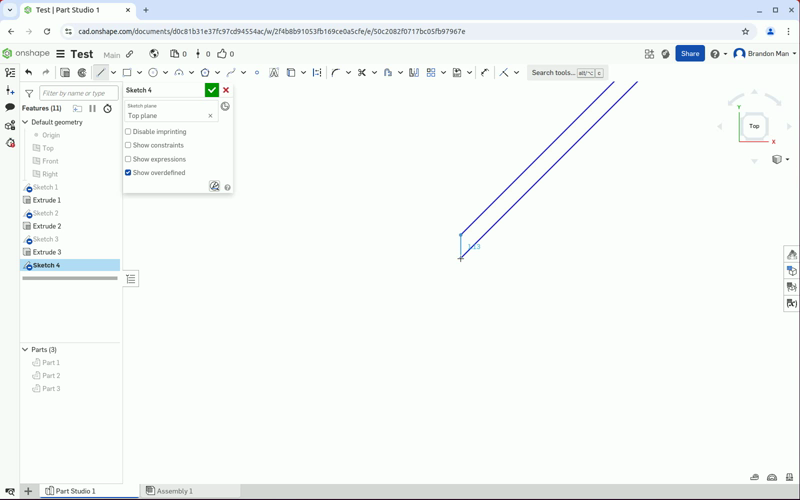
scroll(6)
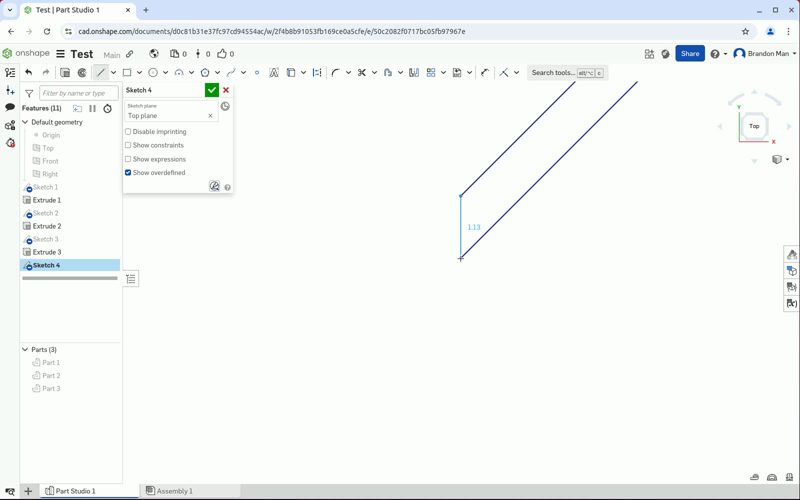
key_up(shift)
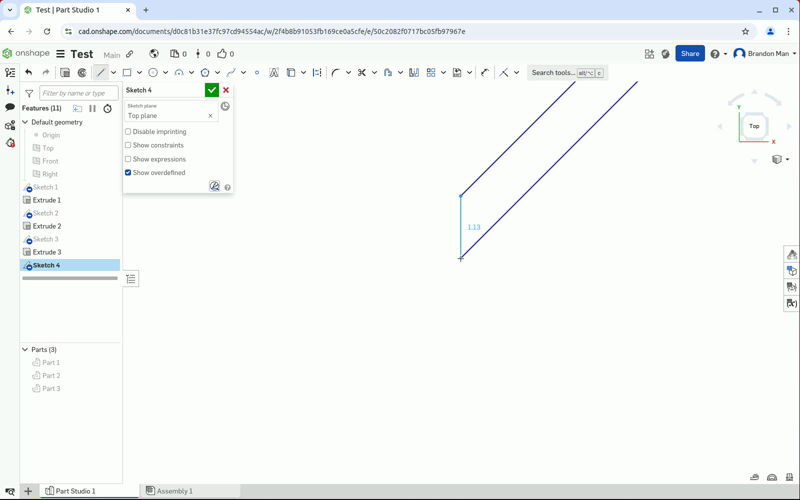
click(460, 258)
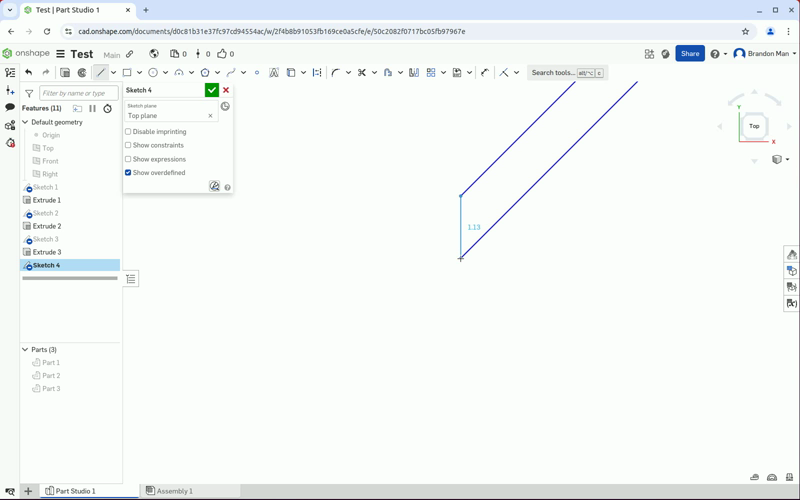
scroll(-6)
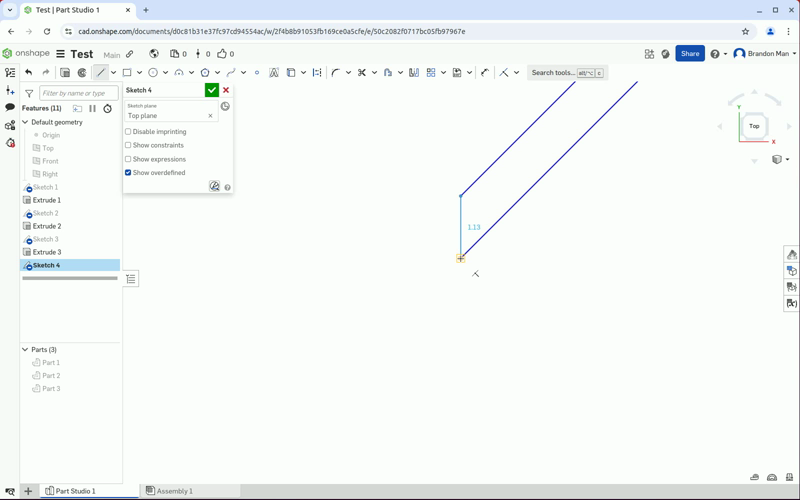
scroll(-6)
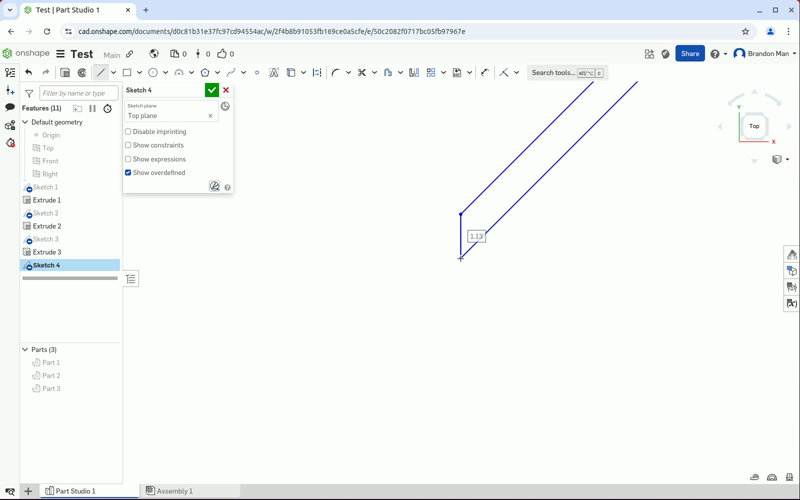
scroll(-6)
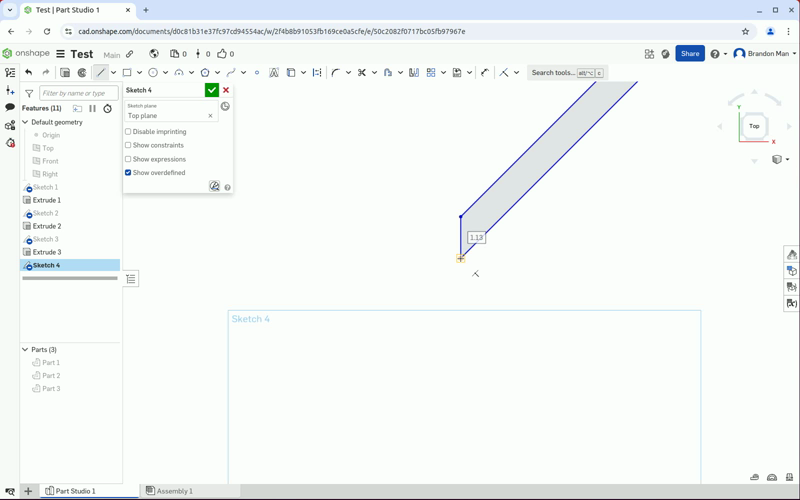
scroll(-6)
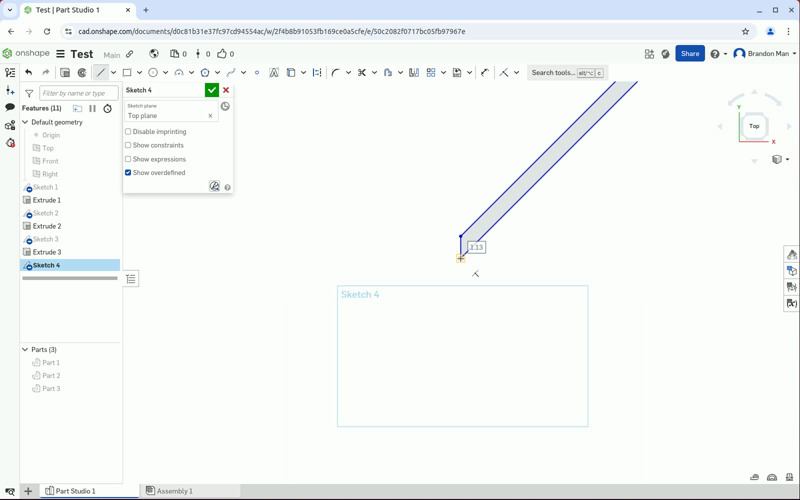
scroll(-6)
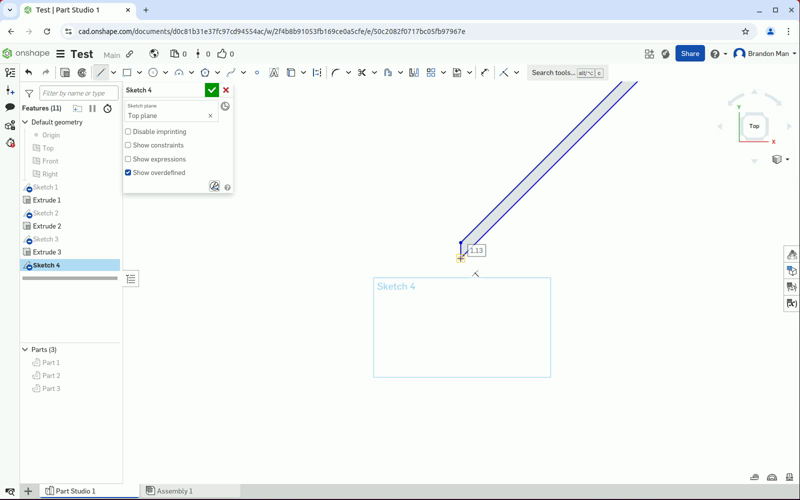
scroll(-6)
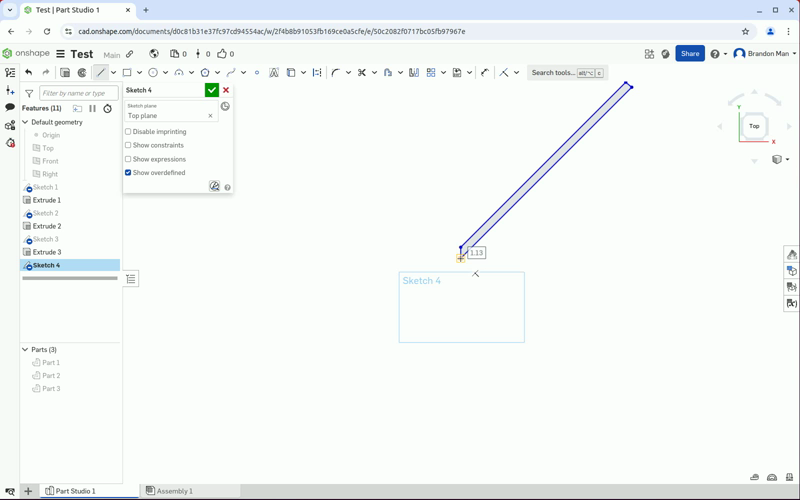
scroll(-6)
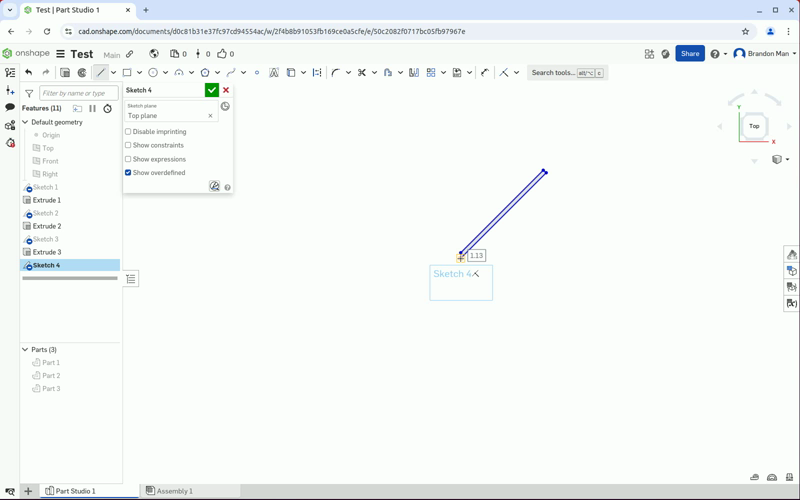
key(esc)
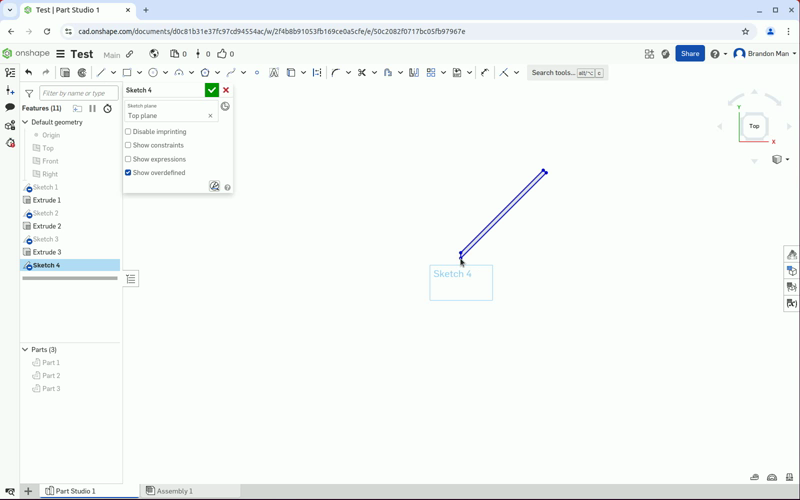
mouse_move(467, 247)
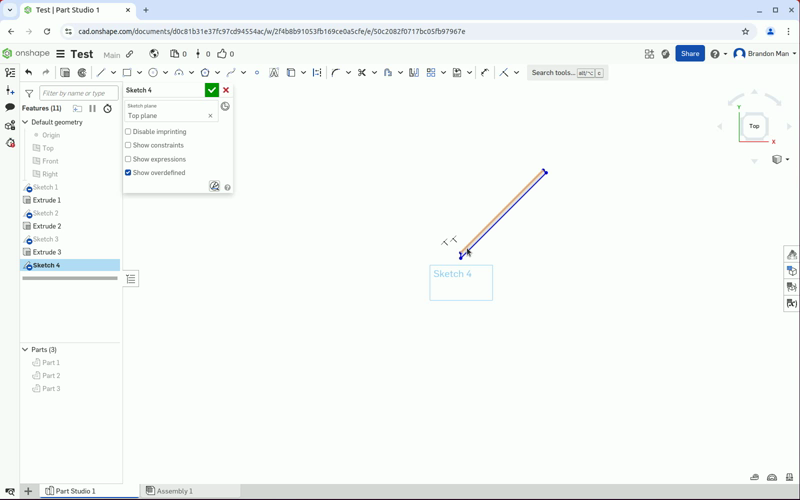
scroll(6)
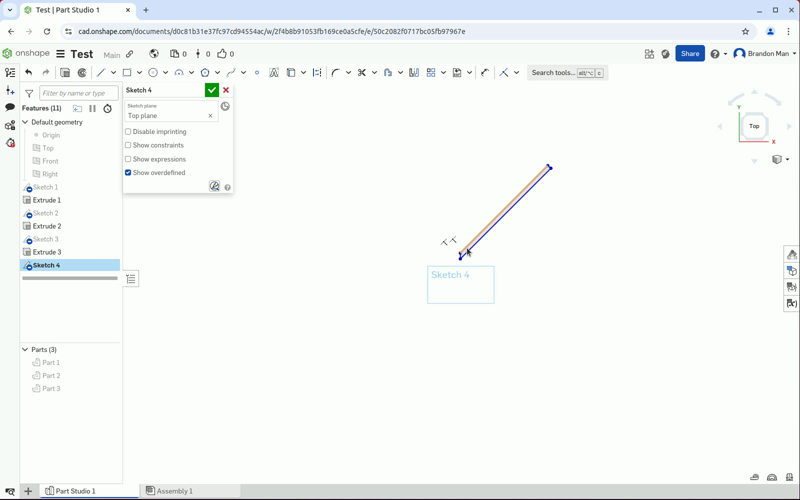
scroll(6)
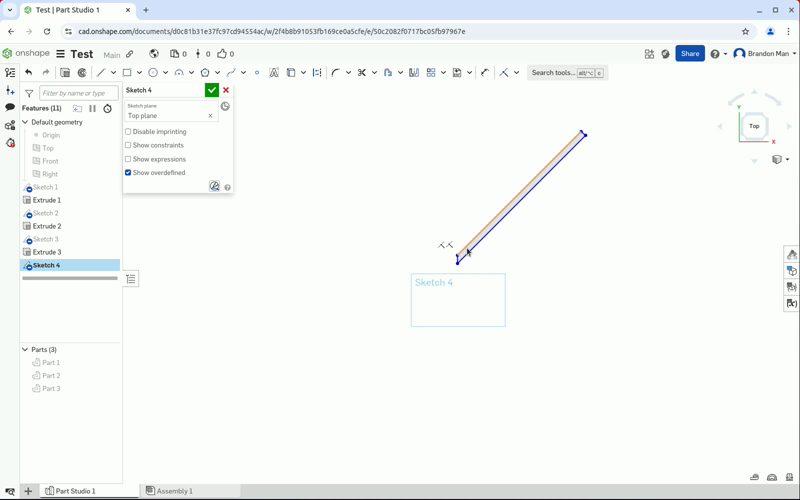
scroll(6)
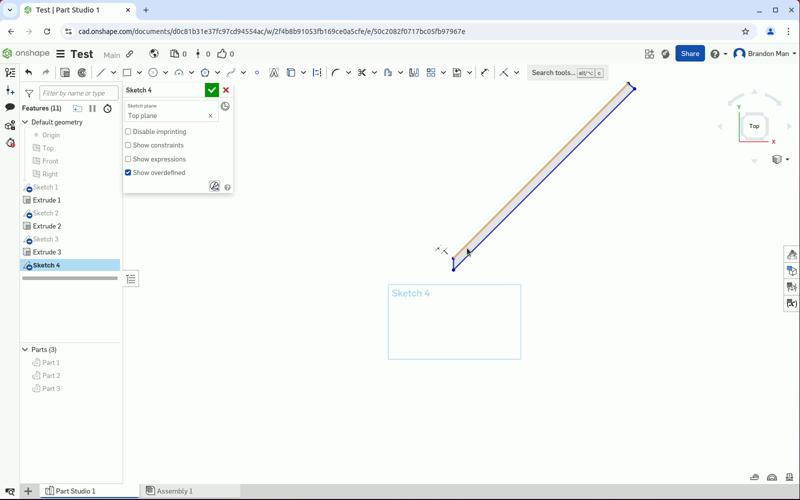
scroll(6)
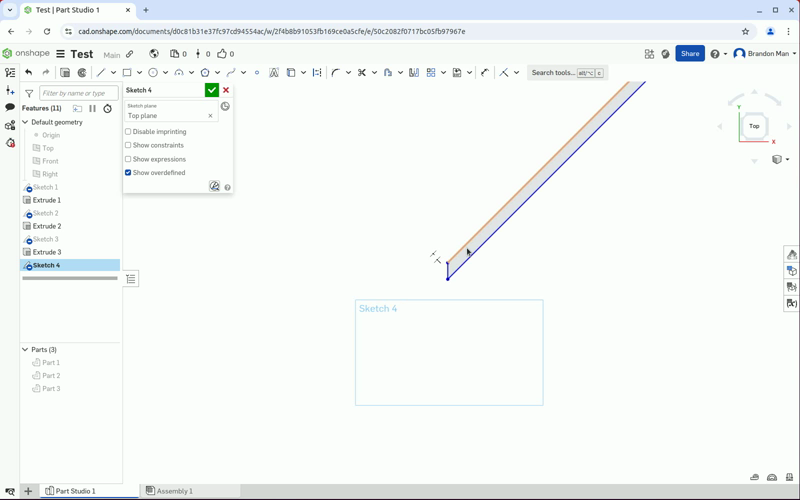
scroll(6)
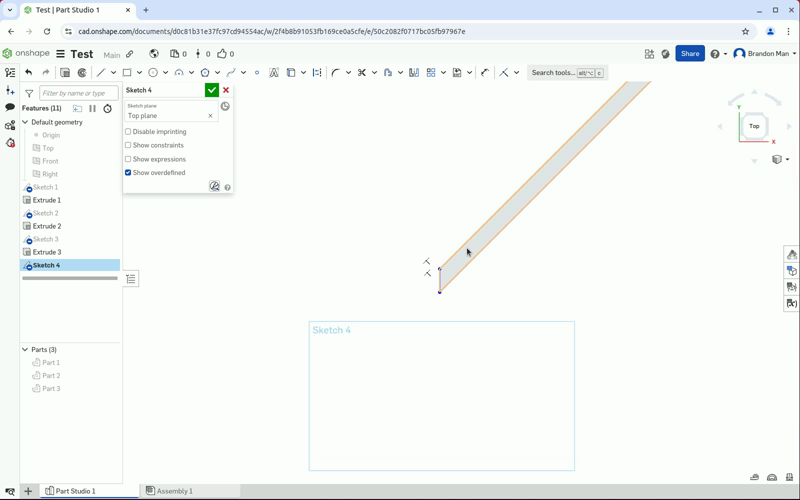
scroll(6)
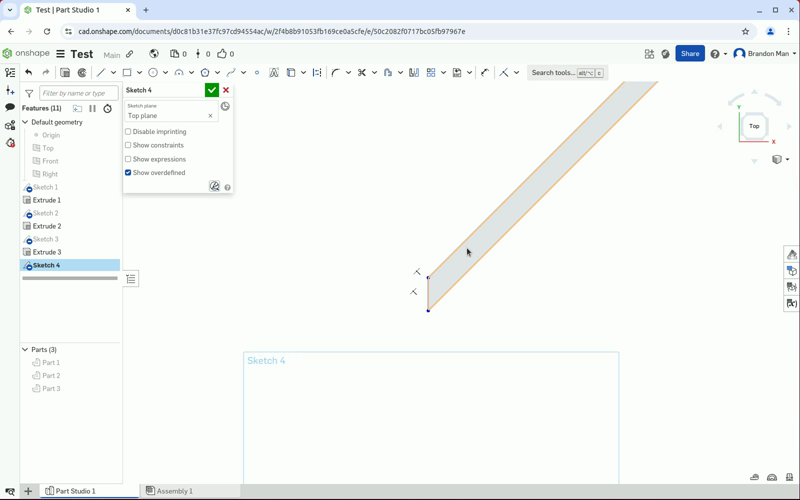
scroll(6)
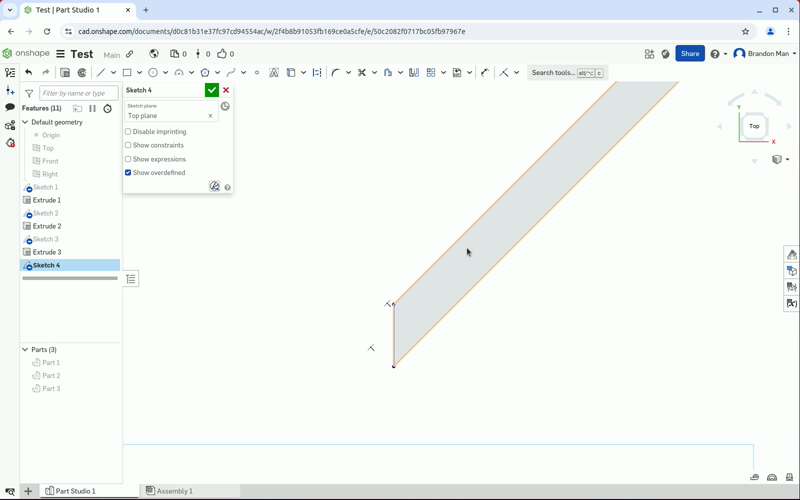
click(467, 247)
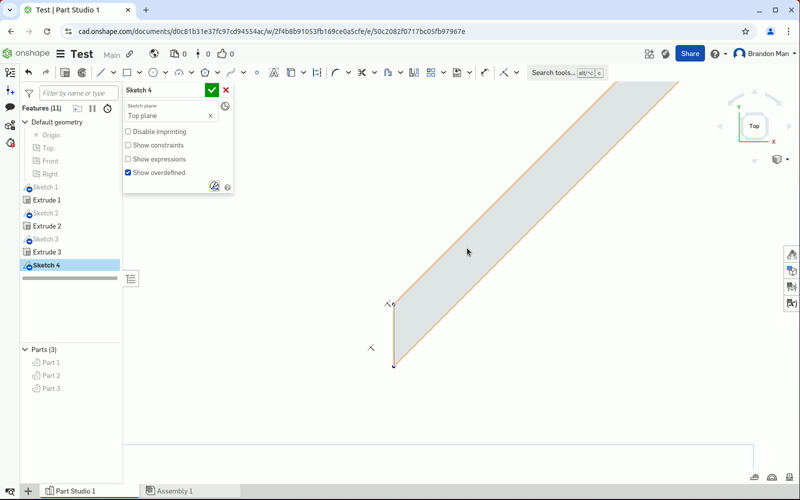
scroll(-6)
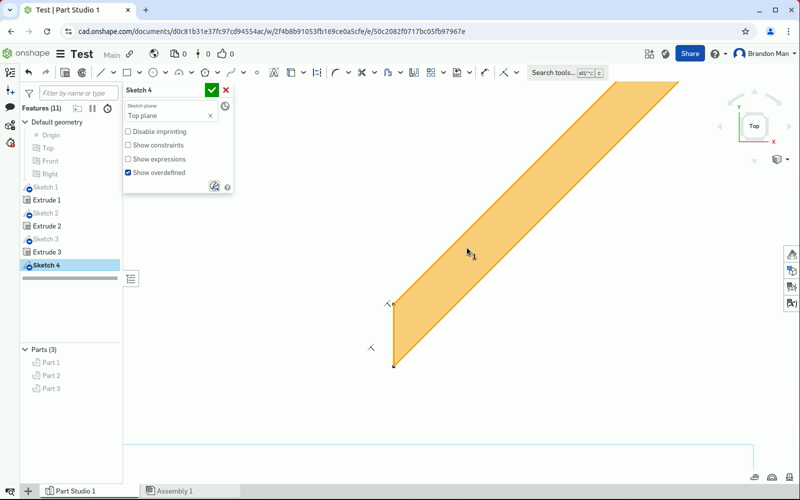
scroll(-6)
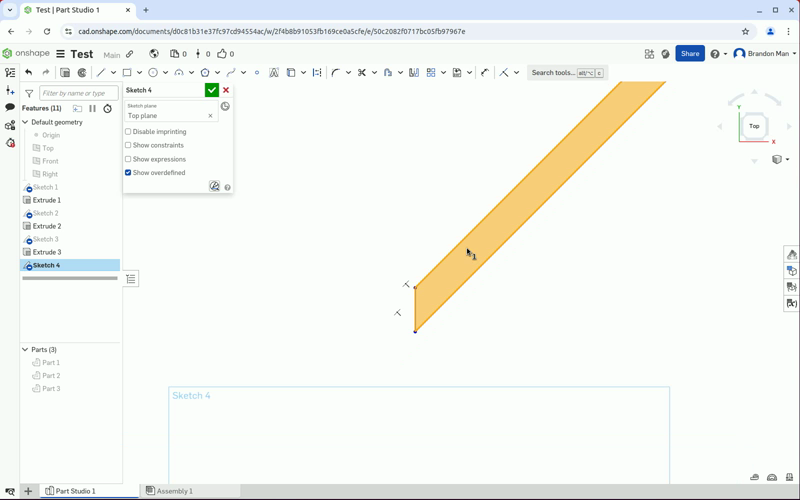
scroll(-6)
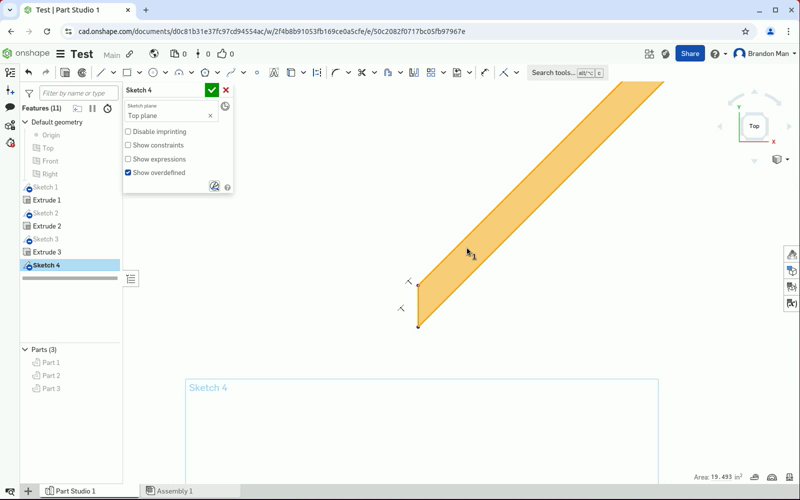
scroll(-6)
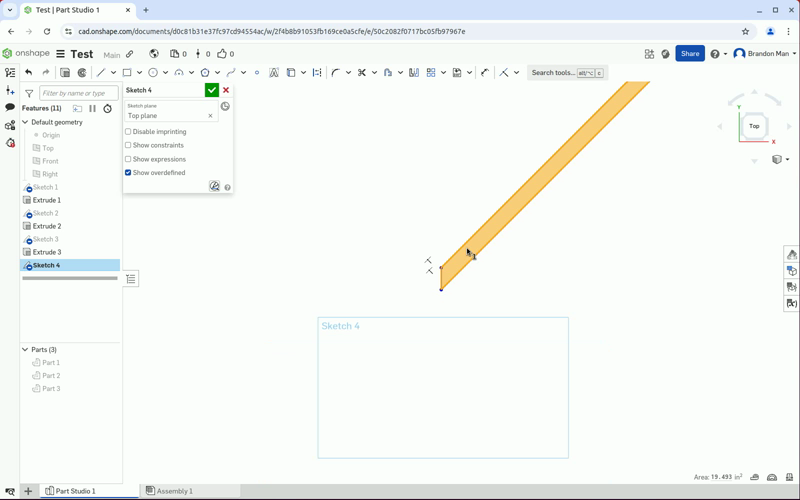
scroll(-6)
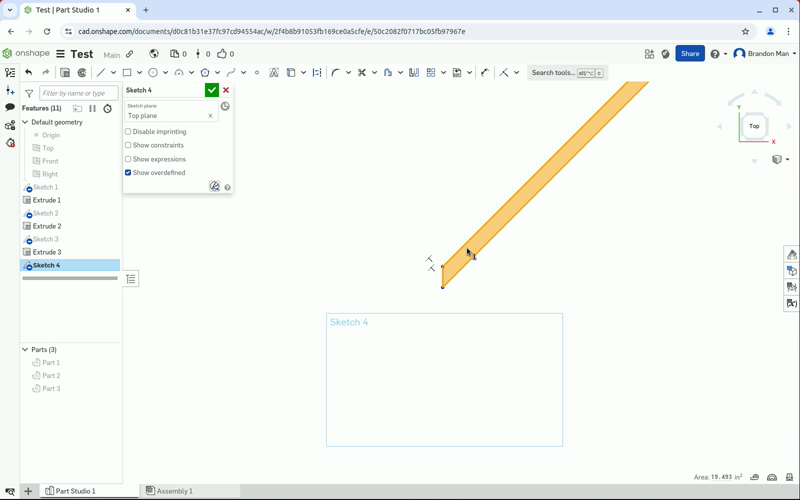
scroll(-6)
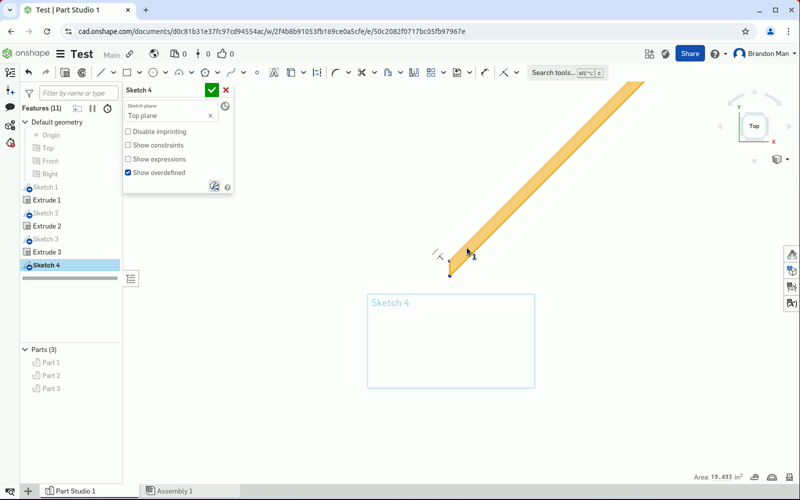
scroll(-6)
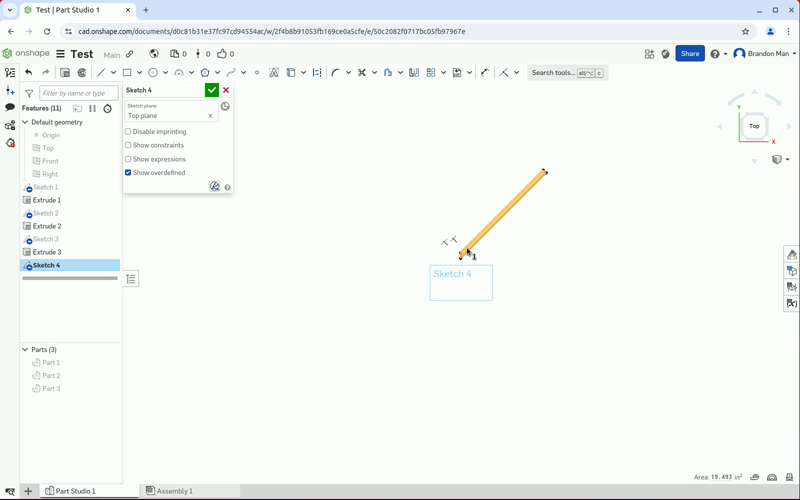
mouse_move(73, 352)
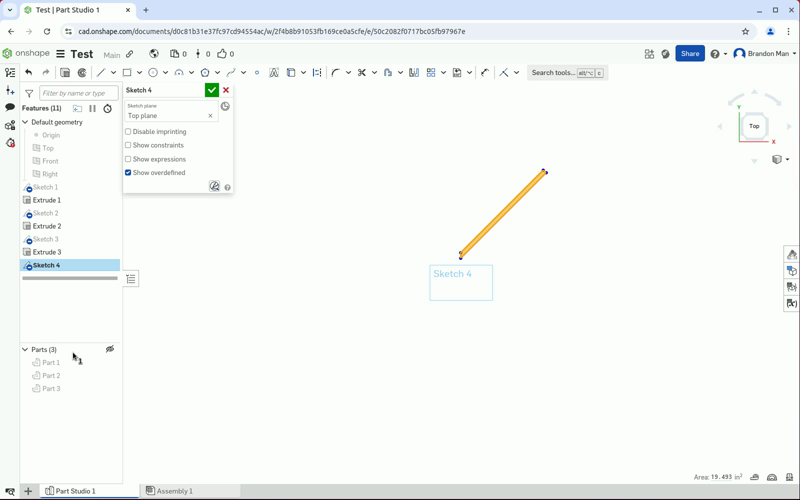
key(shift+y)
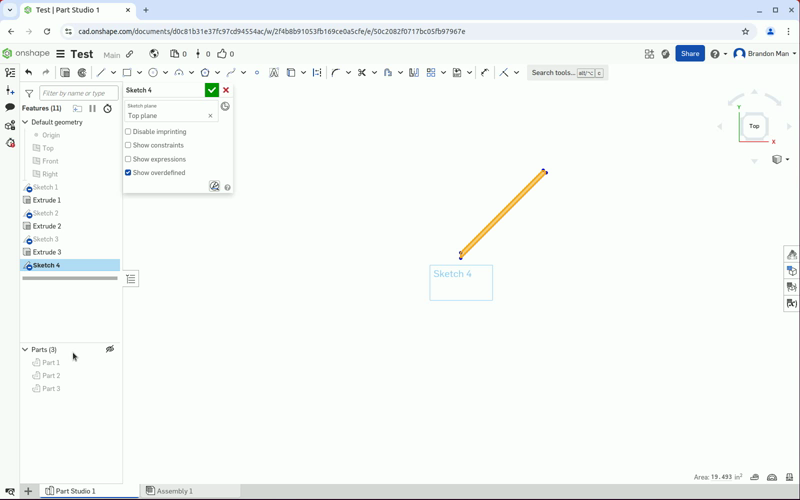
key(shift+e)
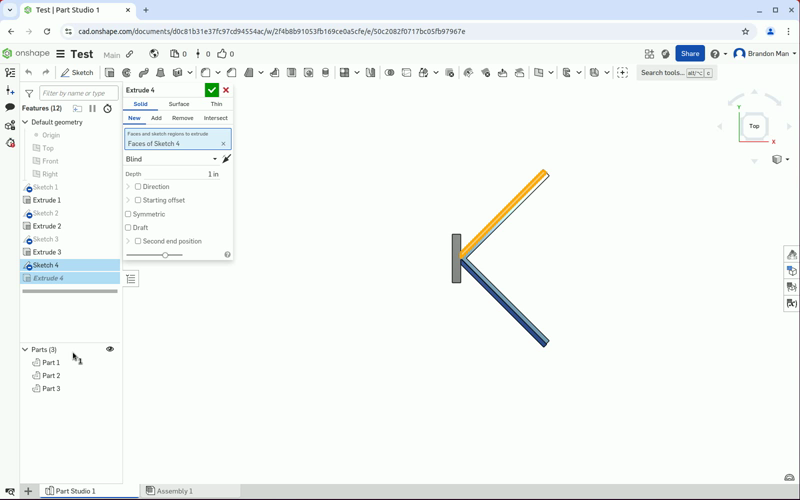
mouse_move(143, 106)
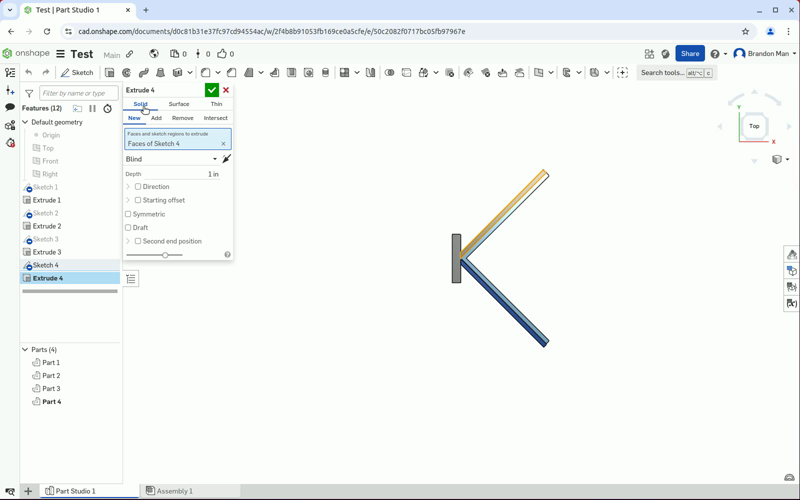
click(143, 106)
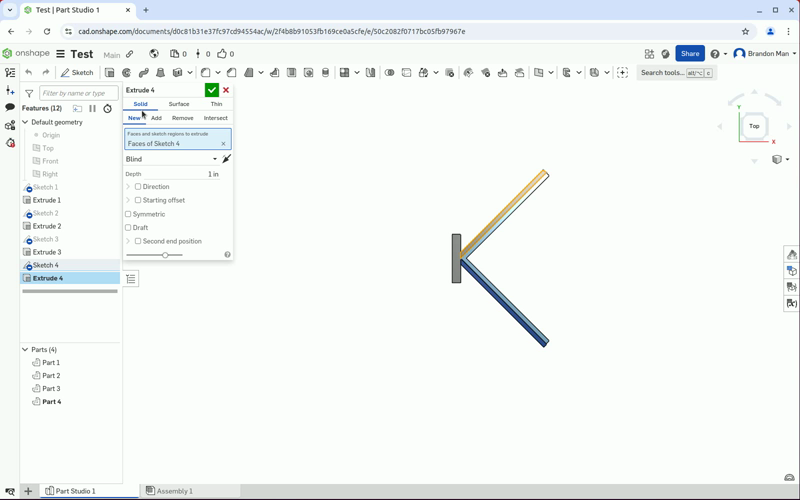
mouse_move(137, 120)
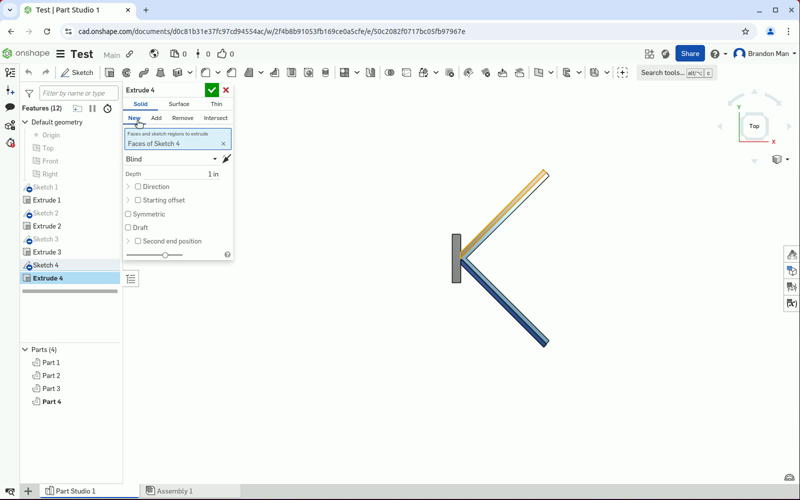
click(137, 120)
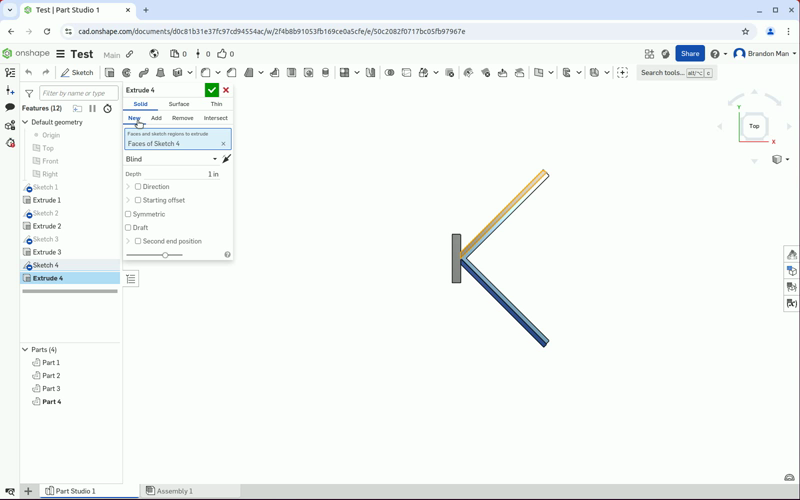
key(tab, 4)
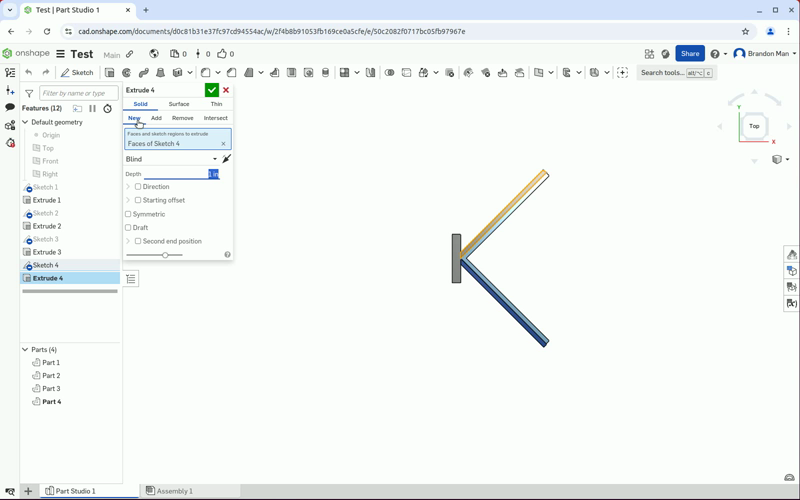
text(4.092)
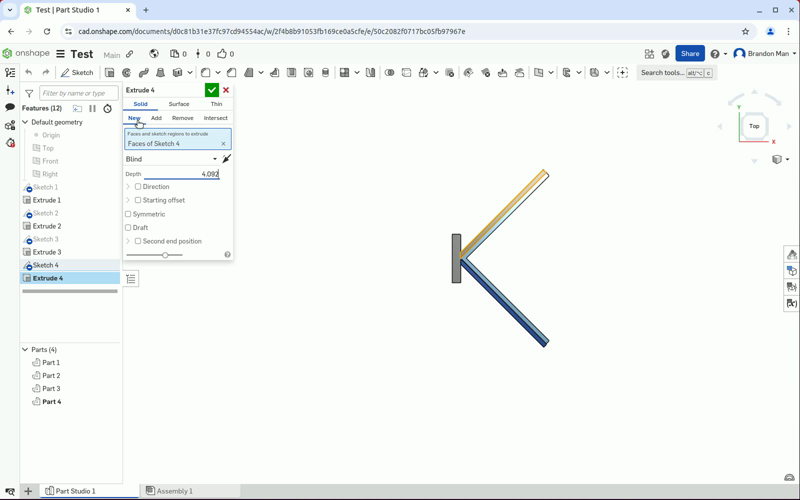
key(enter)
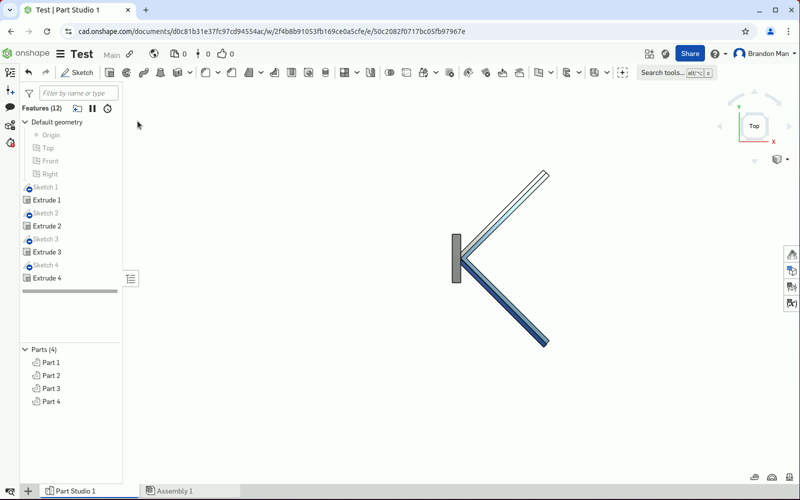
key(shift+h)
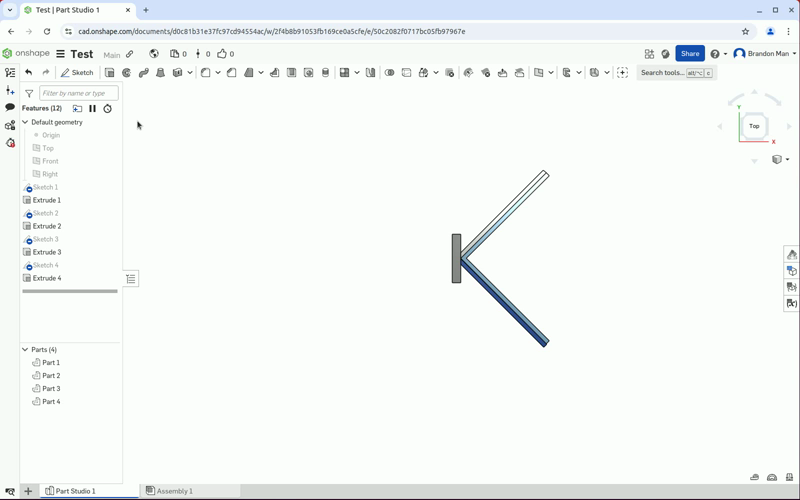
key(shift+h)
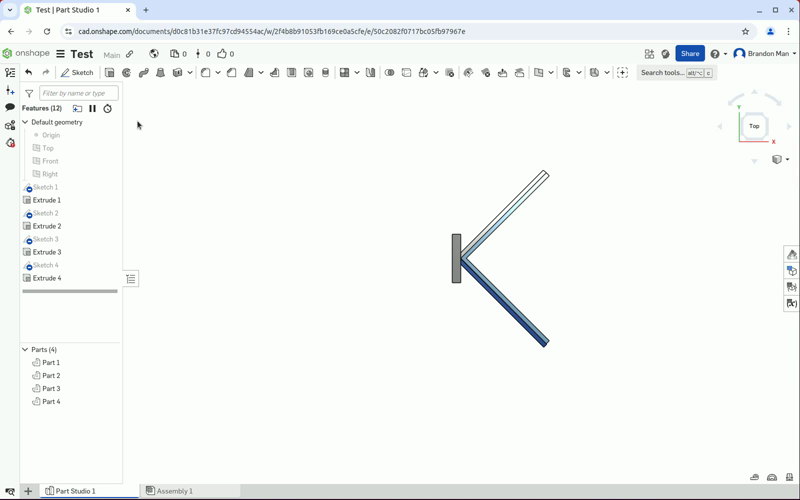
mouse_move(73, 189)
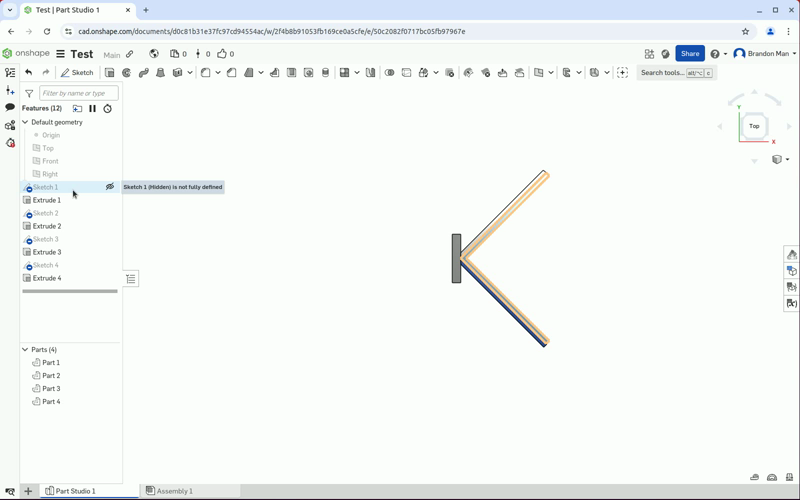
click(73, 189)
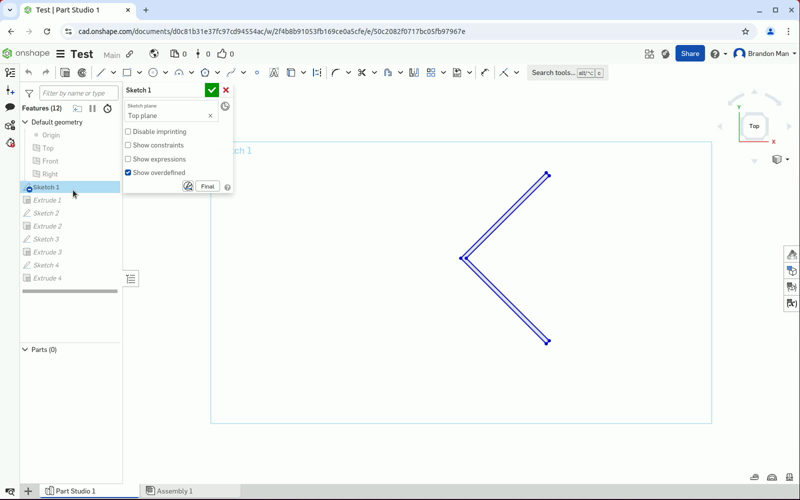
mouse_move(229, 92)
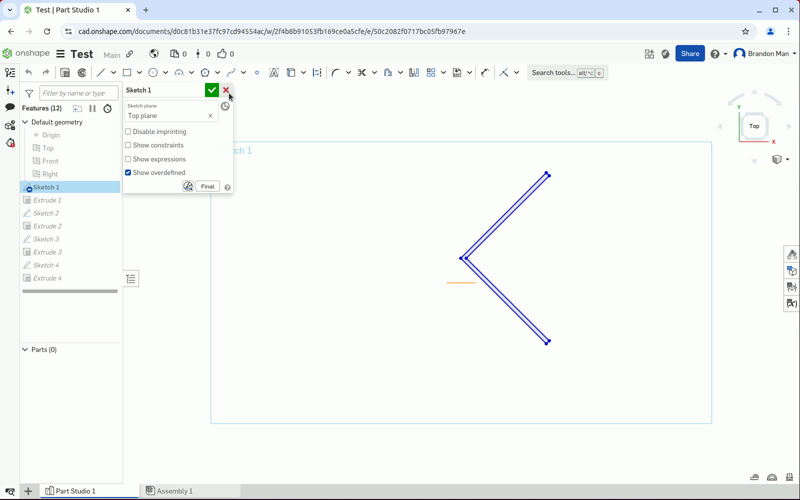
click(229, 92)
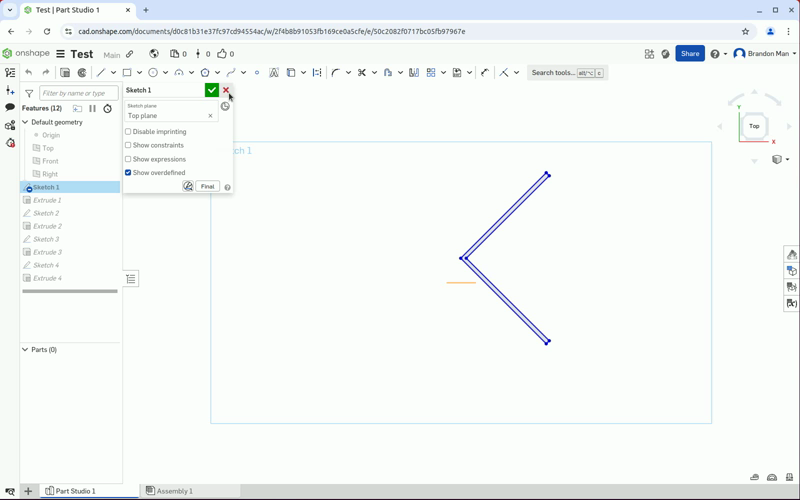
key(shift+s)
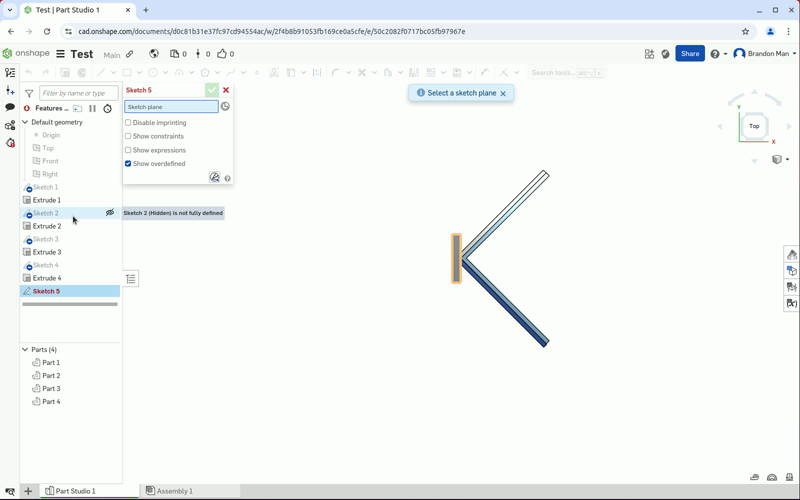
scroll(3)
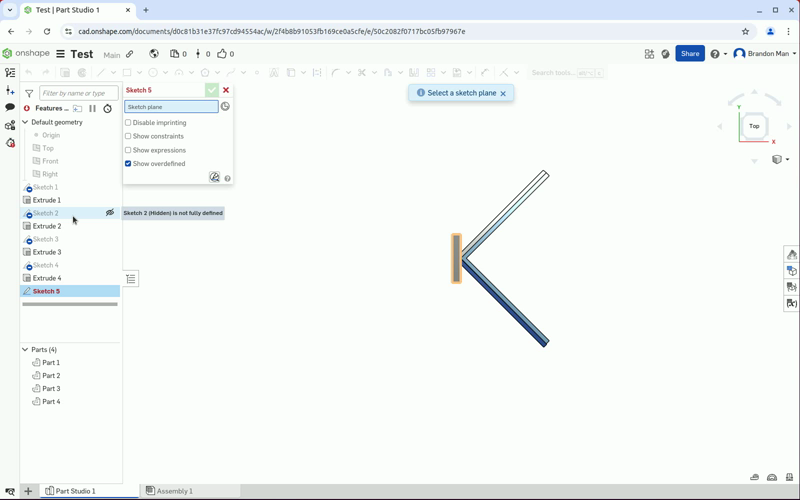
mouse_move(73, 150)
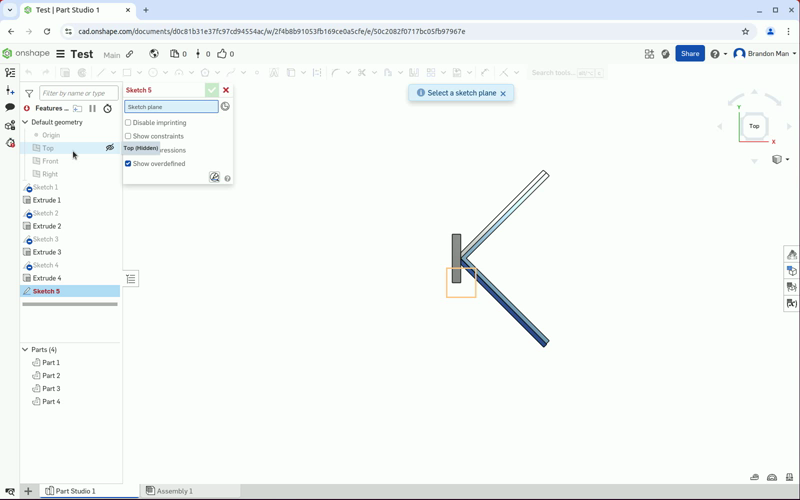
click(73, 150)
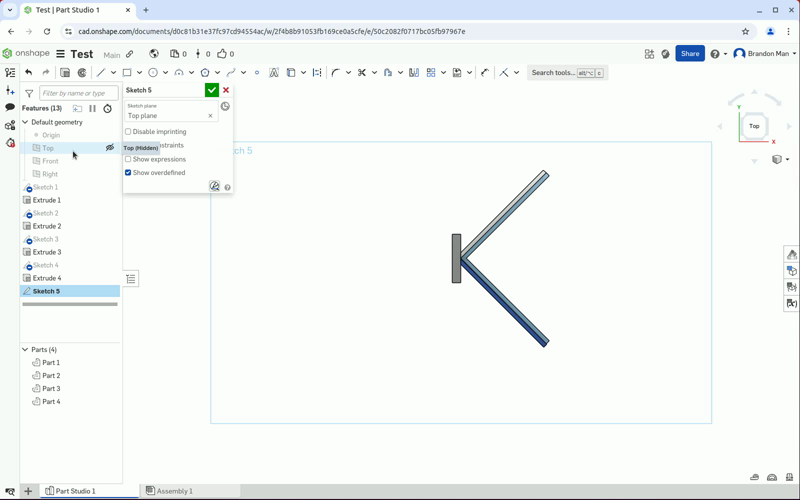
mouse_move(73, 352)
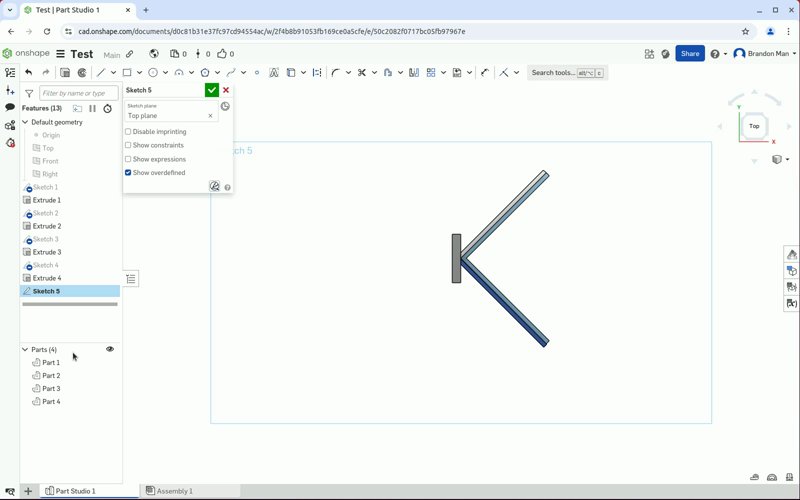
key(y)
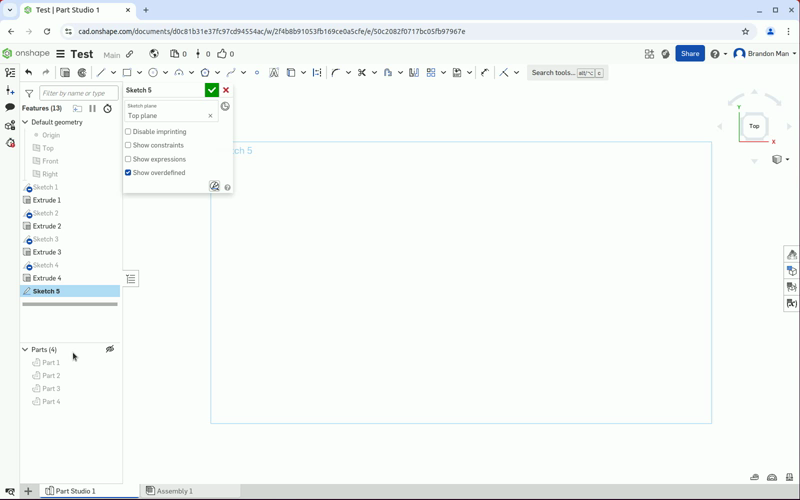
key(l)
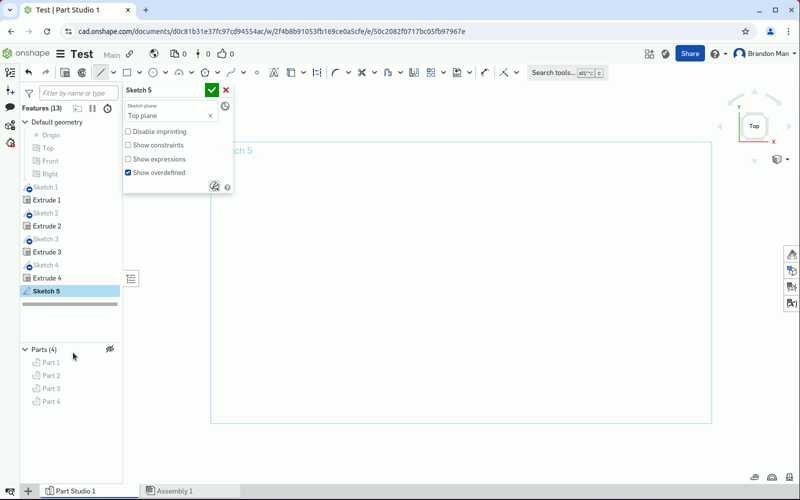
key_down(shift)
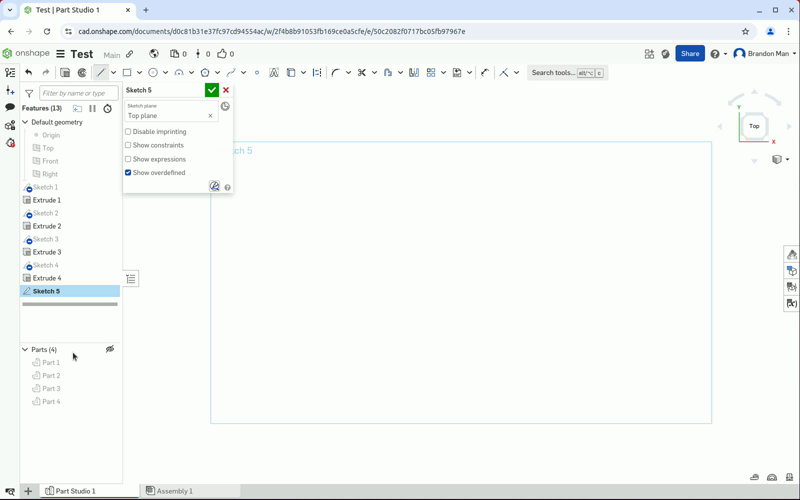
mouse_move(460, 258)
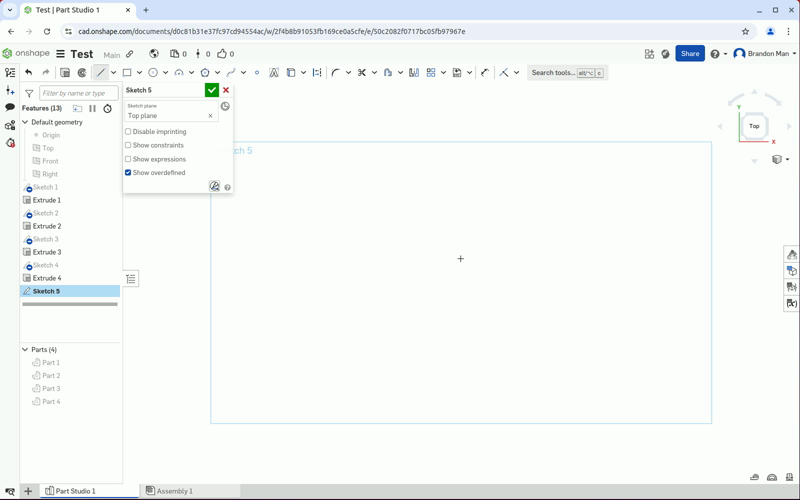
click(460, 258)
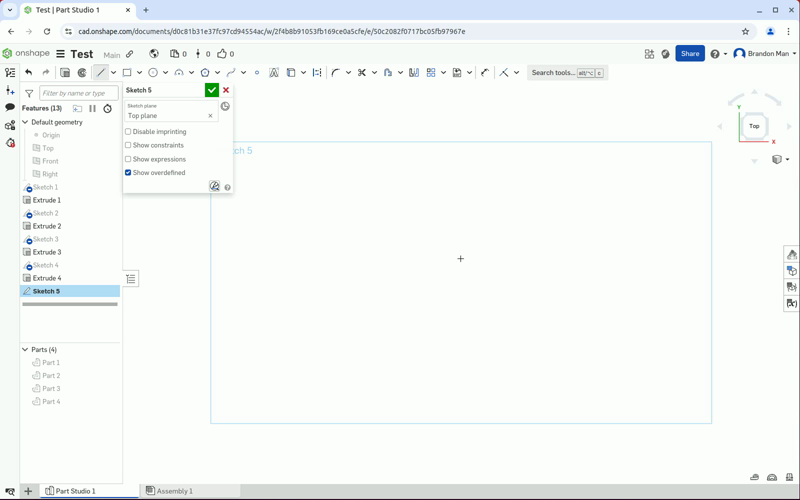
key_up(shift)
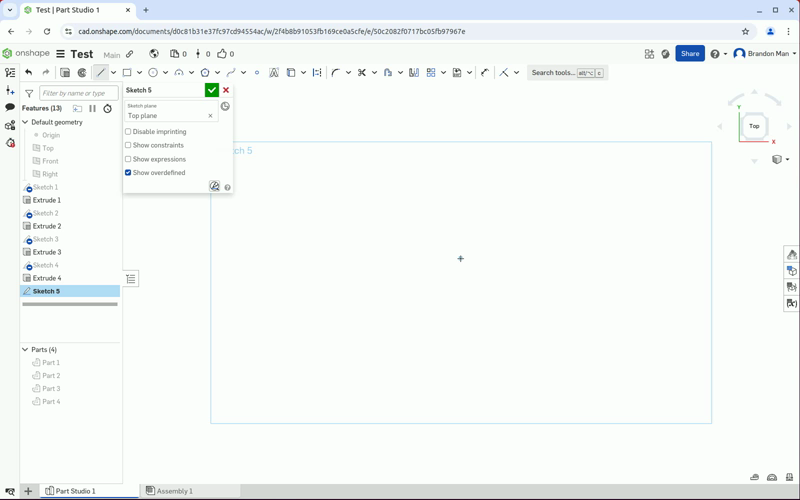
key_down(shift)
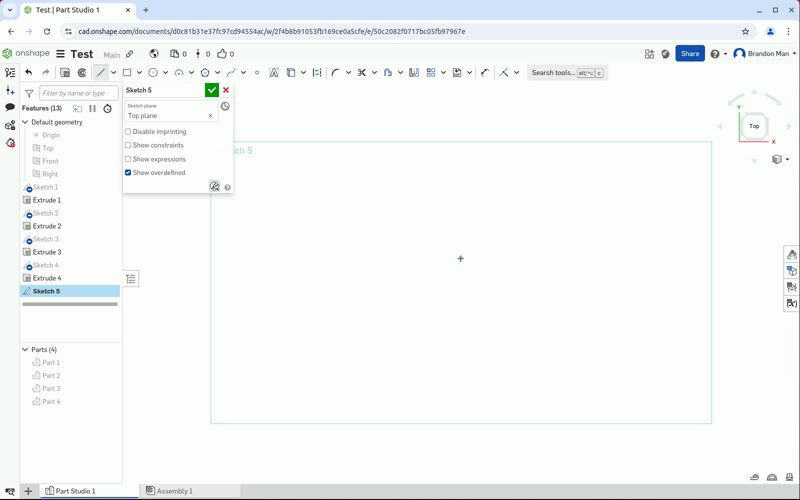
mouse_move(546, 343)
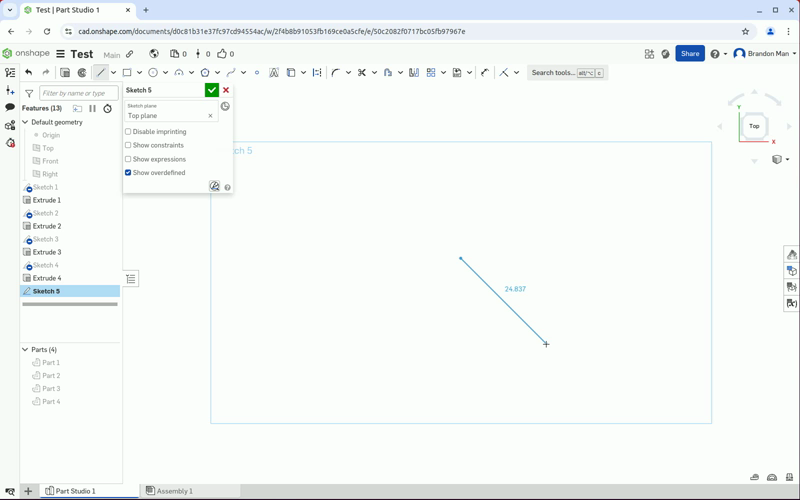
click(546, 343)
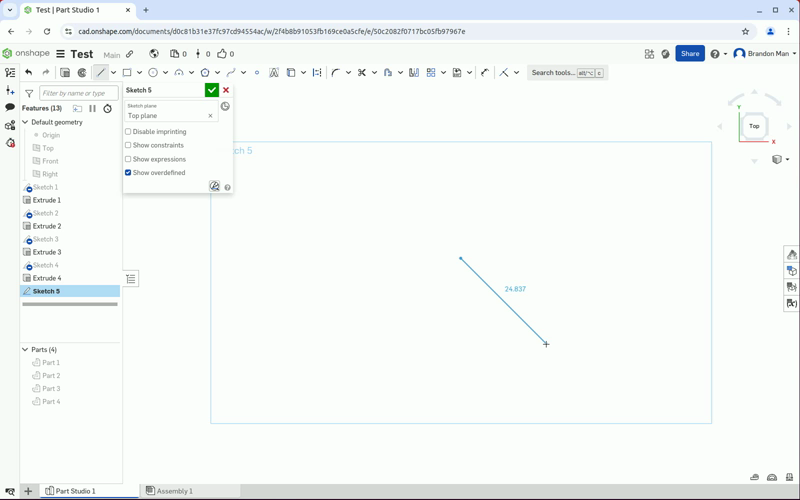
key_up(shift)
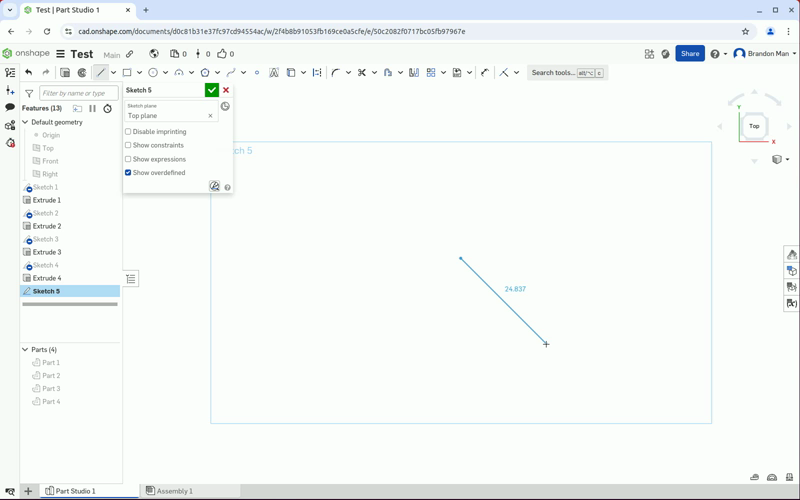
key_down(shift)
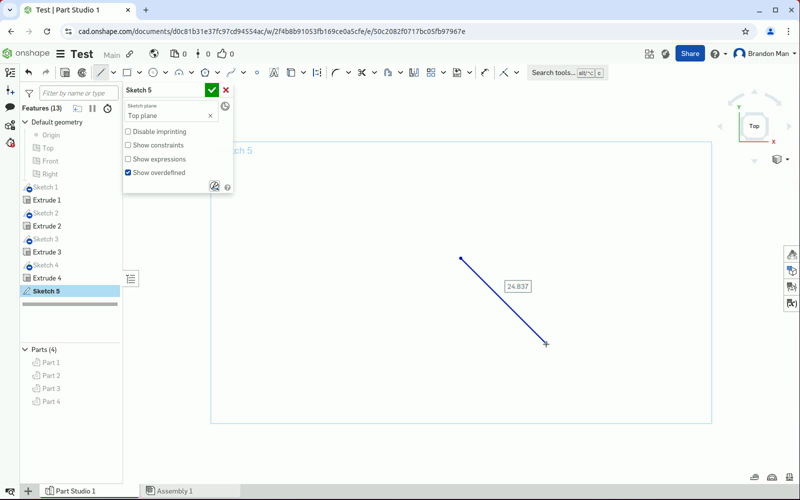
mouse_move(576, 343)
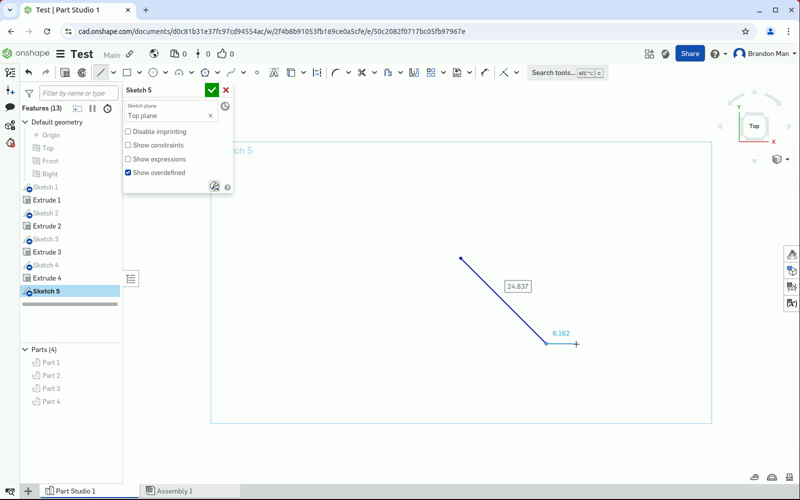
mouse_move(549, 340)
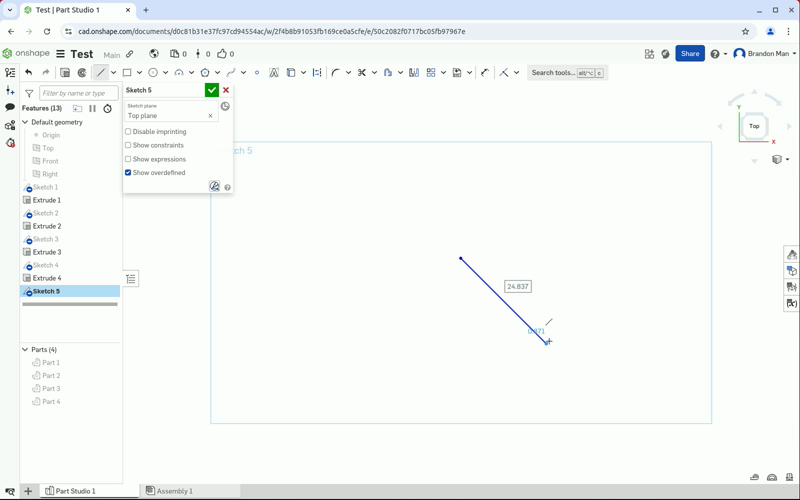
scroll(6)
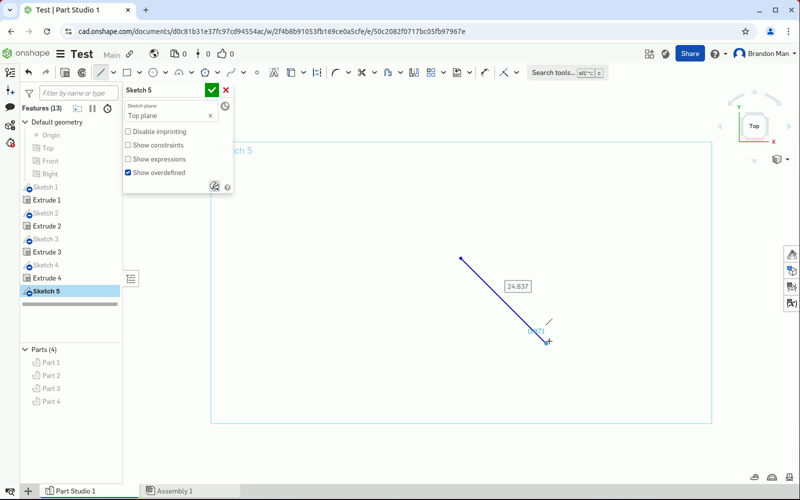
scroll(6)
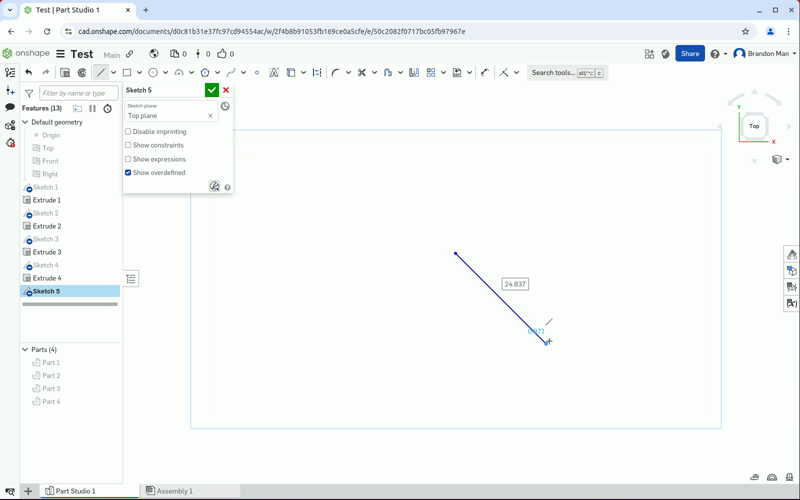
scroll(6)
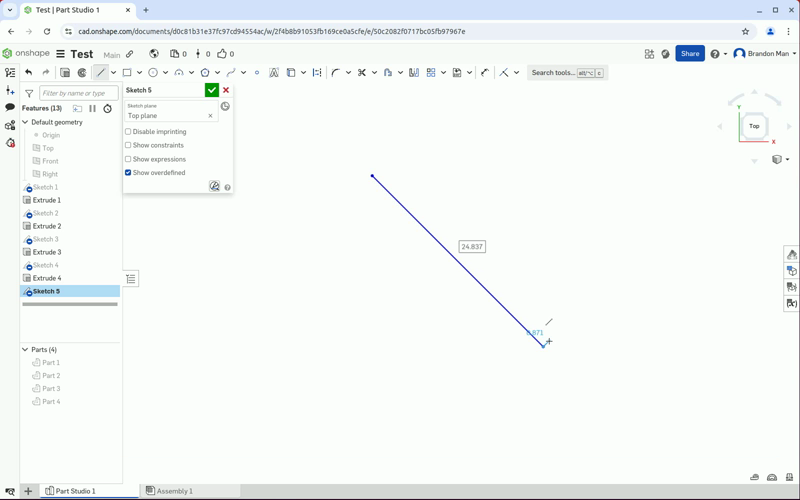
scroll(6)
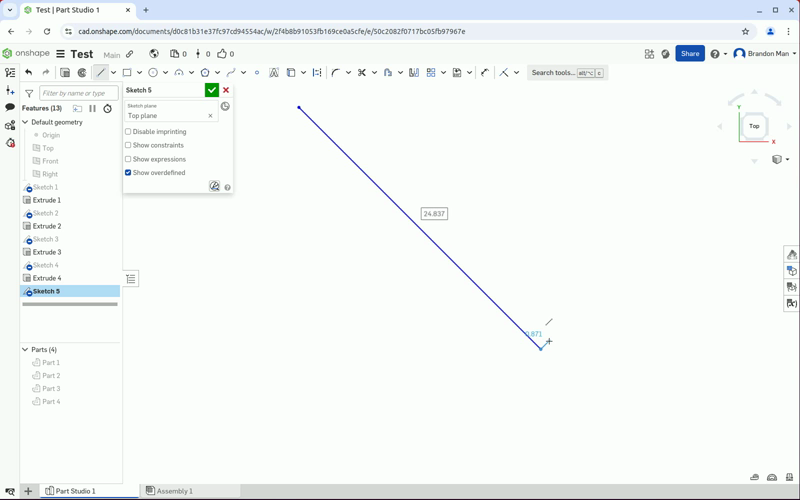
scroll(6)
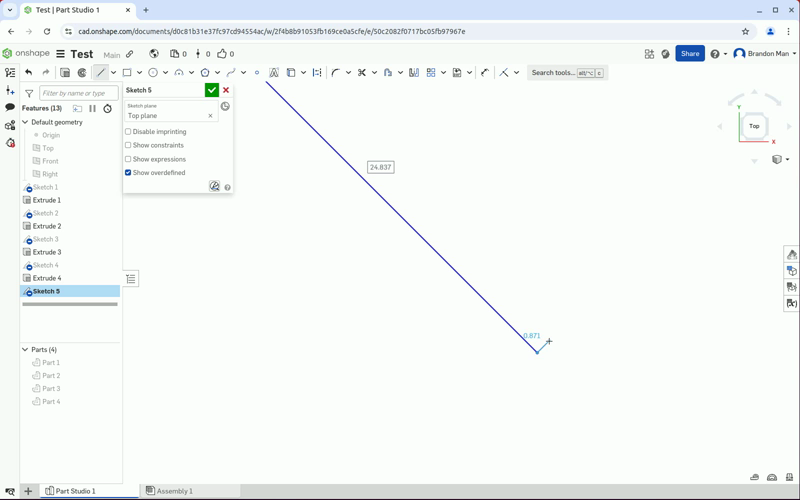
scroll(6)
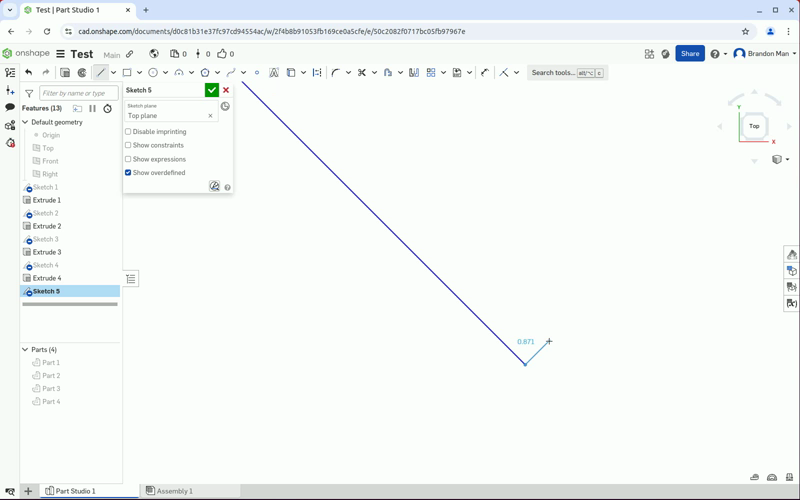
scroll(6)
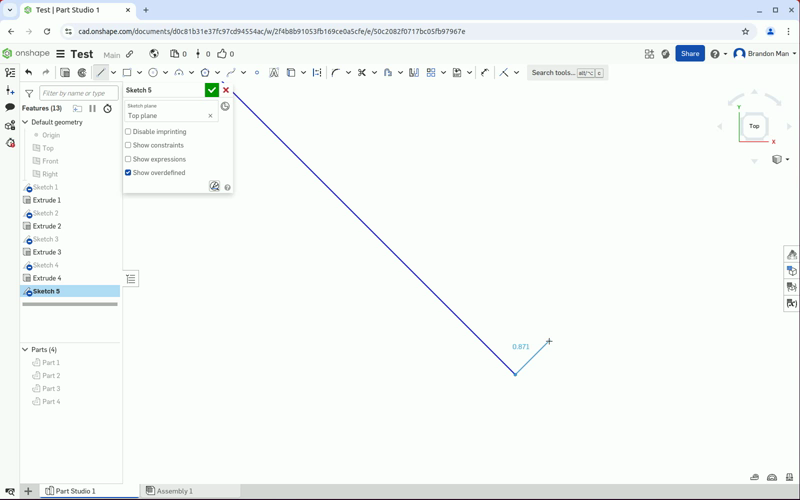
click(549, 340)
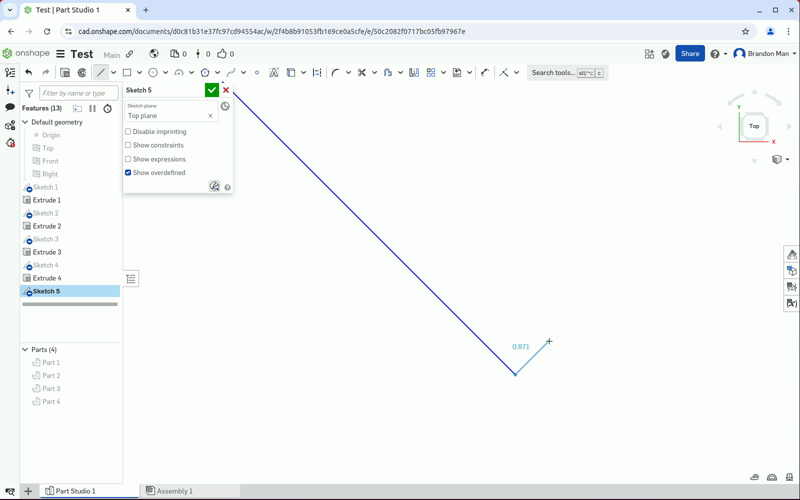
scroll(-6)
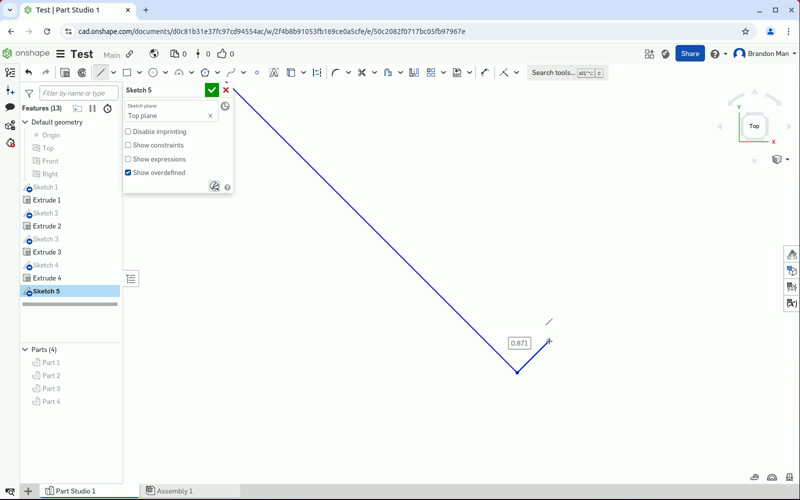
scroll(-6)
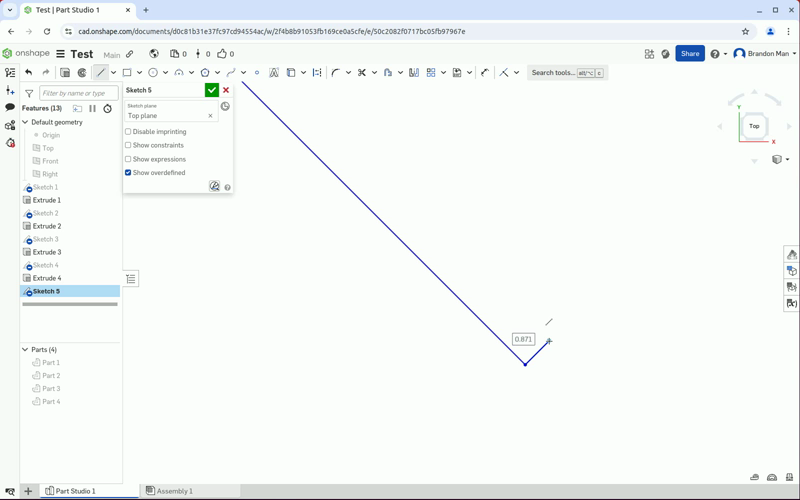
scroll(-6)
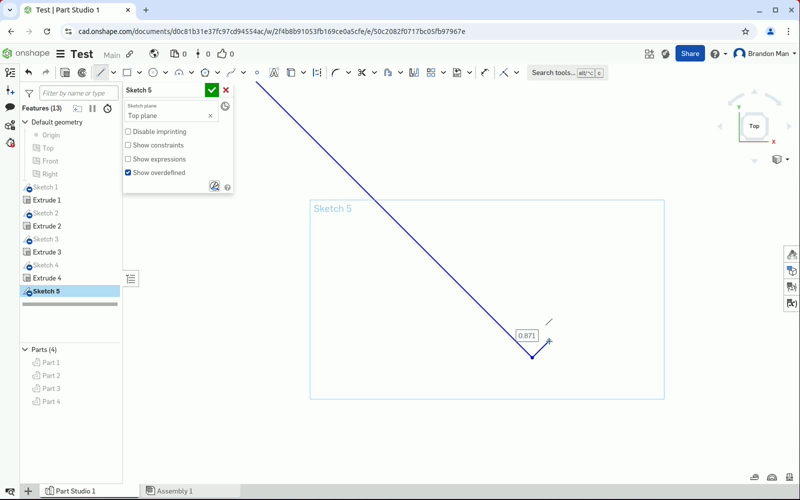
scroll(-6)
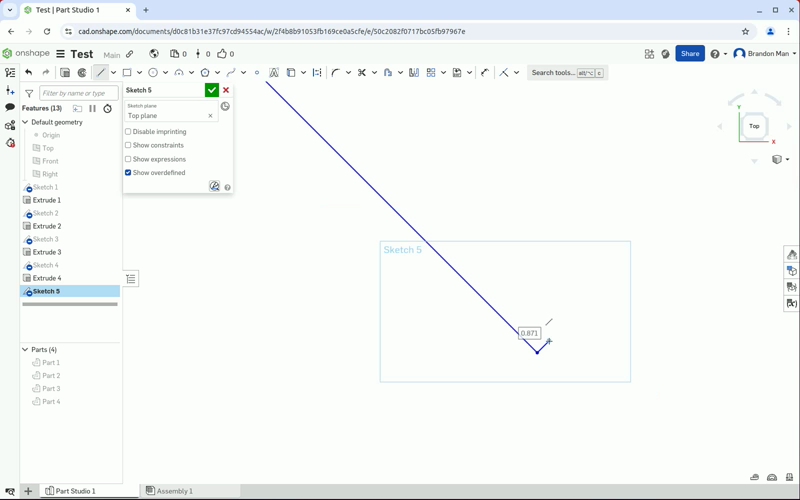
scroll(-6)
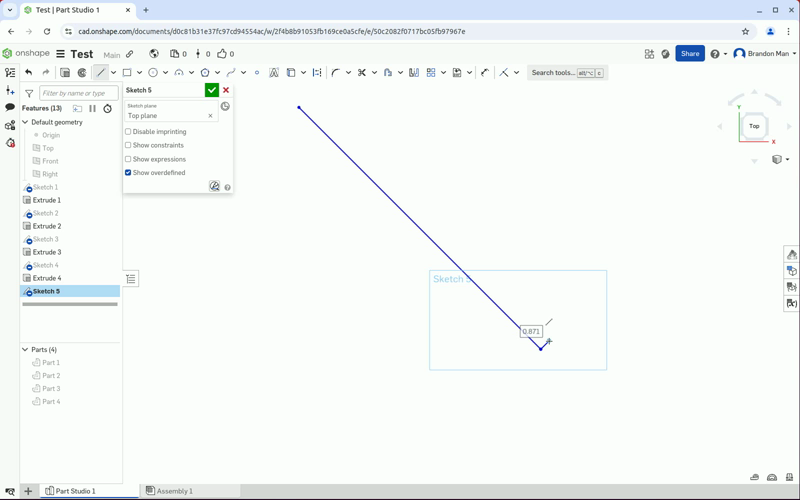
scroll(-6)
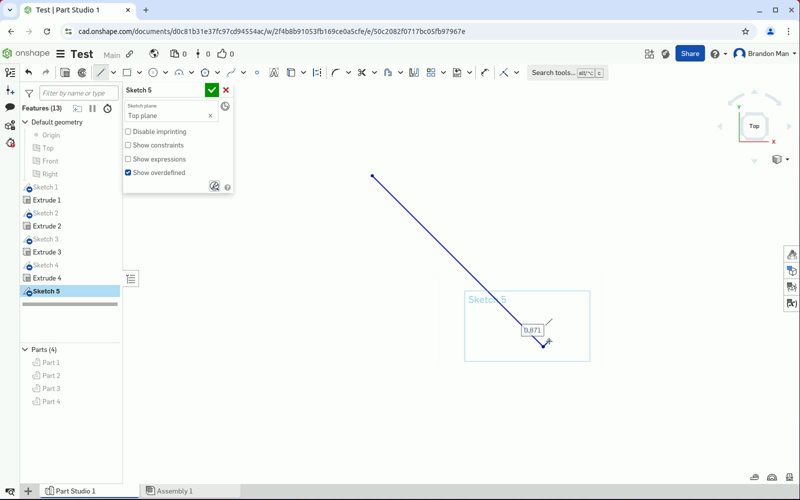
scroll(-6)
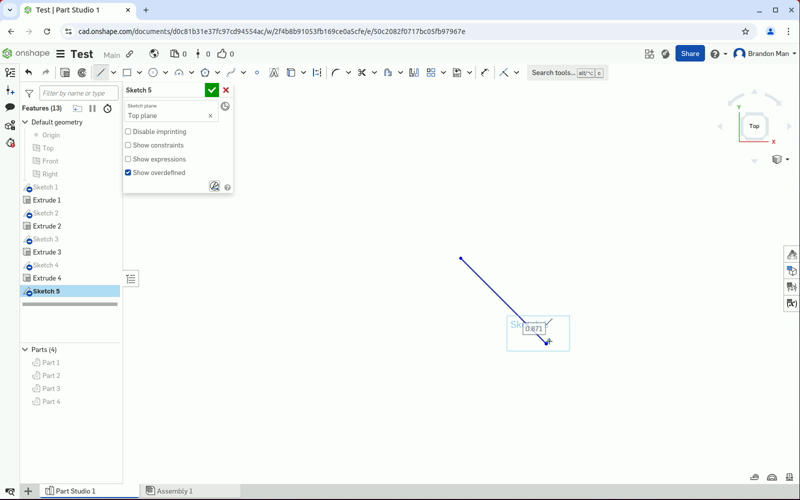
key_up(shift)
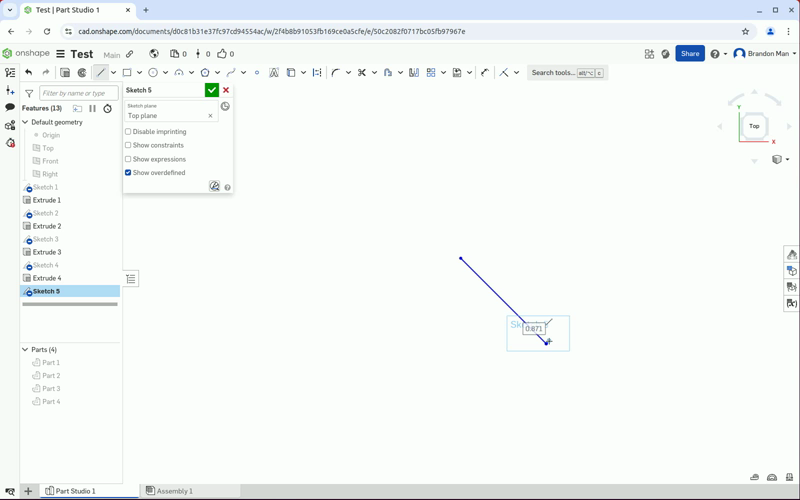
key_down(shift)
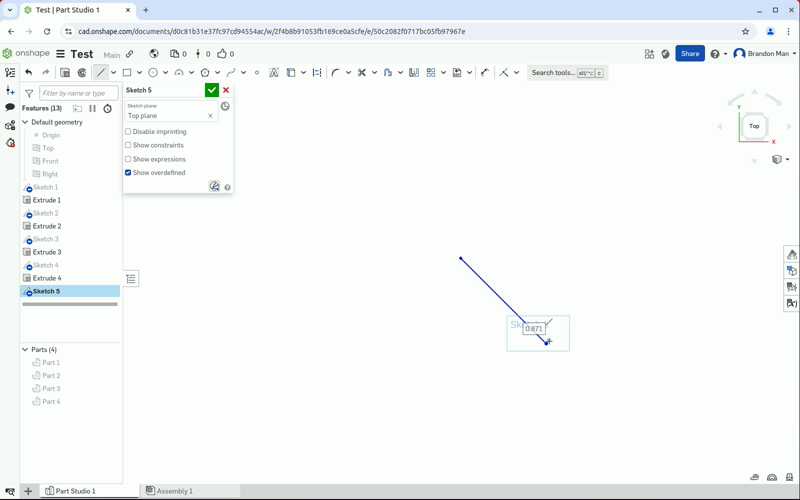
mouse_move(466, 258)
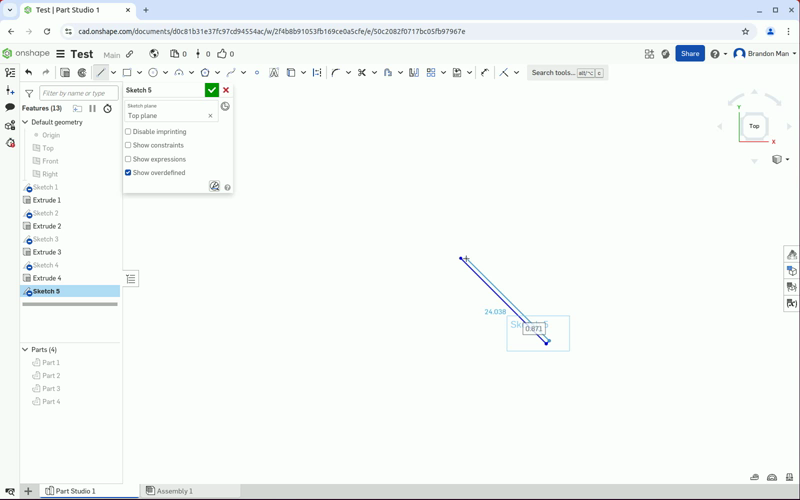
click(466, 258)
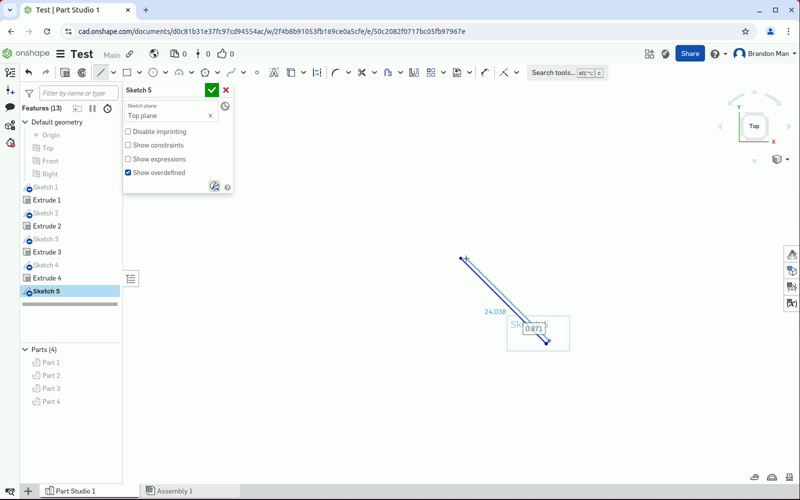
key_up(shift)
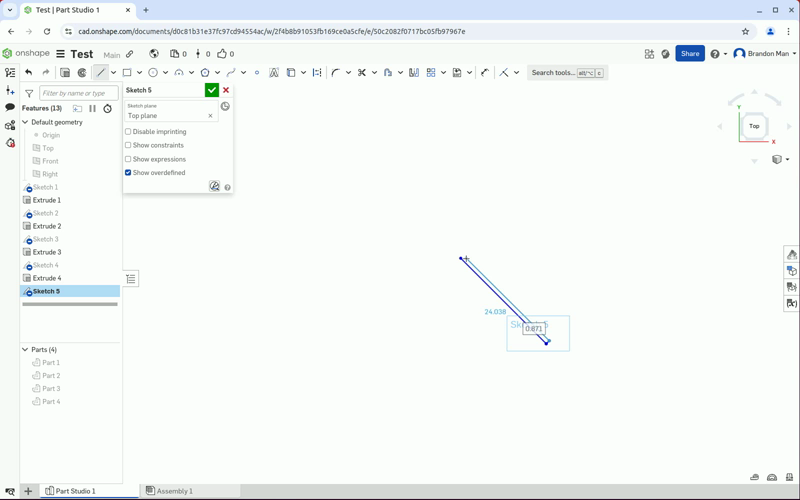
key_down(shift)
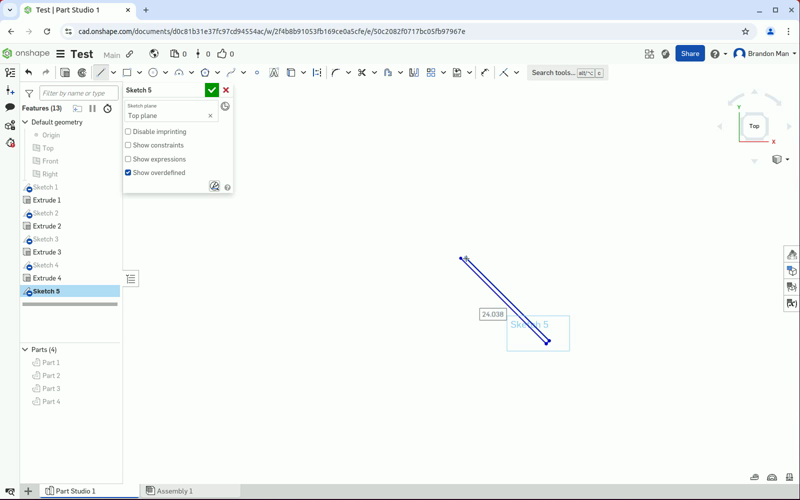
mouse_move(549, 175)
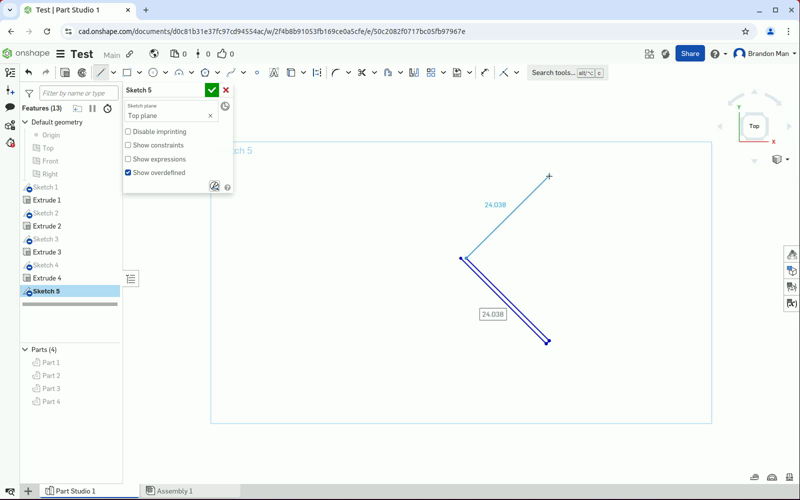
click(549, 175)
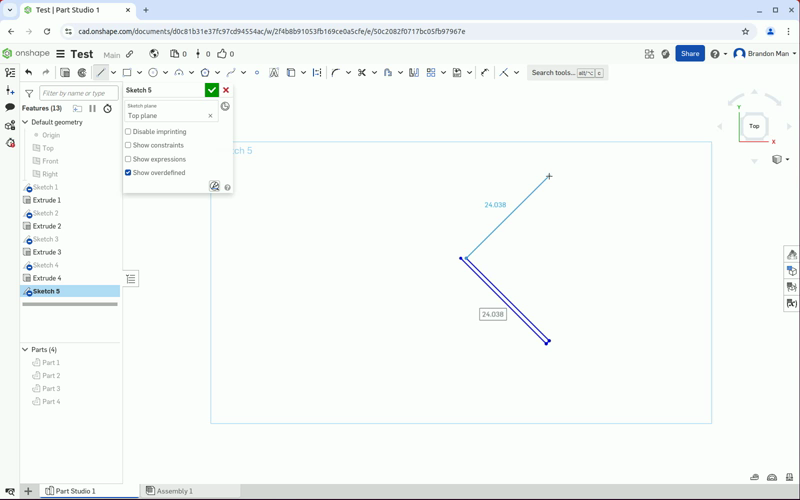
key_up(shift)
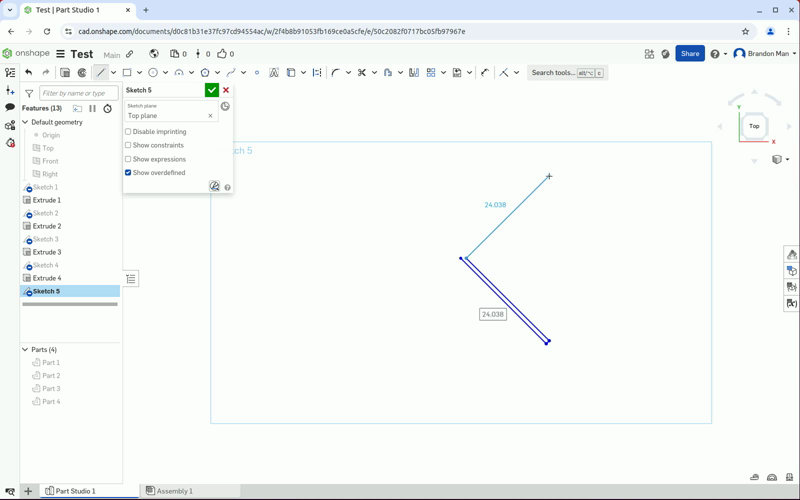
key_down(shift)
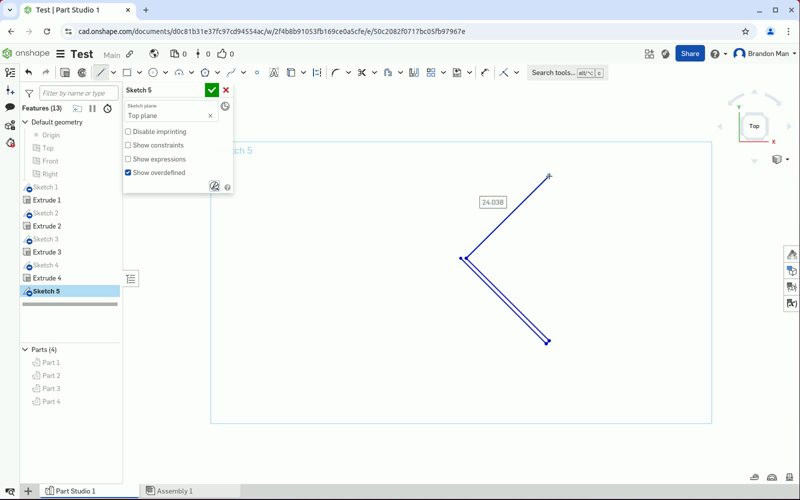
mouse_move(579, 175)
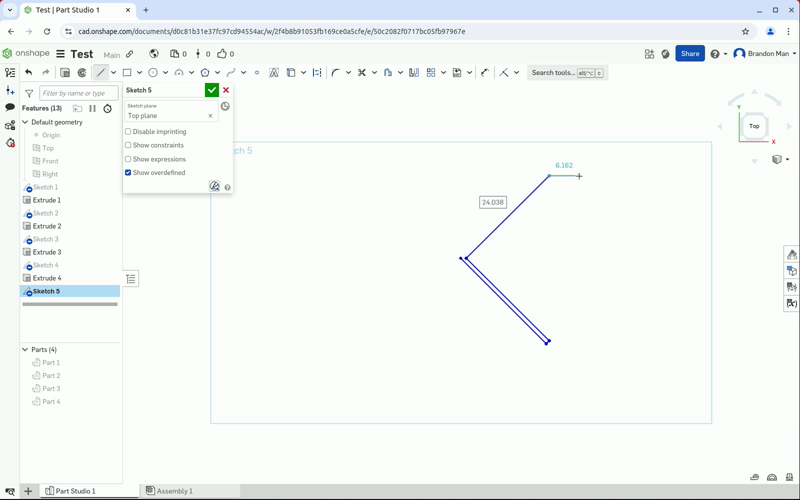
mouse_move(546, 172)
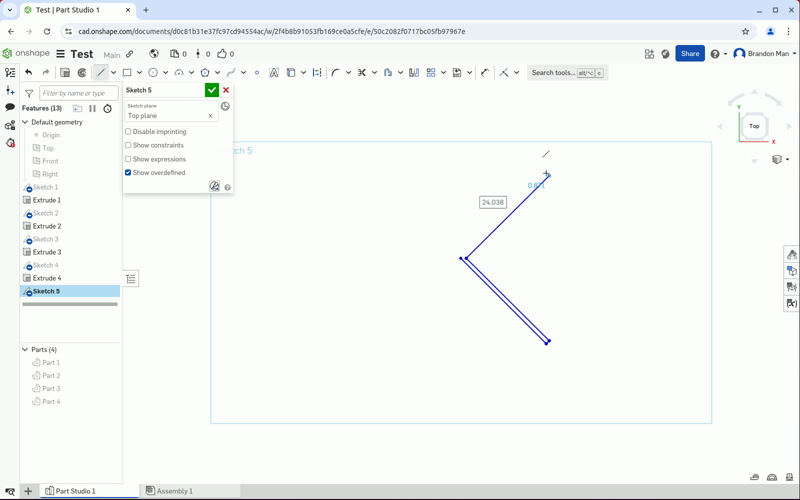
scroll(6)
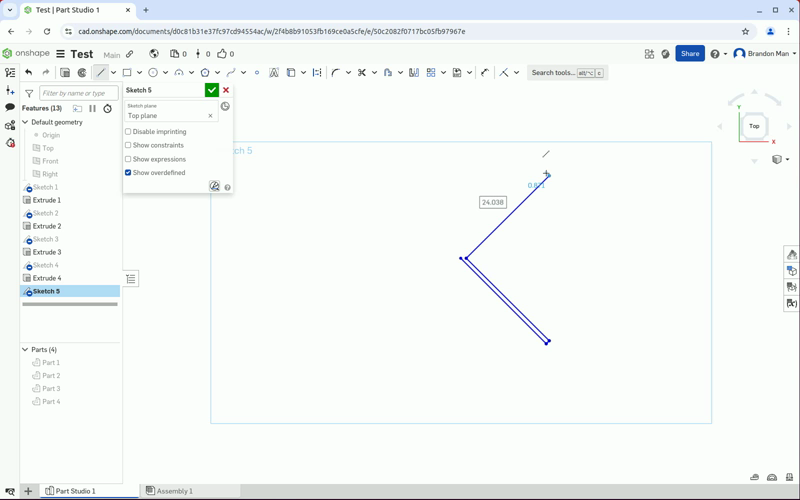
scroll(6)
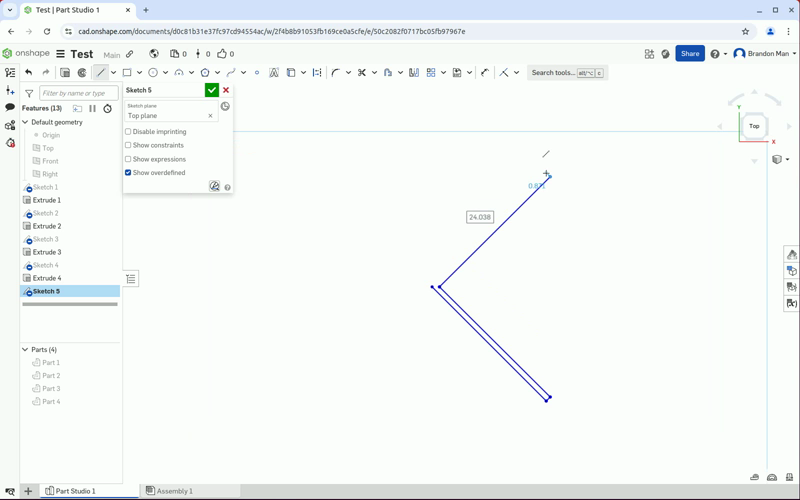
scroll(6)
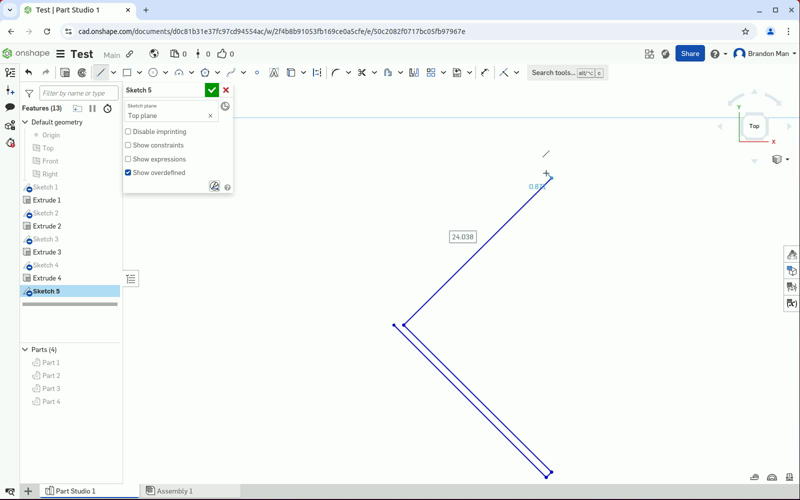
scroll(6)
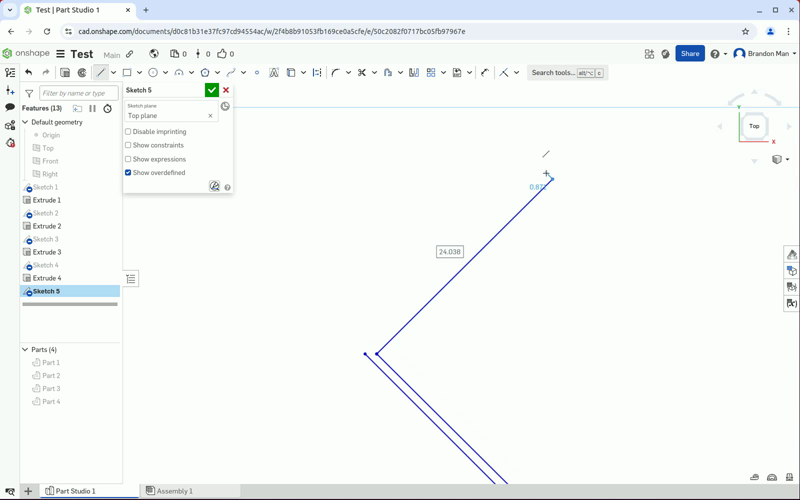
scroll(6)
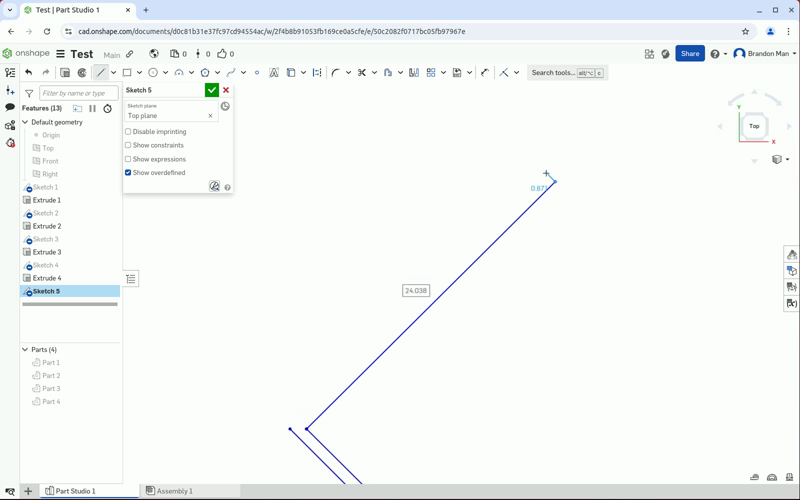
scroll(6)
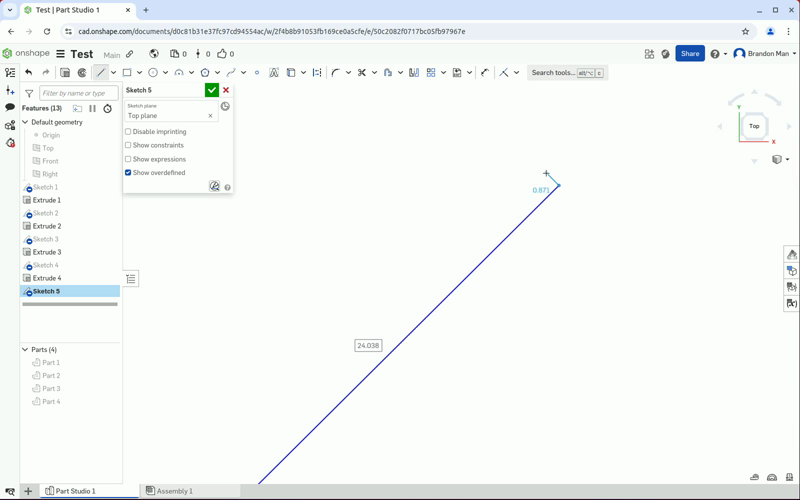
scroll(6)
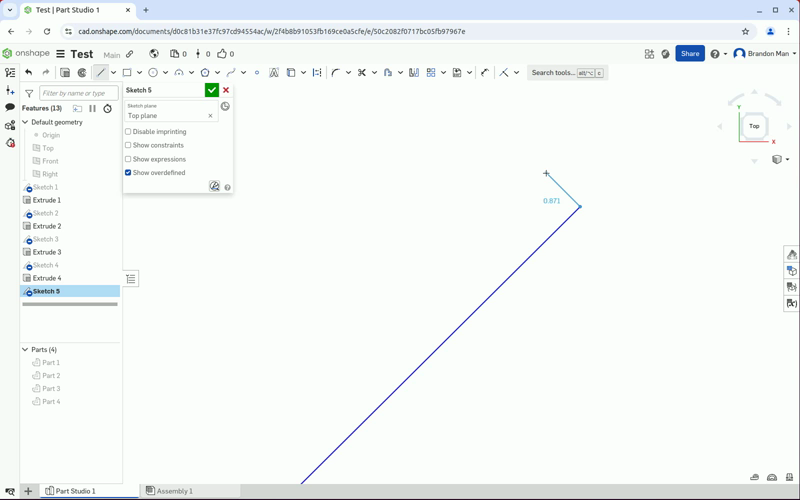
click(546, 172)
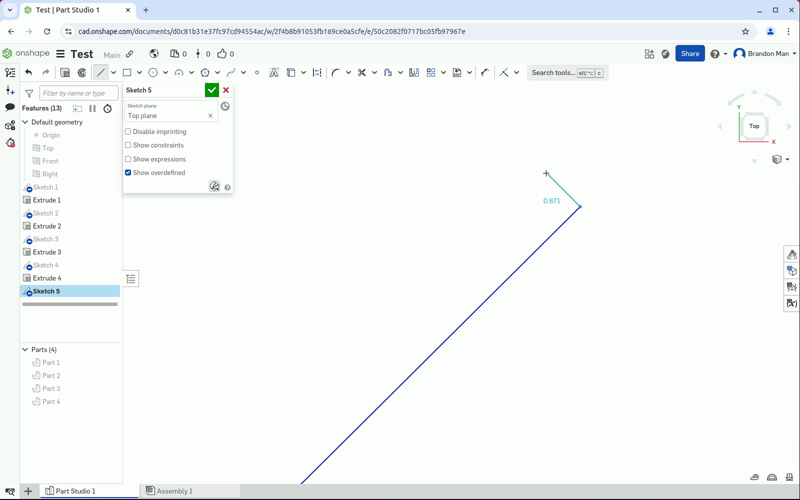
scroll(-6)
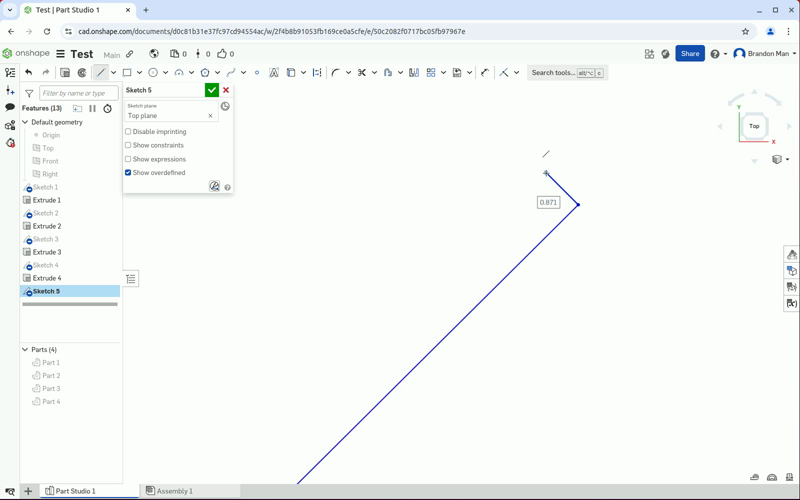
scroll(-6)
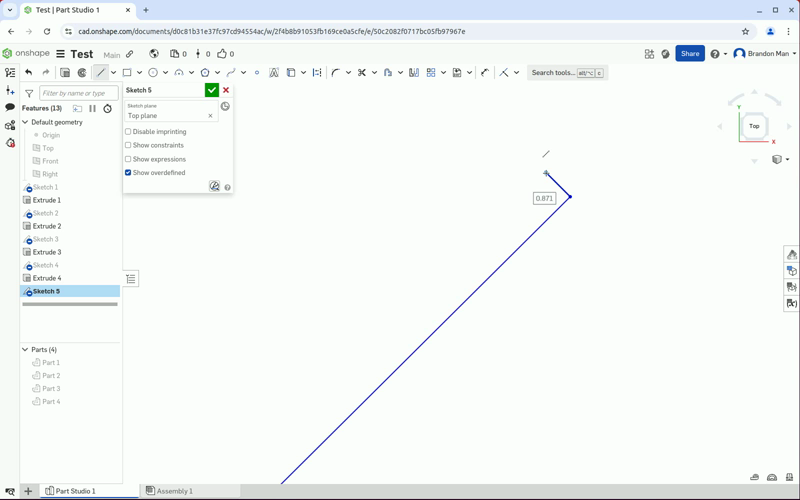
scroll(-6)
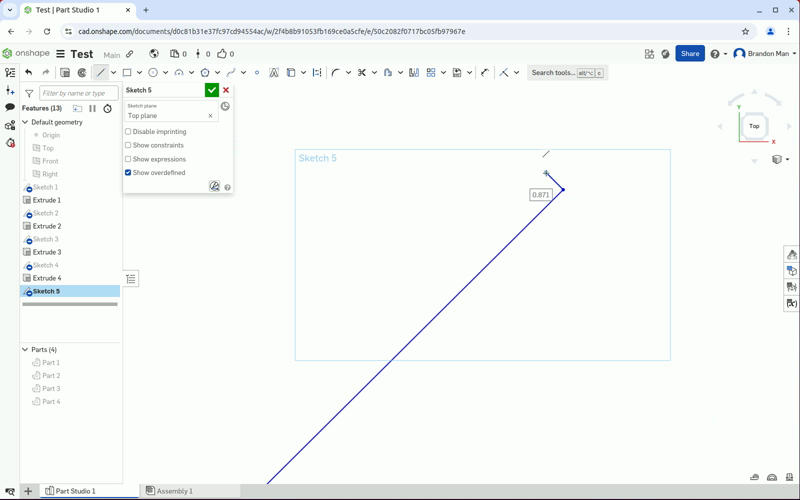
scroll(-6)
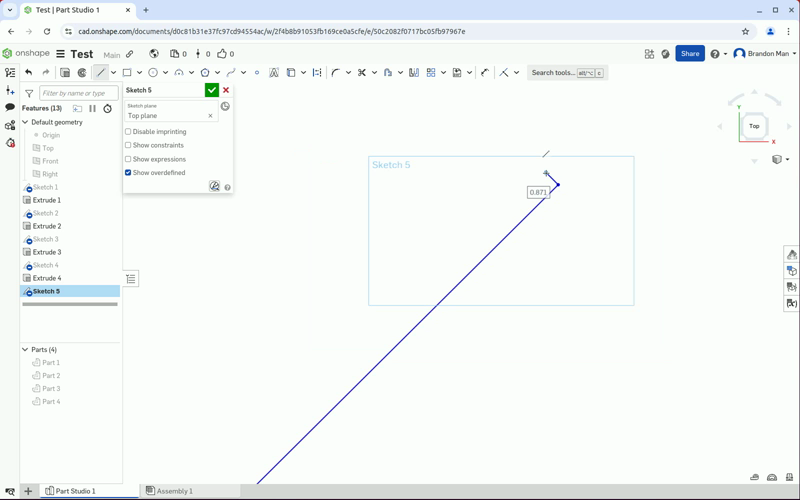
scroll(-6)
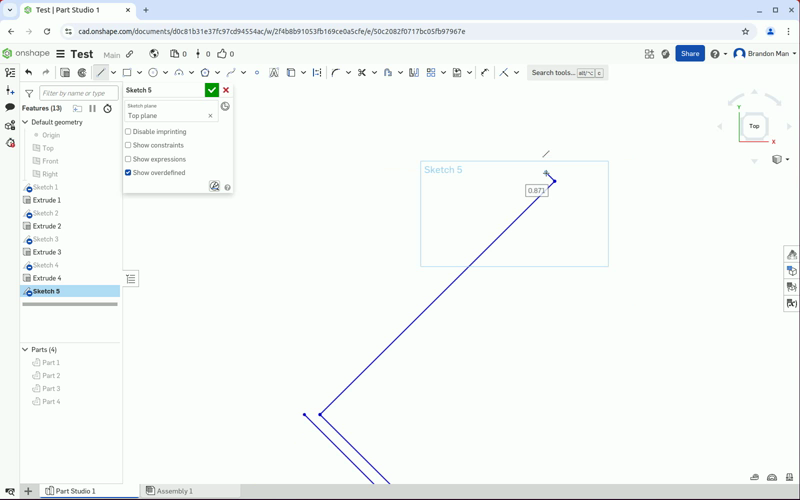
scroll(-6)
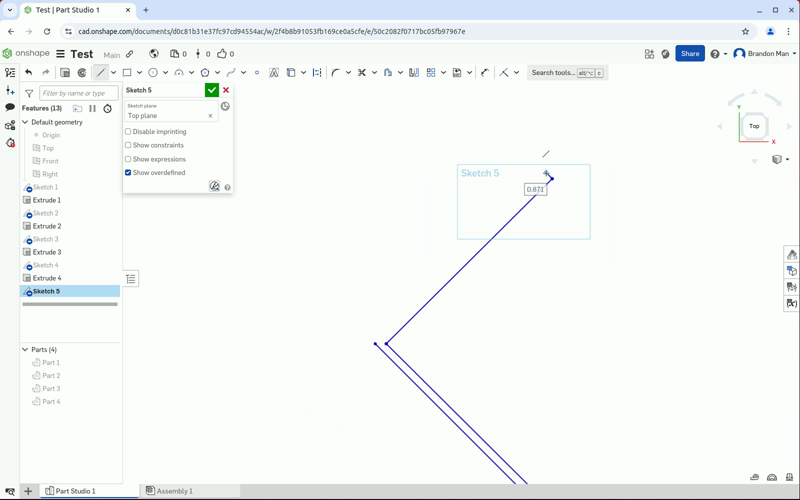
scroll(-6)
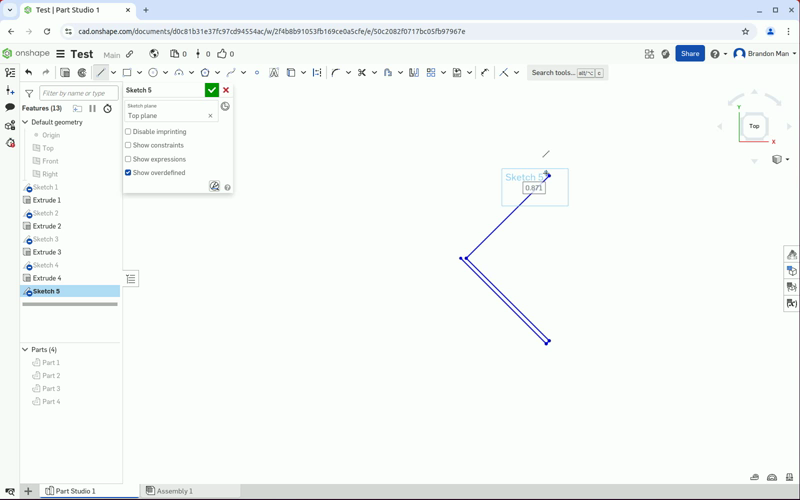
key_up(shift)
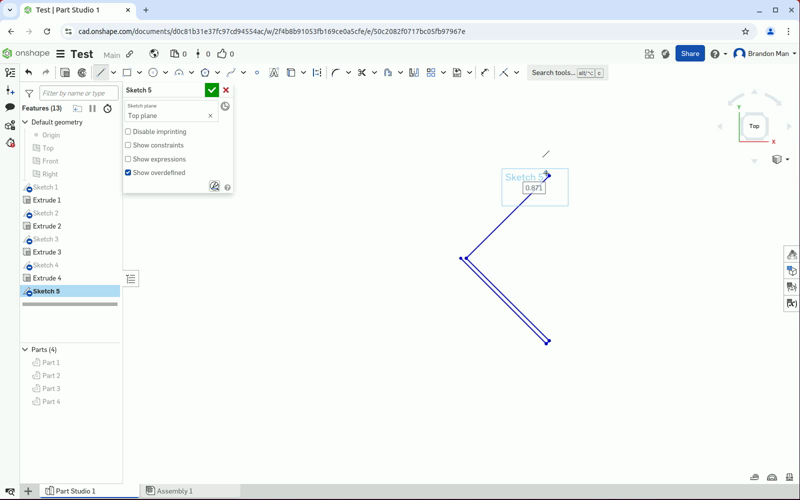
key_down(shift)
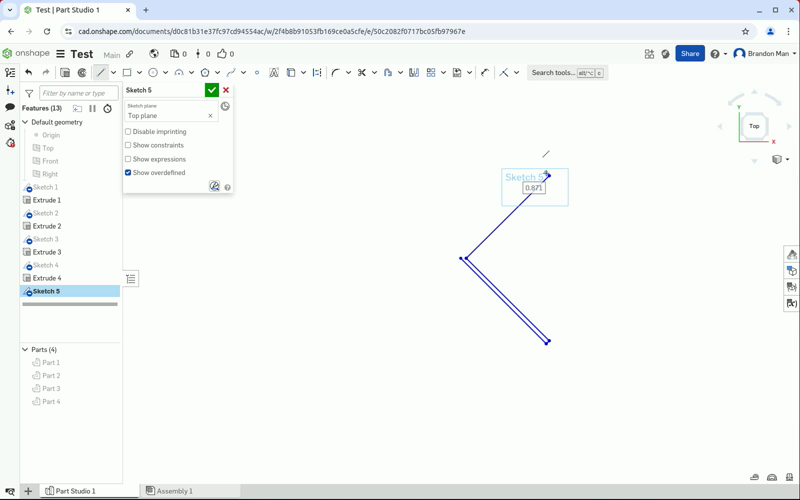
mouse_move(460, 258)
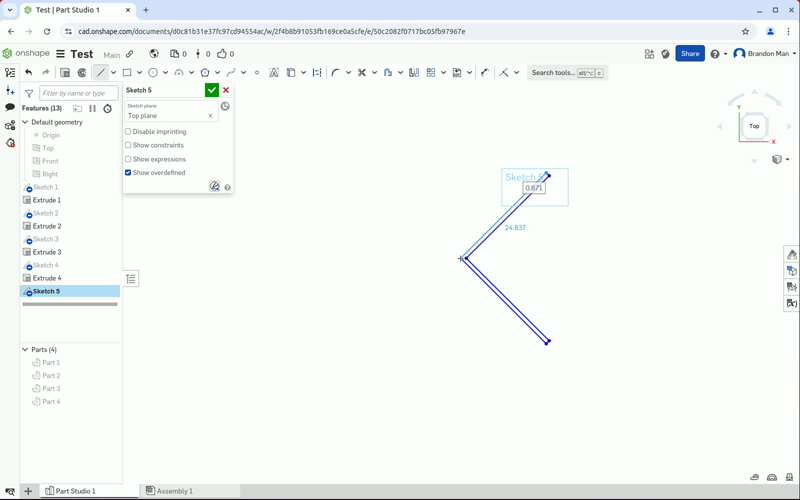
key_up(shift)
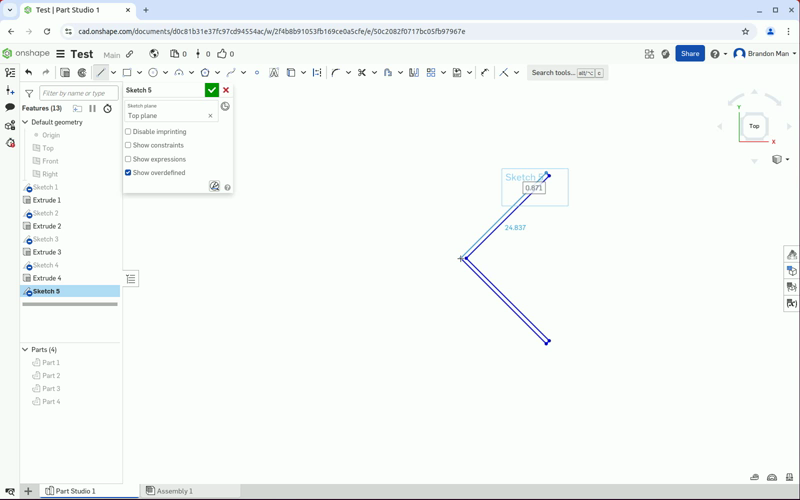
click(460, 258)
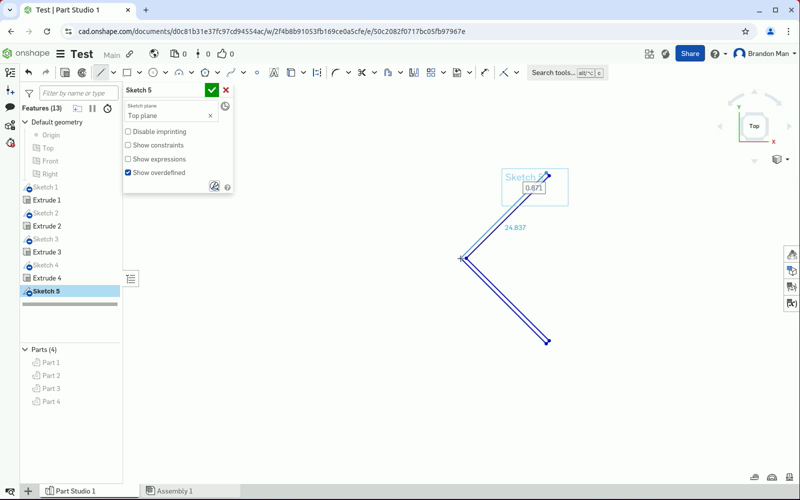
key(esc)
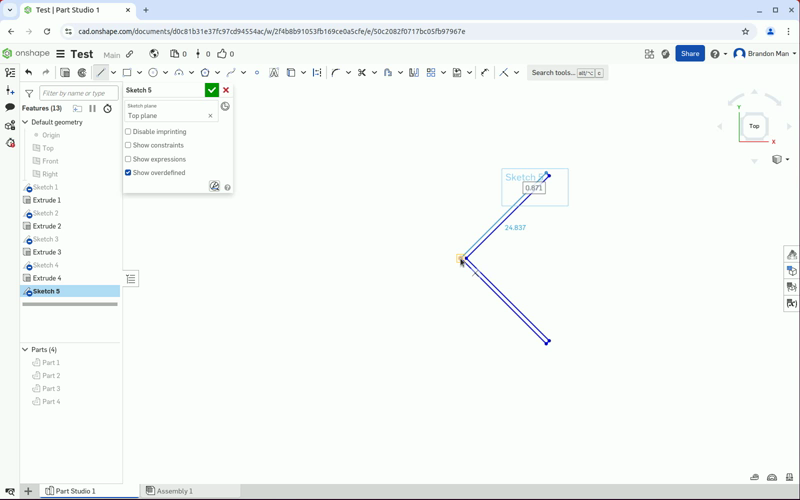
mouse_move(466, 255)
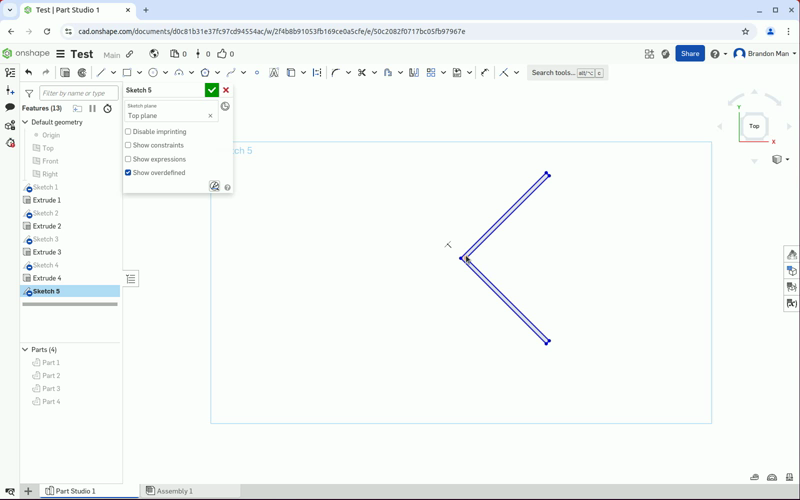
scroll(6)
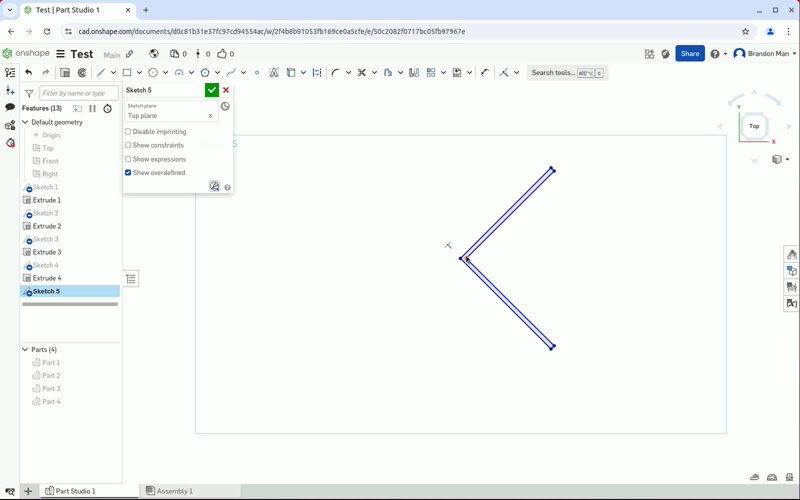
scroll(6)
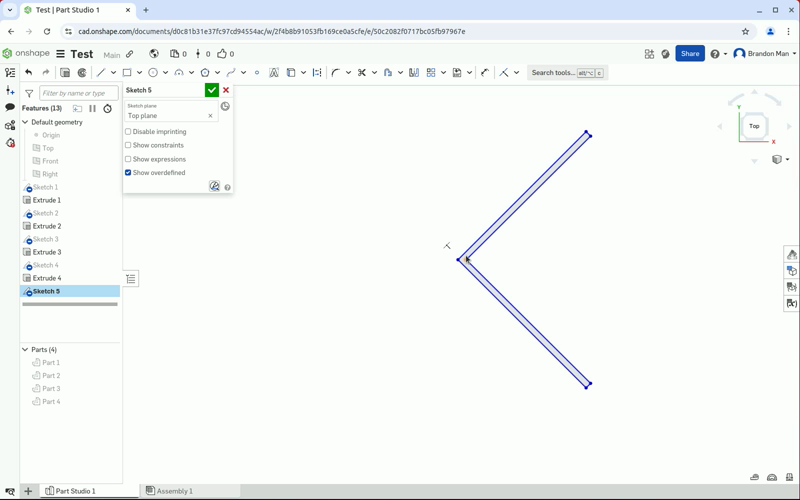
scroll(6)
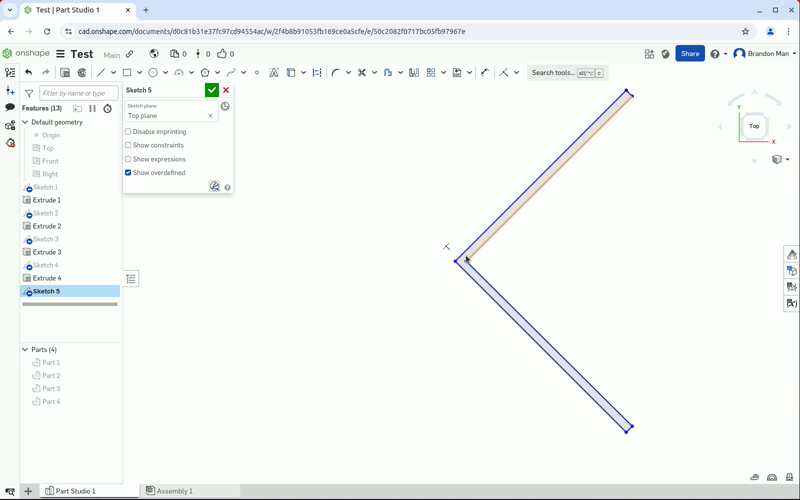
scroll(6)
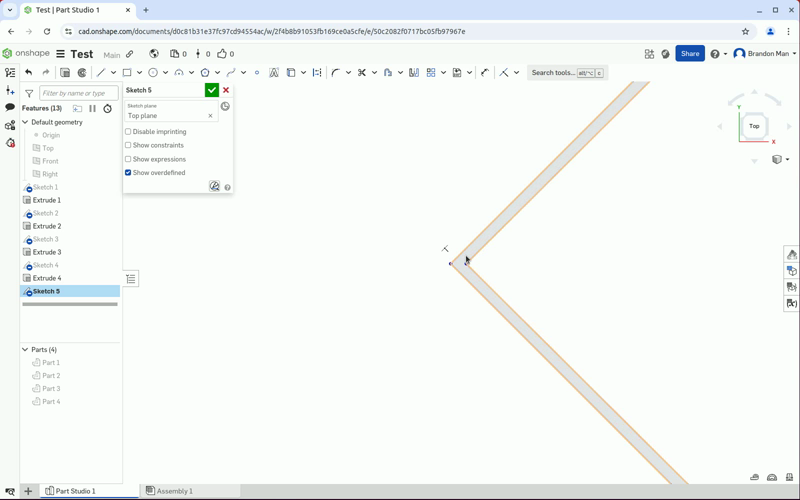
scroll(6)
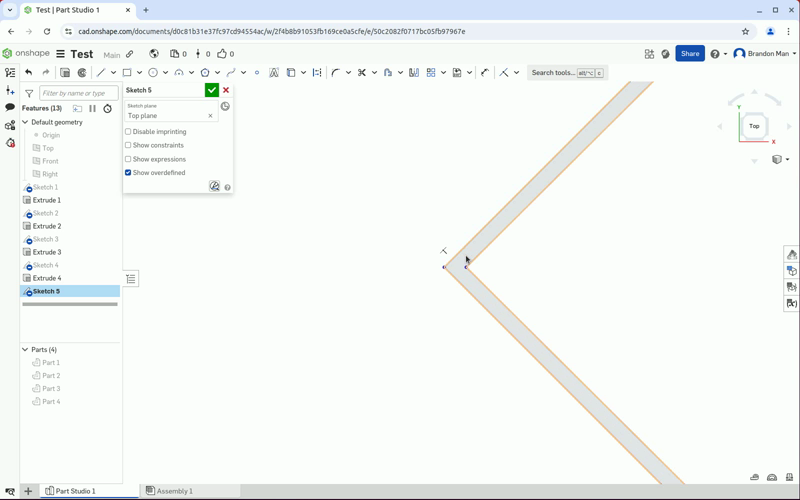
scroll(6)
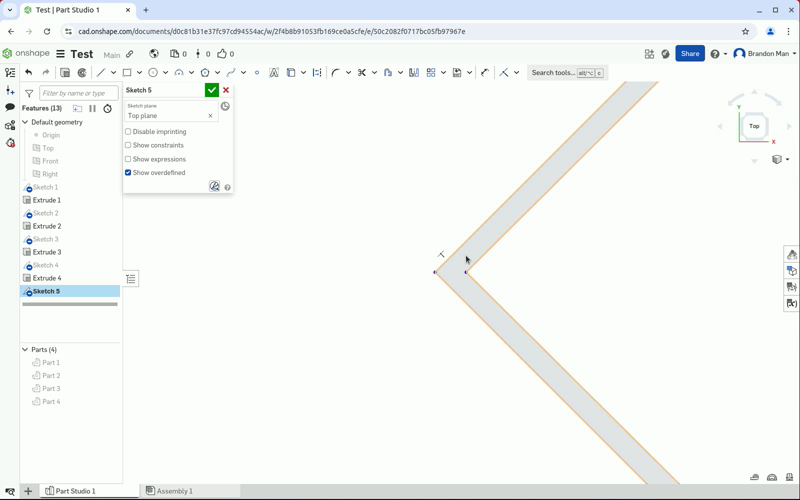
scroll(6)
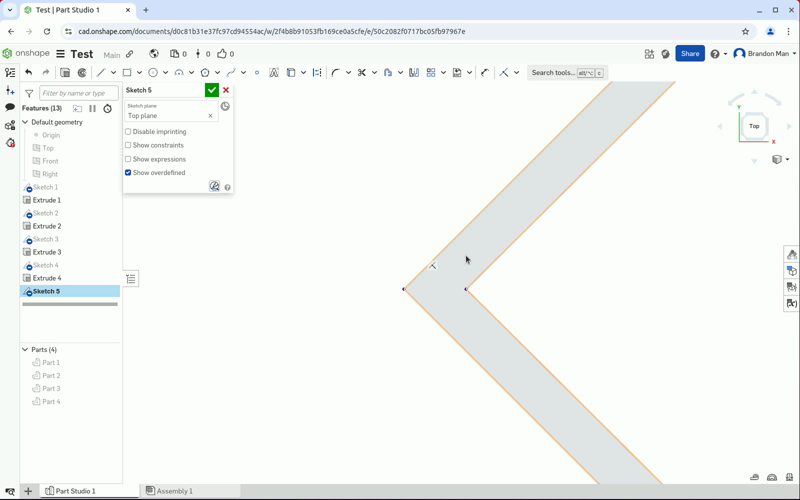
click(466, 255)
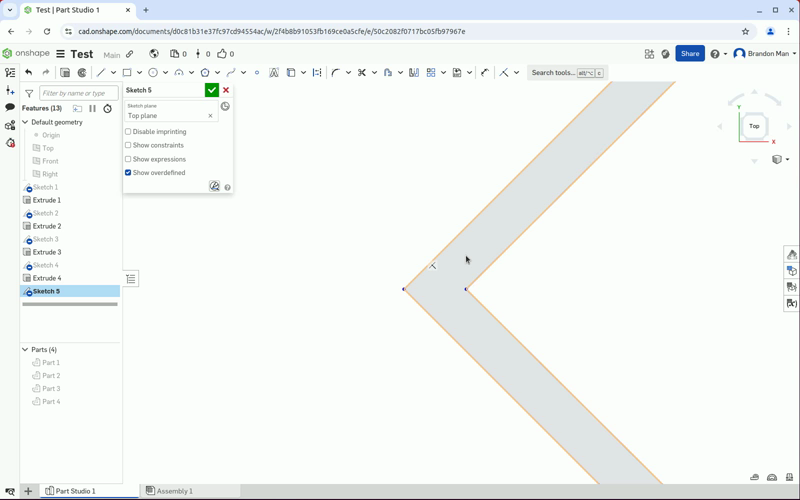
scroll(-6)
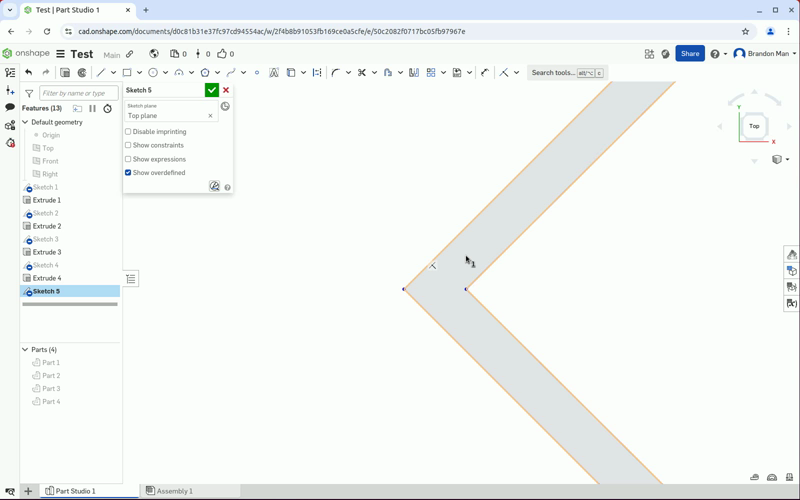
scroll(-6)
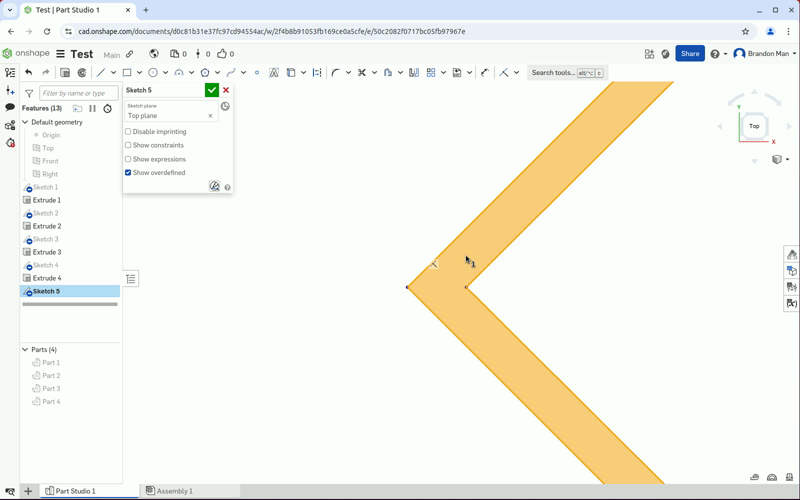
scroll(-6)
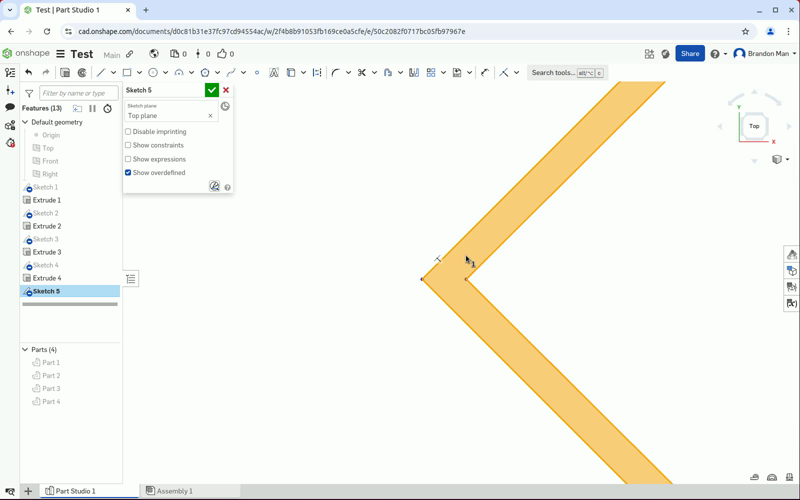
scroll(-6)
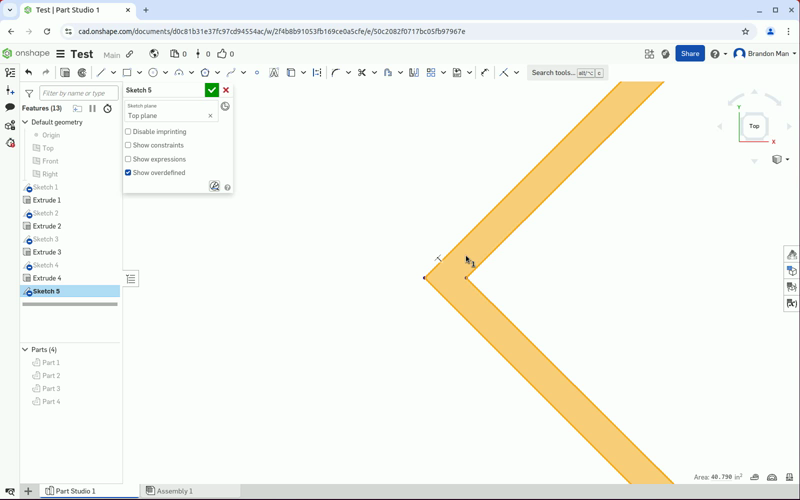
scroll(-6)
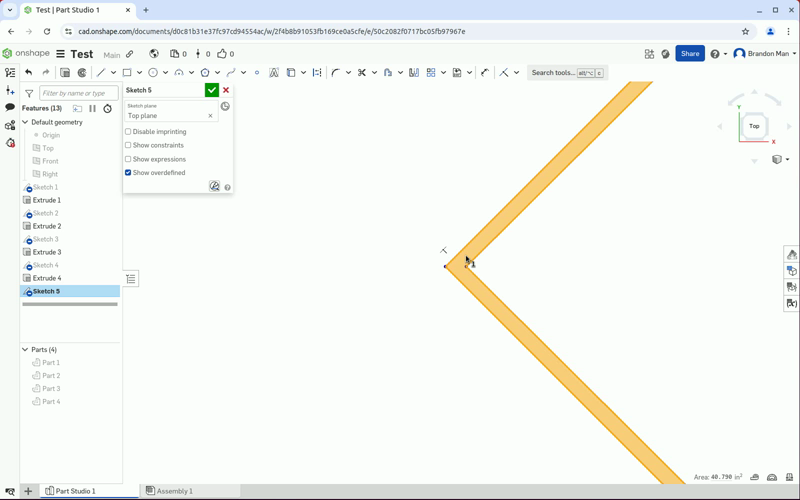
scroll(-6)
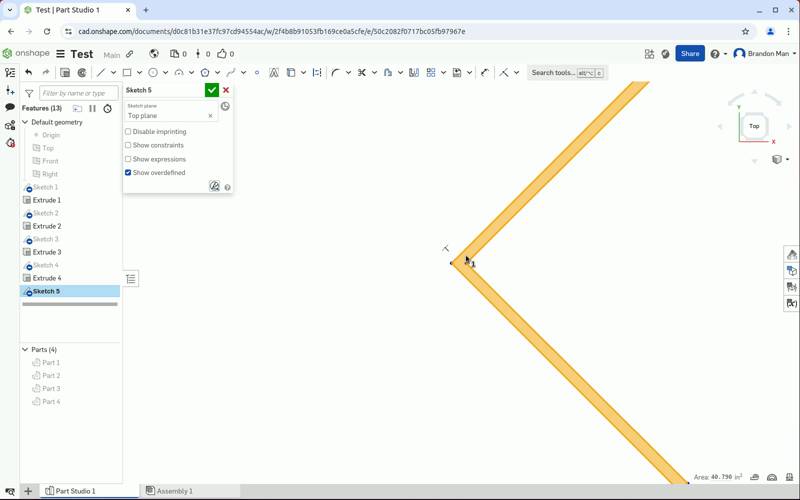
scroll(-6)
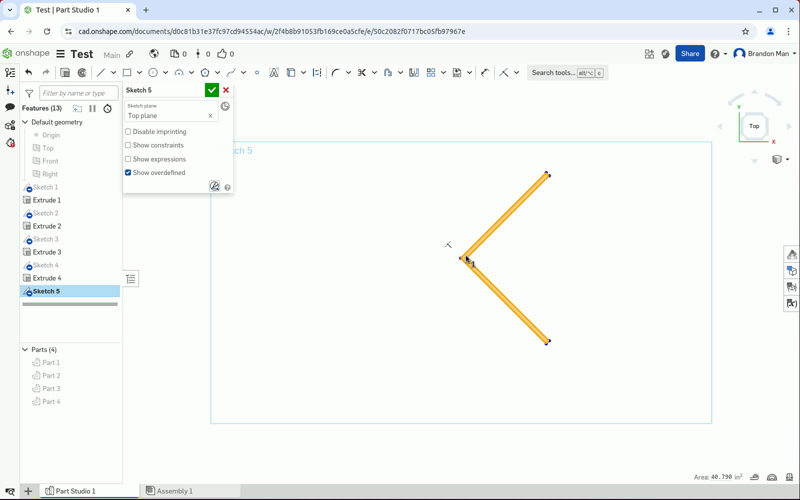
mouse_move(73, 352)
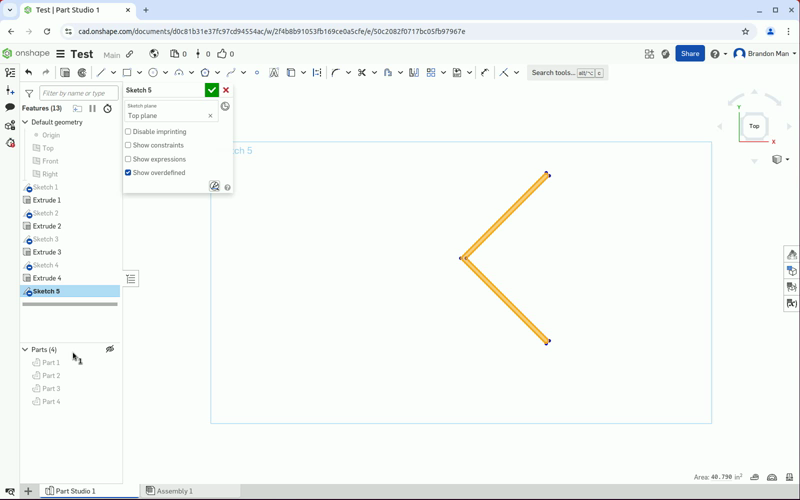
key(shift+y)
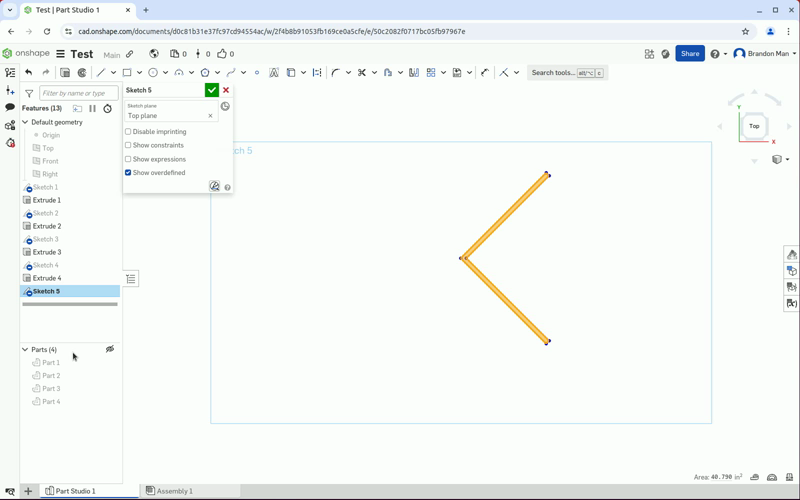
key(shift+e)
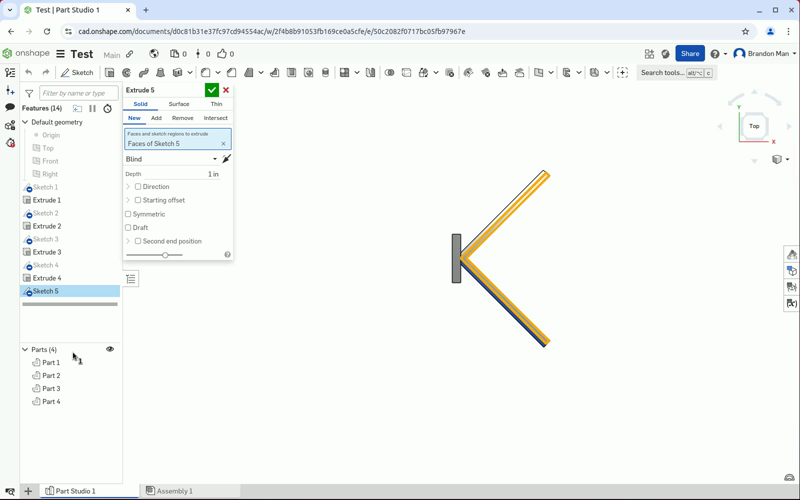
mouse_move(143, 106)
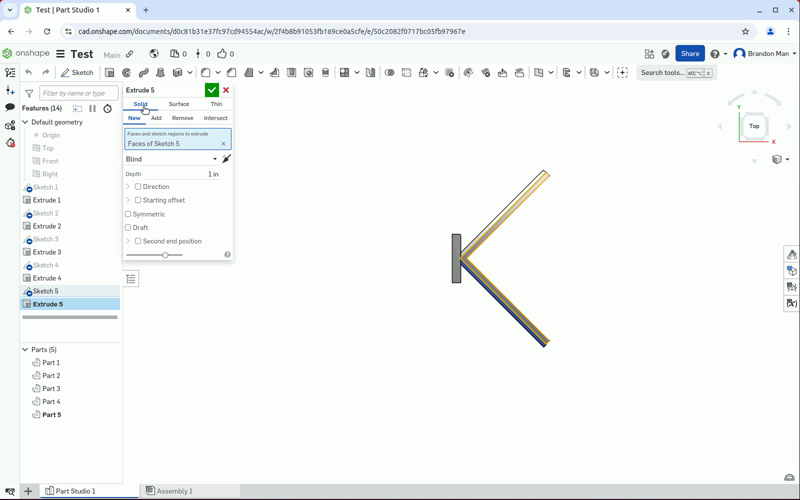
click(143, 106)
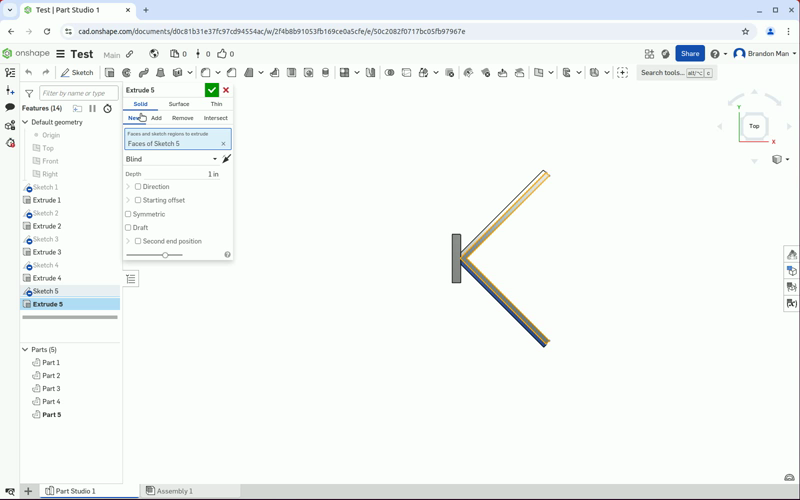
mouse_move(137, 120)
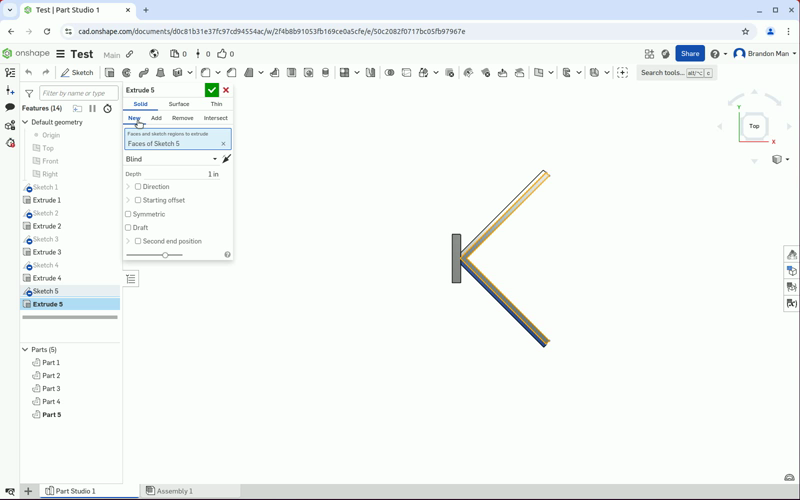
click(137, 120)
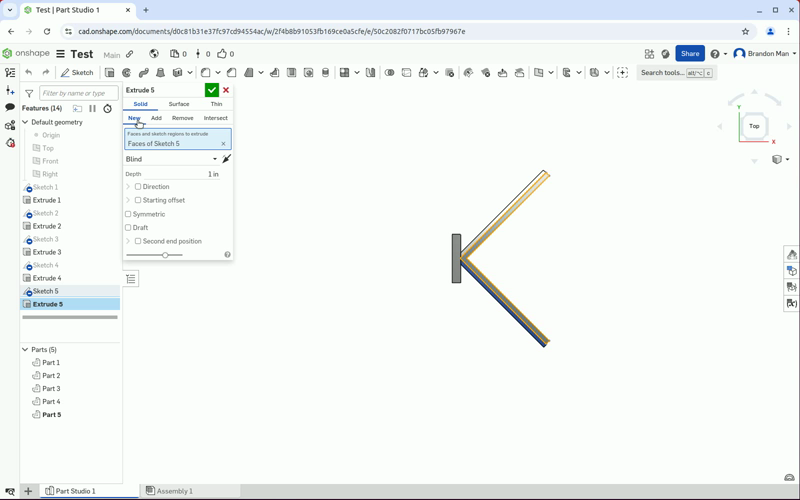
key(tab, 4)
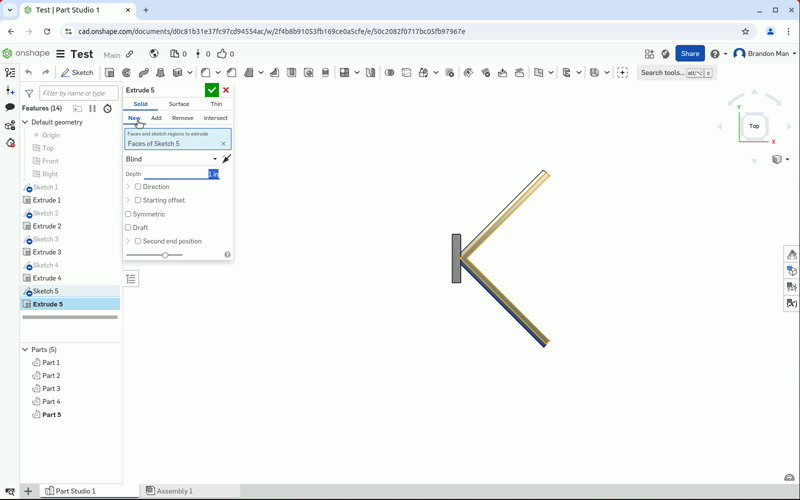
text(4.092)
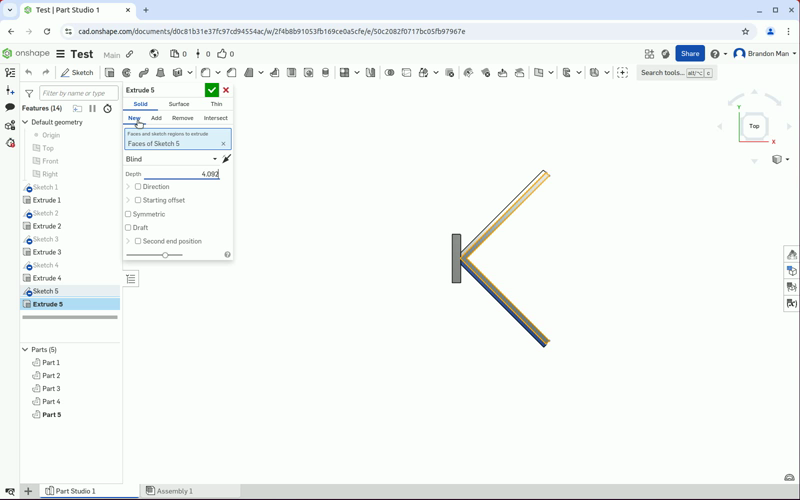
key(enter)
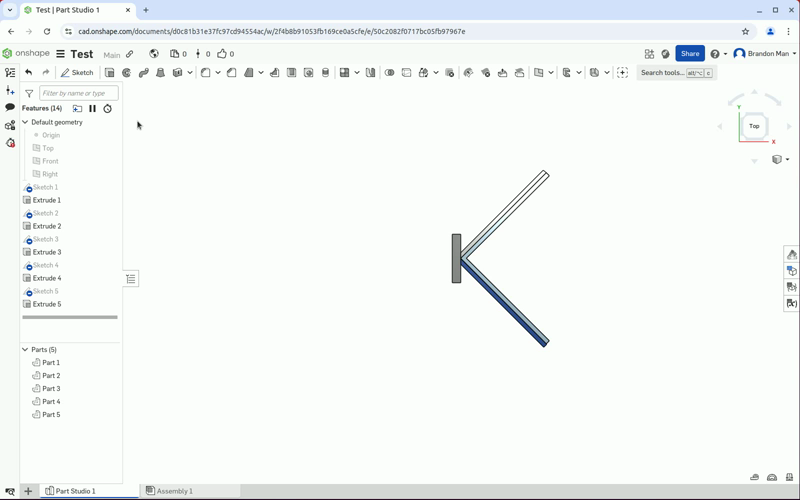
key(shift+h)
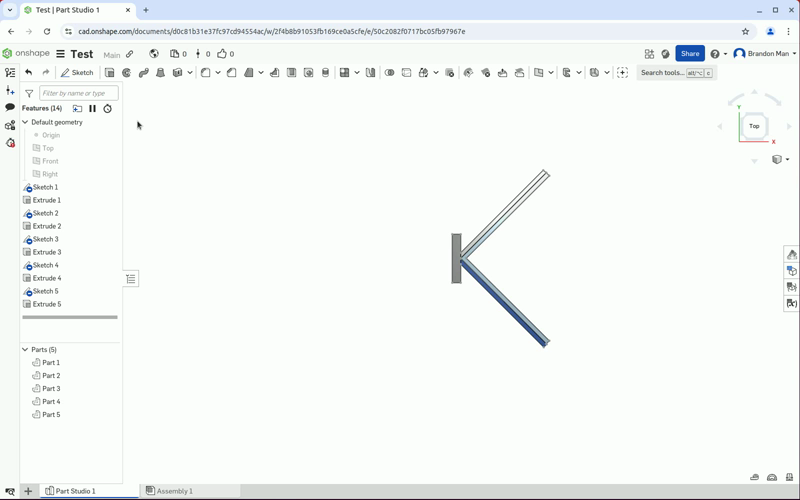
key(shift+h)
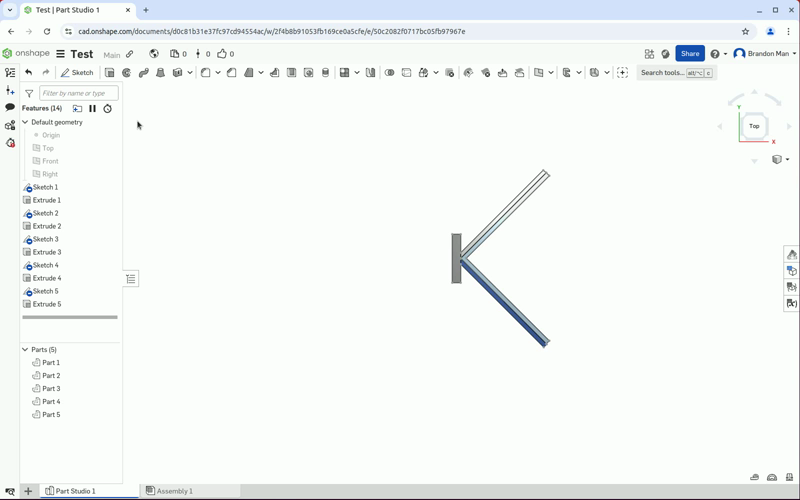
key(shift+7)
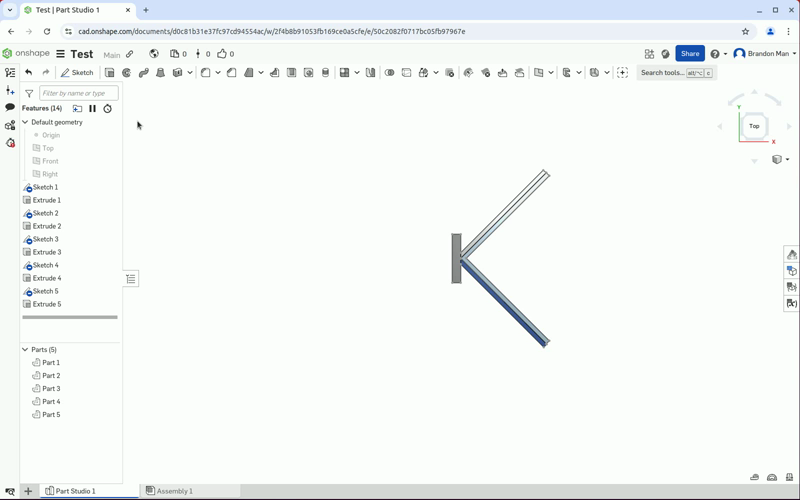
key(up, 3)
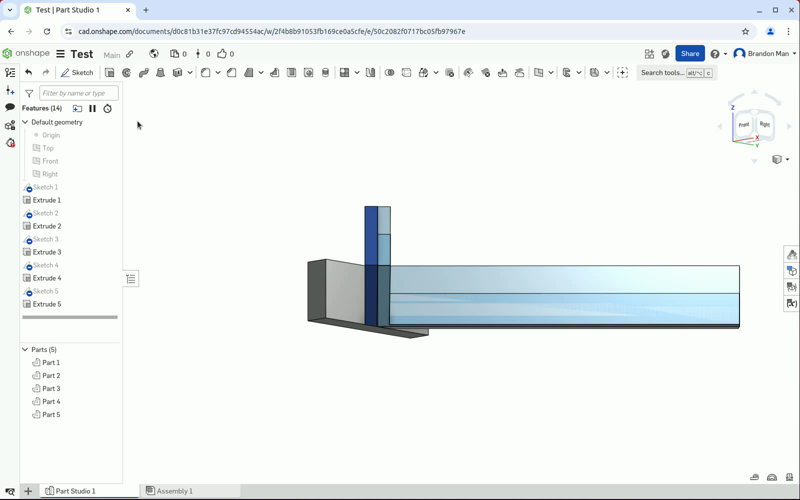
key(left, 3)
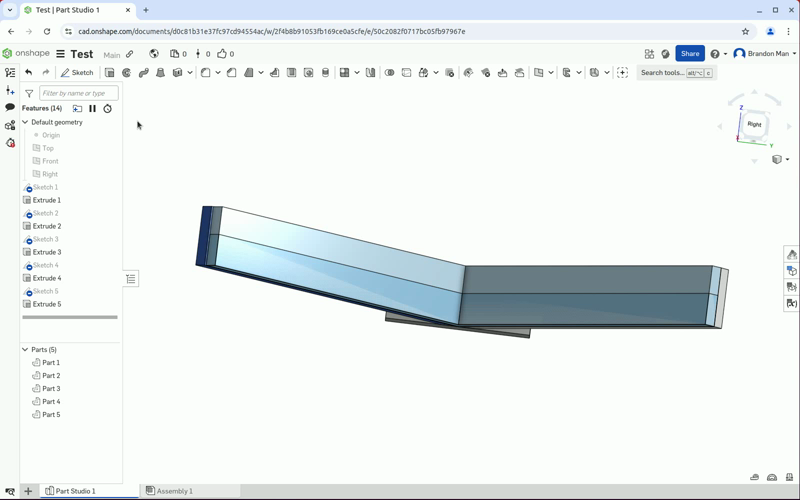
key(right, 3)
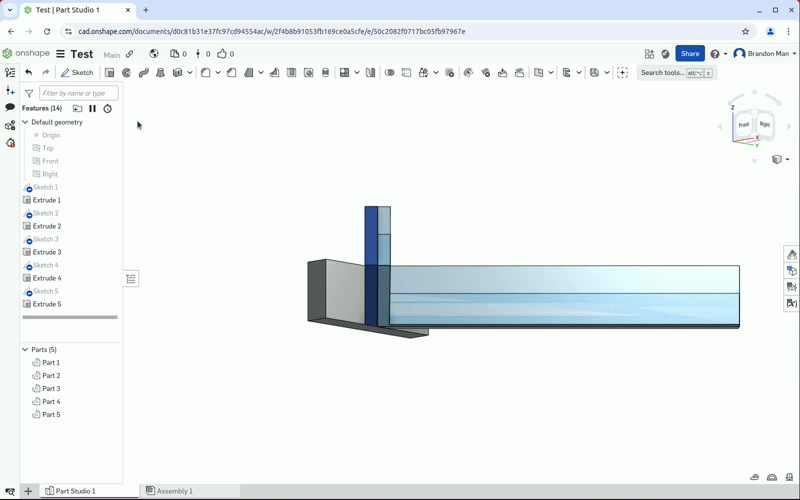
key(down, 3)
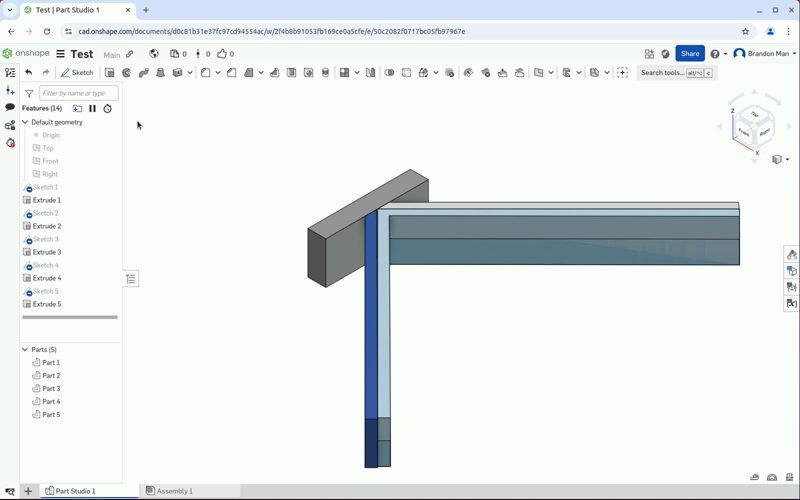
mouse_move(73, 189)
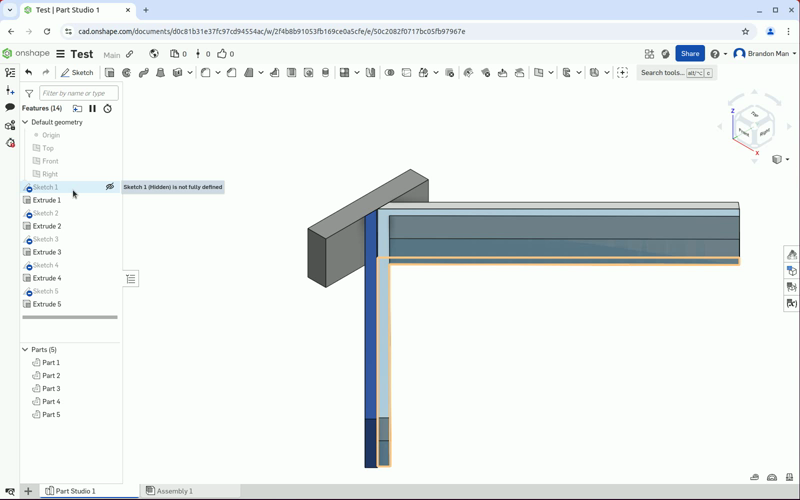
click(73, 189)